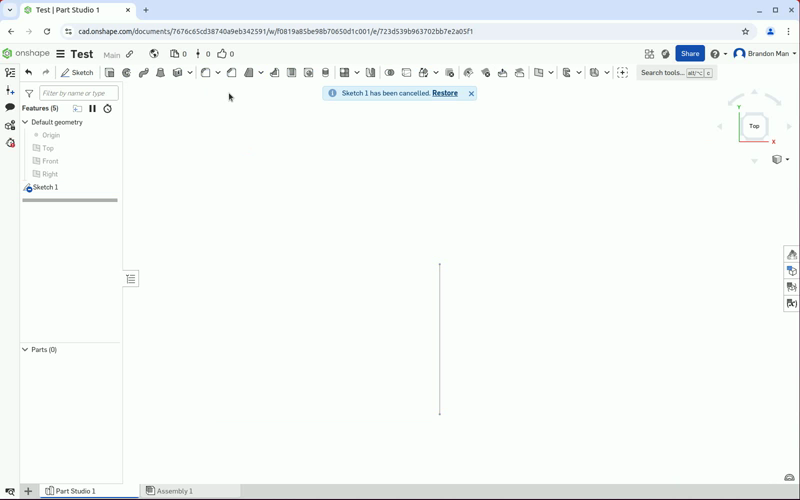
key(shift+h)
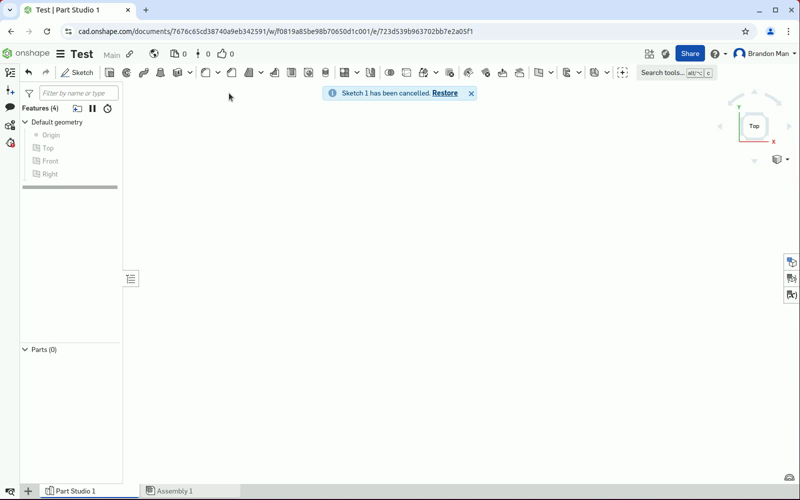
mouse_move(73, 352)
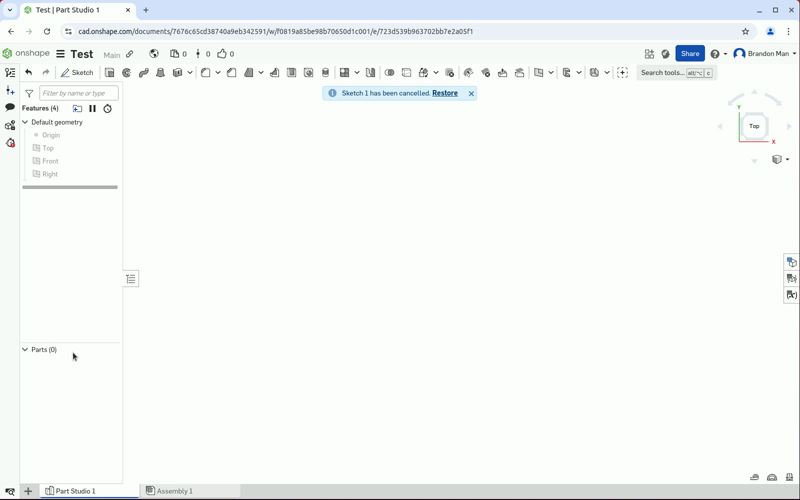
key(y)
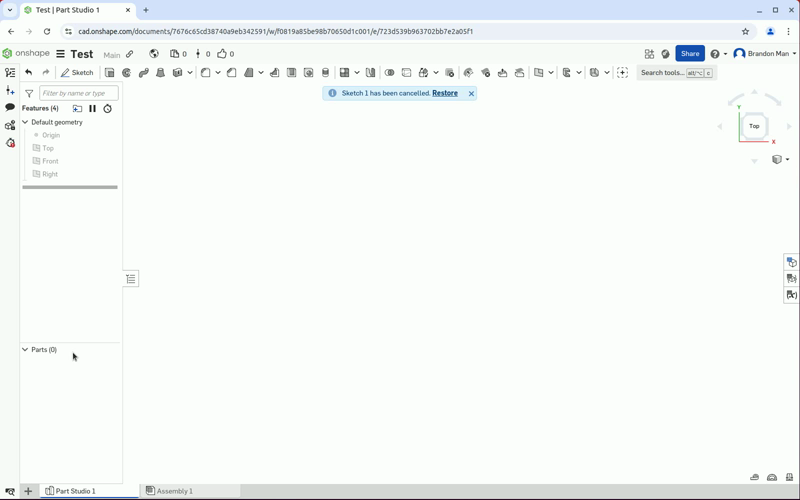
key(shift+p)
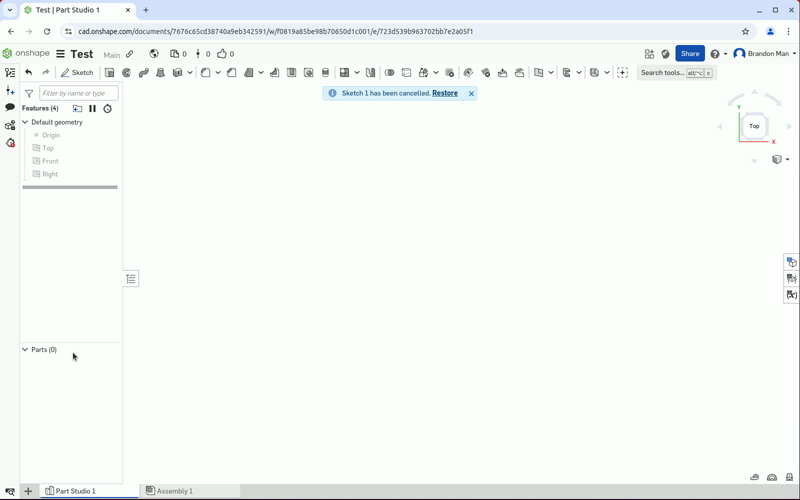
key(space)
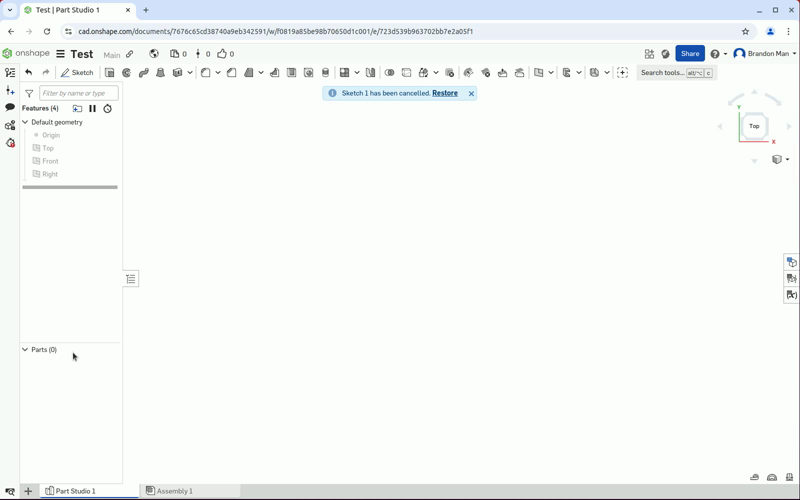
key_down(shift)
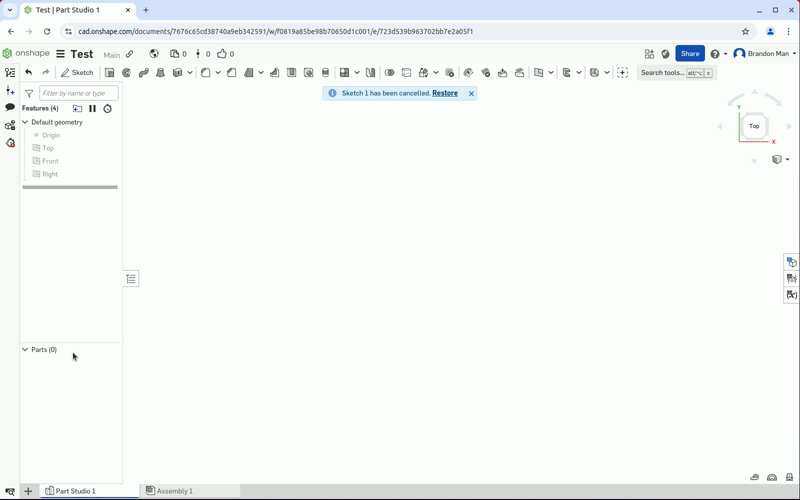
key(up)
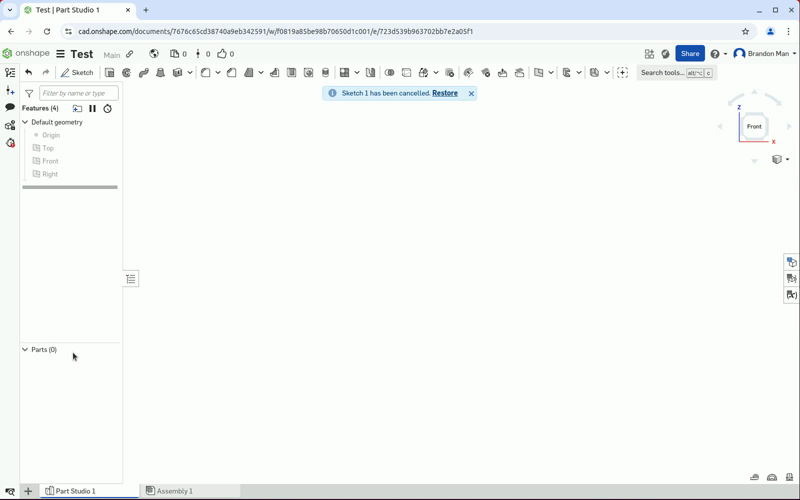
key_up(shift)
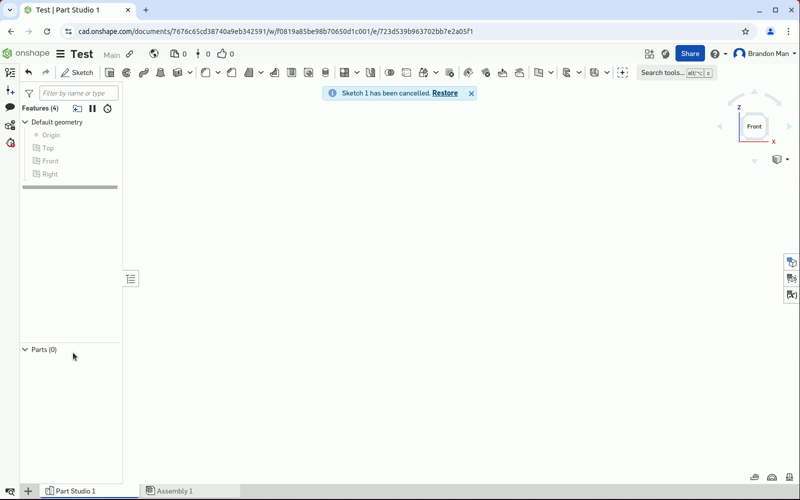
mouse_move(73, 352)
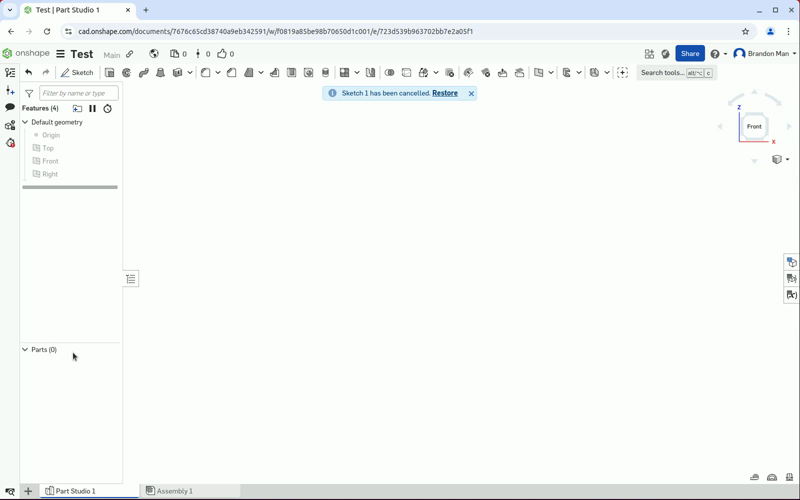
key(shift+y)
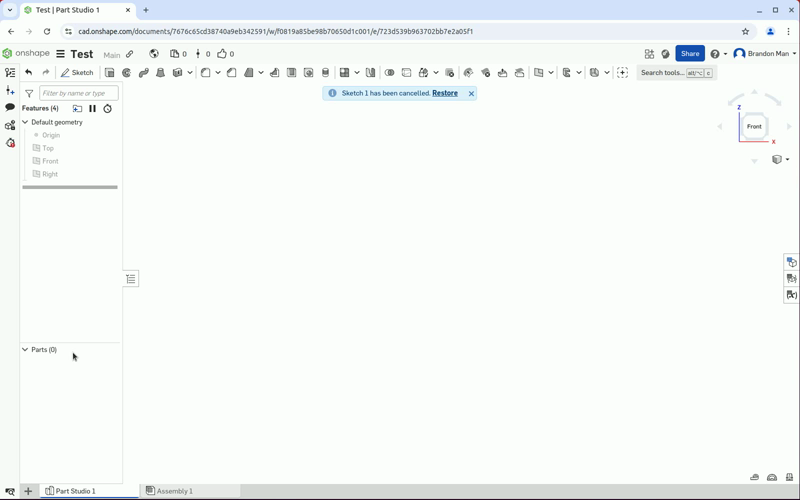
key(shift+s)
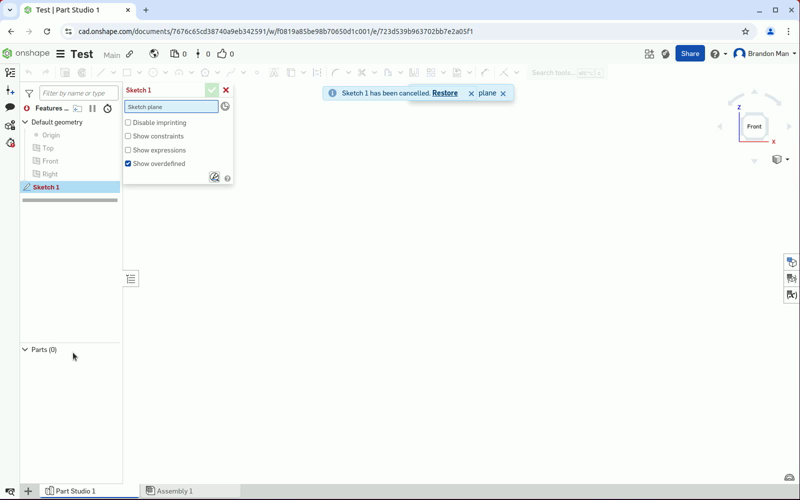
mouse_move(73, 163)
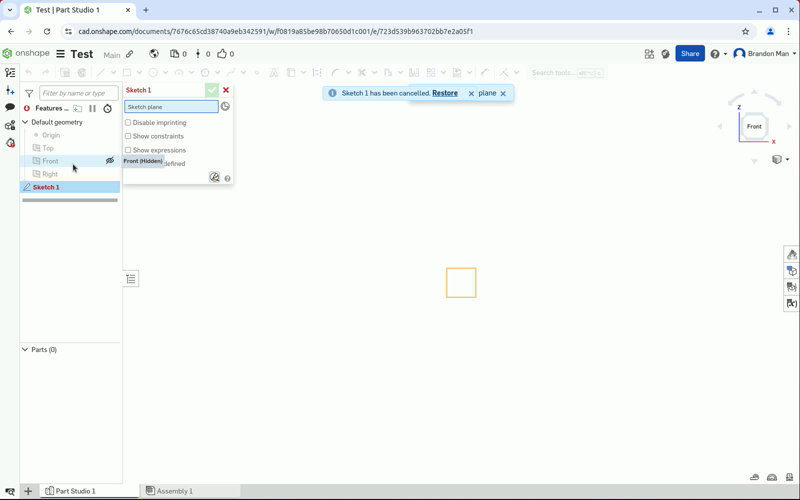
click(73, 163)
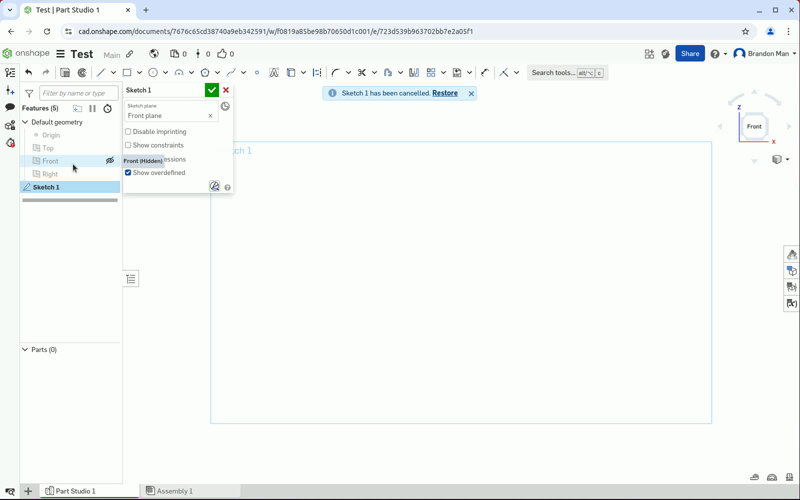
mouse_move(73, 352)
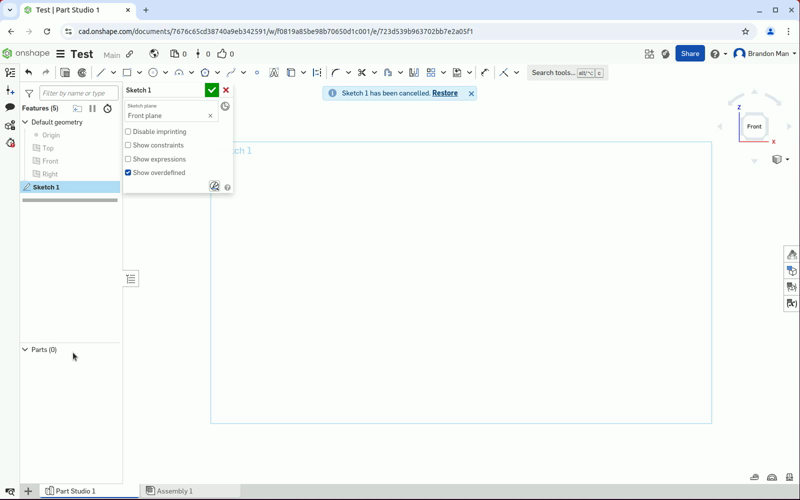
key(y)
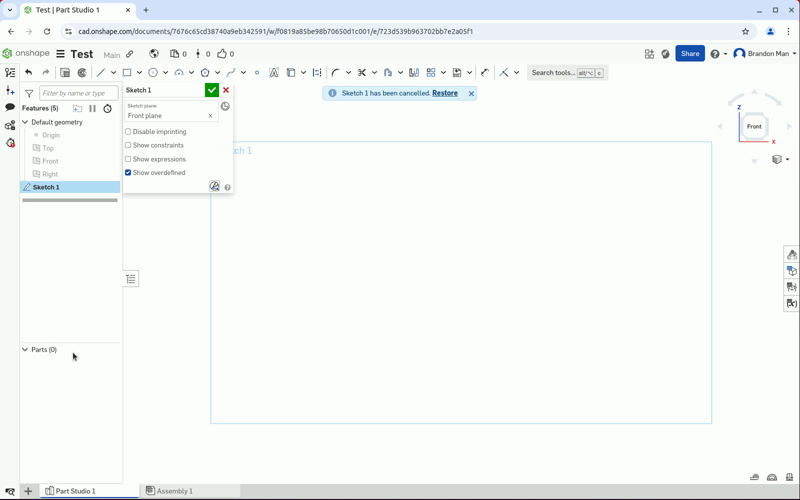
key(l)
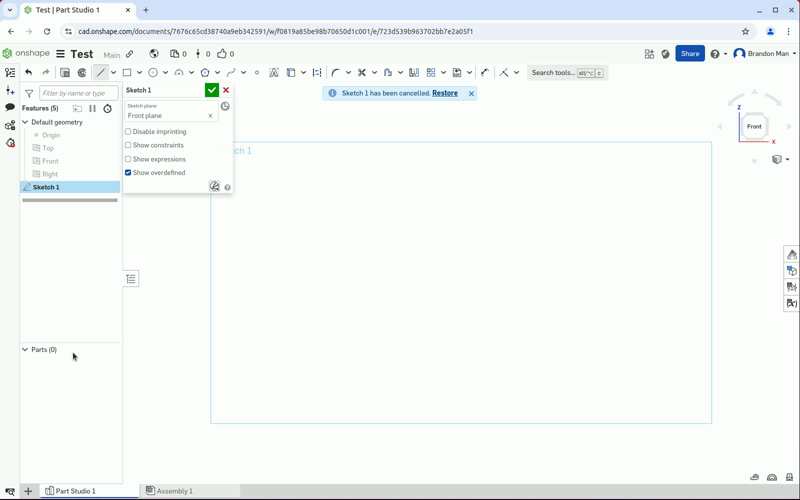
key_down(shift)
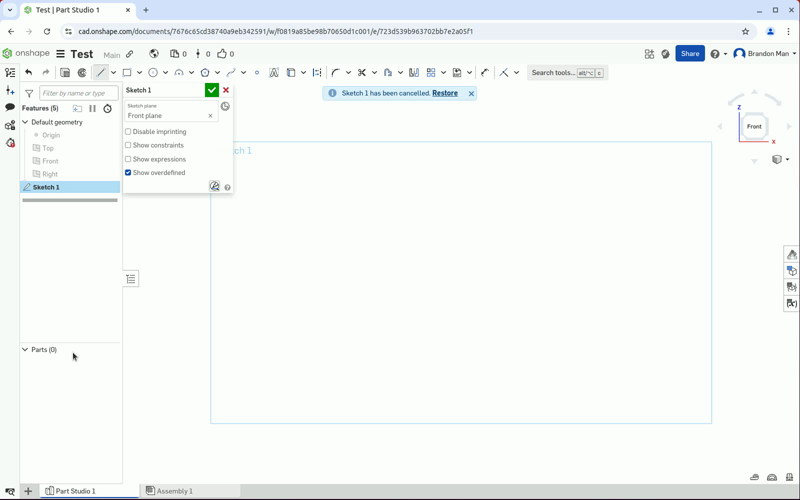
mouse_move(450, 279)
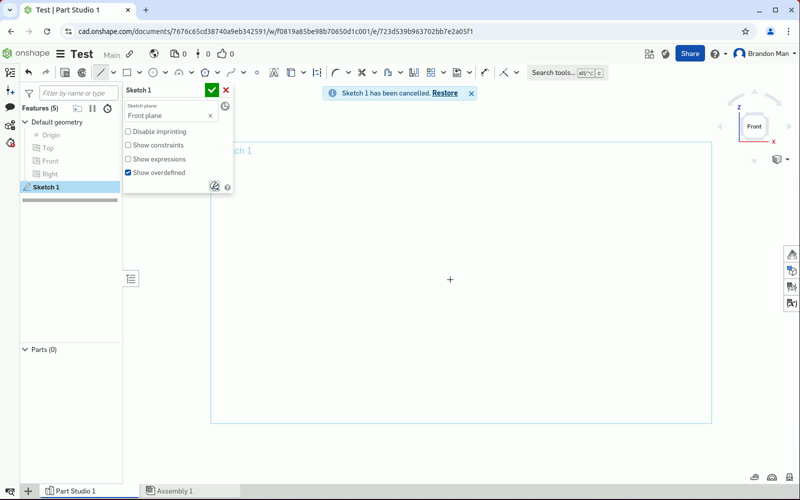
click(450, 279)
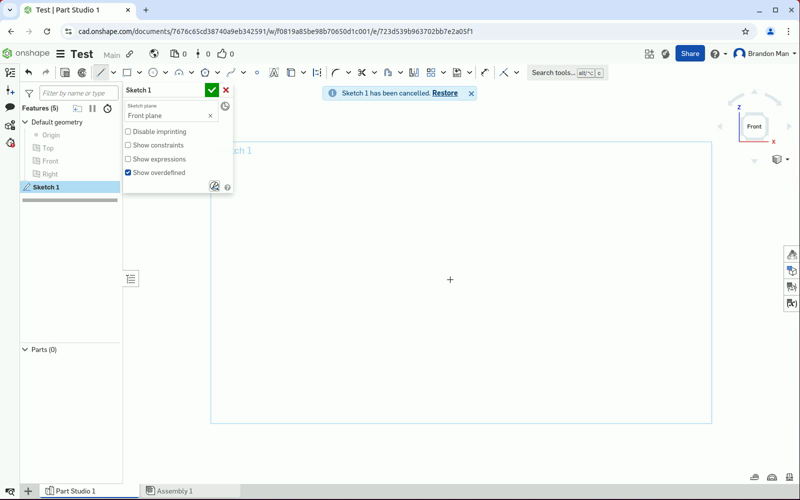
key_up(shift)
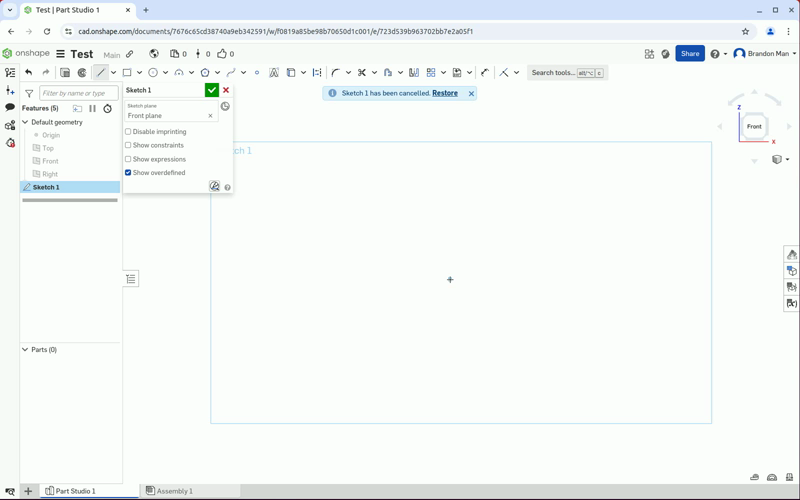
key_down(shift)
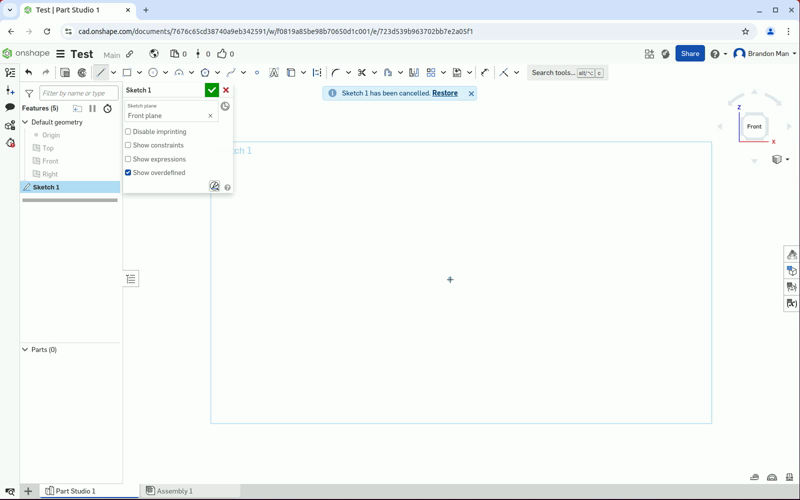
mouse_move(480, 279)
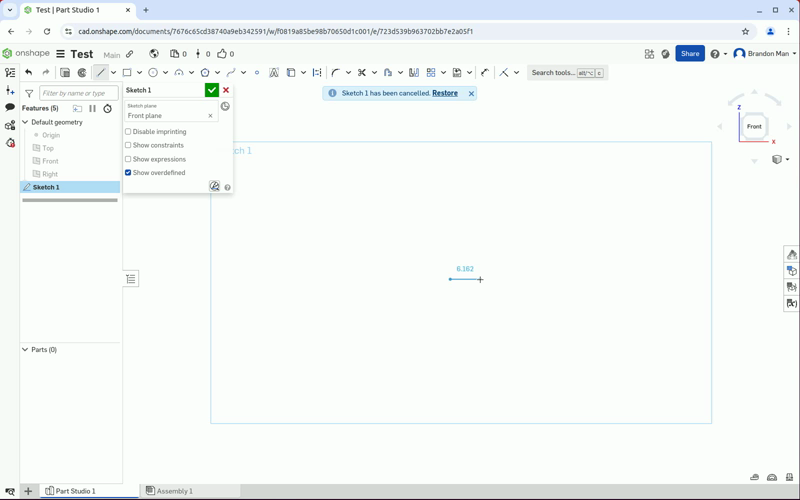
mouse_move(453, 279)
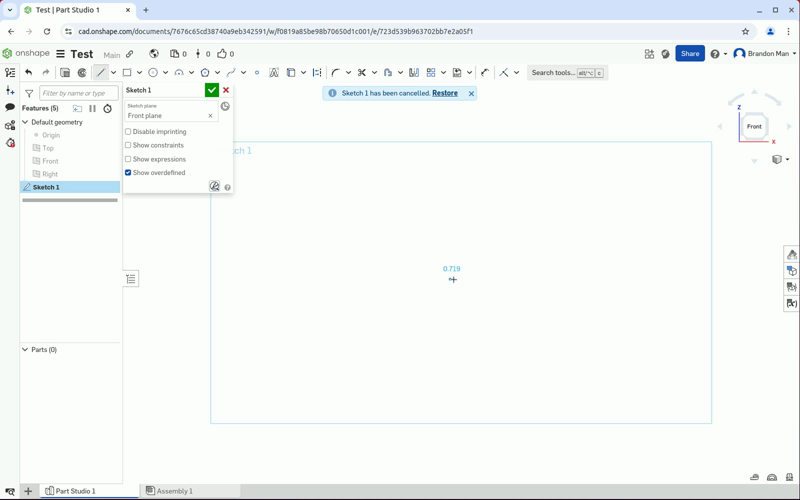
scroll(6)
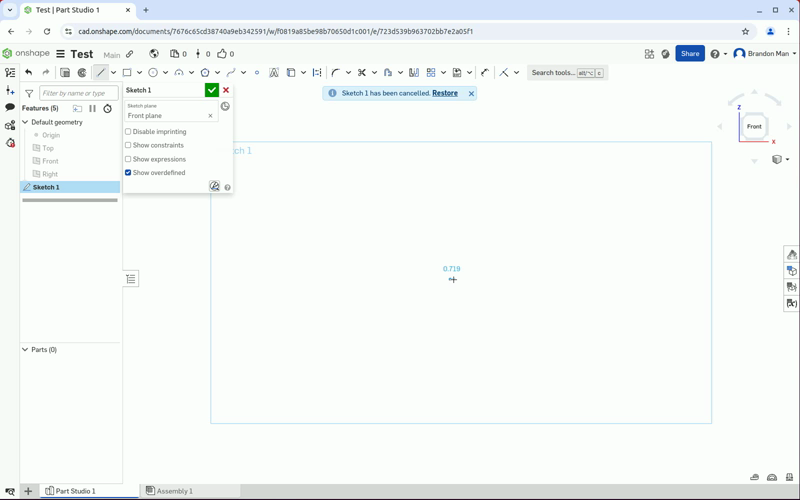
scroll(6)
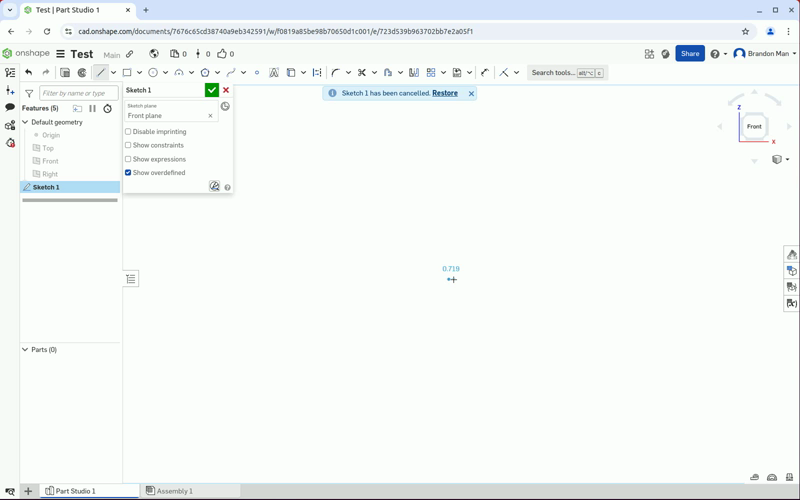
scroll(6)
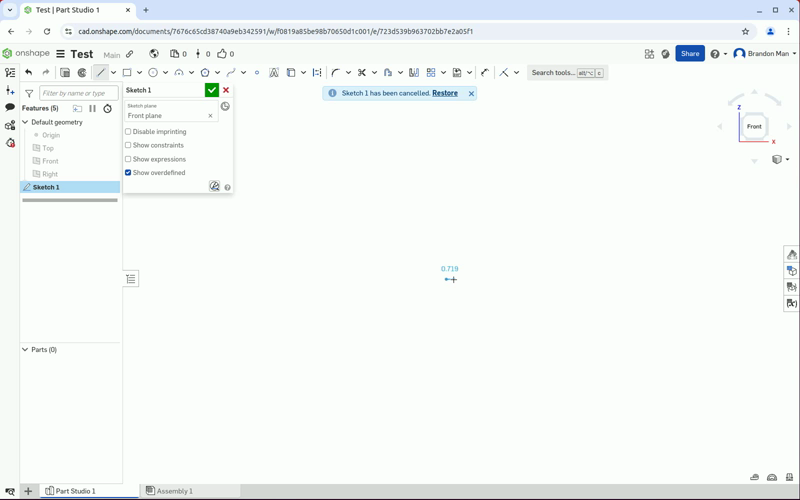
scroll(6)
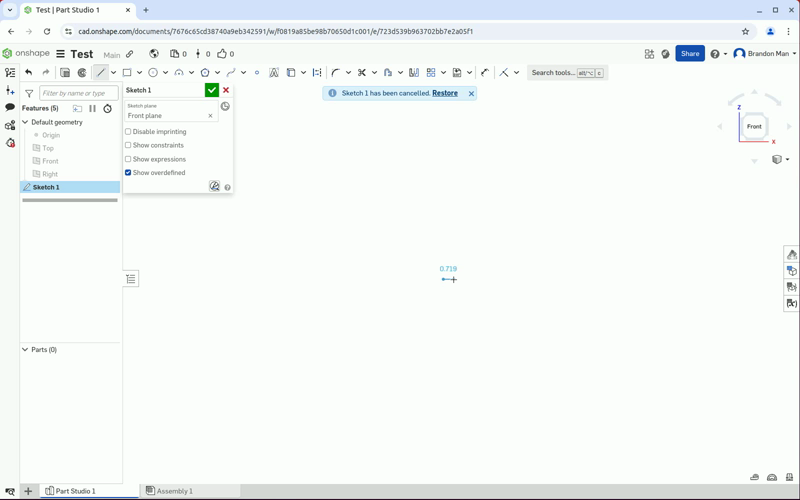
scroll(6)
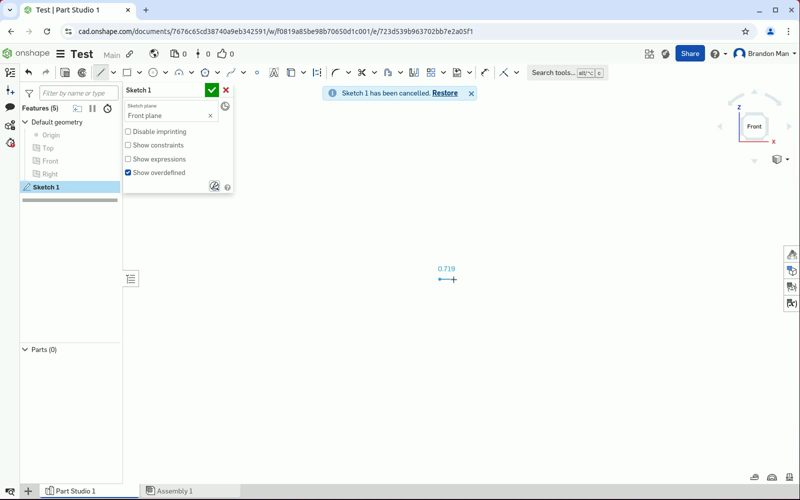
scroll(6)
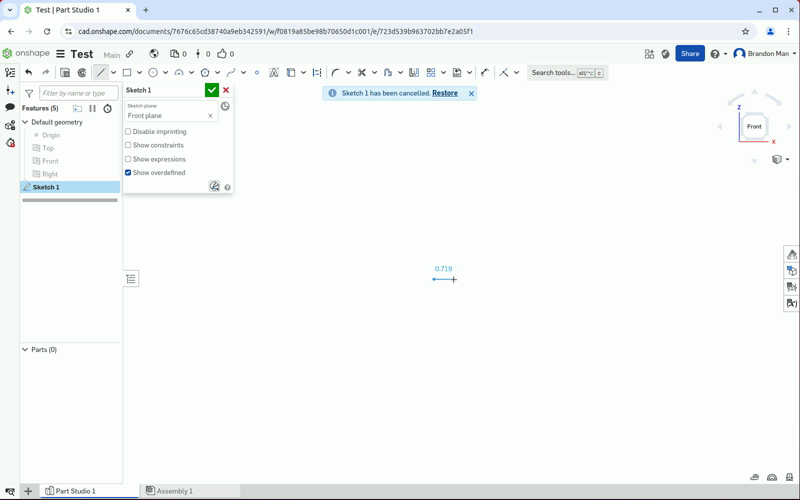
scroll(6)
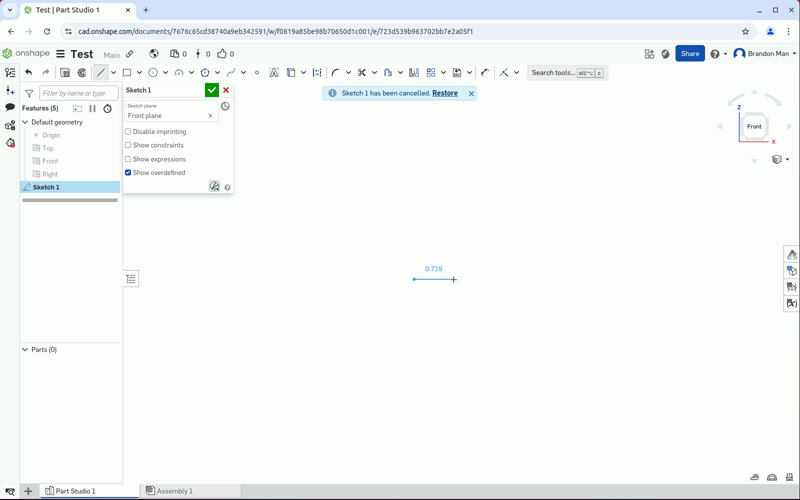
click(453, 279)
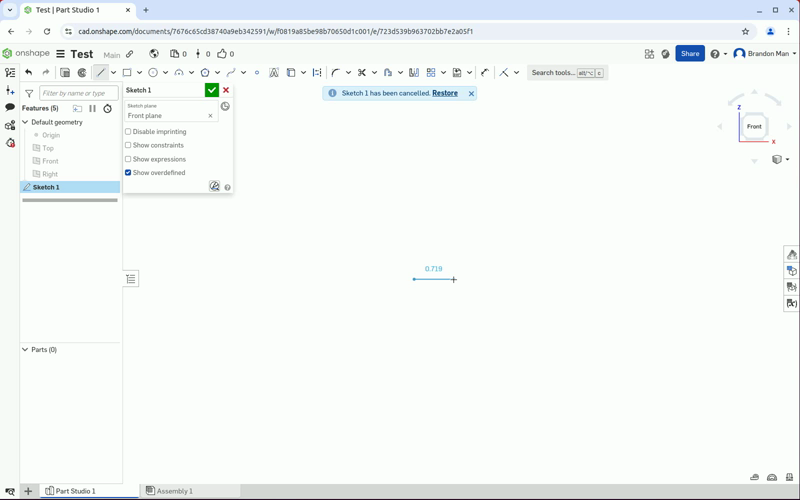
scroll(-6)
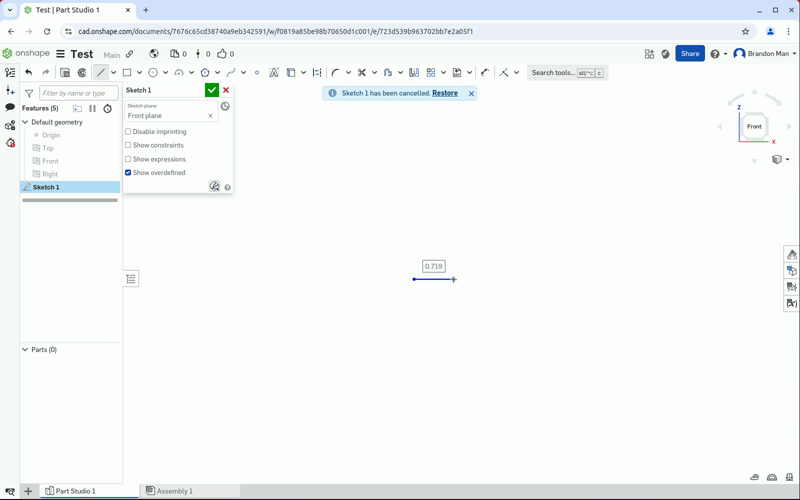
scroll(-6)
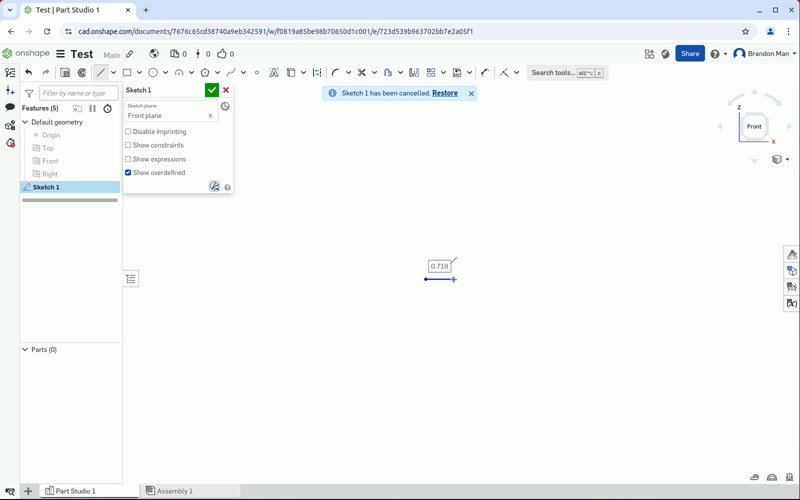
scroll(-6)
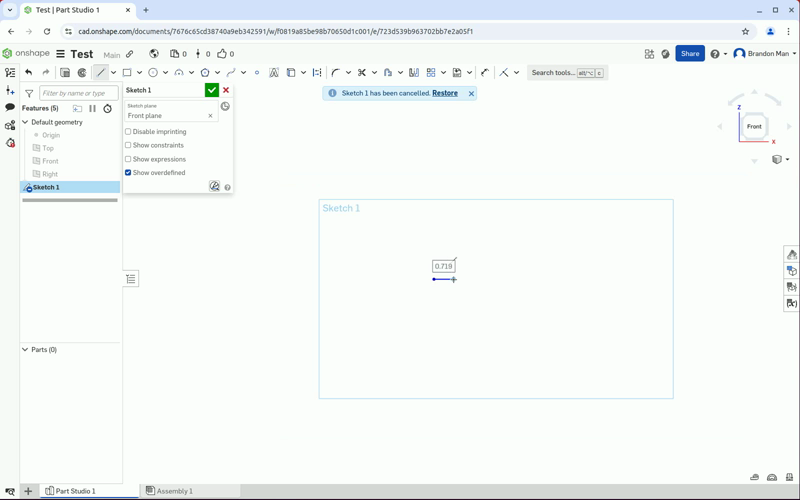
scroll(-6)
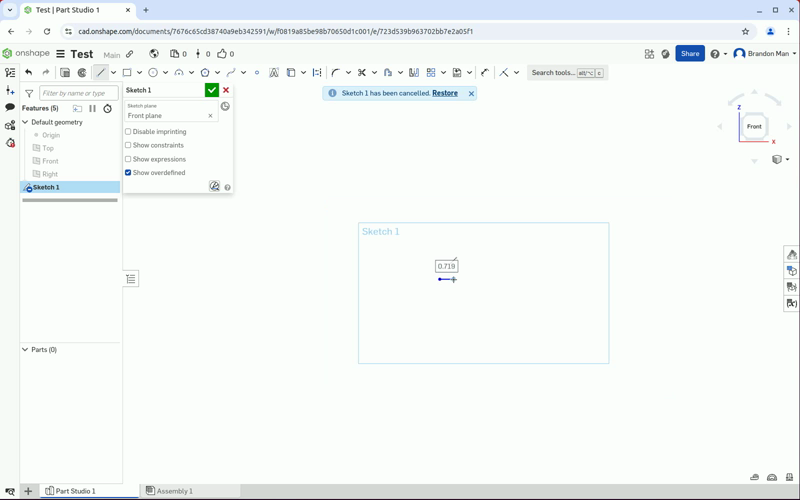
scroll(-6)
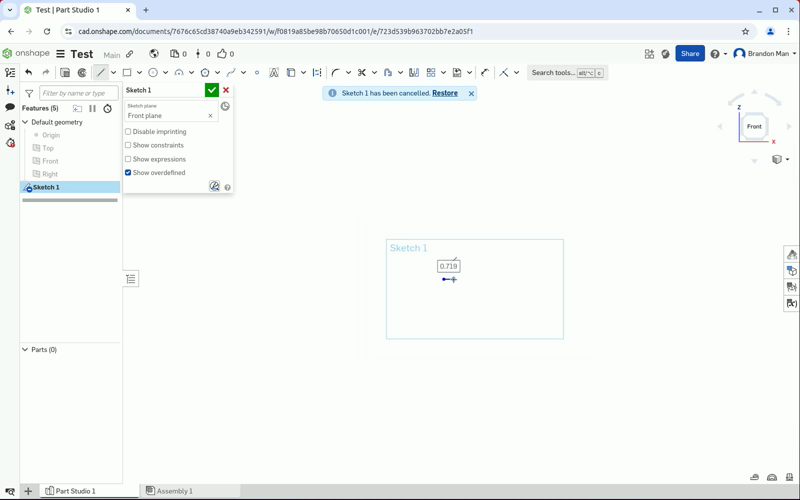
scroll(-6)
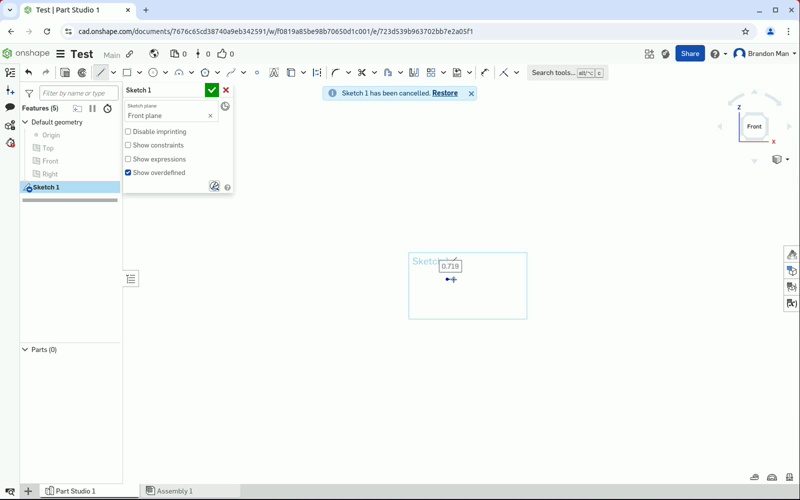
scroll(-6)
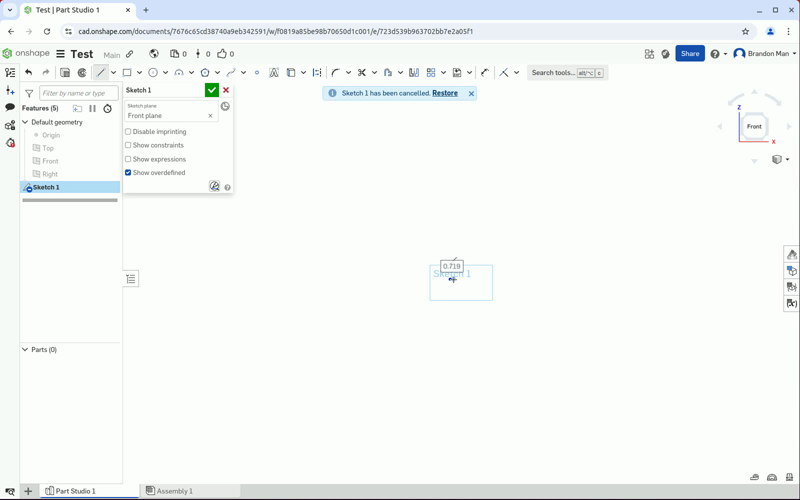
key_up(shift)
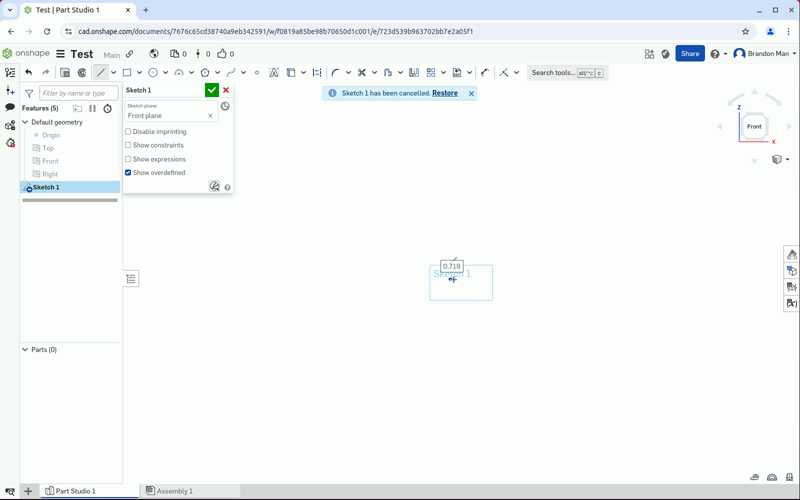
key_down(shift)
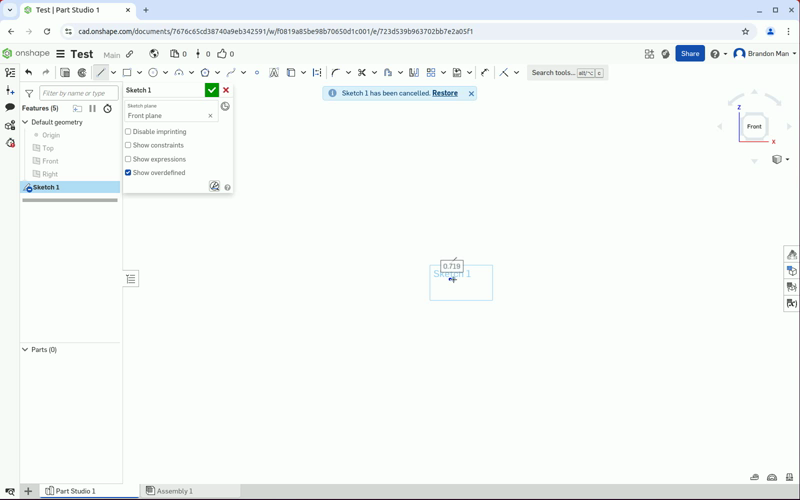
mouse_move(483, 279)
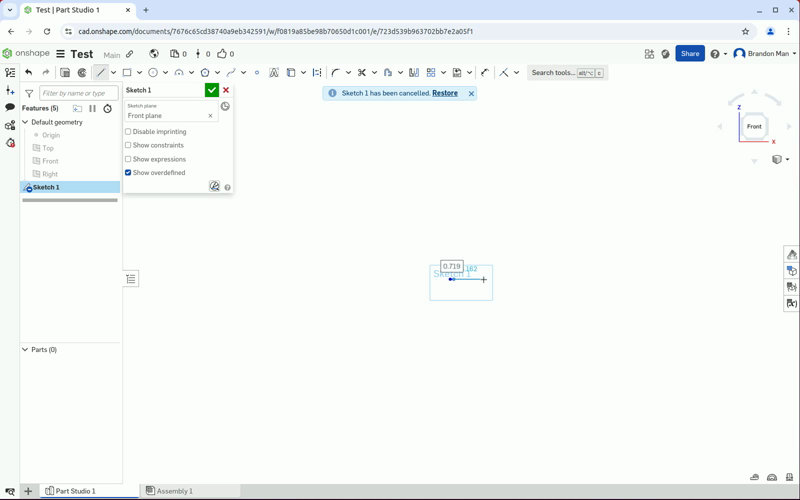
mouse_move(453, 276)
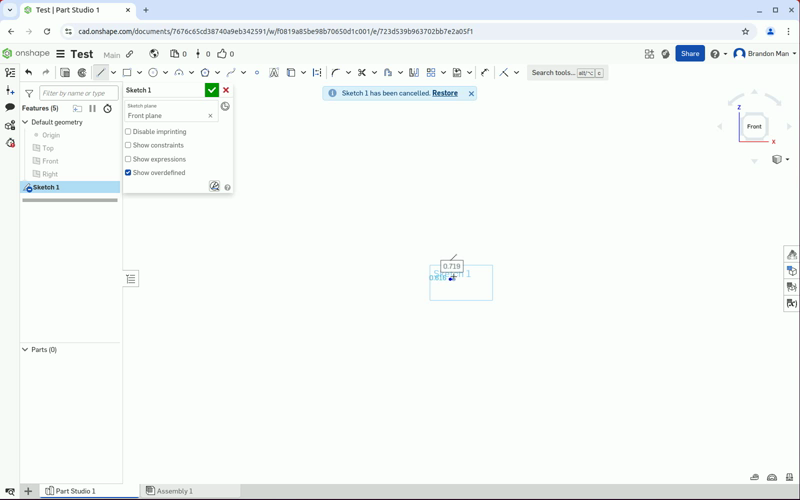
scroll(6)
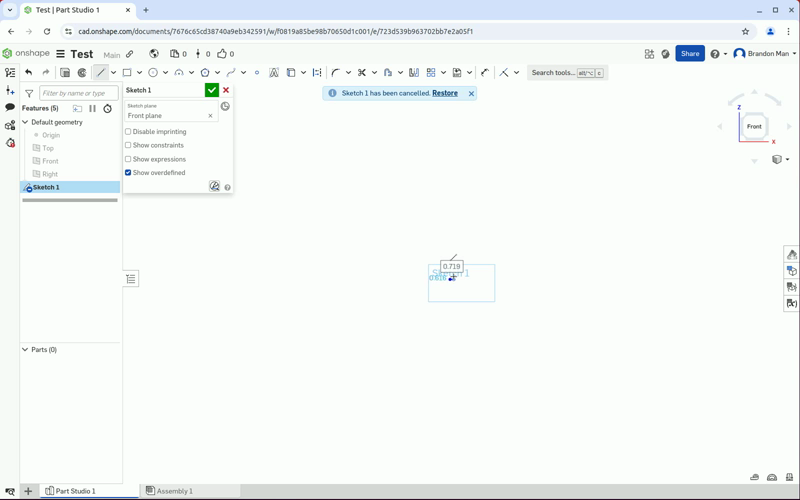
scroll(6)
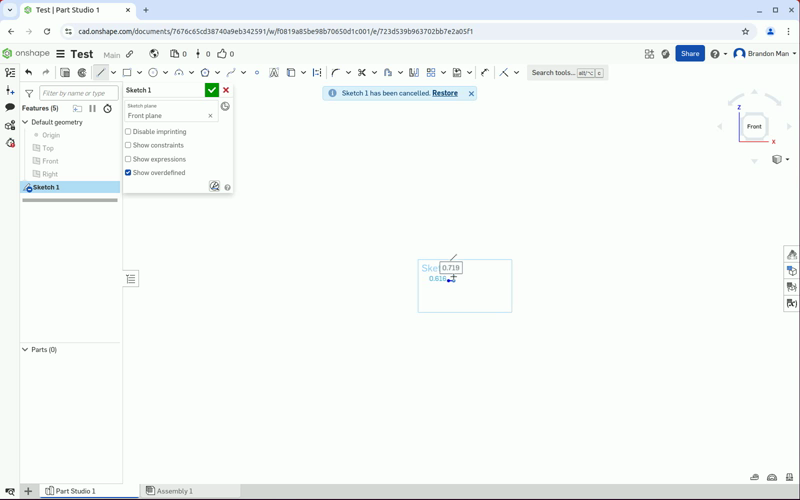
scroll(6)
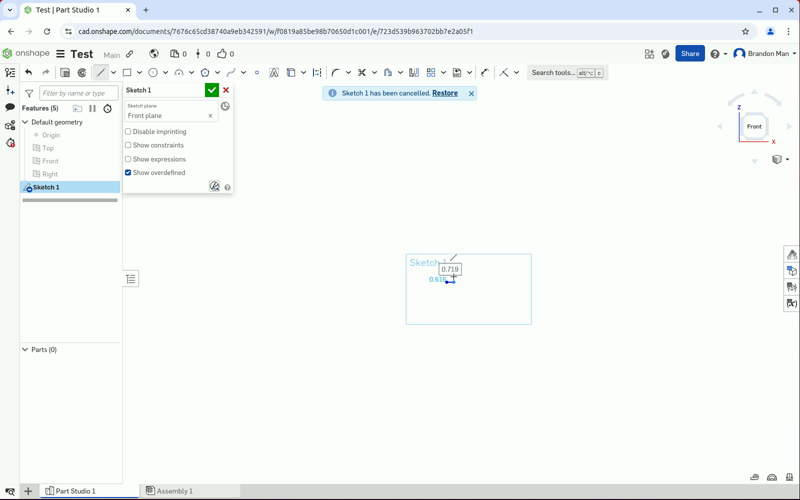
scroll(6)
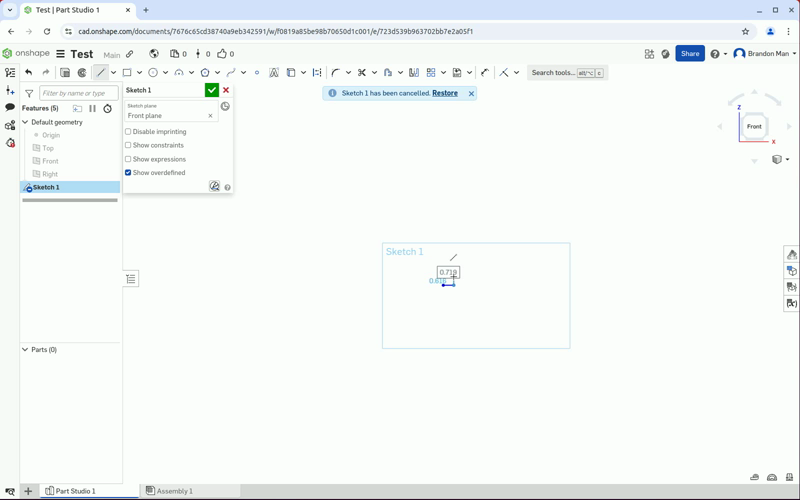
scroll(6)
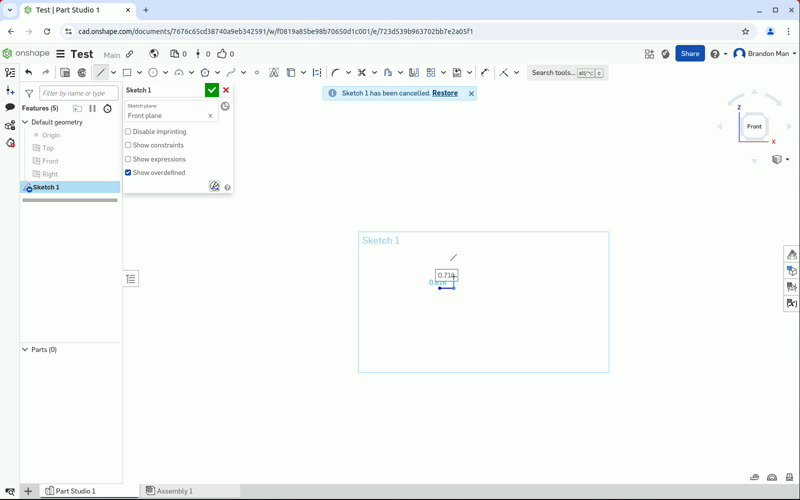
scroll(6)
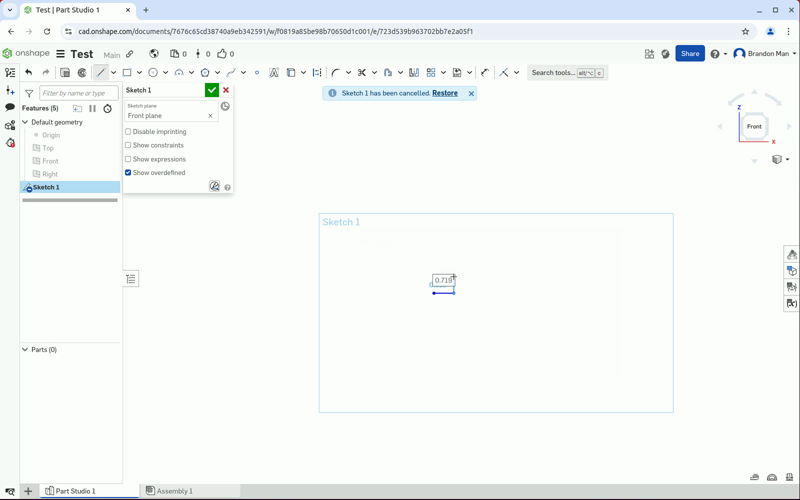
scroll(6)
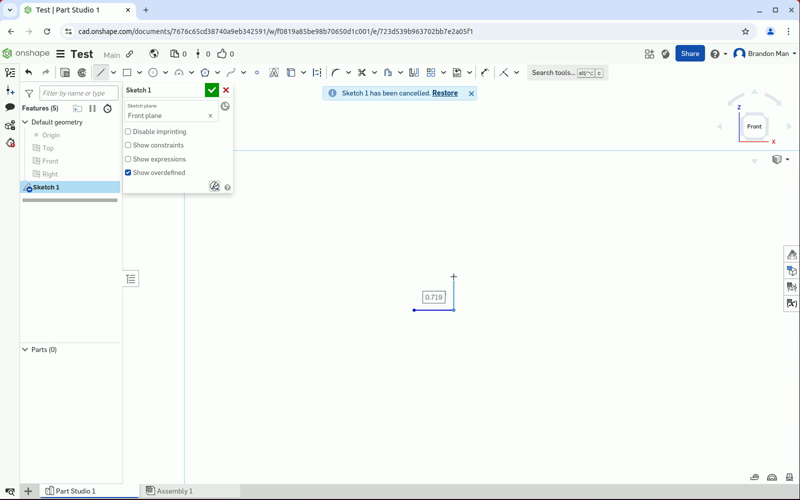
click(453, 276)
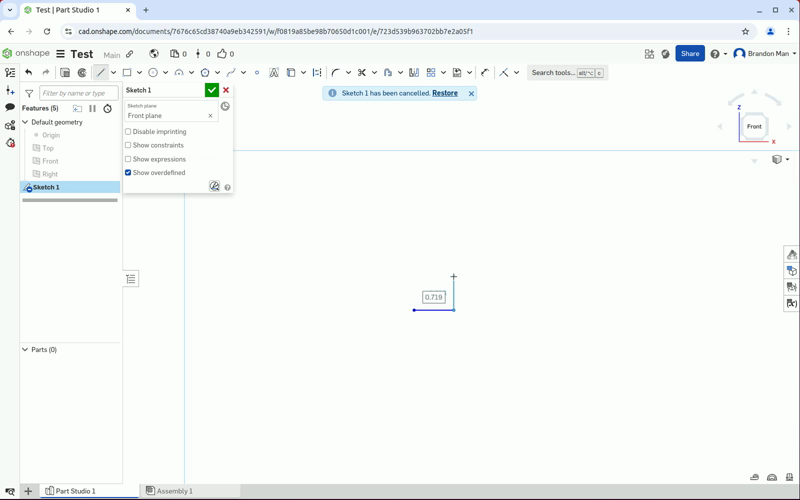
scroll(-6)
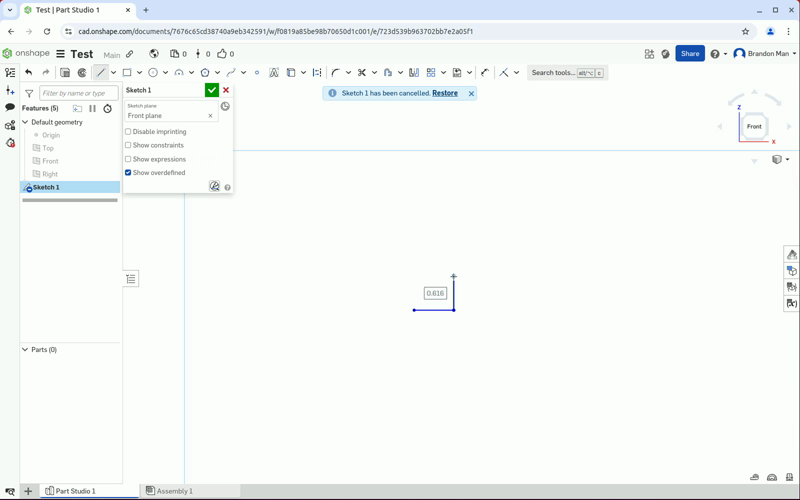
scroll(-6)
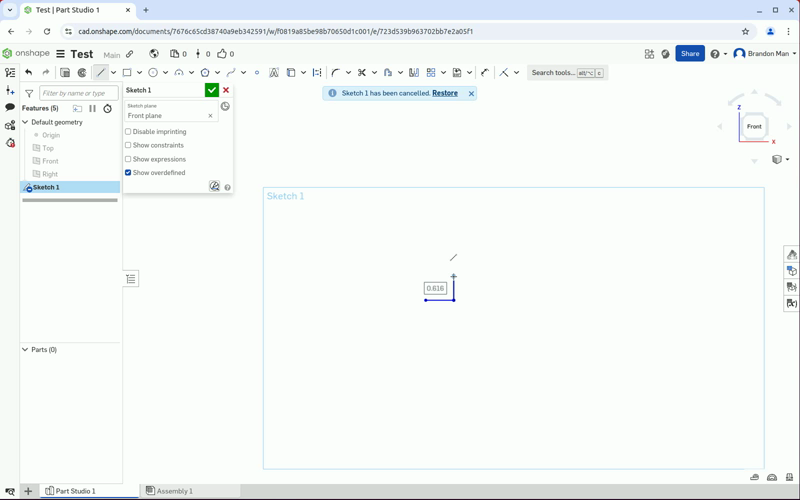
scroll(-6)
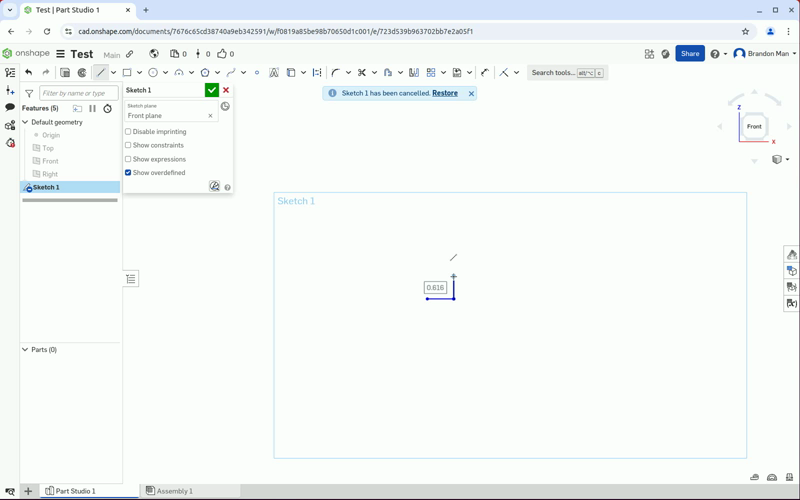
scroll(-6)
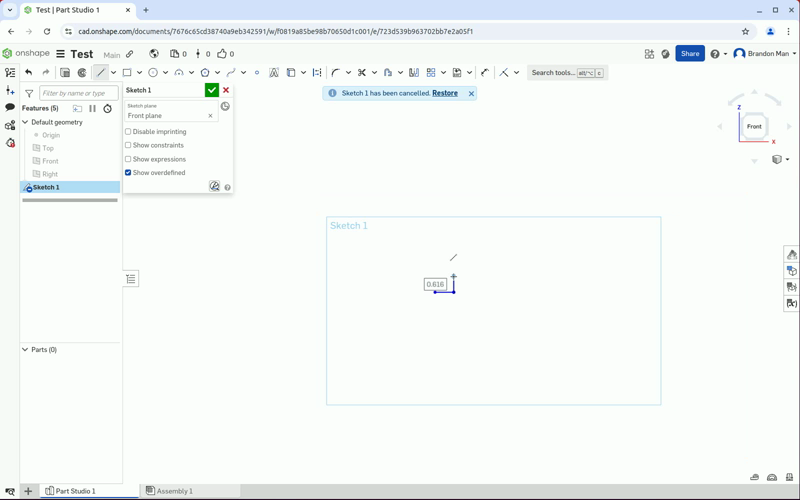
scroll(-6)
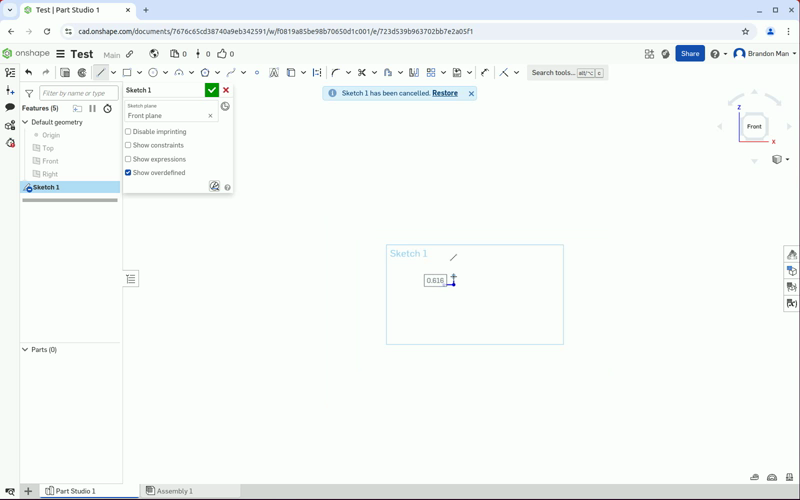
scroll(-6)
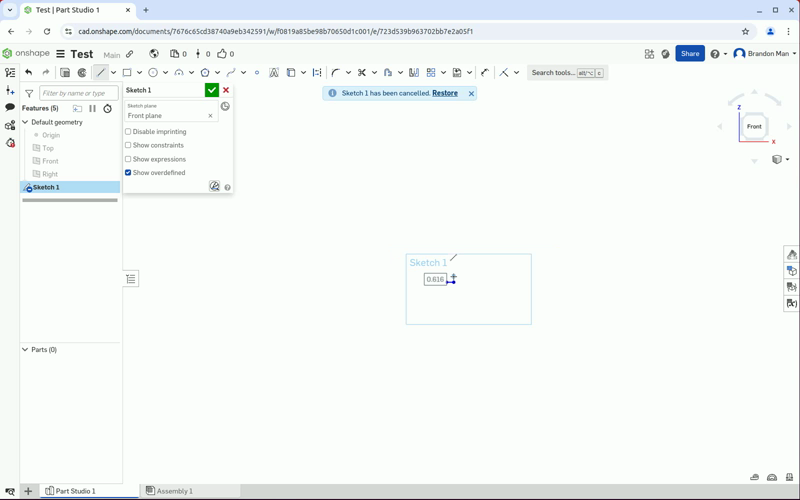
scroll(-6)
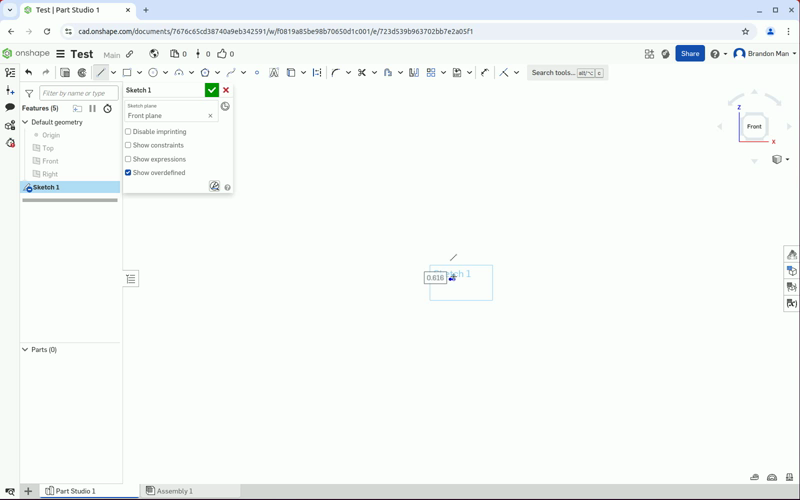
key_up(shift)
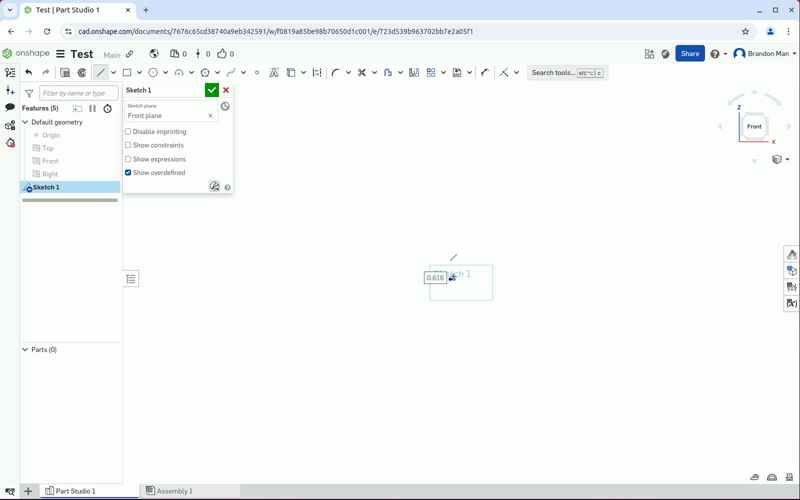
key_down(shift)
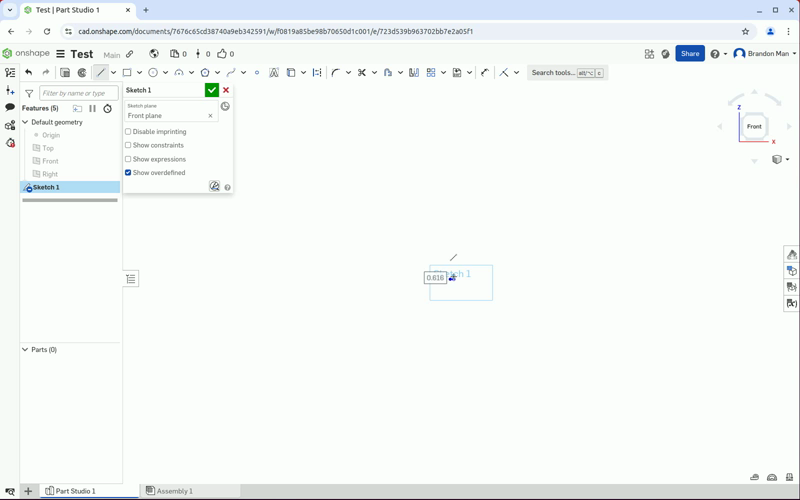
mouse_move(483, 276)
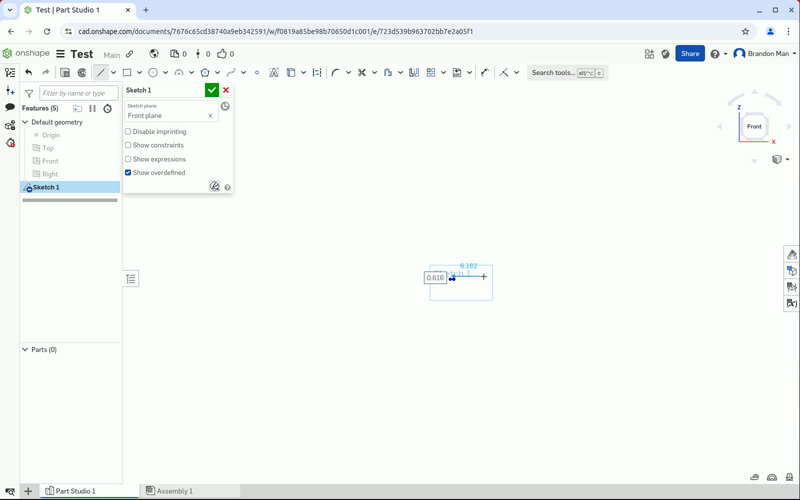
mouse_move(450, 276)
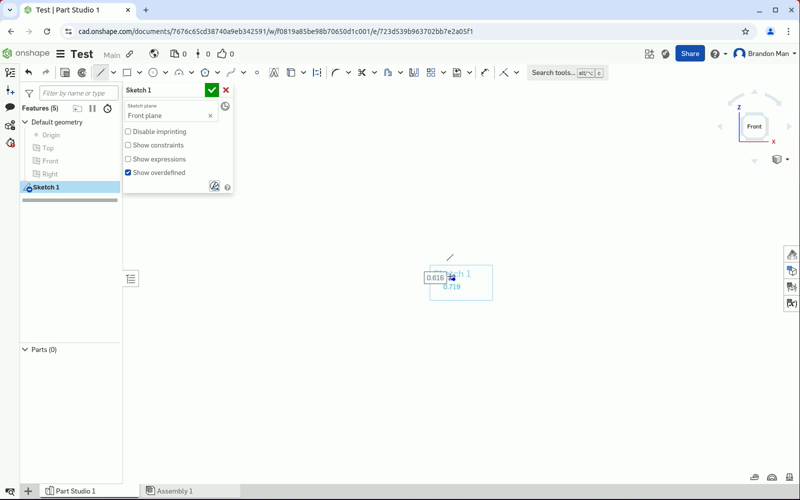
scroll(6)
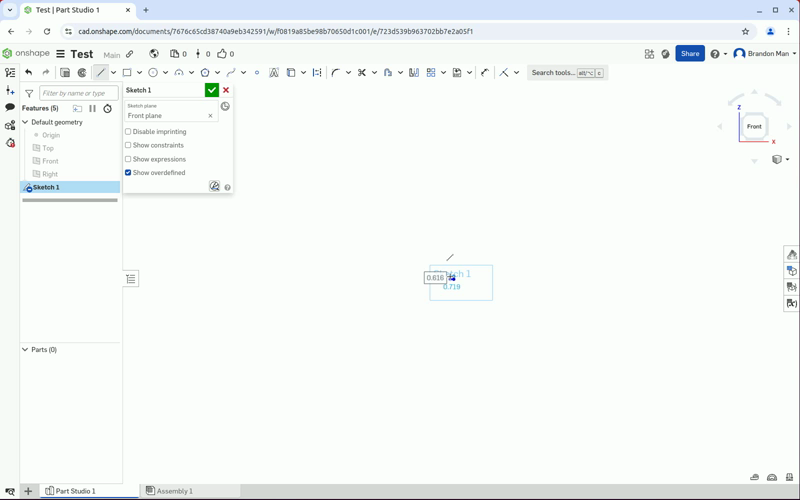
scroll(6)
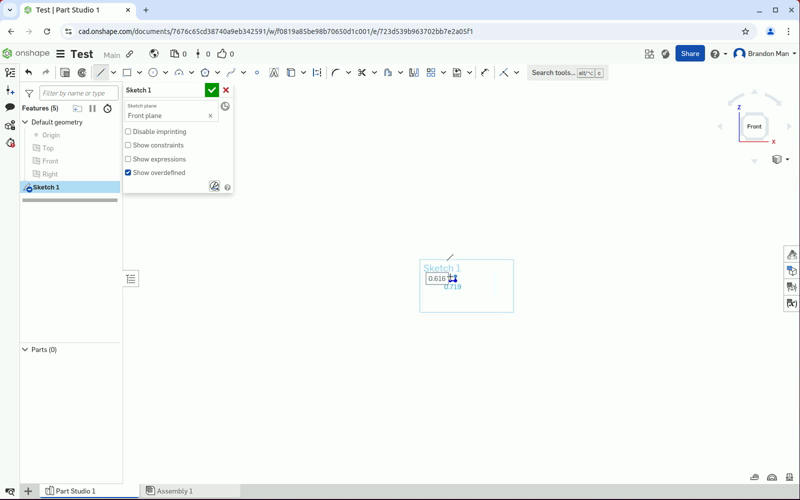
scroll(6)
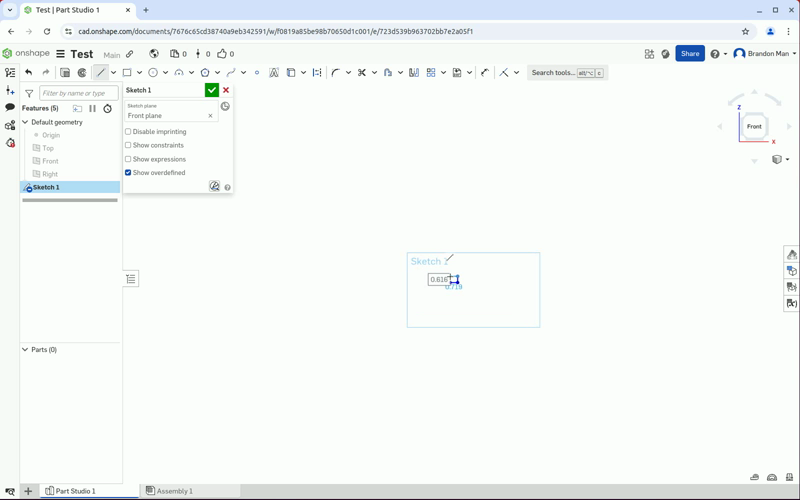
scroll(6)
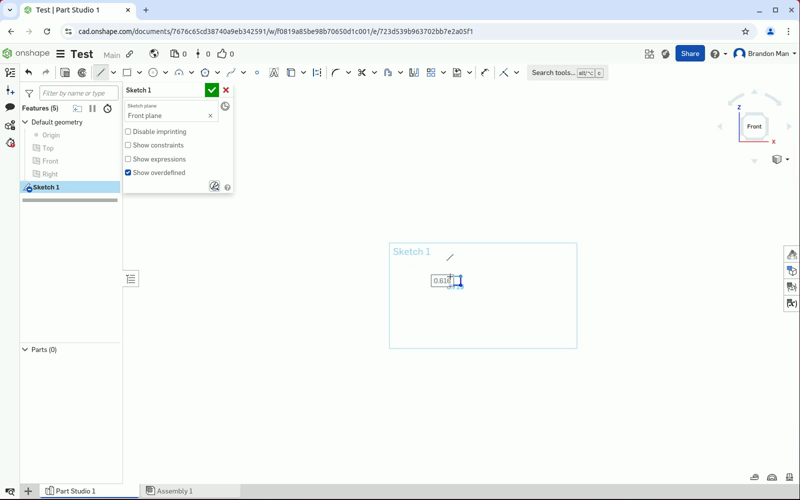
scroll(6)
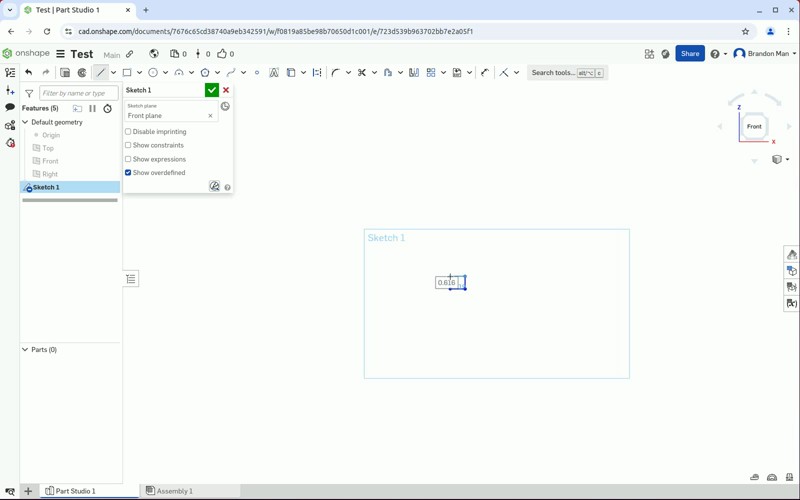
scroll(6)
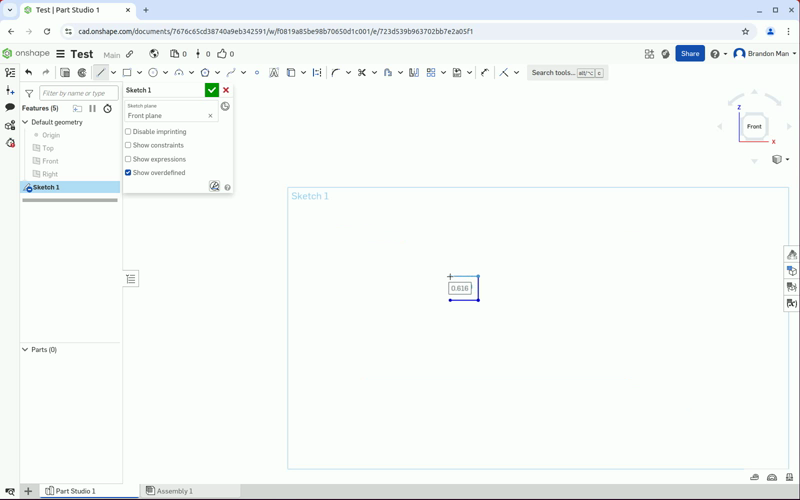
scroll(6)
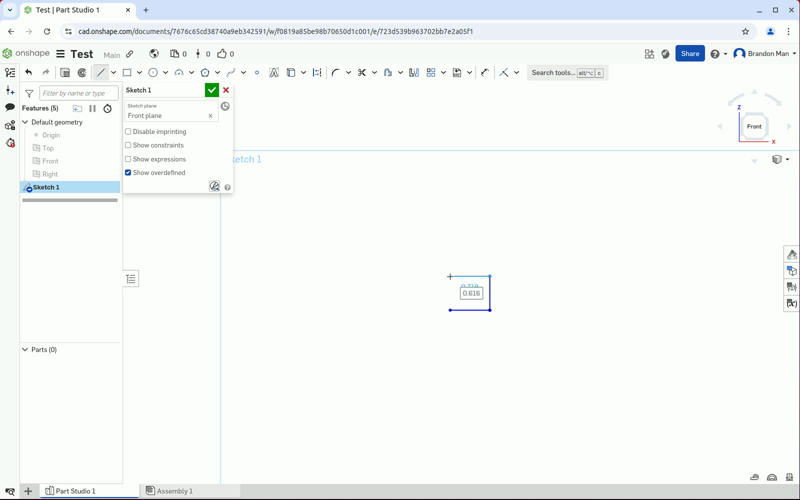
click(450, 276)
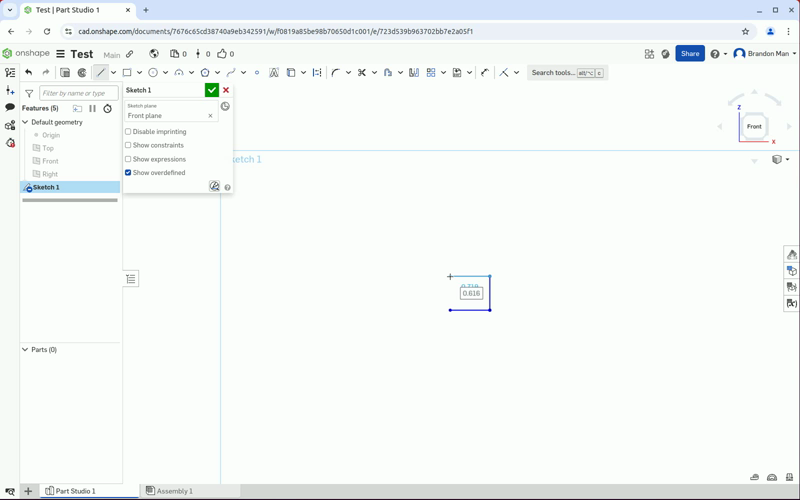
scroll(-6)
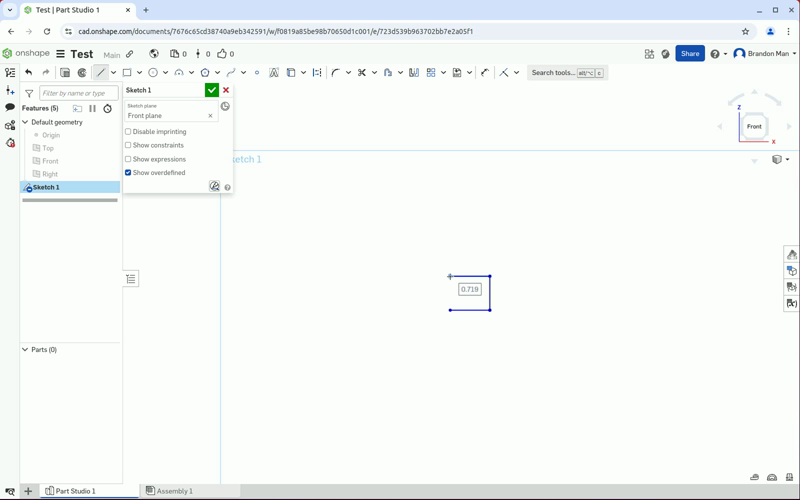
scroll(-6)
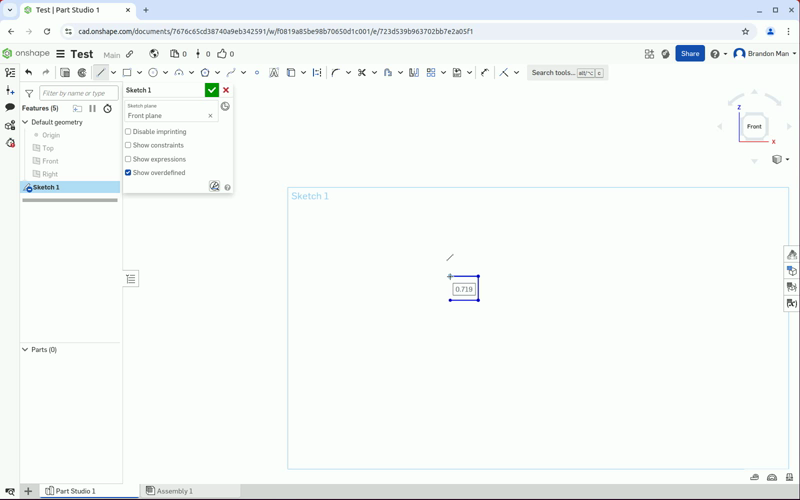
scroll(-6)
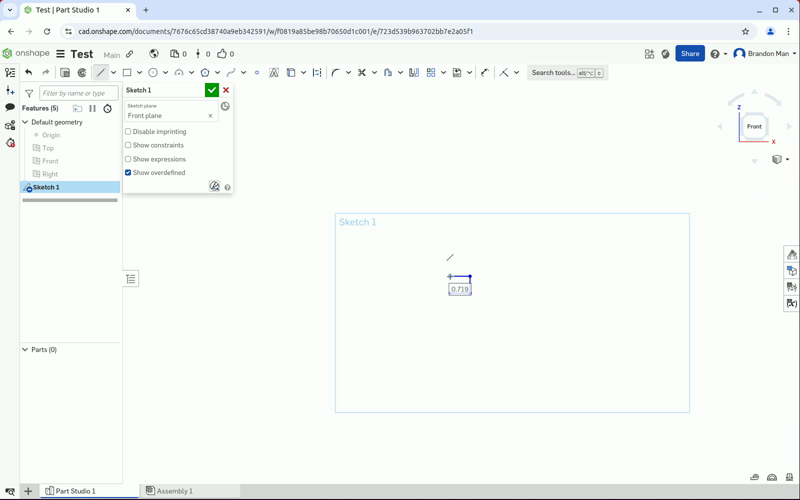
scroll(-6)
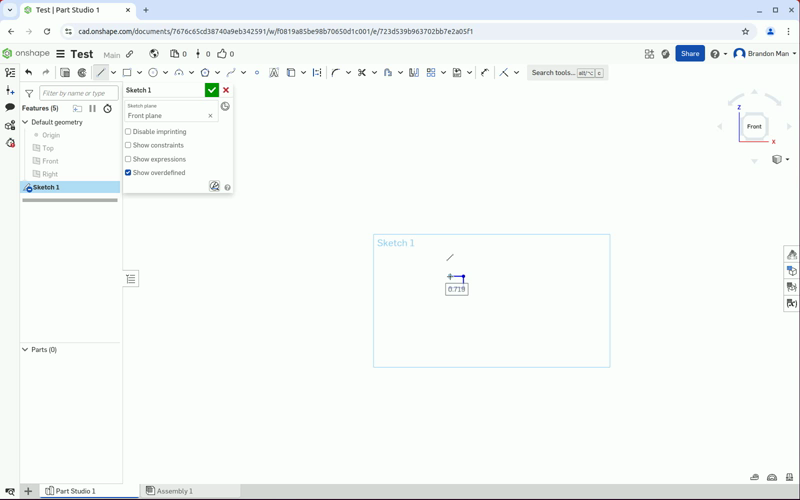
scroll(-6)
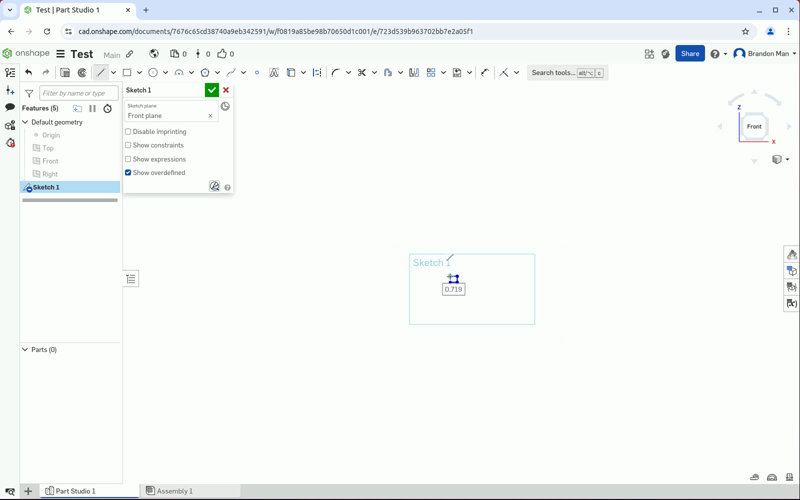
scroll(-6)
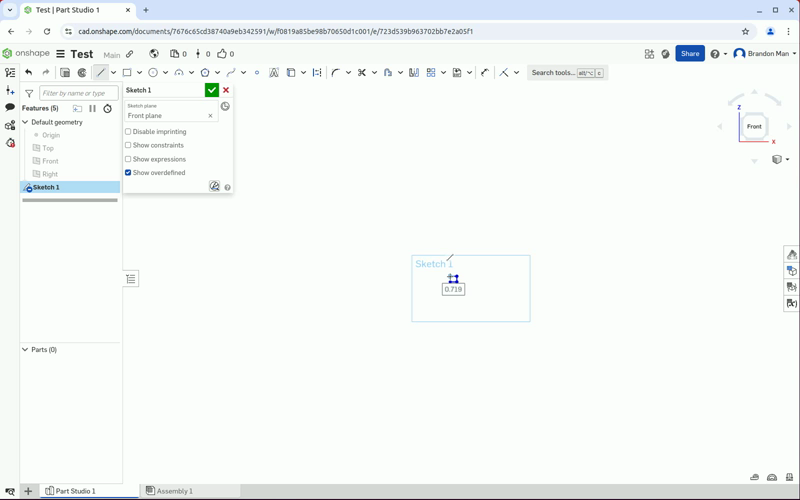
scroll(-6)
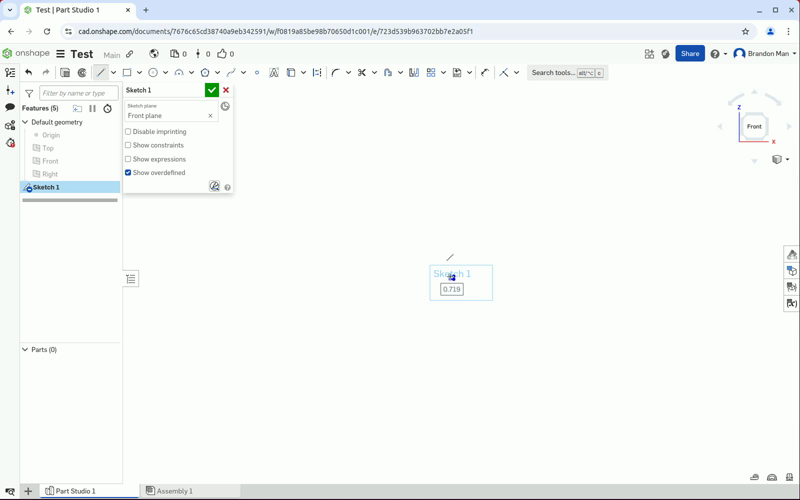
key_up(shift)
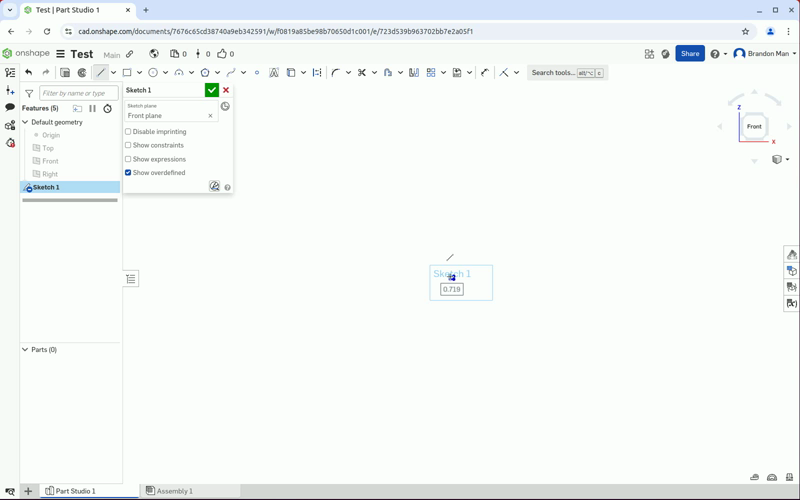
mouse_move(480, 276)
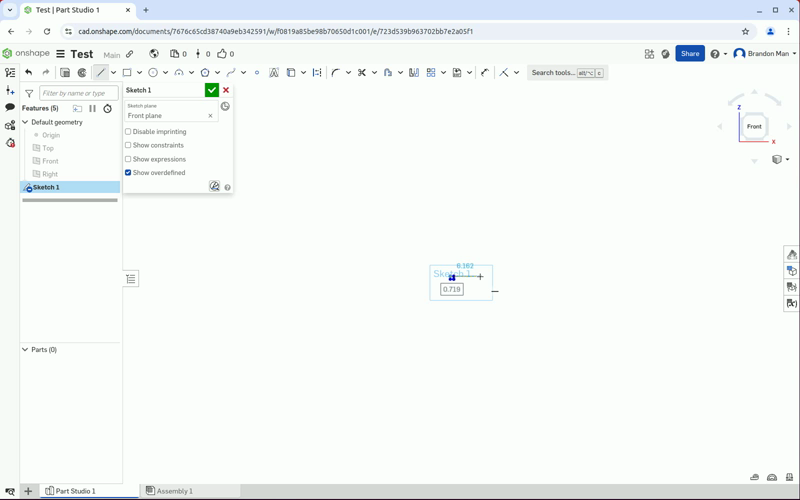
key_down(shift)
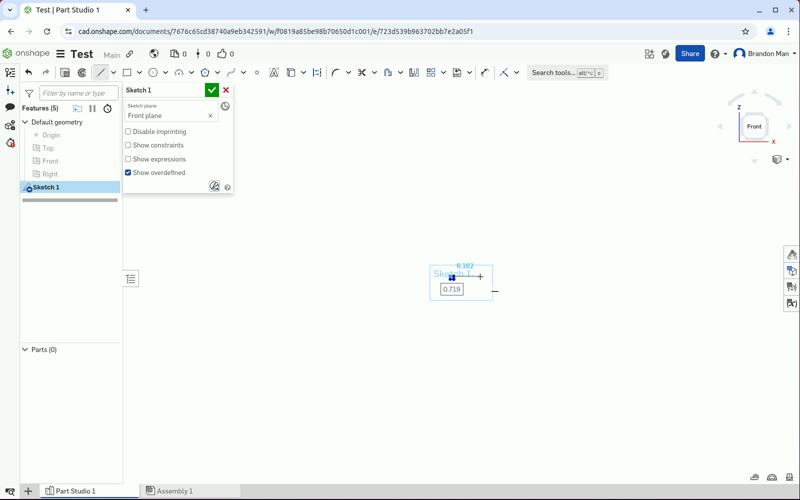
mouse_move(450, 279)
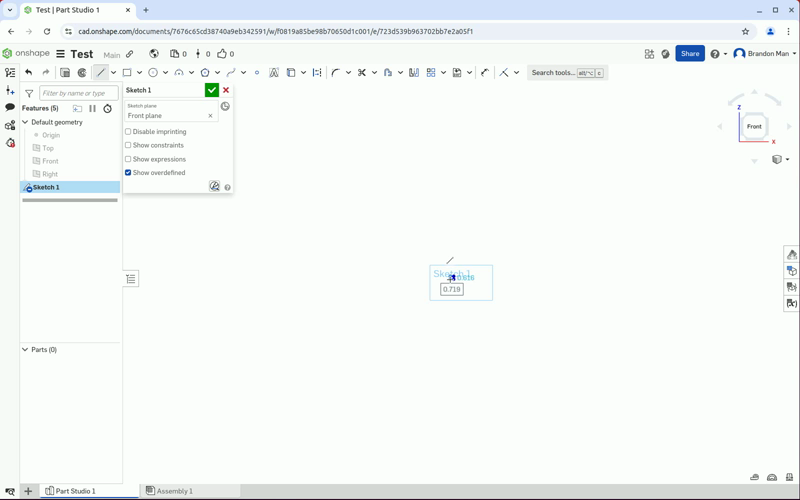
scroll(6)
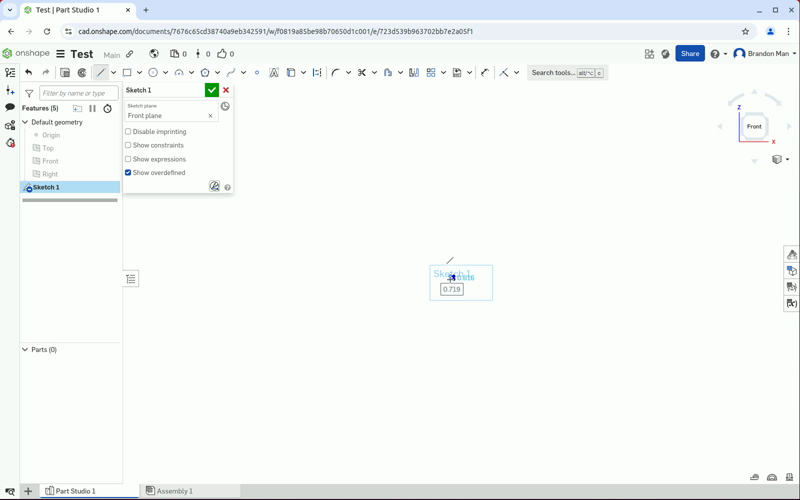
scroll(6)
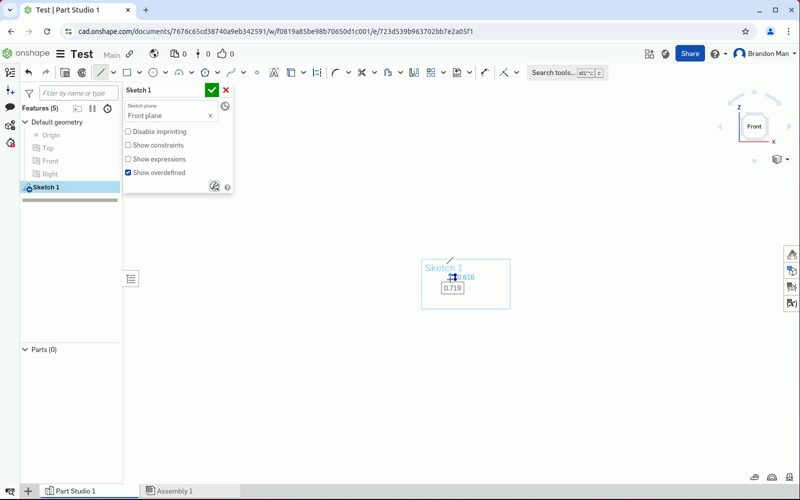
scroll(6)
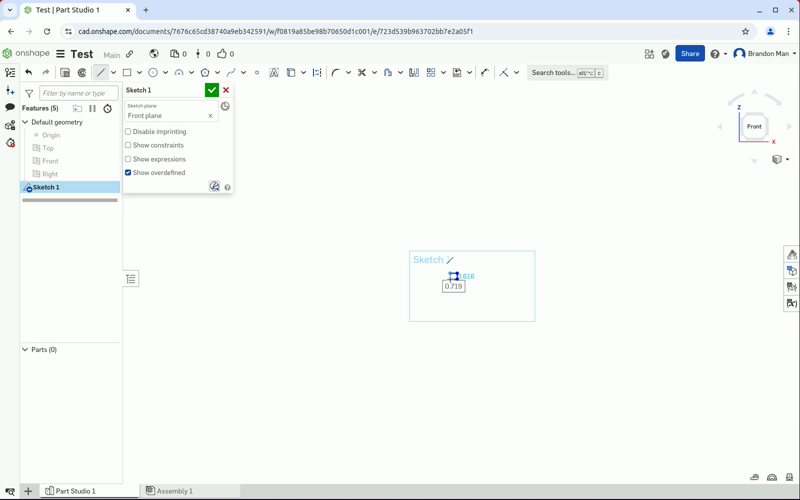
scroll(6)
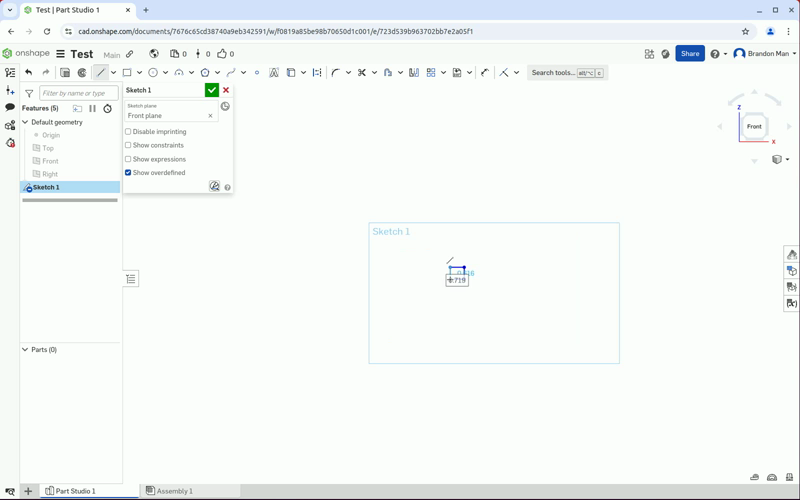
scroll(6)
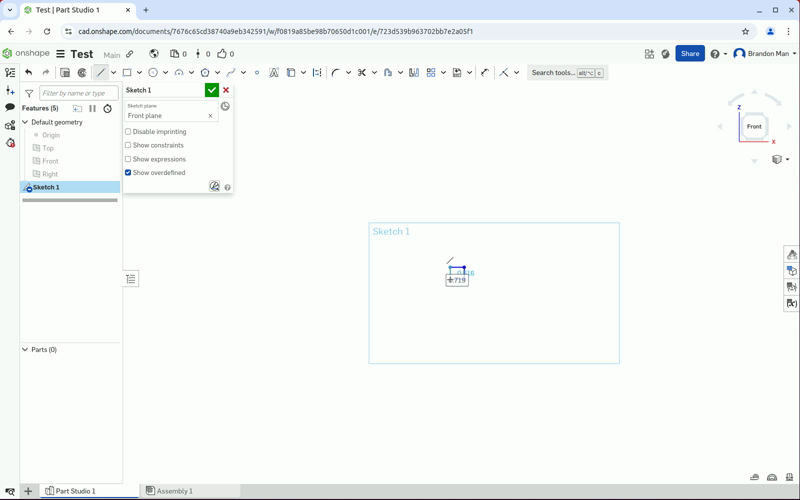
scroll(6)
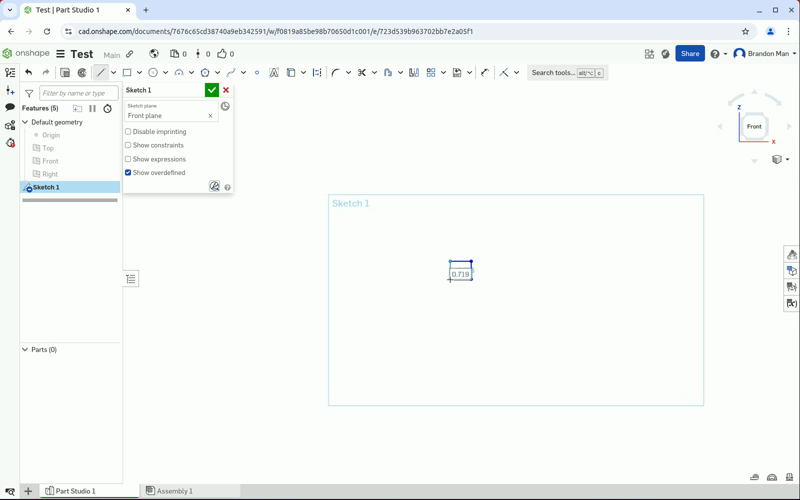
scroll(6)
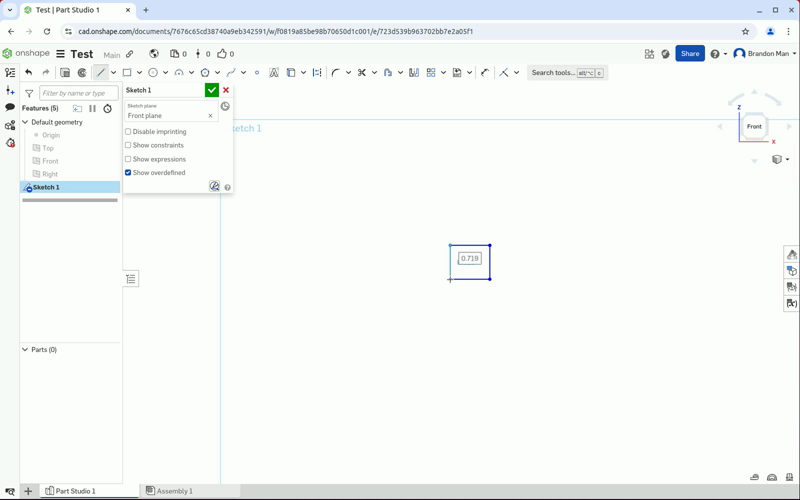
key_up(shift)
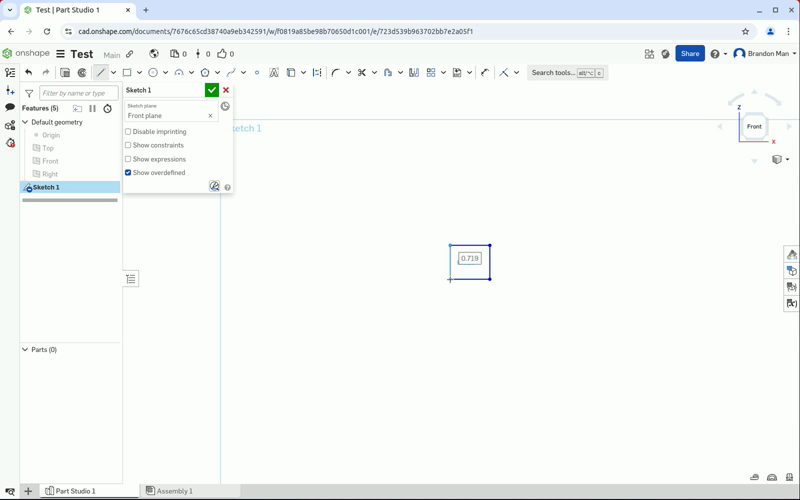
click(450, 279)
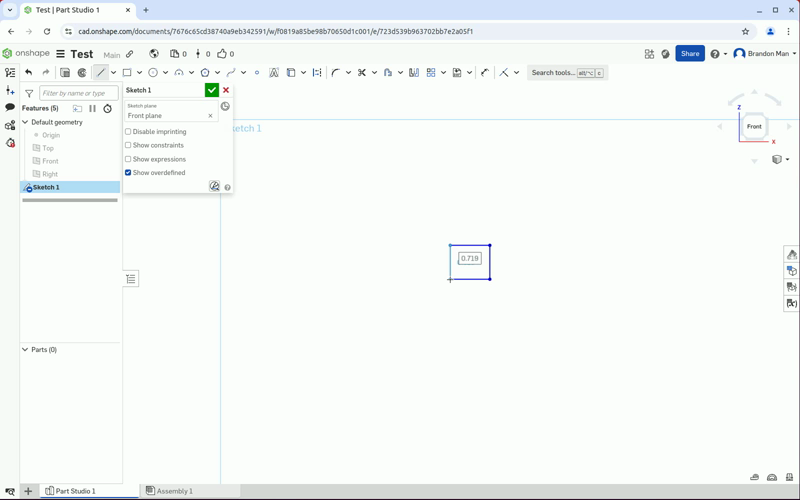
scroll(-6)
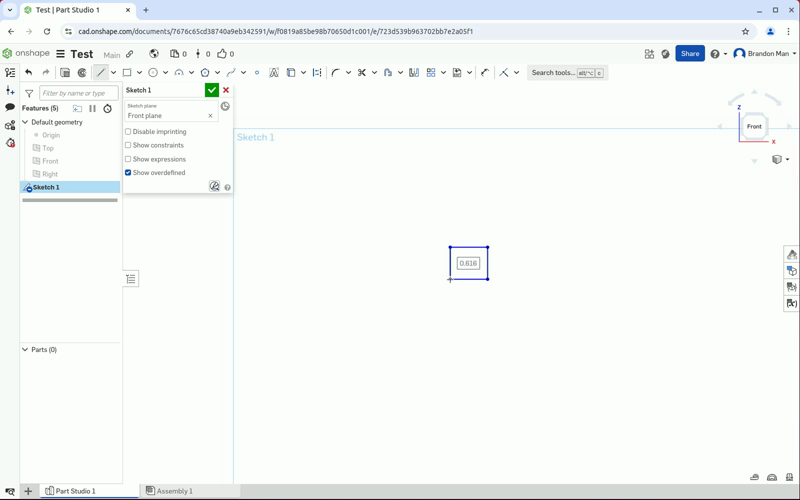
scroll(-6)
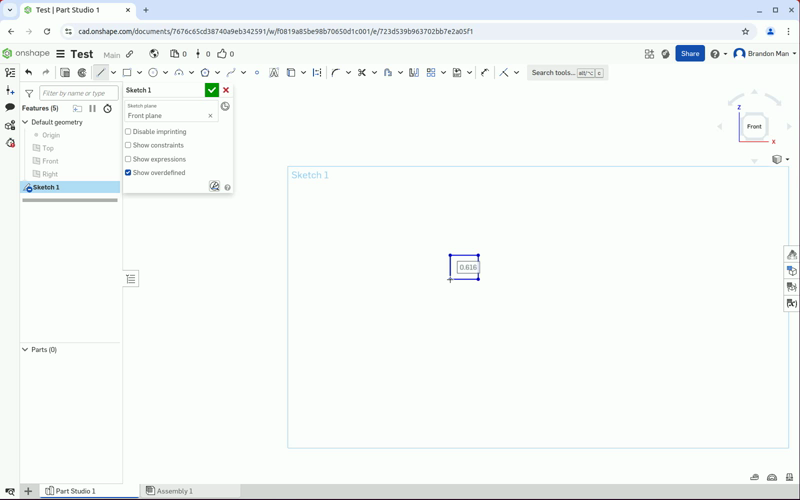
scroll(-6)
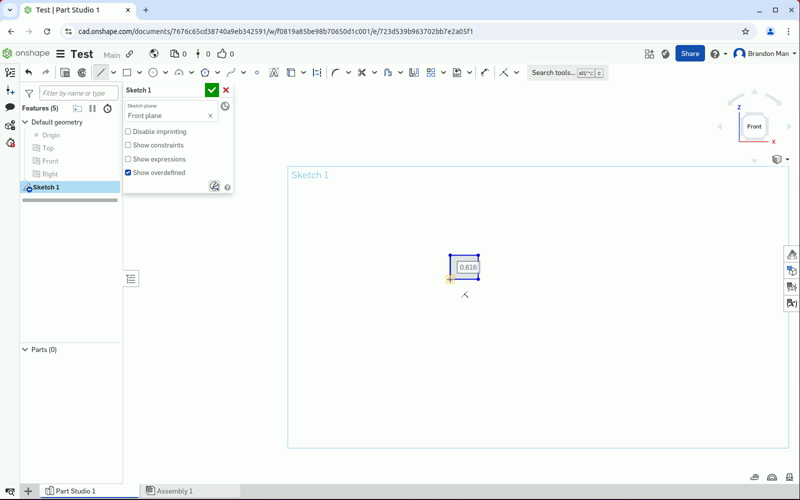
scroll(-6)
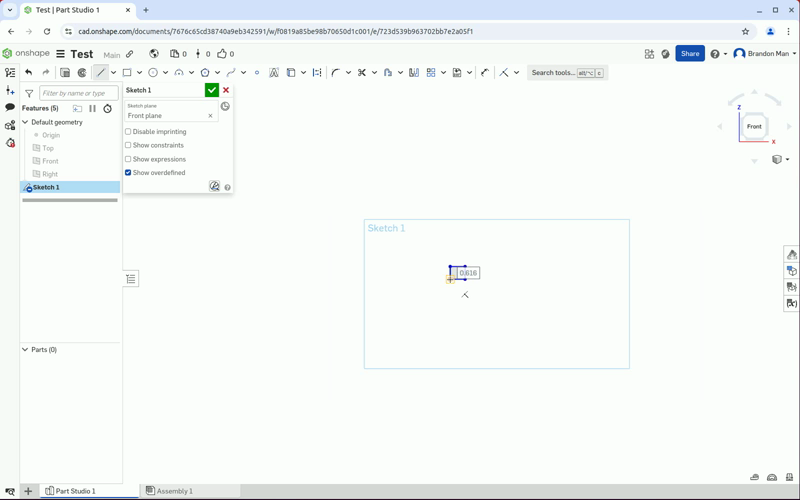
scroll(-6)
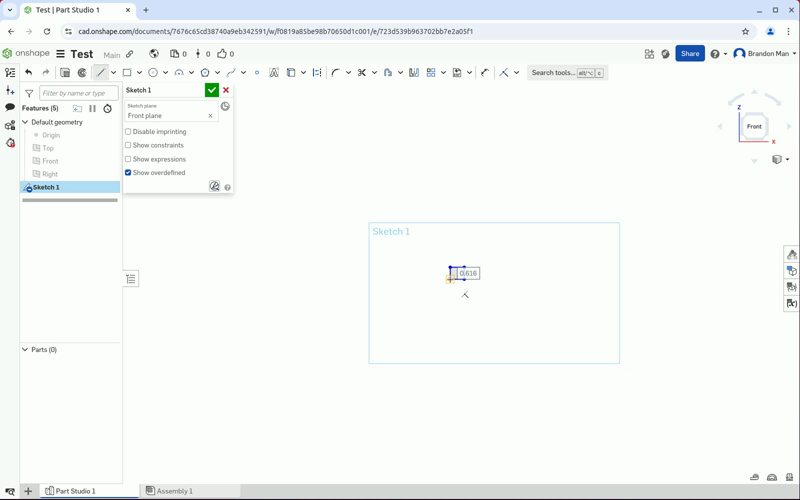
scroll(-6)
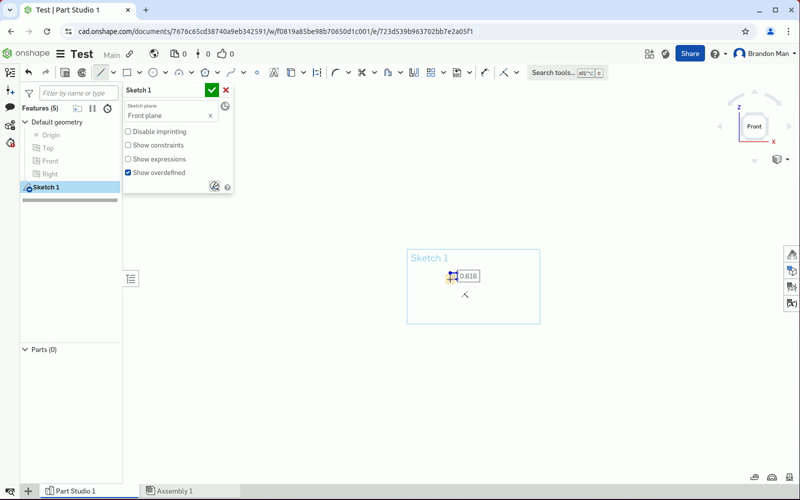
scroll(-6)
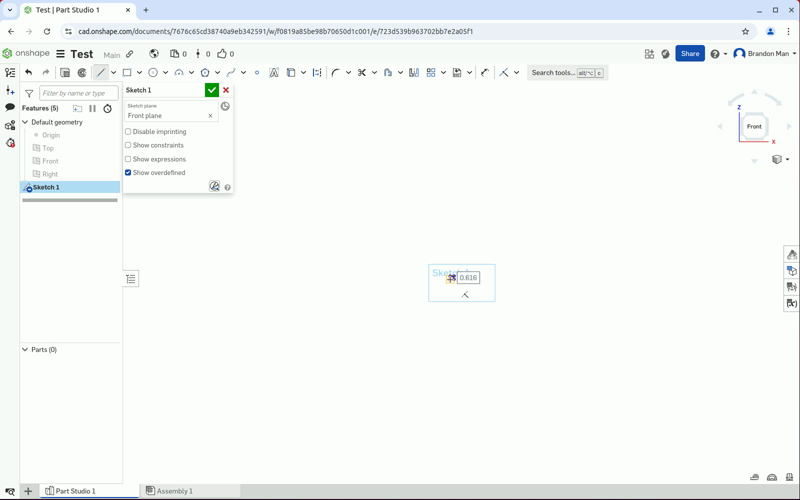
key(esc)
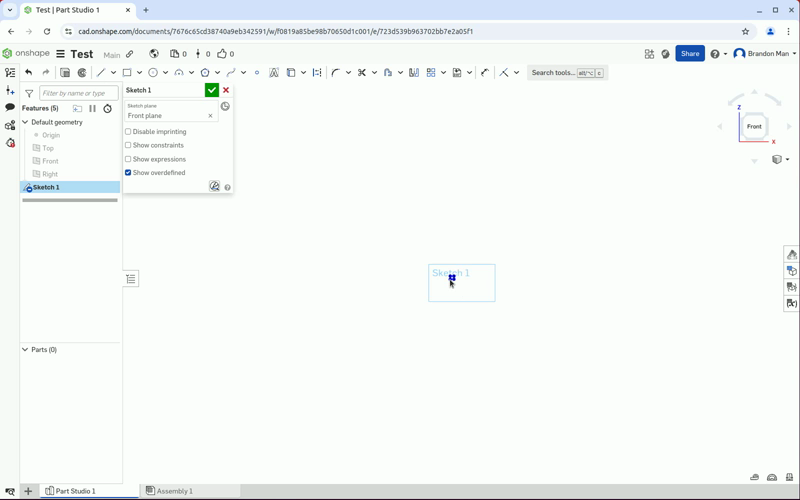
key(l)
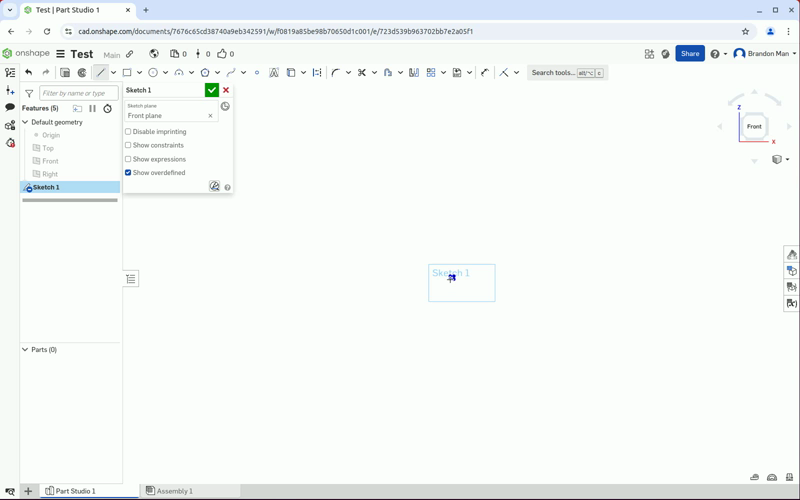
key_down(shift)
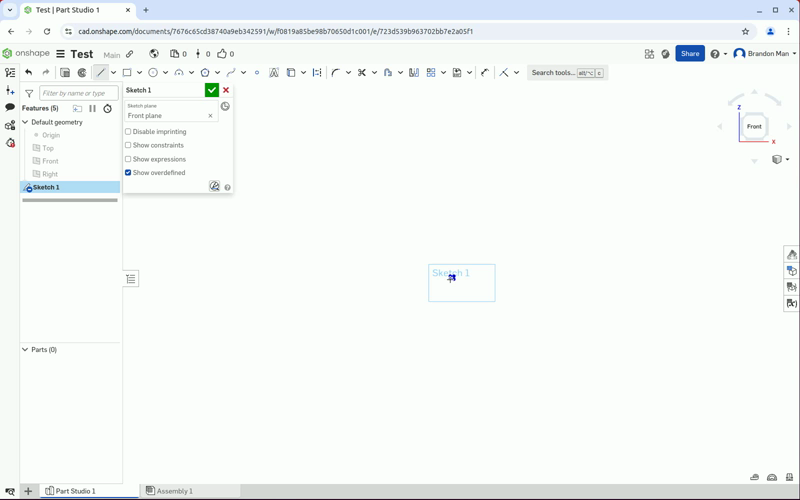
mouse_move(450, 279)
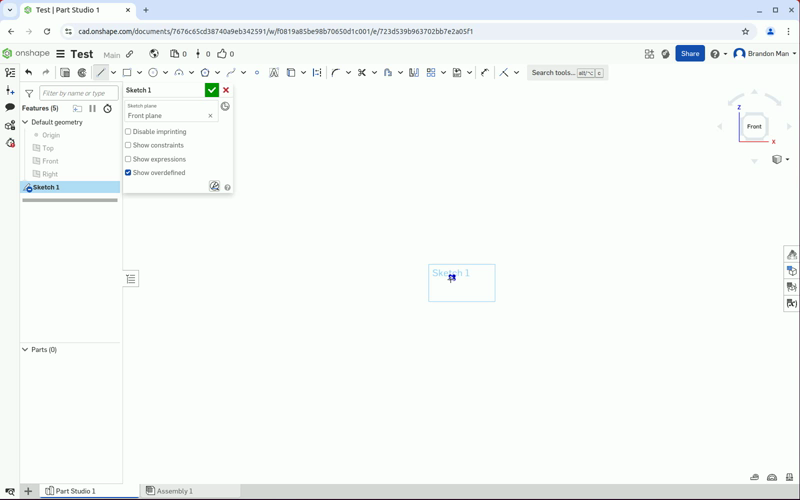
scroll(6)
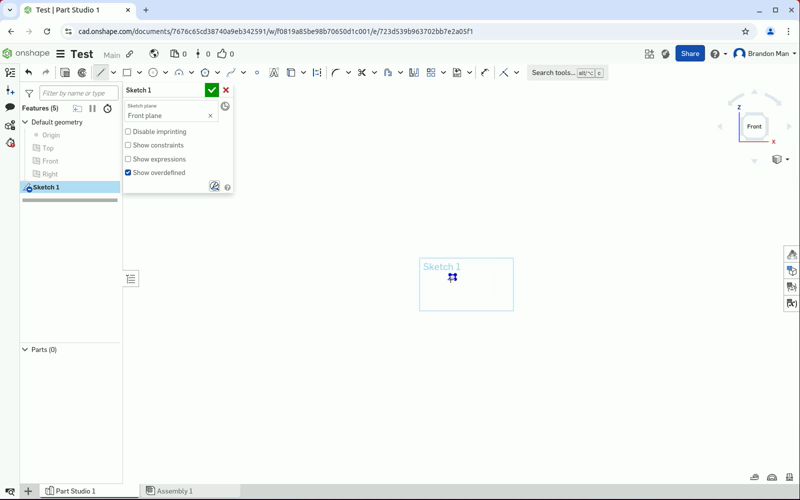
scroll(6)
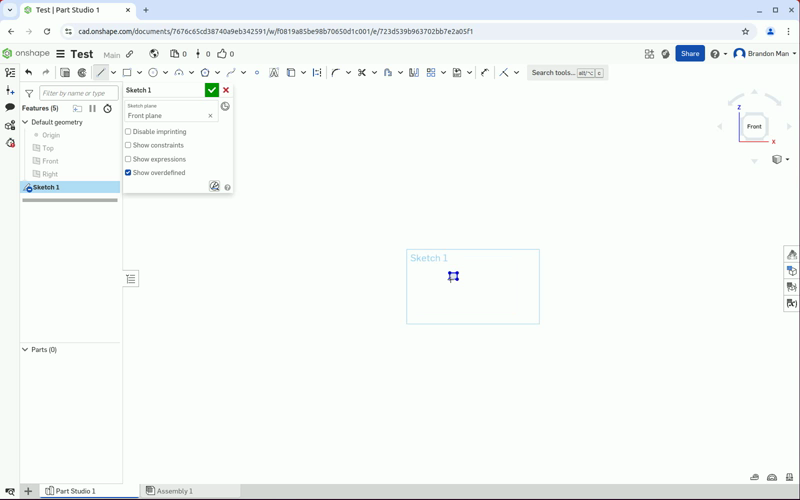
scroll(6)
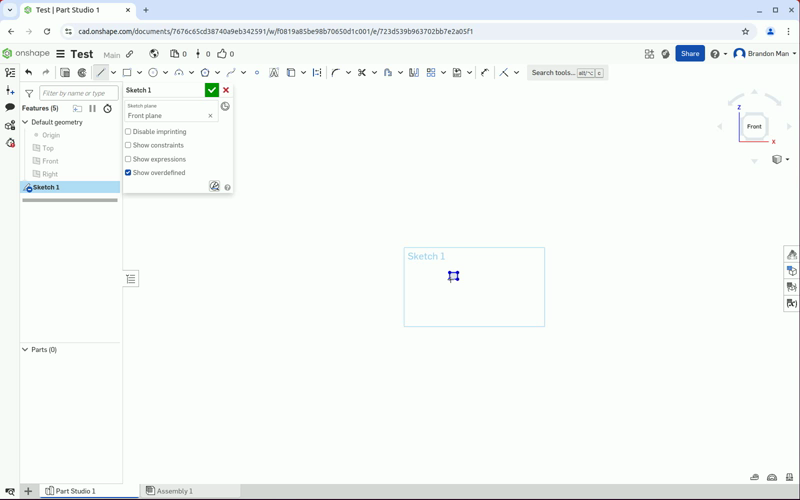
scroll(6)
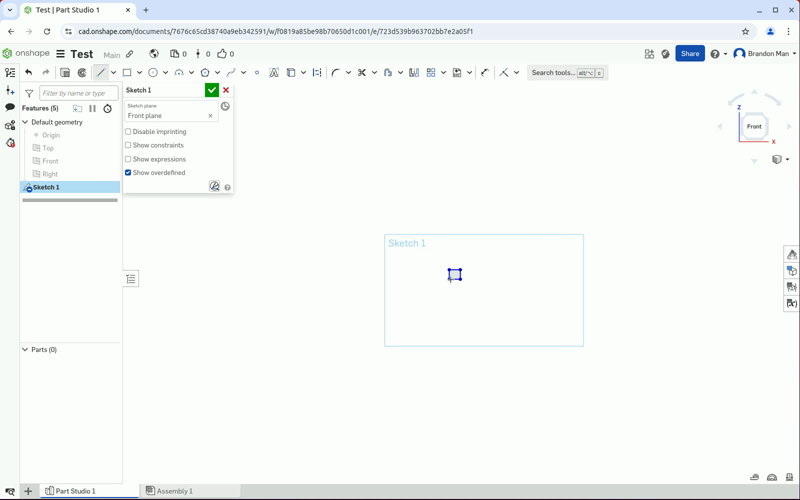
scroll(6)
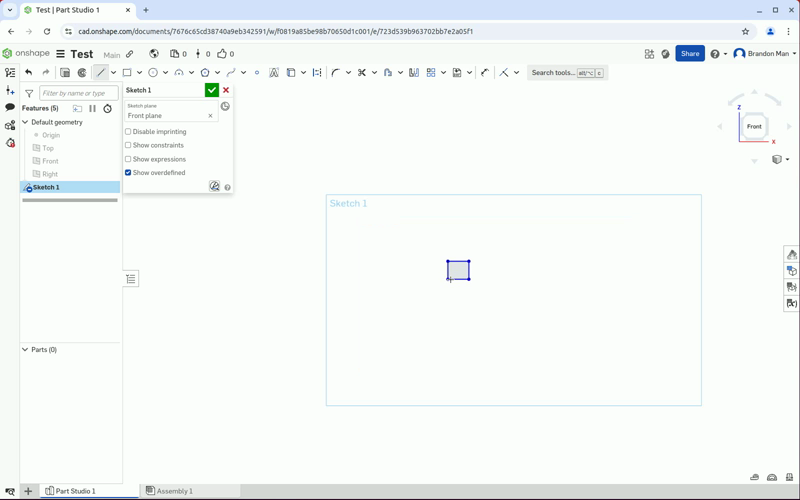
scroll(6)
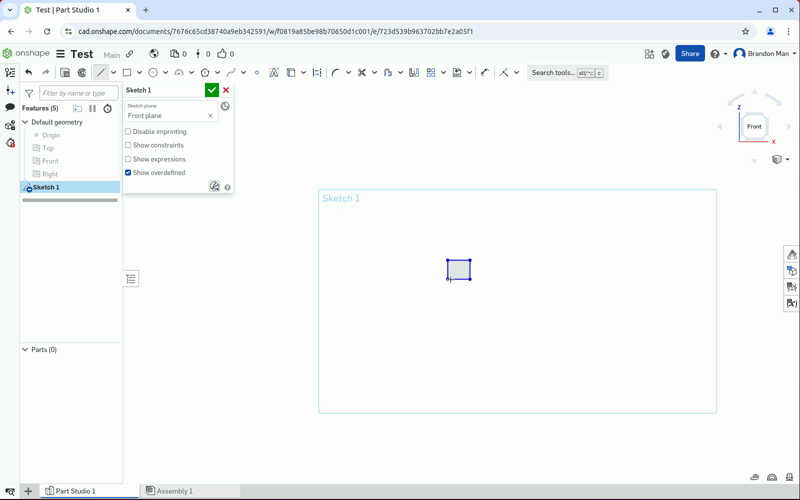
scroll(6)
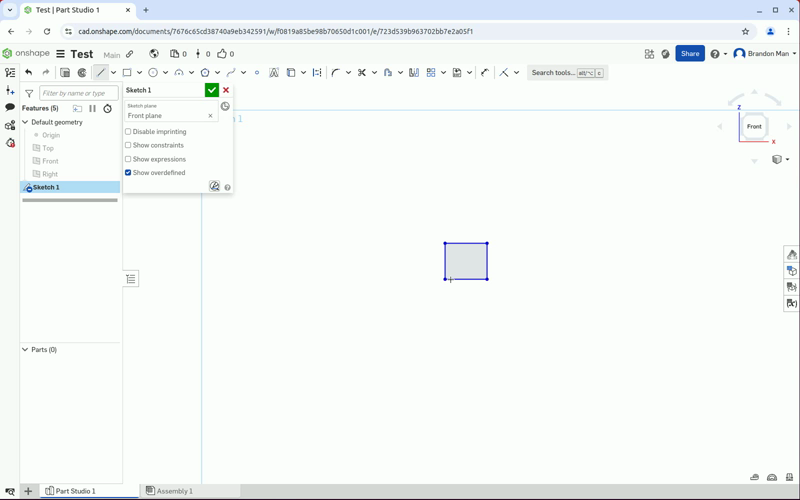
click(450, 279)
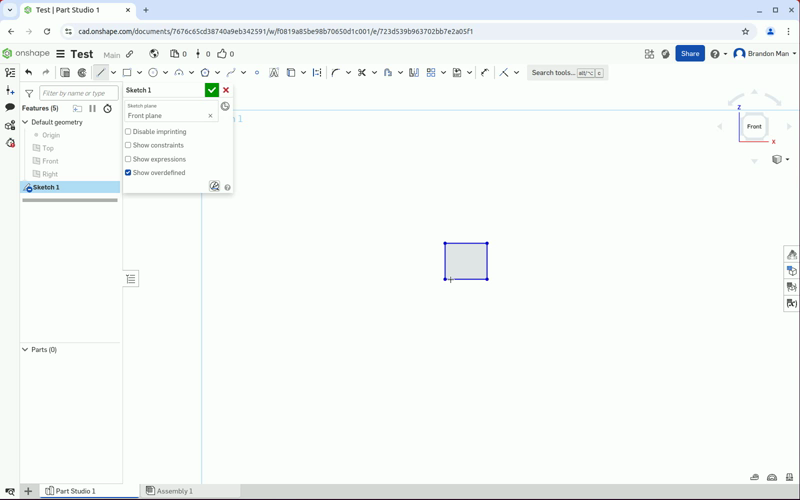
scroll(-6)
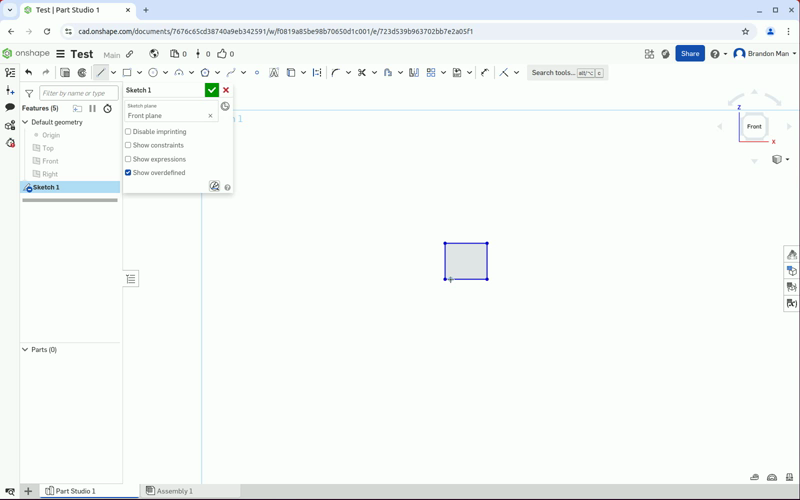
scroll(-6)
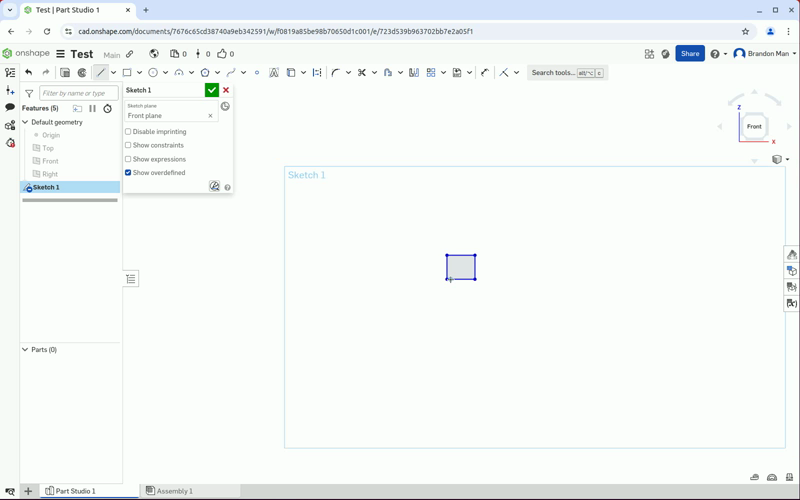
scroll(-6)
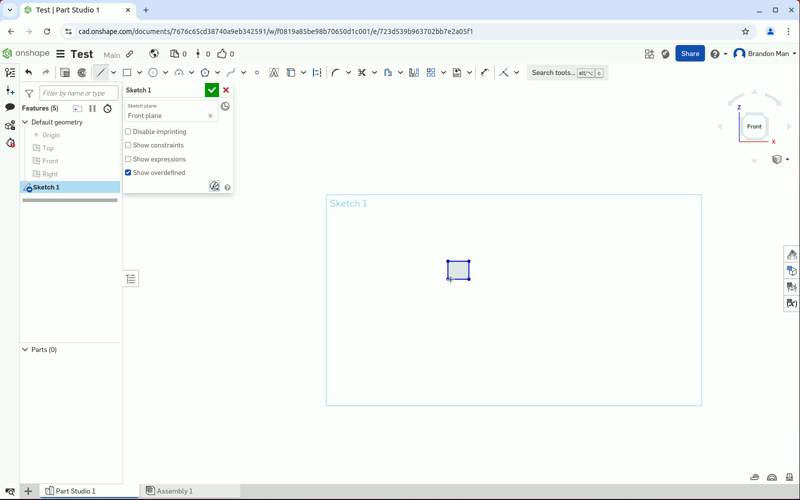
scroll(-6)
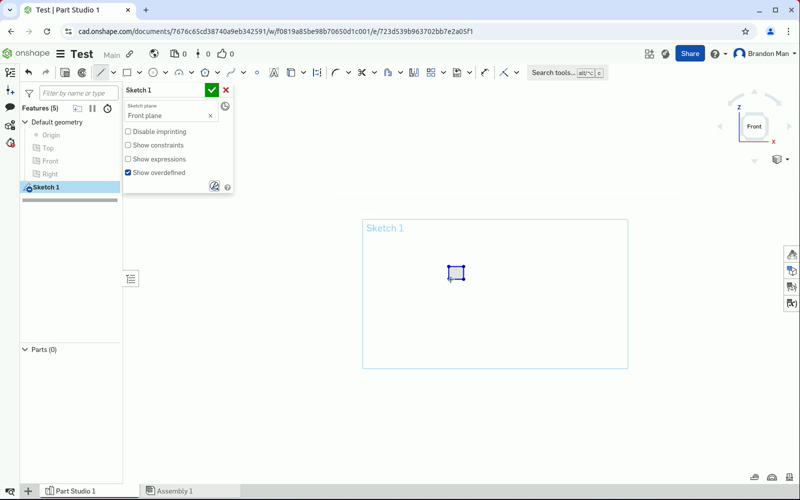
scroll(-6)
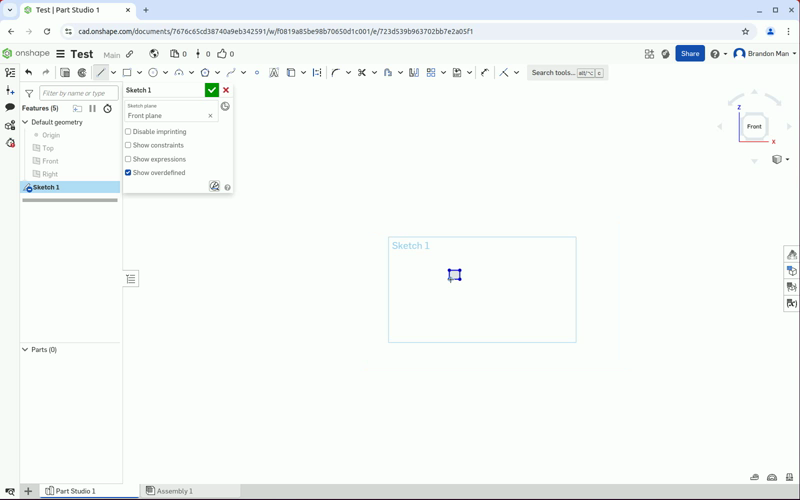
scroll(-6)
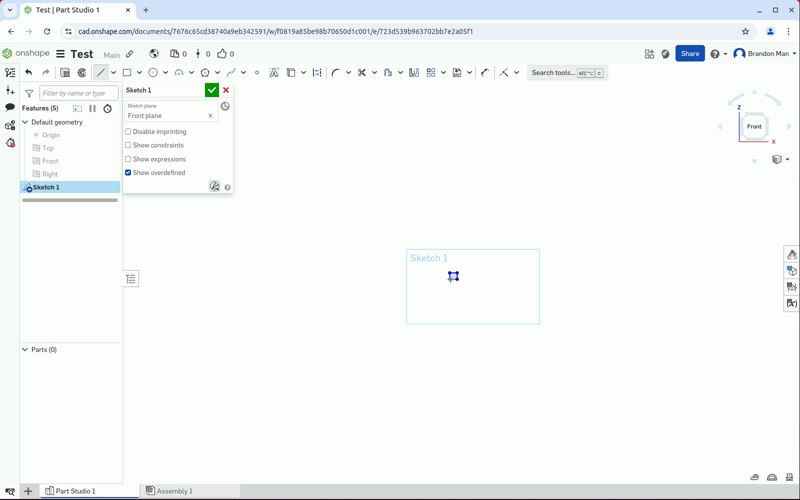
scroll(-6)
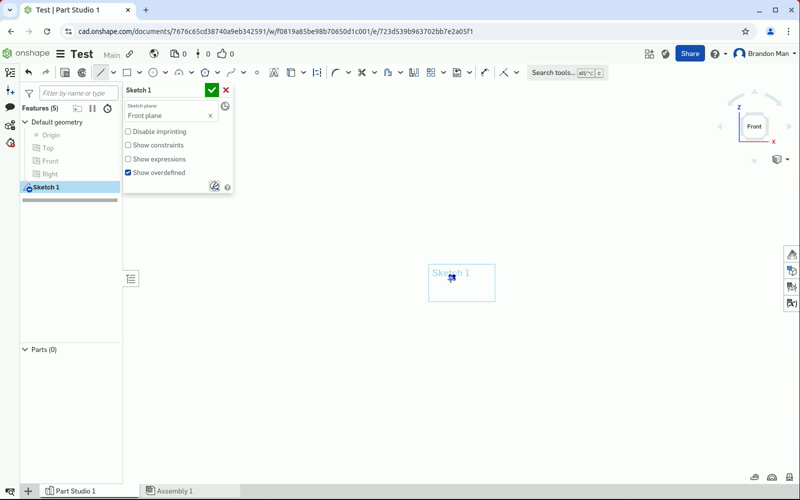
key_up(shift)
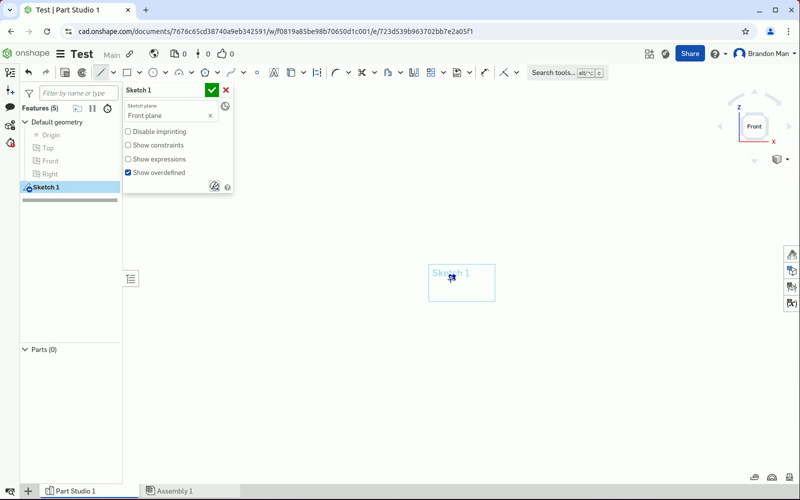
key_down(shift)
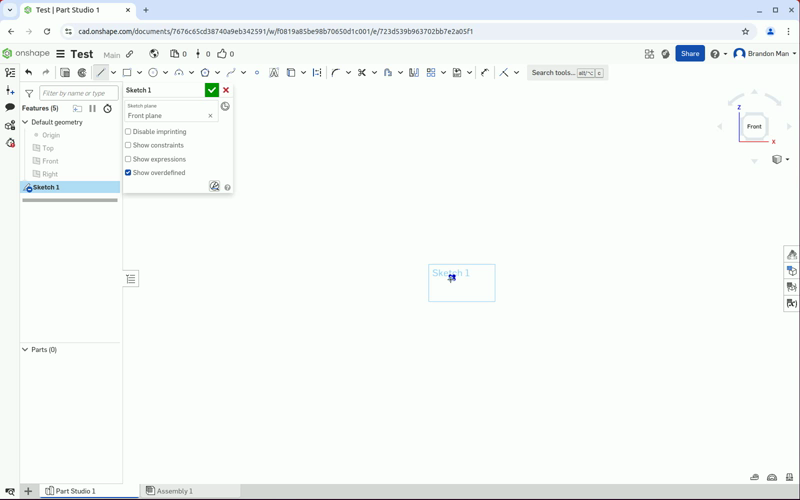
mouse_move(480, 279)
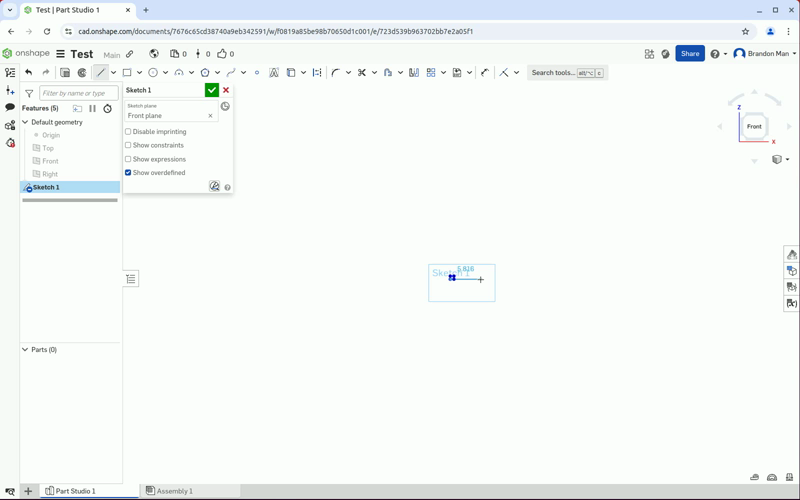
mouse_move(453, 279)
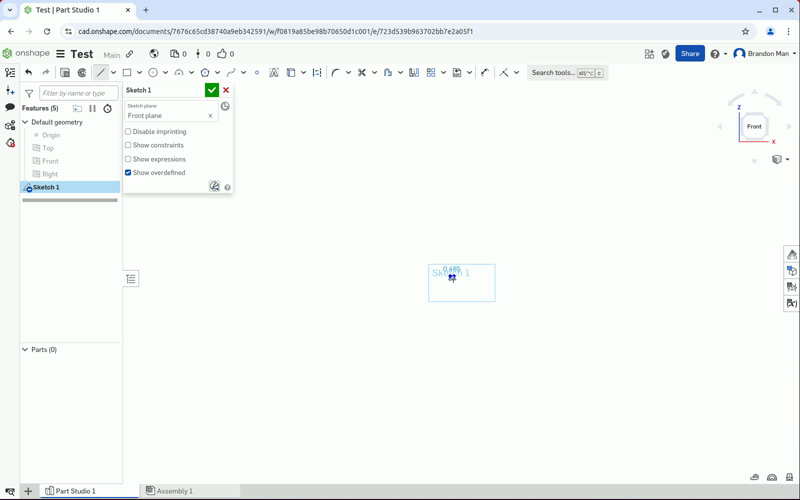
scroll(6)
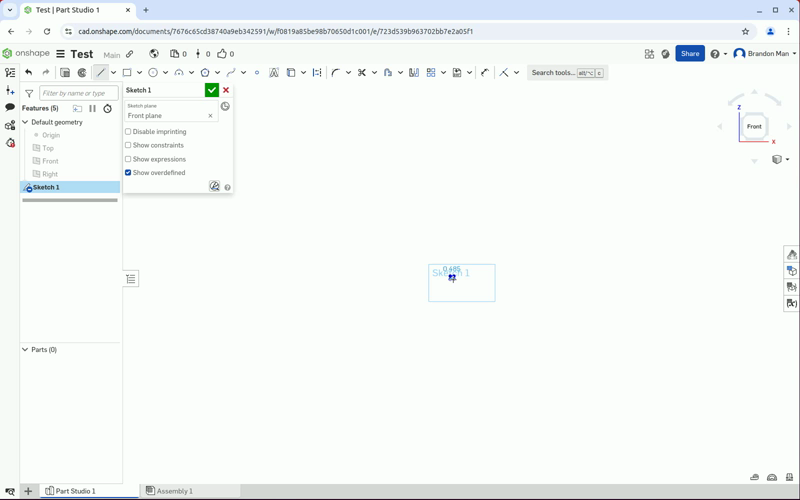
scroll(6)
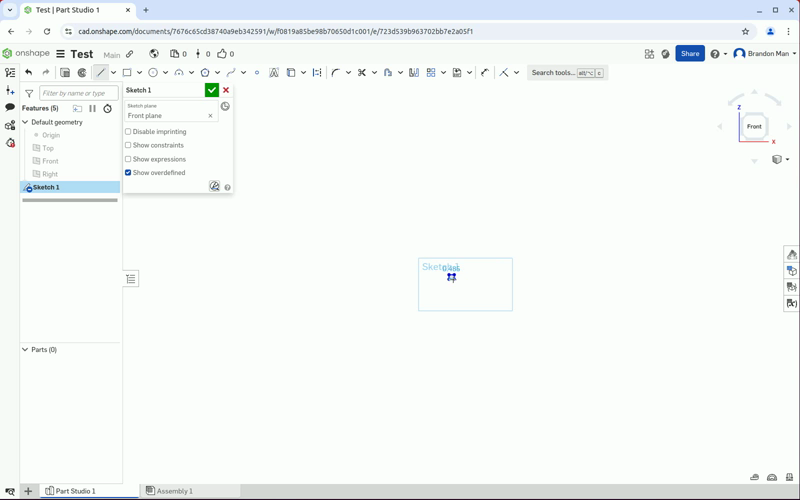
scroll(6)
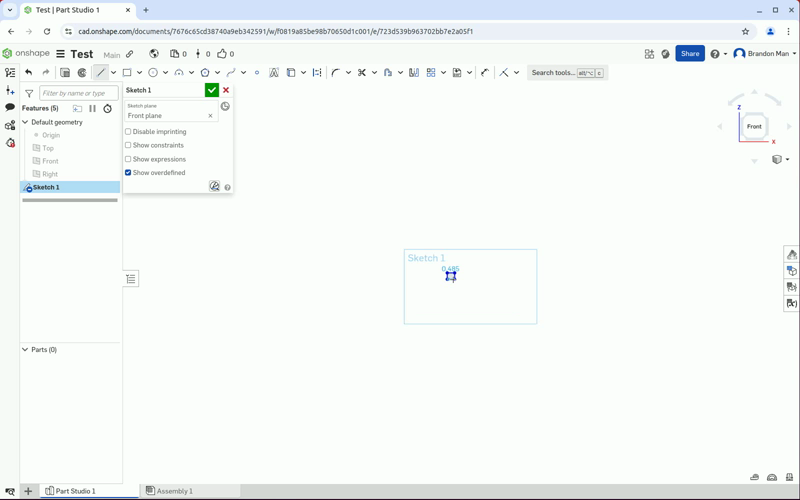
scroll(6)
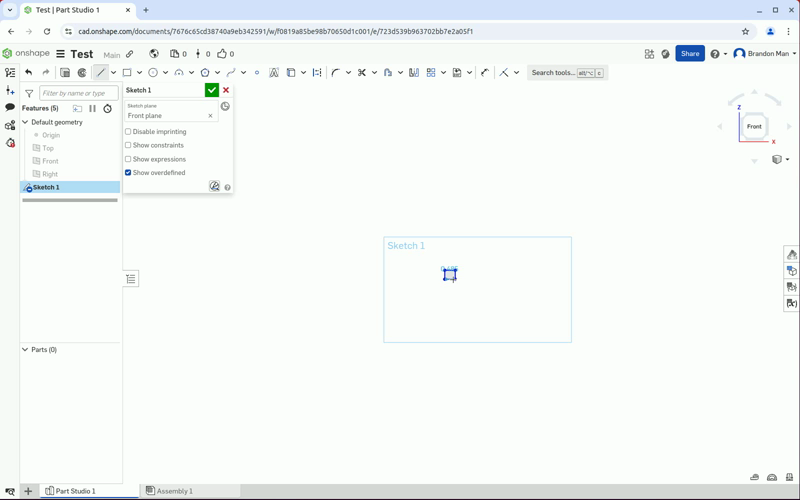
scroll(6)
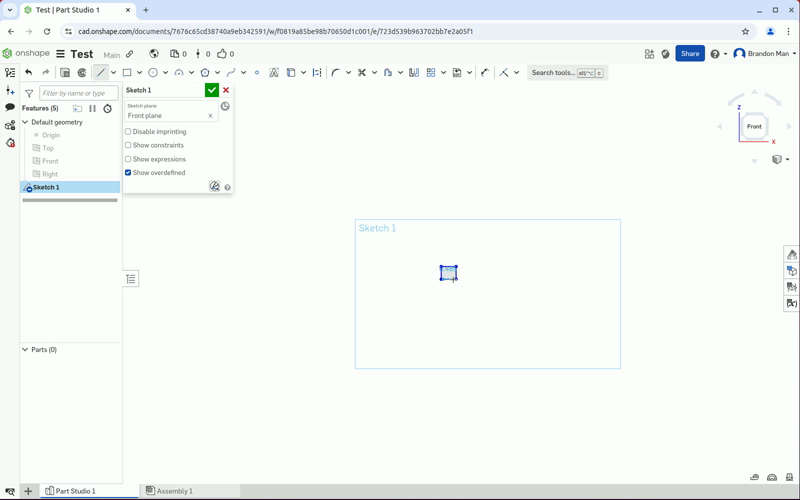
scroll(6)
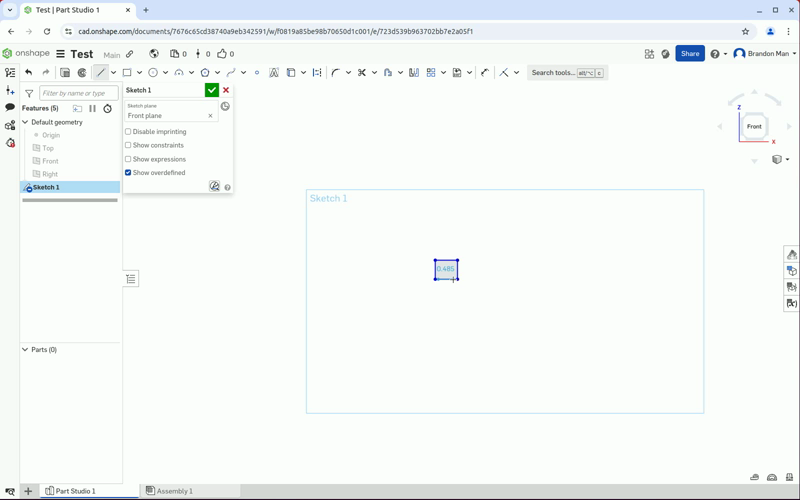
scroll(6)
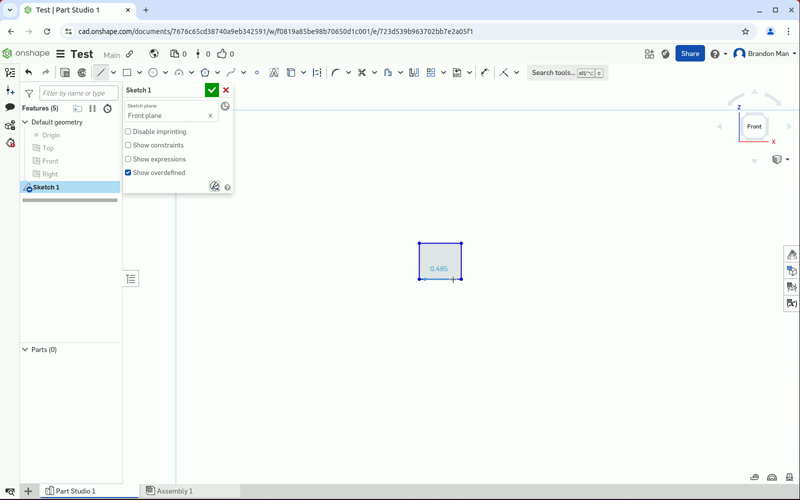
click(453, 279)
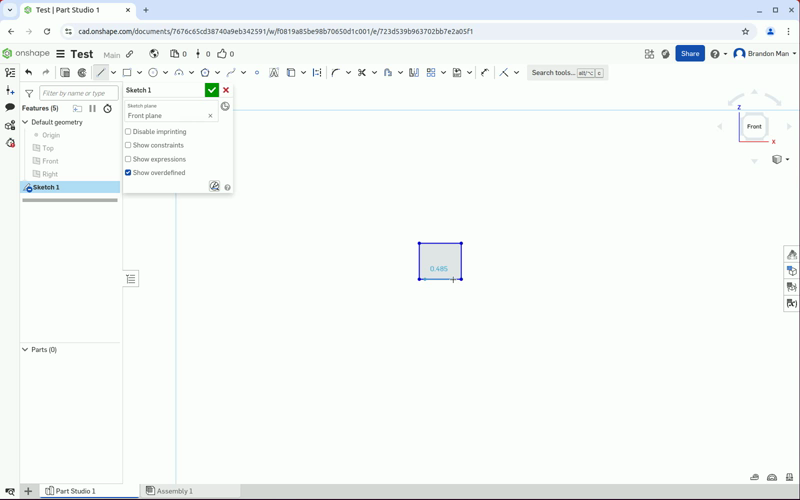
scroll(-6)
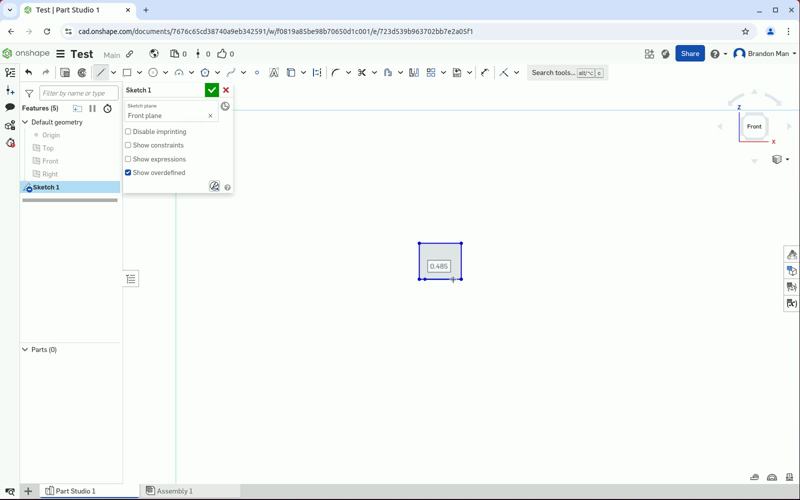
scroll(-6)
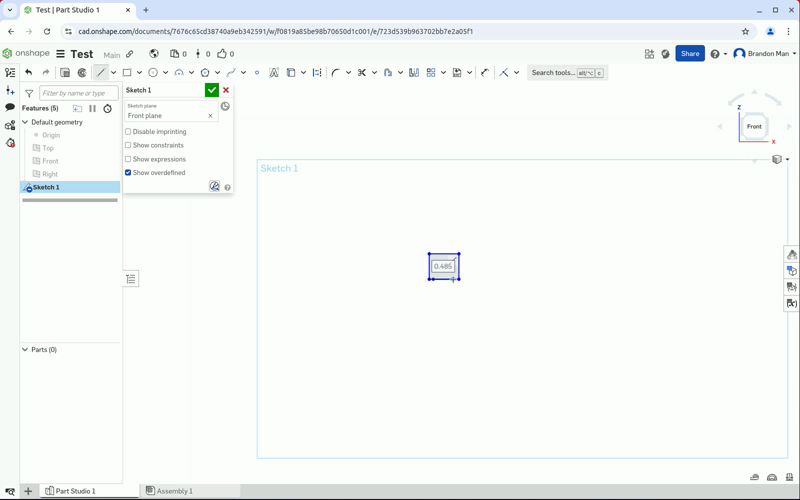
scroll(-6)
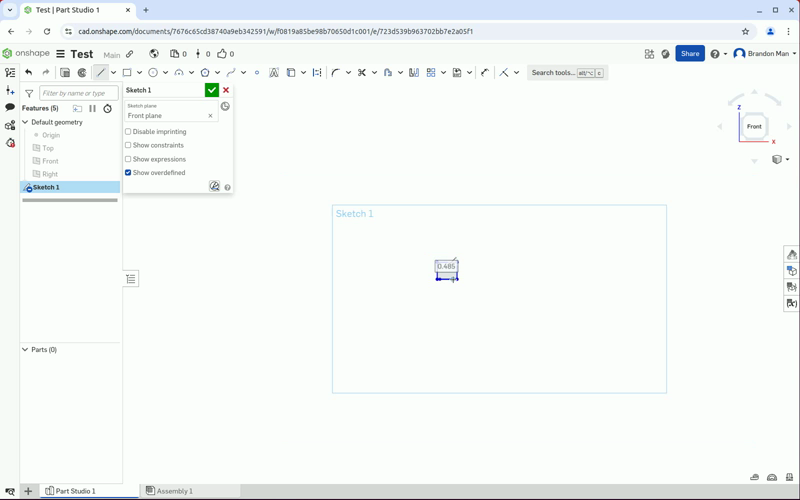
scroll(-6)
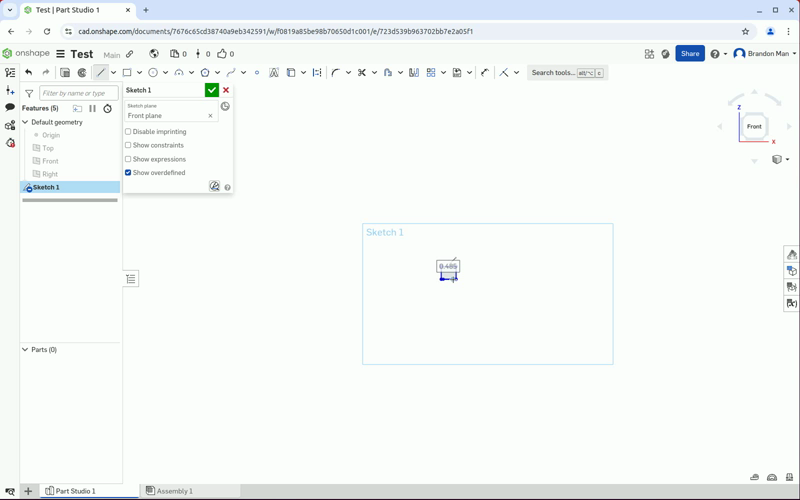
scroll(-6)
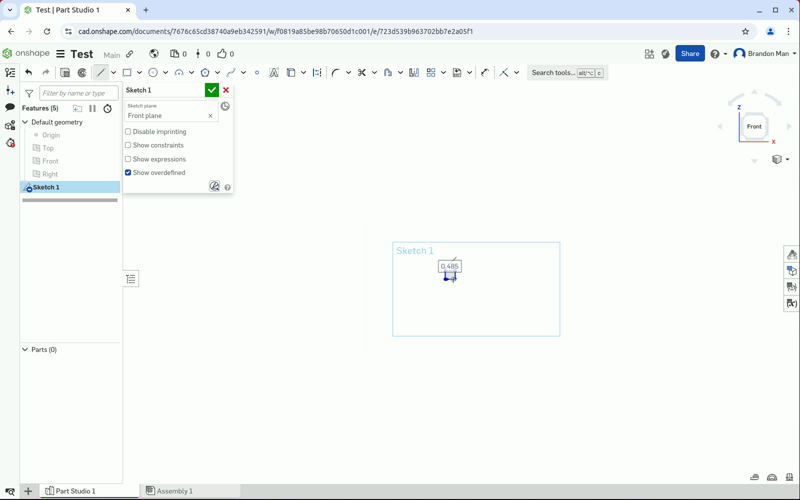
scroll(-6)
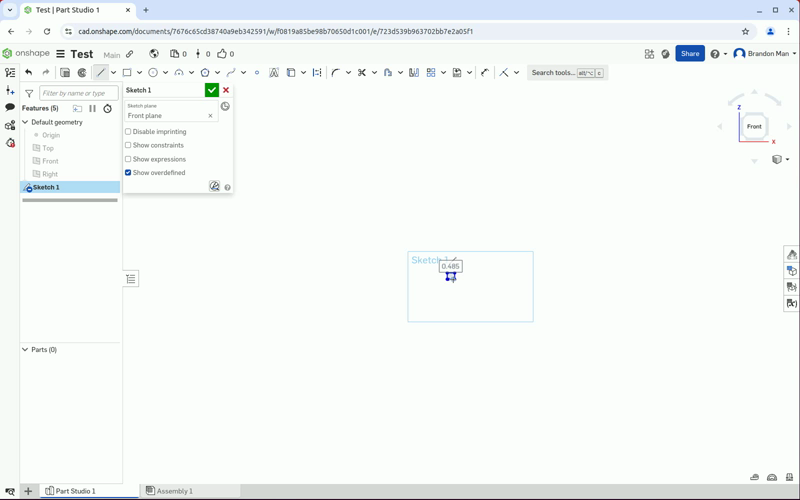
scroll(-6)
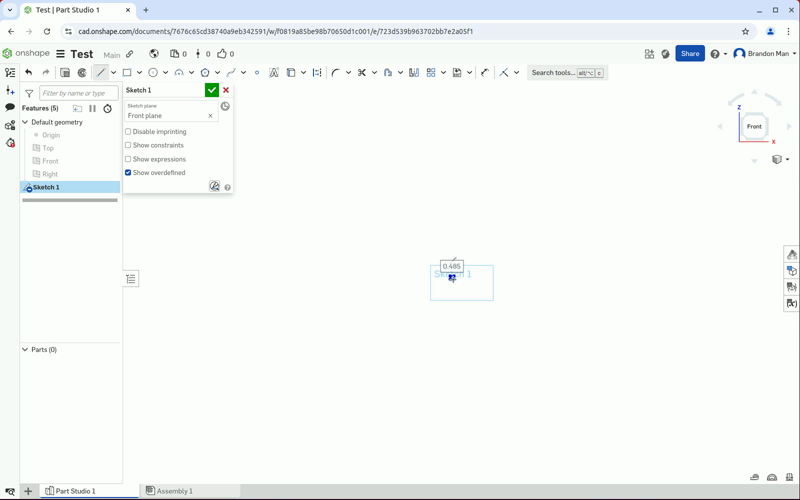
key_up(shift)
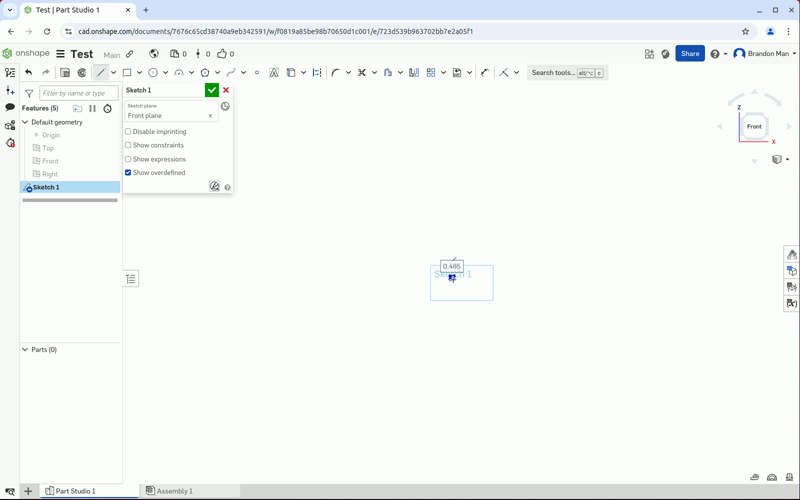
key_down(shift)
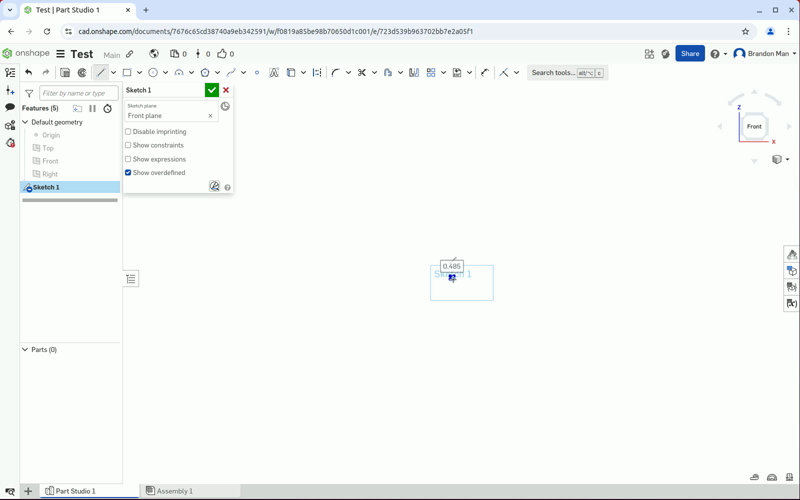
mouse_move(483, 279)
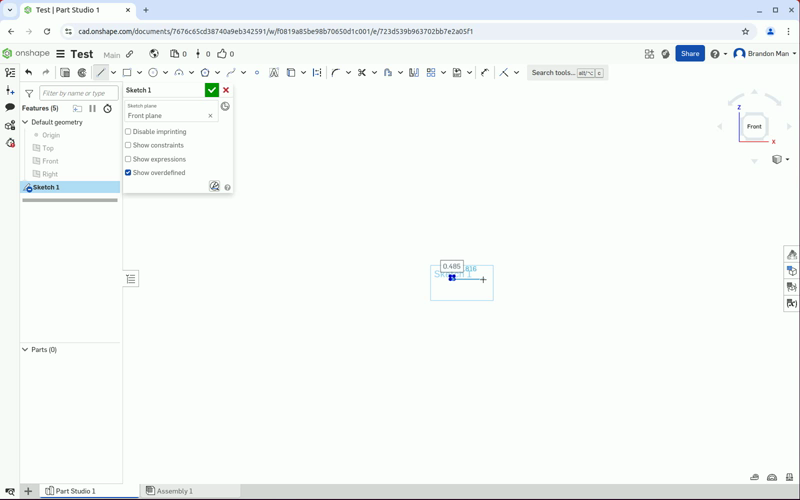
mouse_move(453, 276)
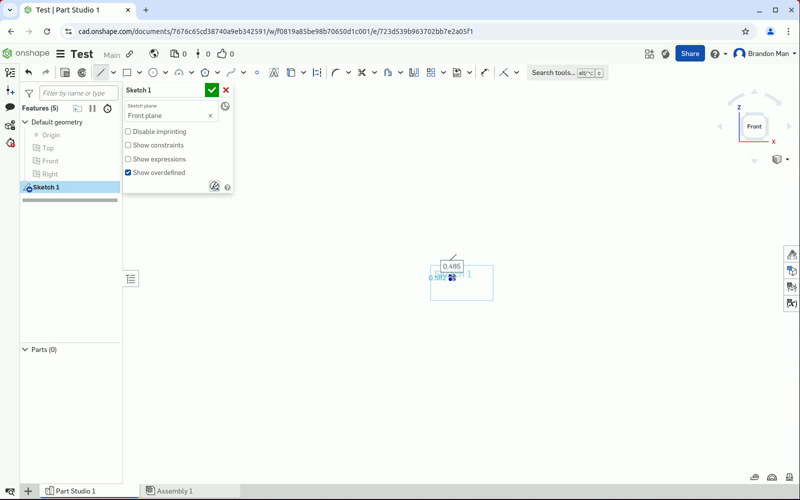
scroll(6)
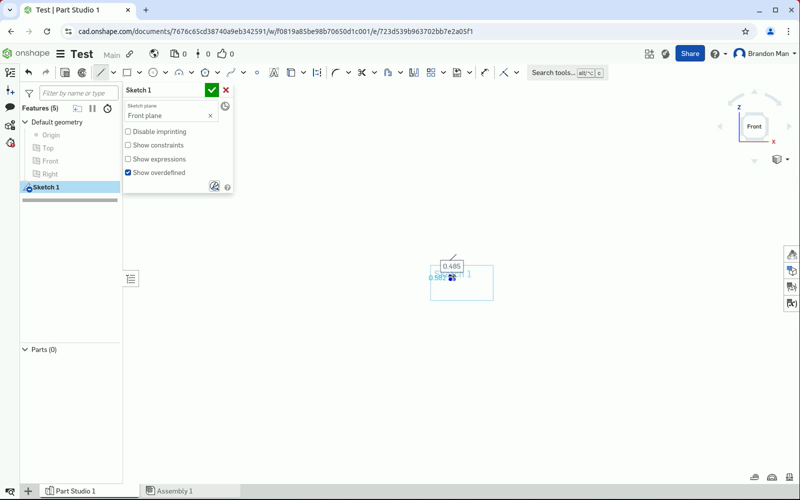
scroll(6)
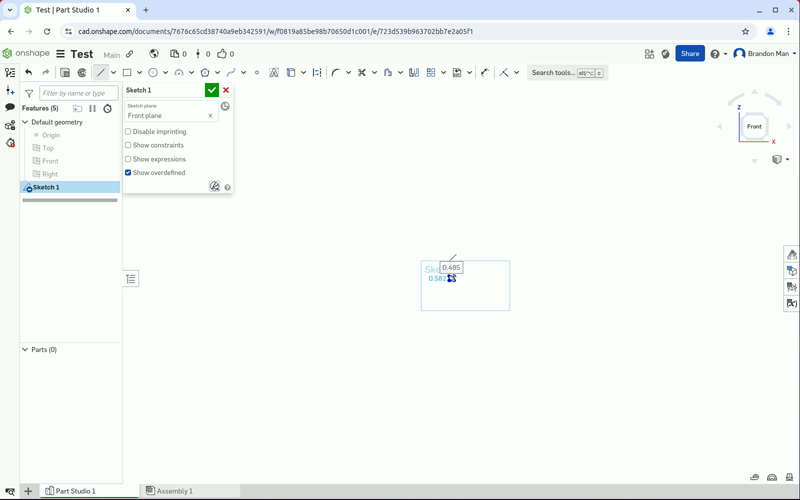
scroll(6)
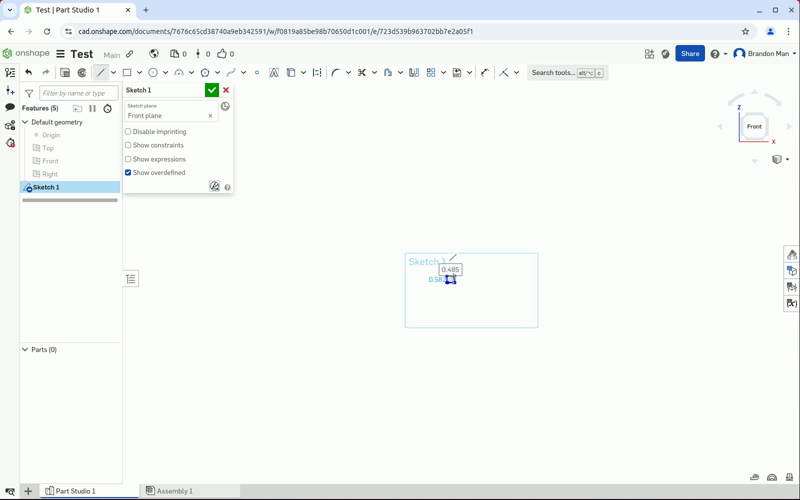
scroll(6)
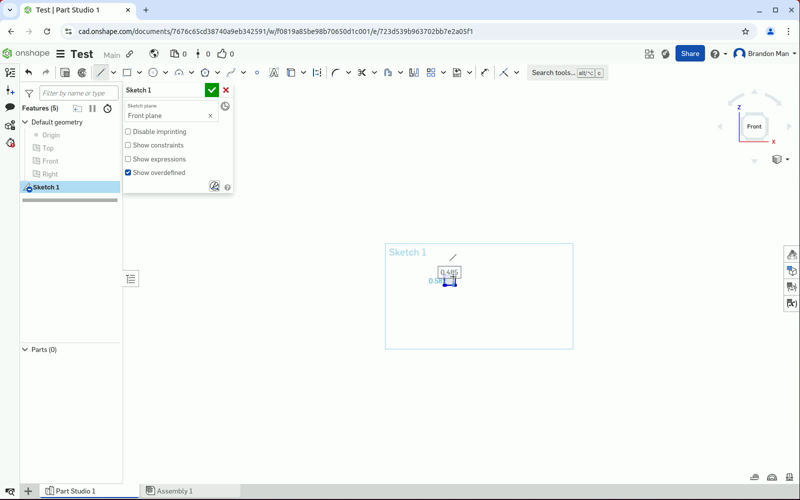
scroll(6)
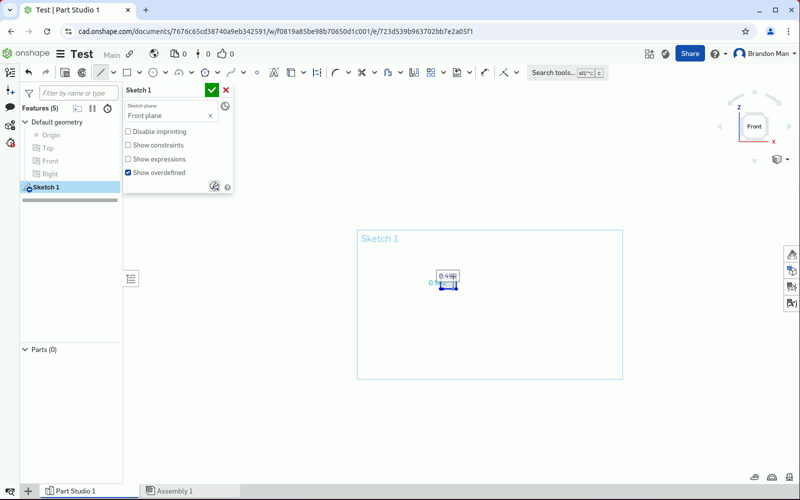
scroll(6)
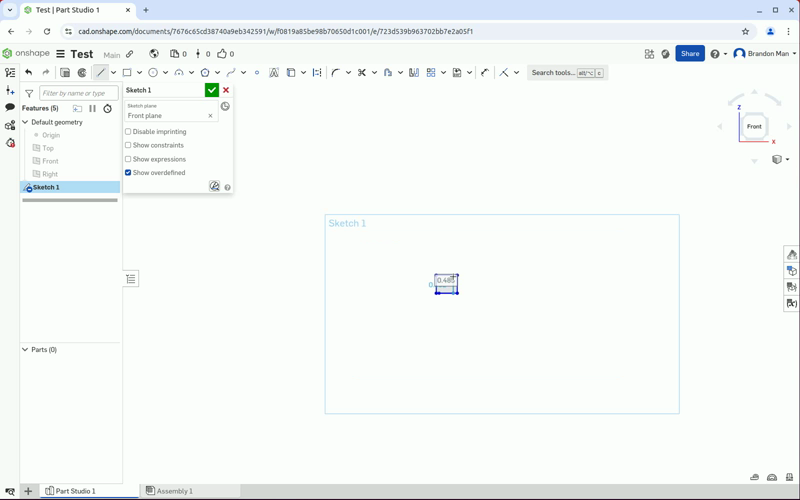
scroll(6)
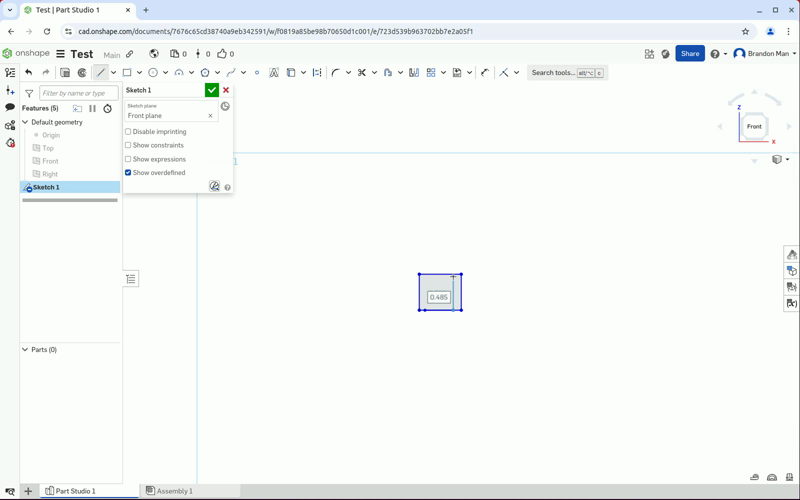
click(453, 276)
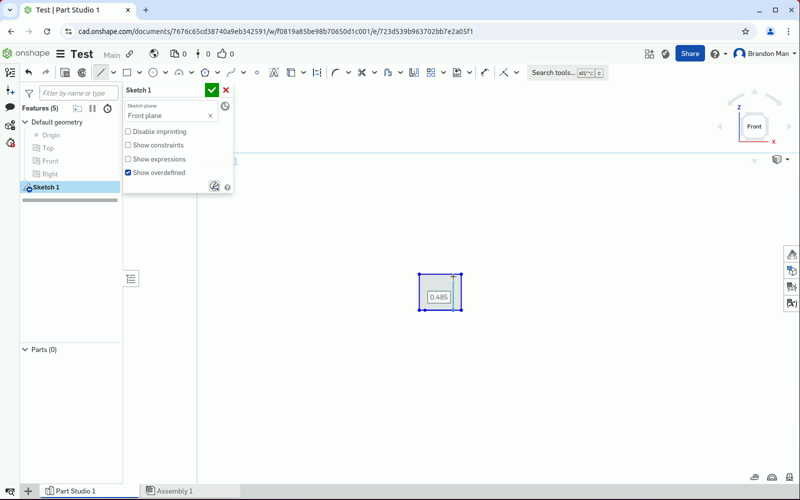
scroll(-6)
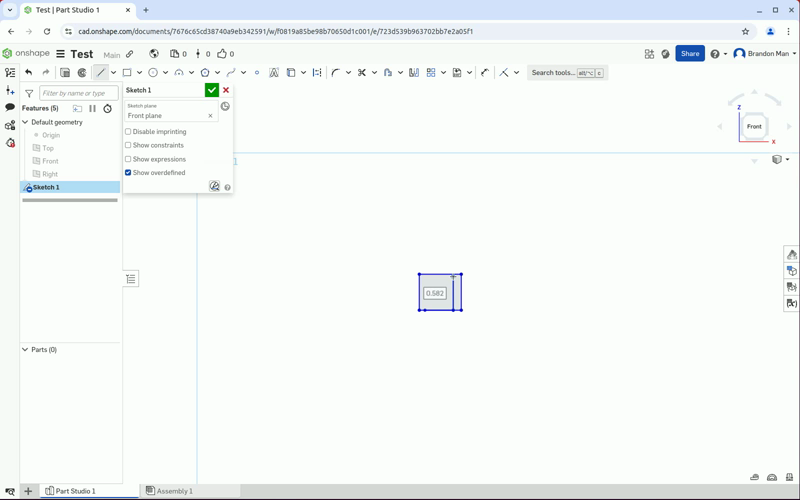
scroll(-6)
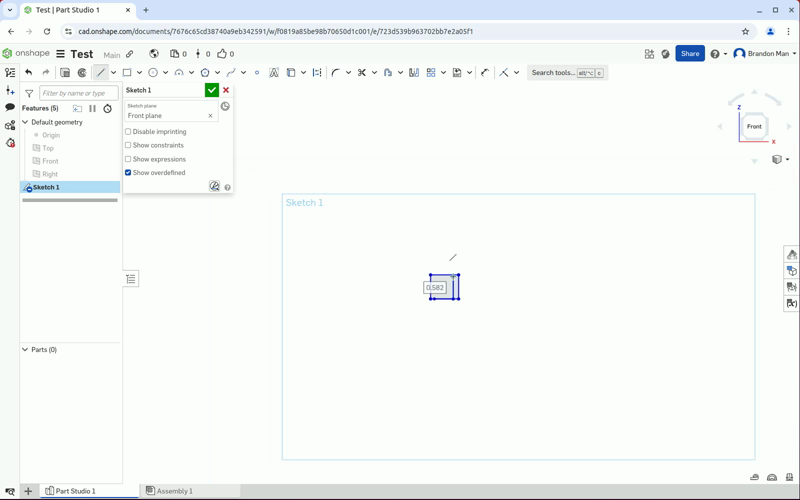
scroll(-6)
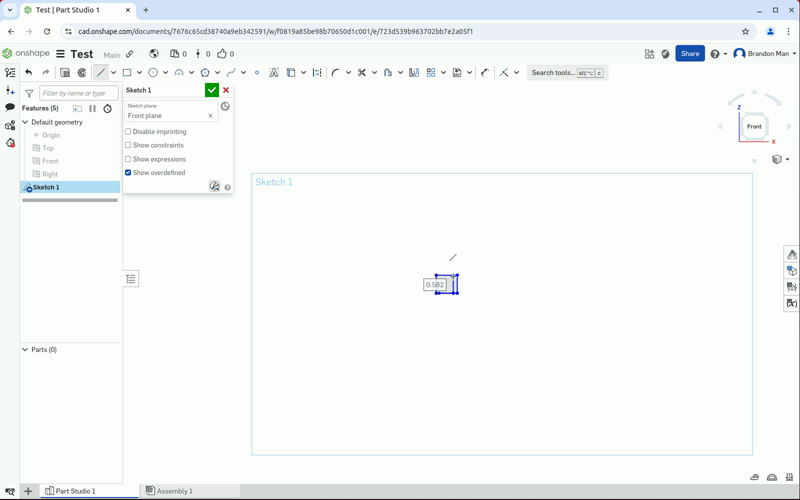
scroll(-6)
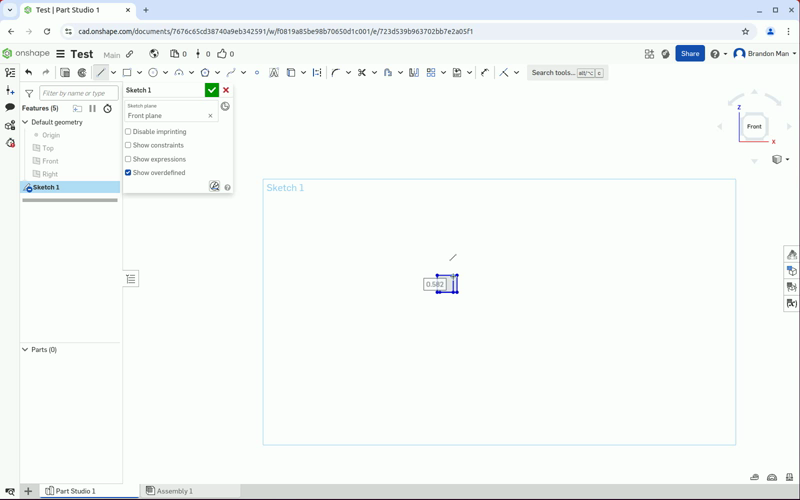
scroll(-6)
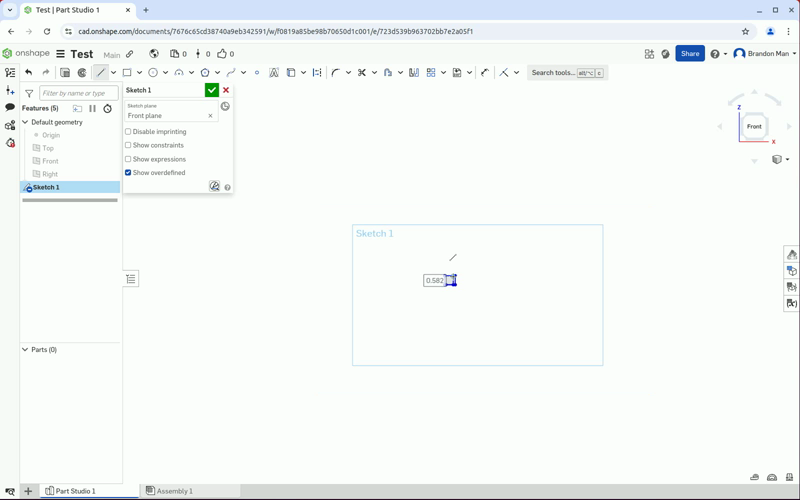
scroll(-6)
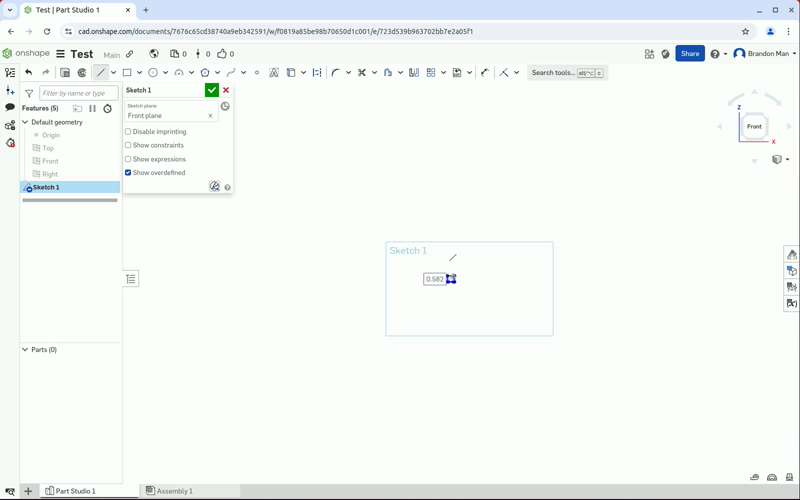
scroll(-6)
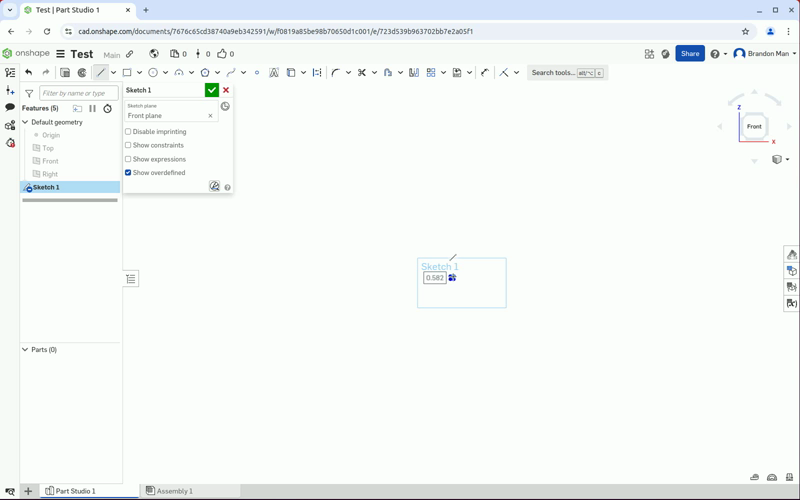
key_up(shift)
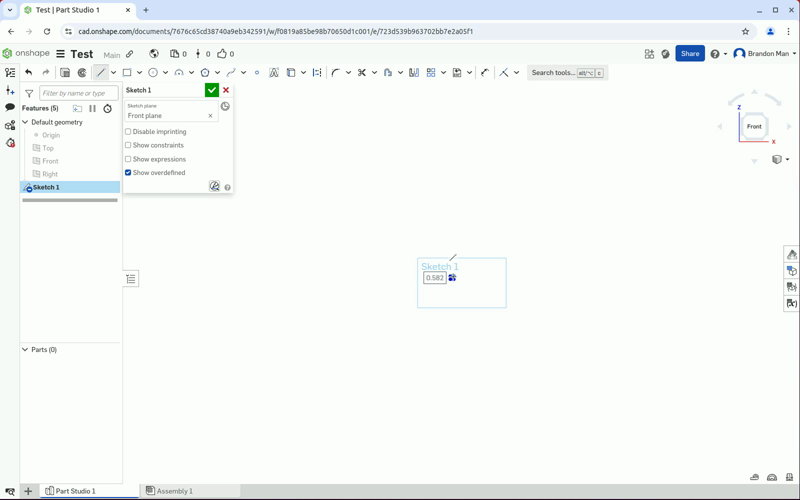
key_down(shift)
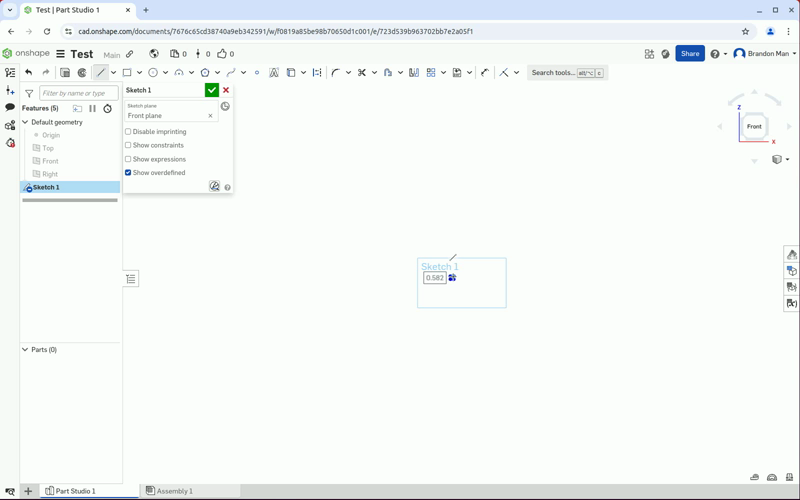
mouse_move(483, 276)
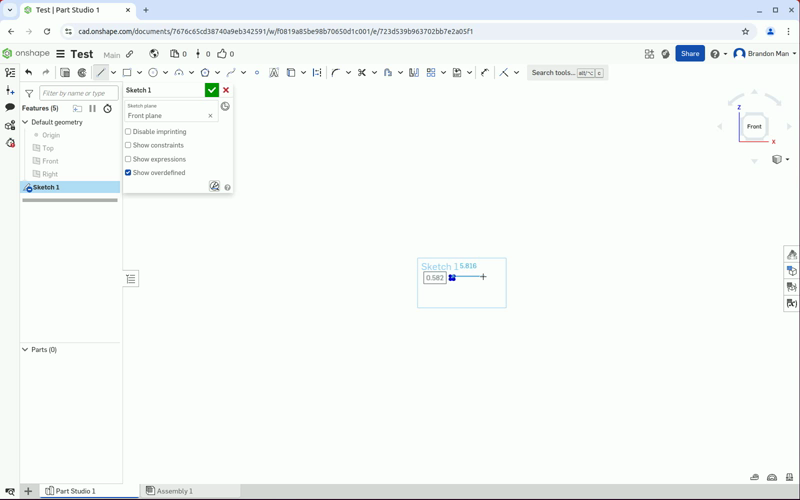
mouse_move(450, 276)
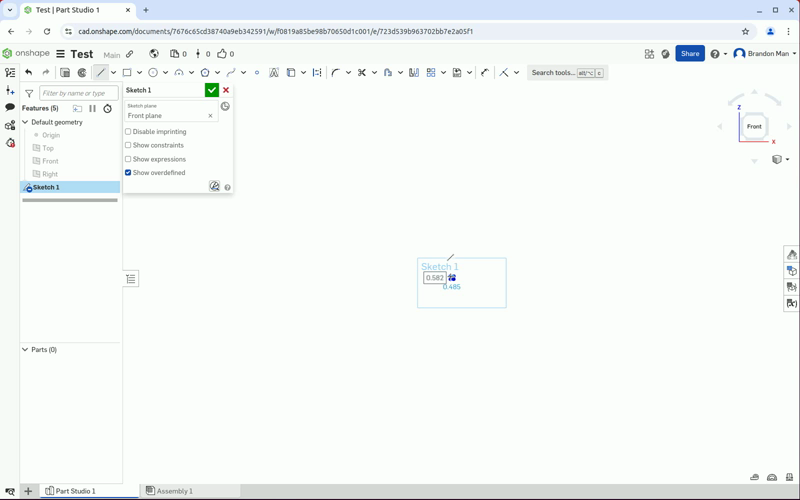
scroll(6)
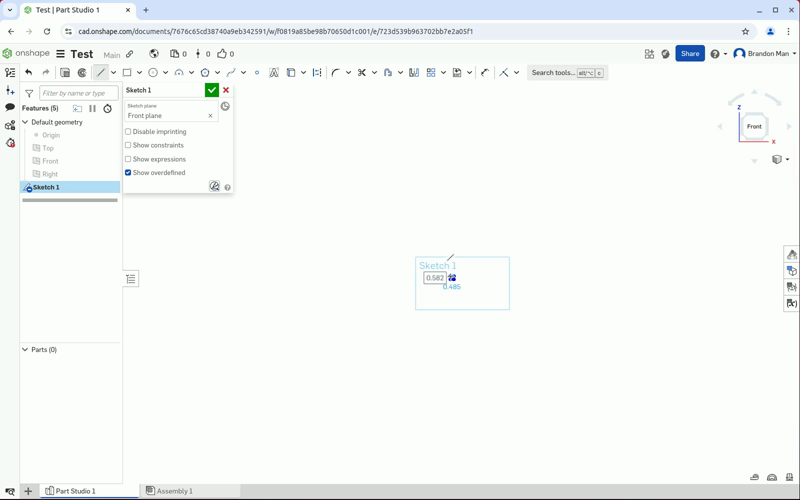
scroll(6)
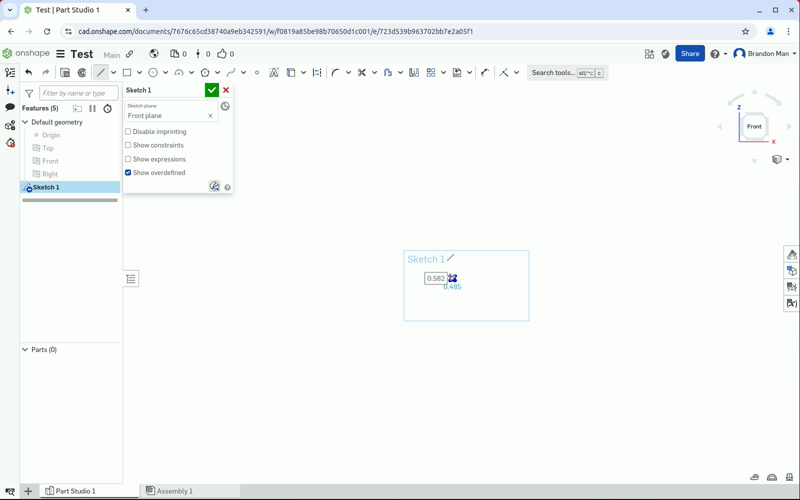
scroll(6)
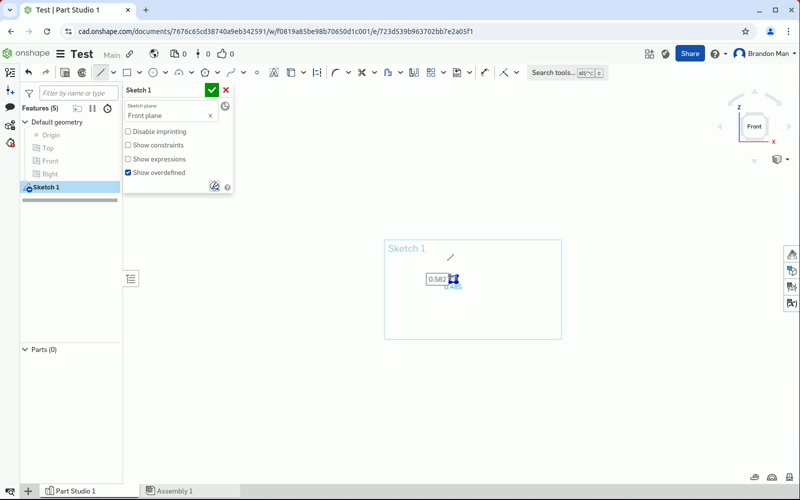
scroll(6)
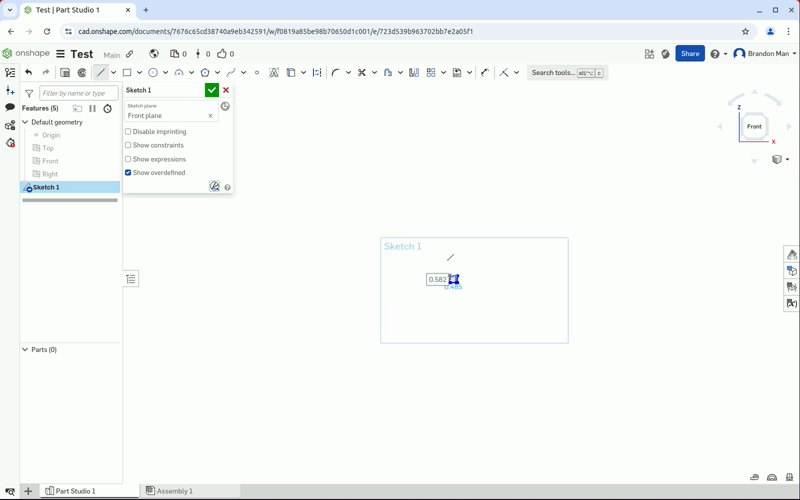
scroll(6)
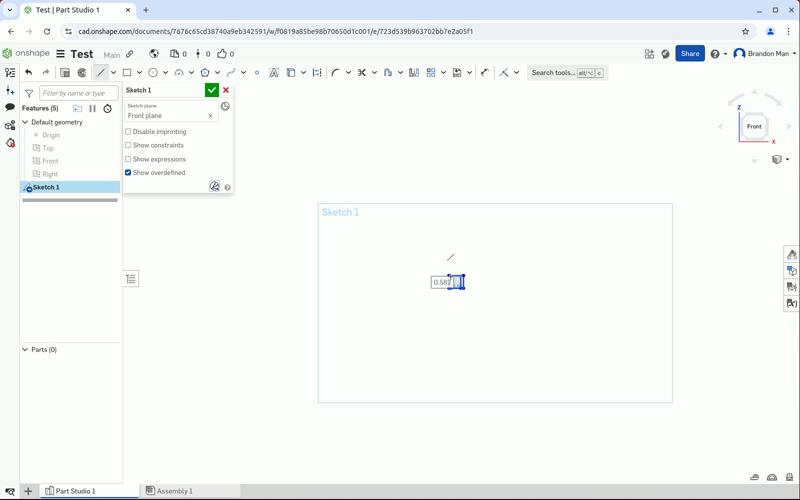
scroll(6)
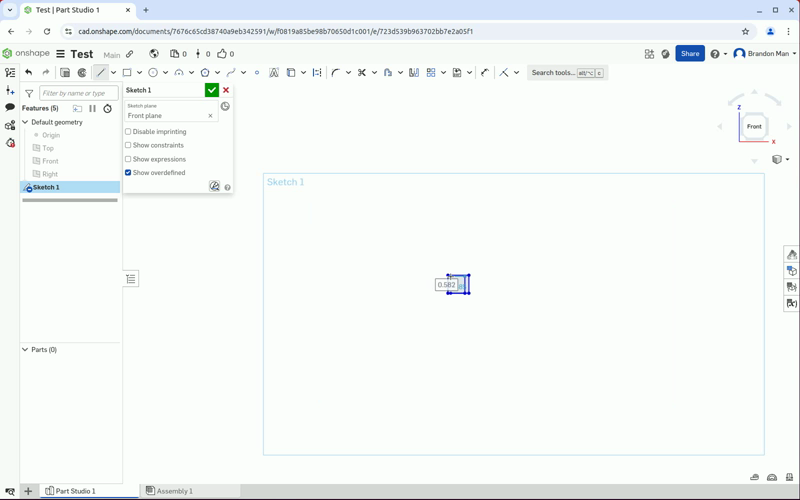
scroll(6)
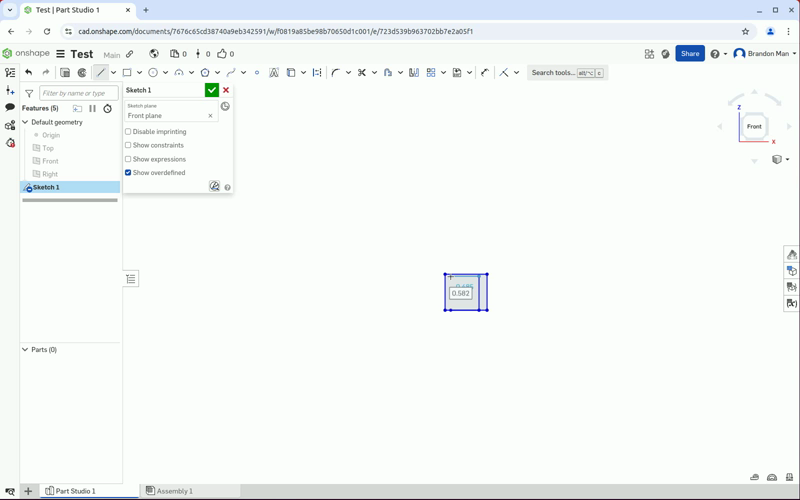
click(450, 276)
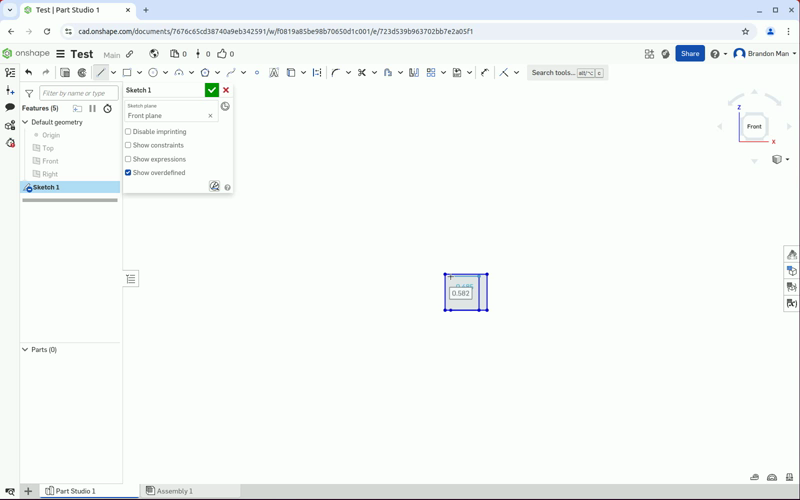
scroll(-6)
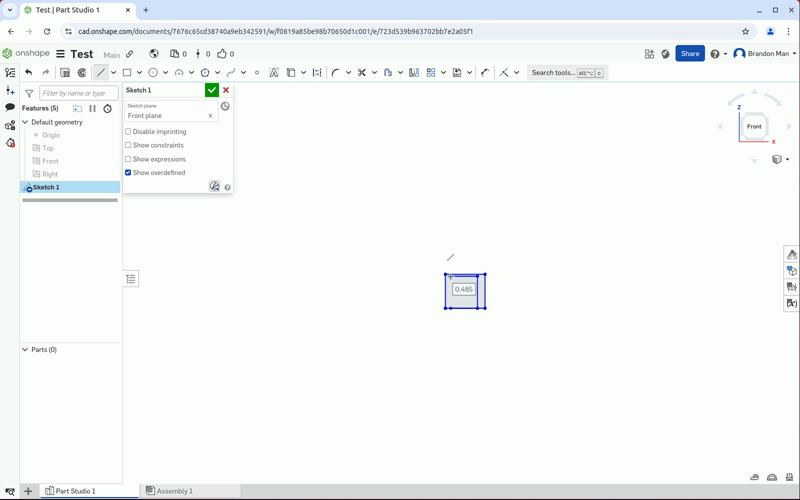
scroll(-6)
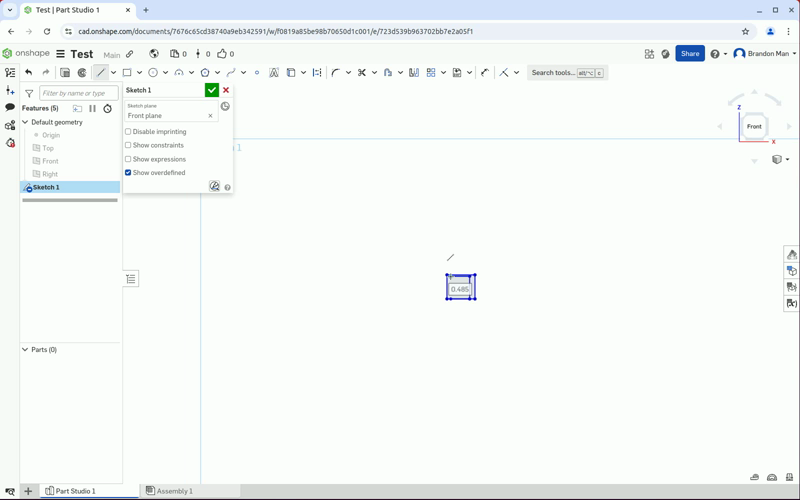
scroll(-6)
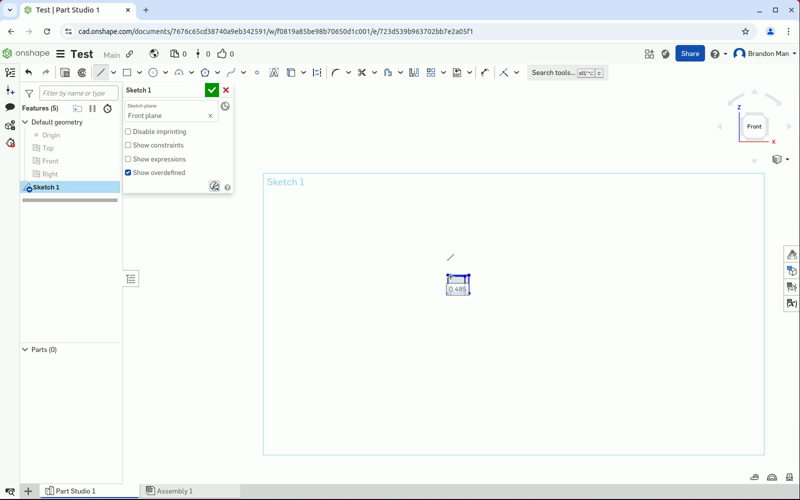
scroll(-6)
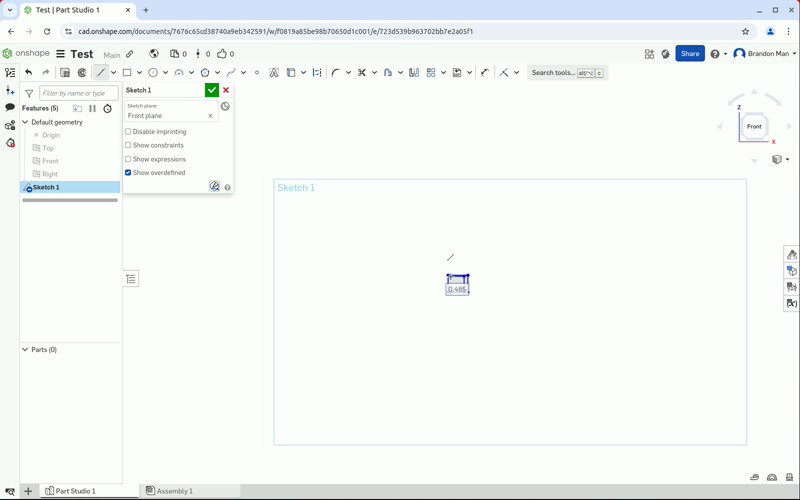
scroll(-6)
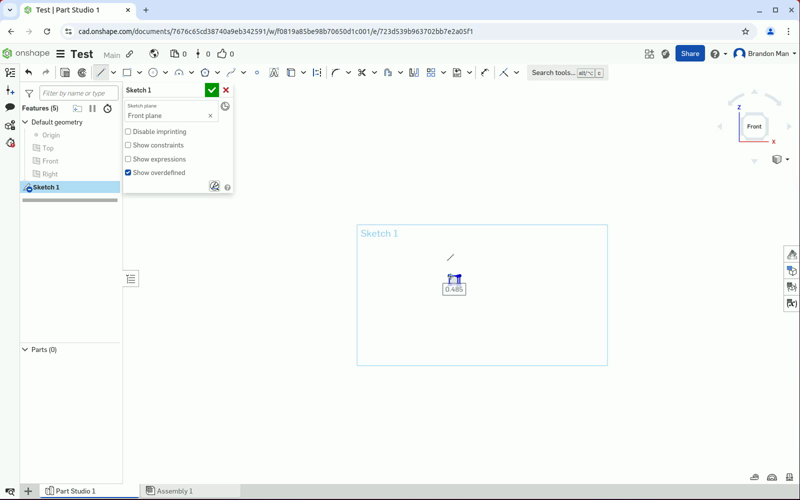
scroll(-6)
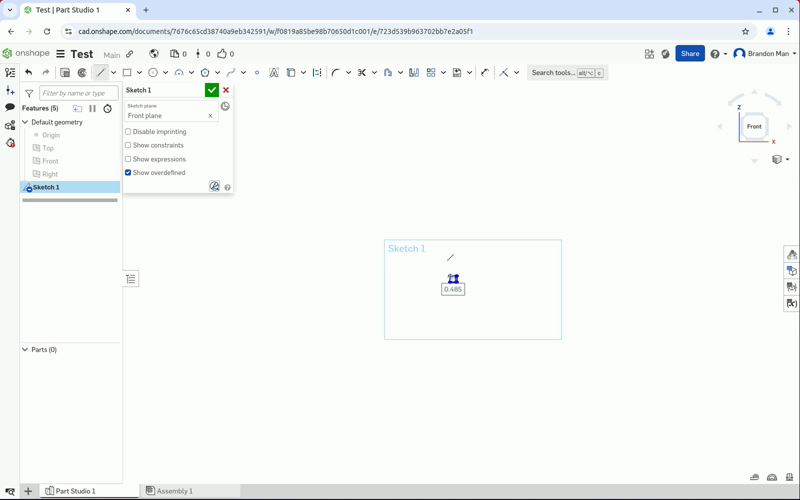
scroll(-6)
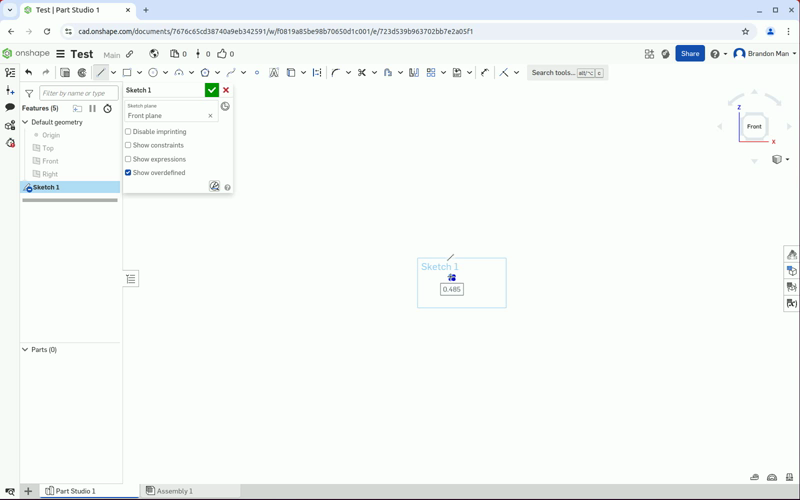
key_up(shift)
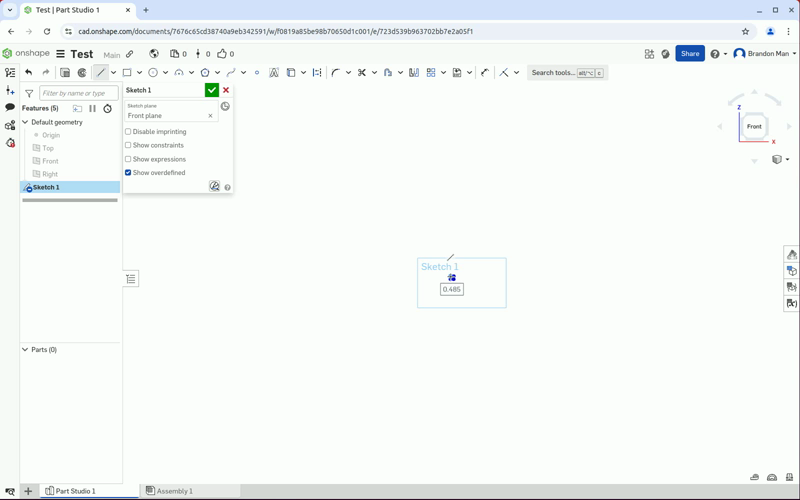
mouse_move(480, 276)
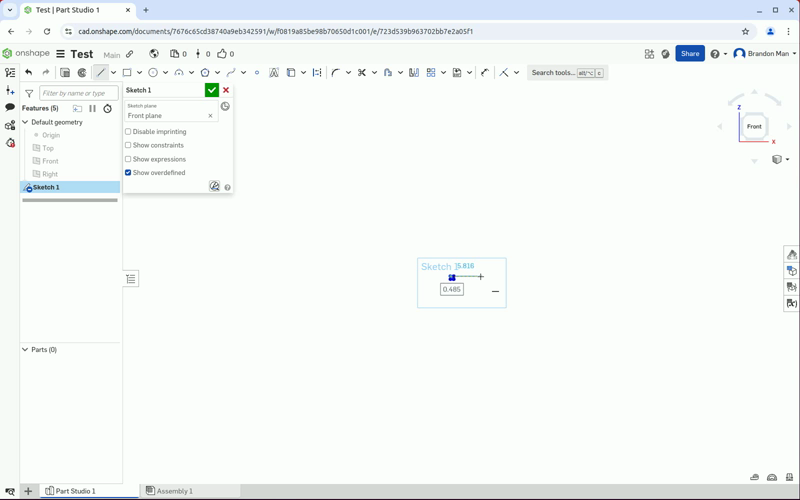
key_down(shift)
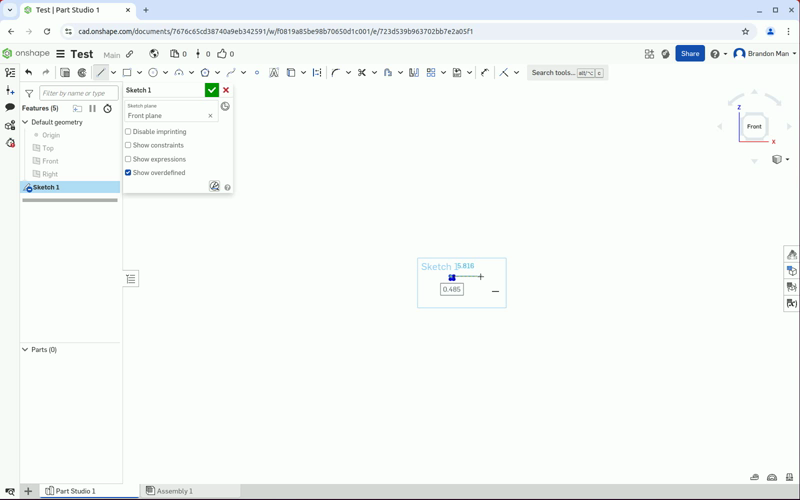
mouse_move(450, 279)
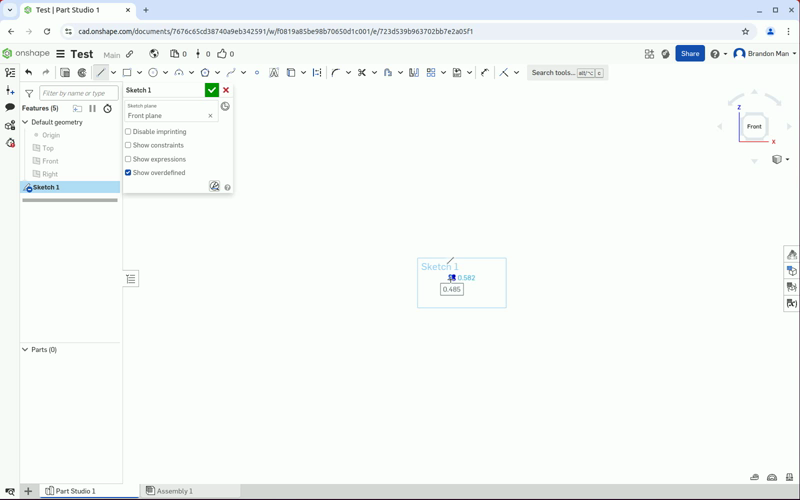
scroll(6)
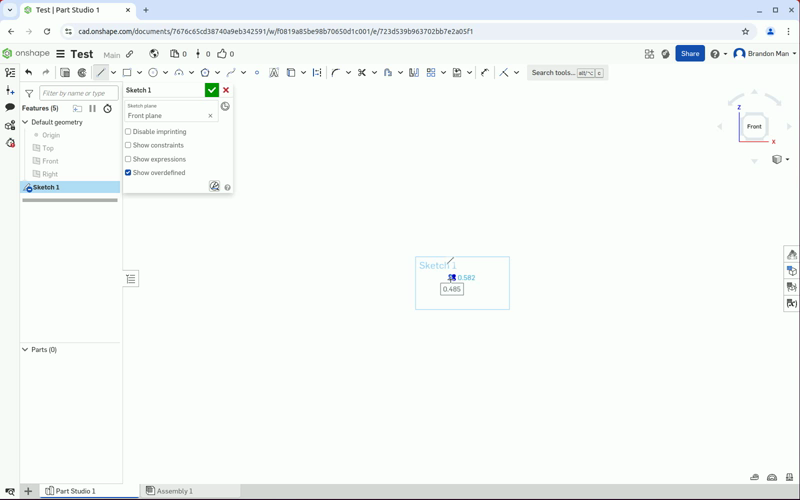
scroll(6)
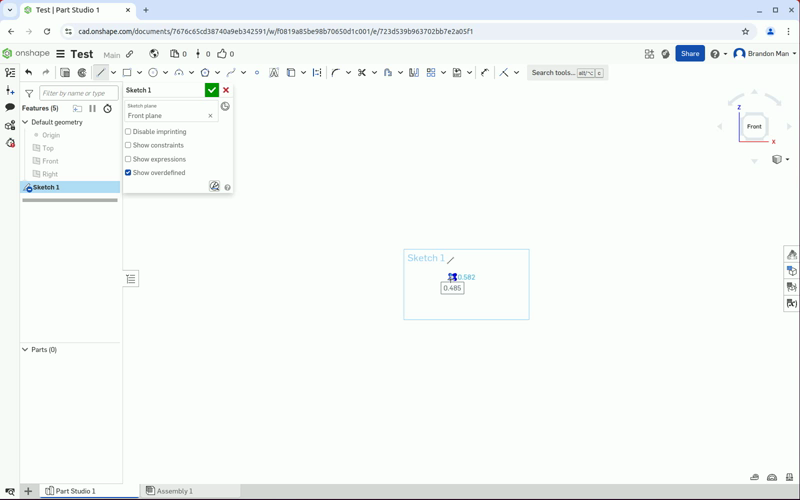
scroll(6)
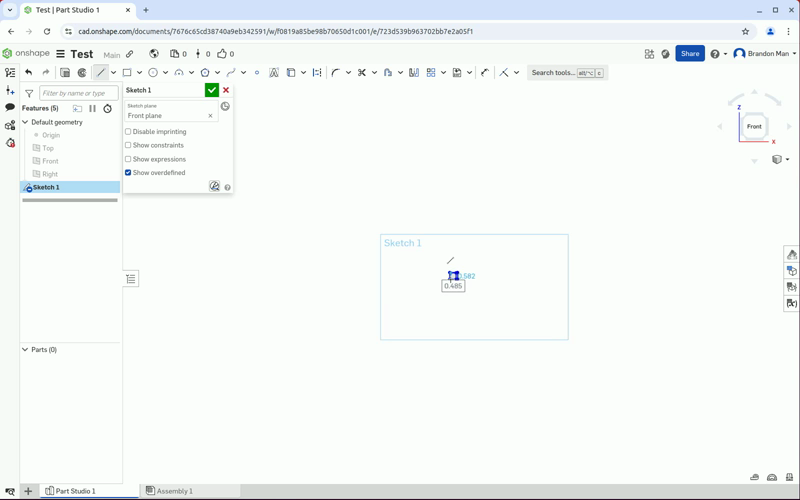
scroll(6)
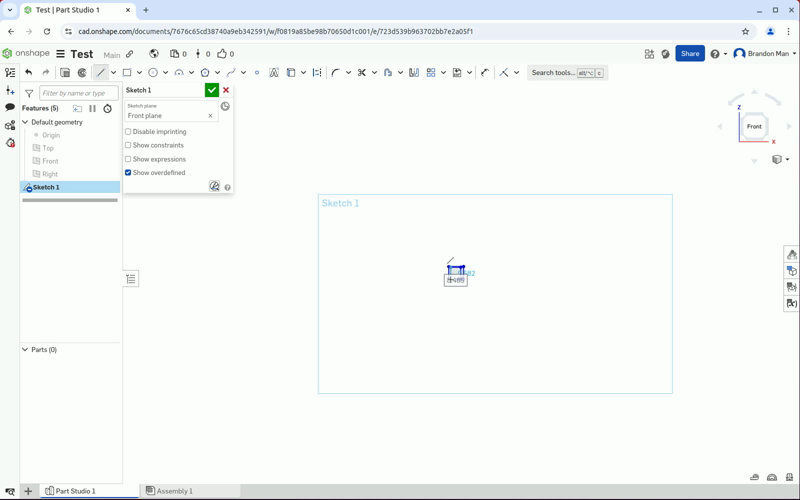
scroll(6)
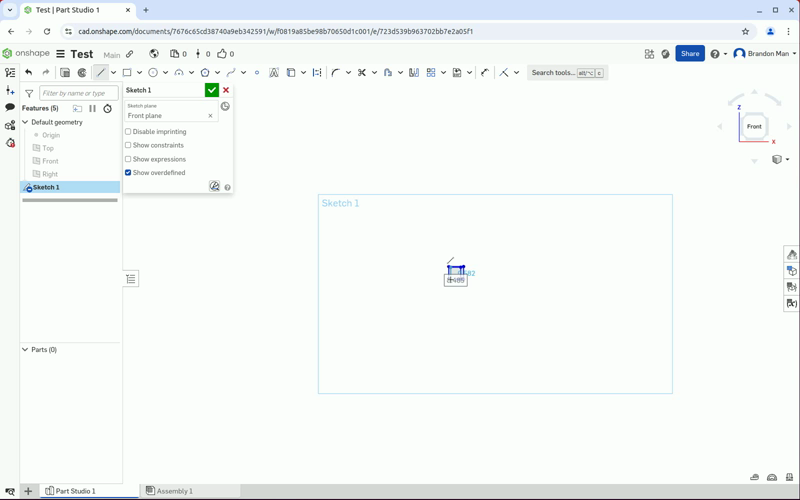
scroll(6)
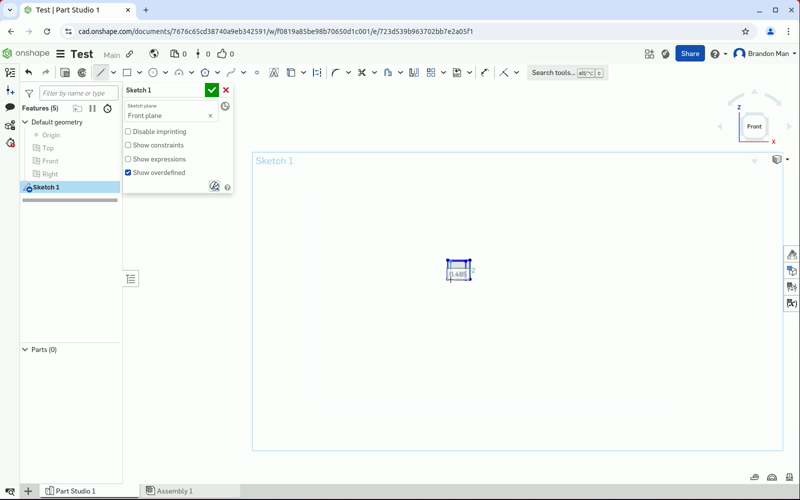
scroll(6)
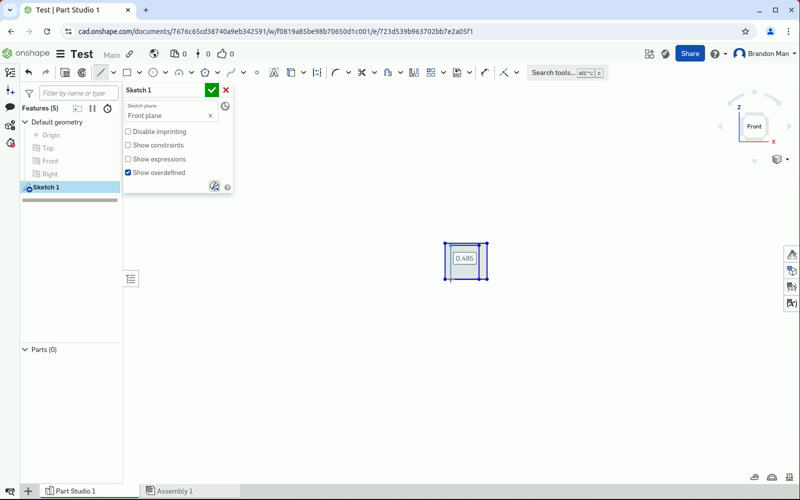
key_up(shift)
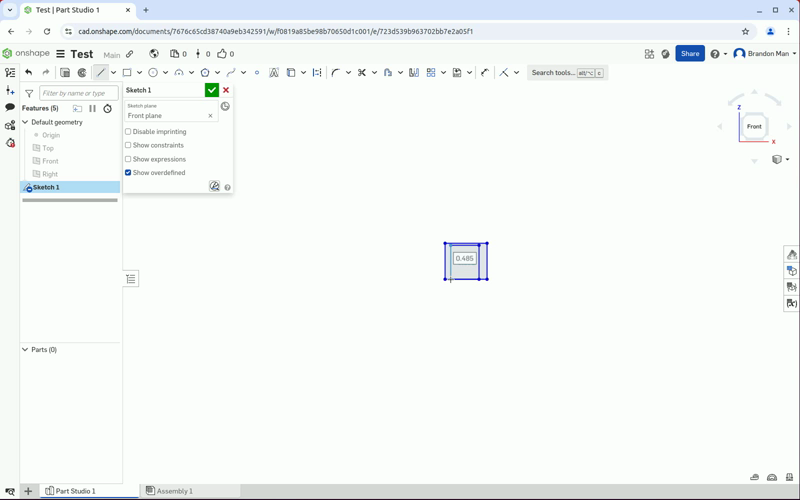
click(450, 279)
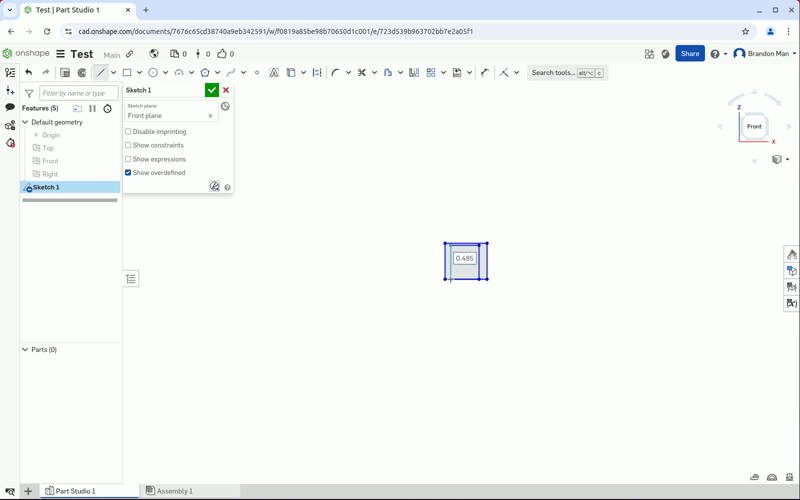
scroll(-6)
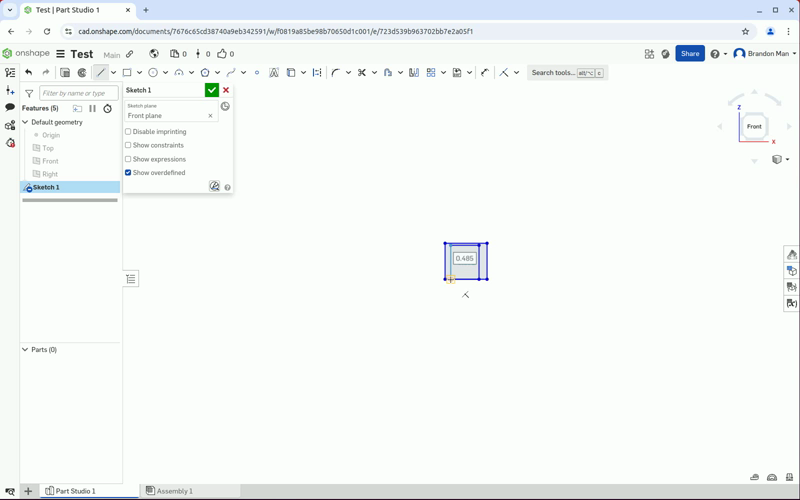
scroll(-6)
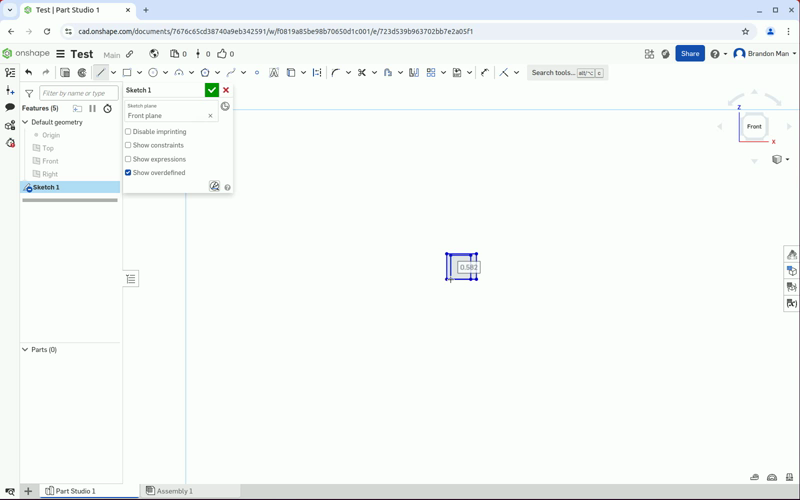
scroll(-6)
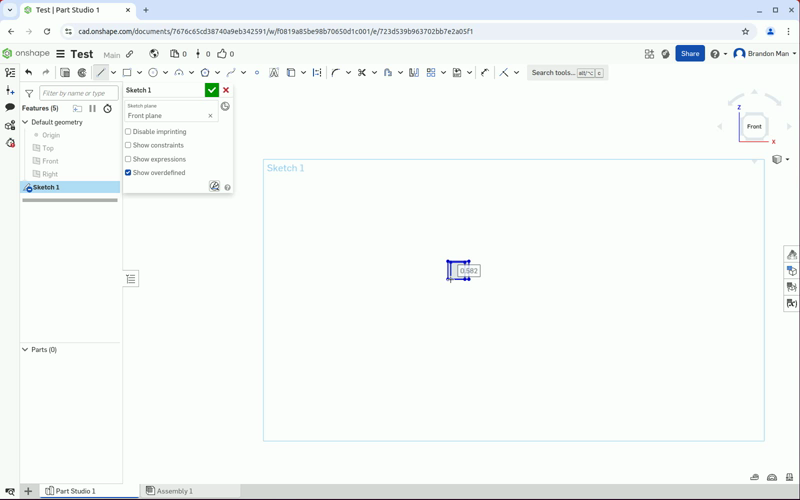
scroll(-6)
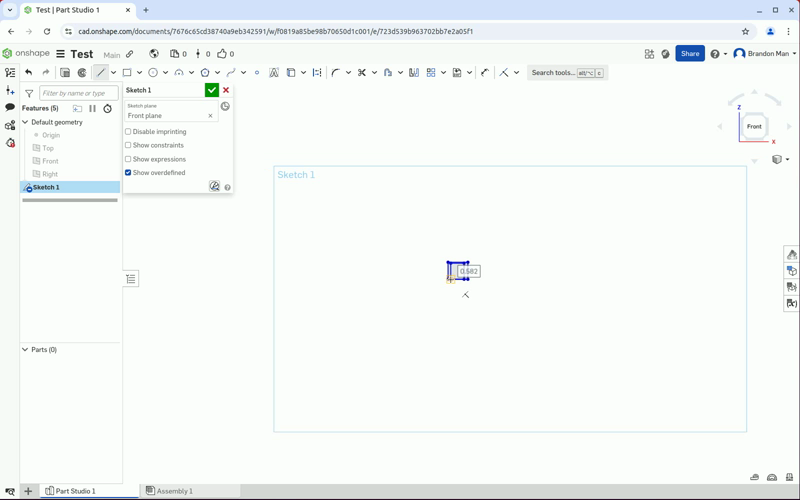
scroll(-6)
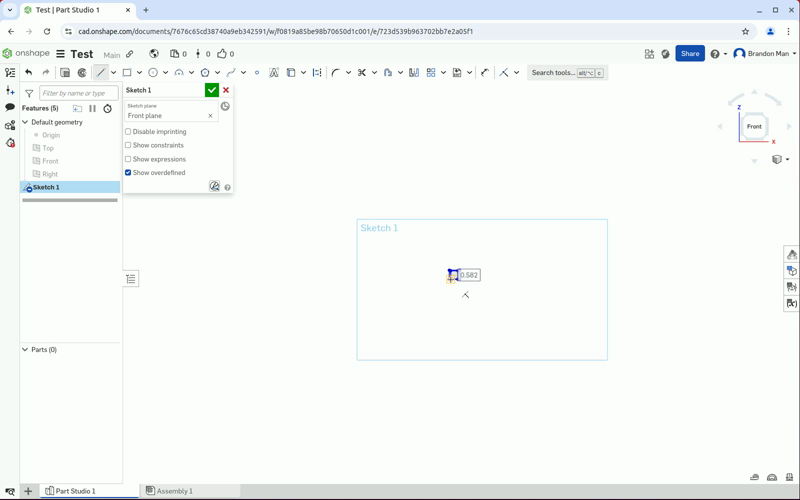
scroll(-6)
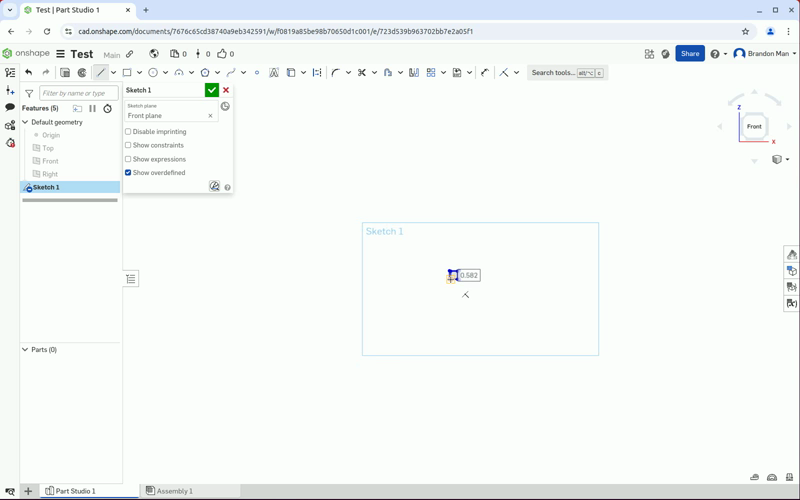
scroll(-6)
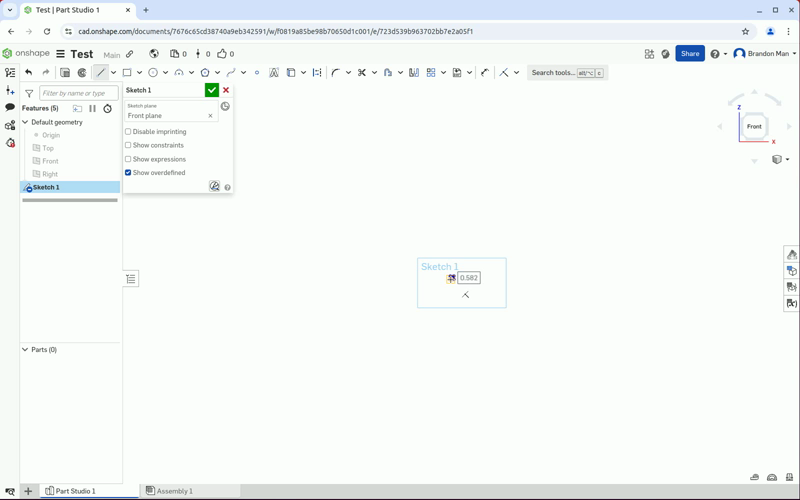
key(esc)
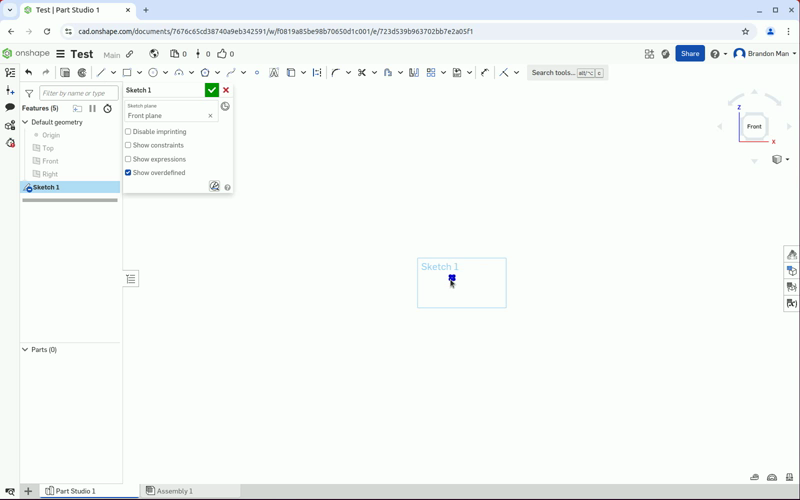
mouse_move(450, 276)
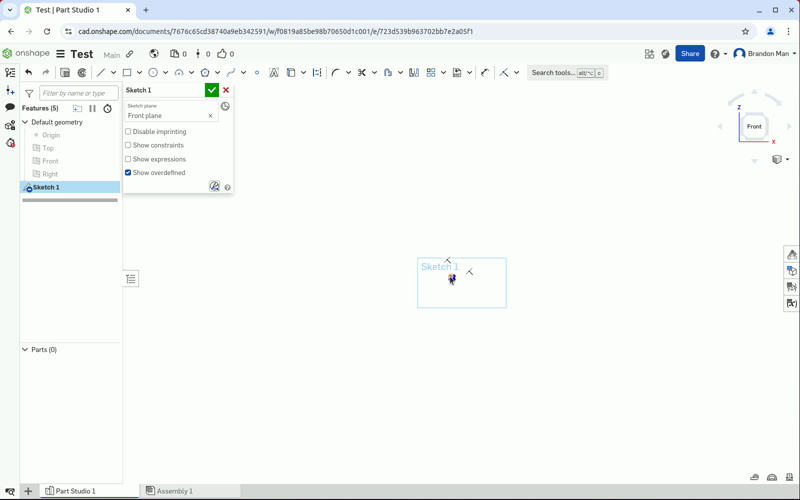
scroll(6)
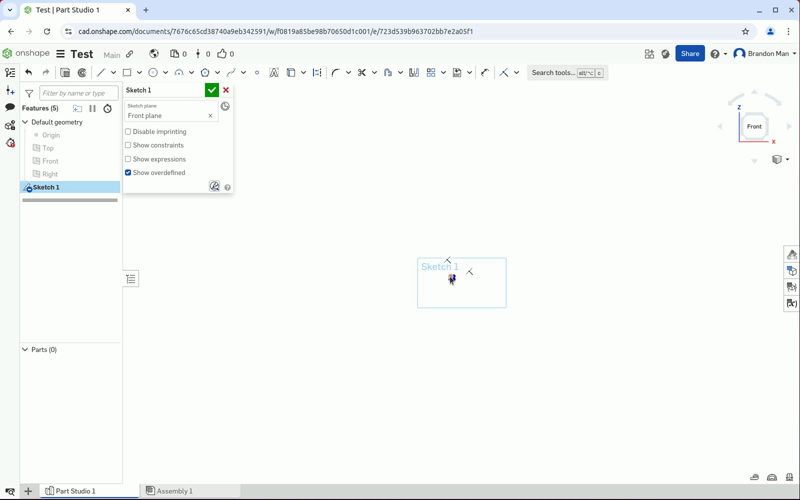
scroll(6)
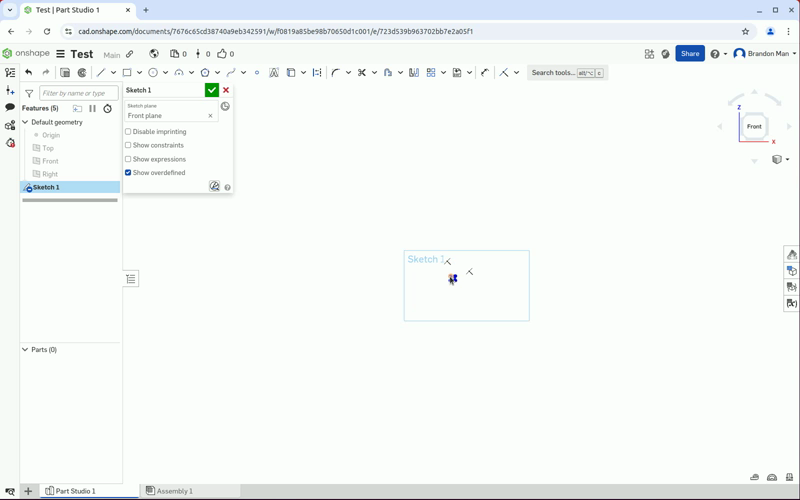
scroll(6)
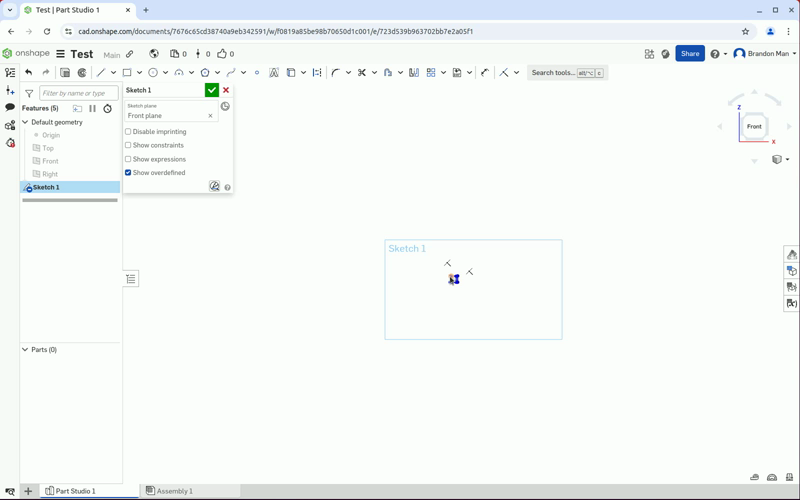
scroll(6)
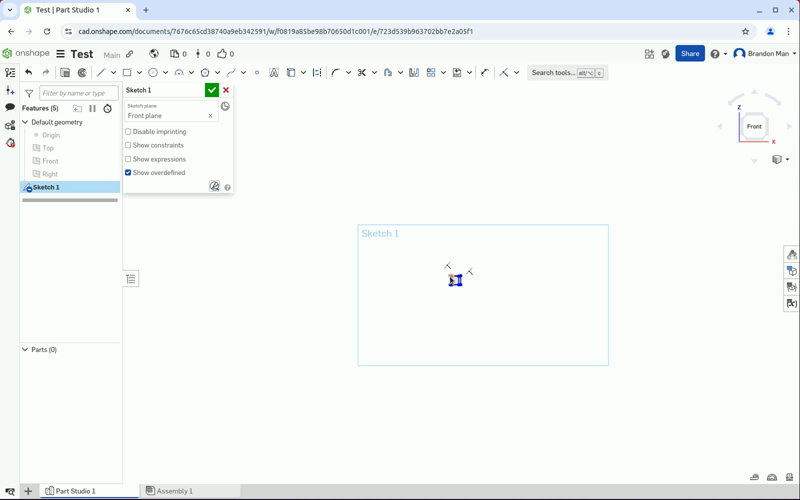
scroll(6)
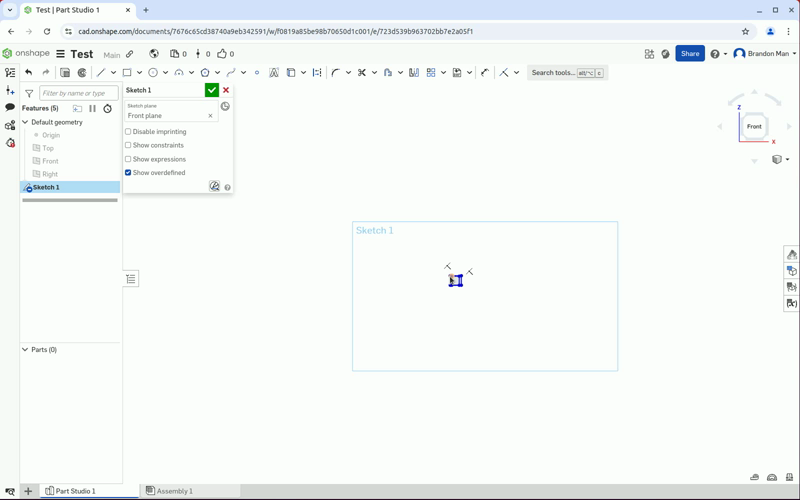
scroll(6)
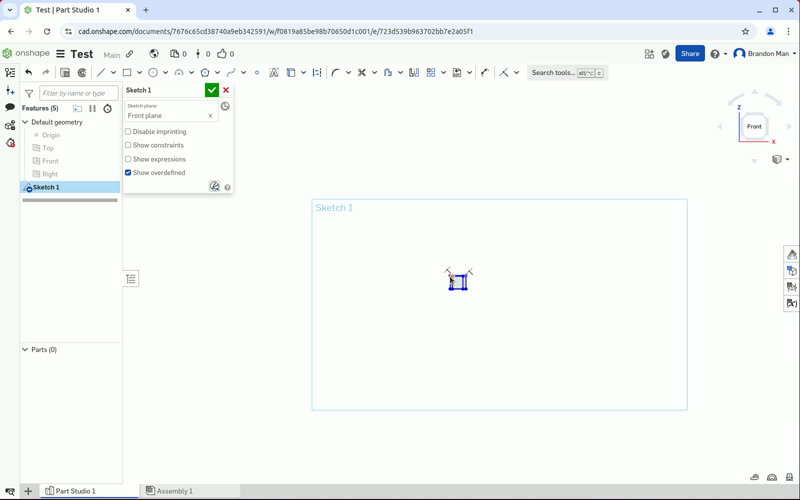
scroll(6)
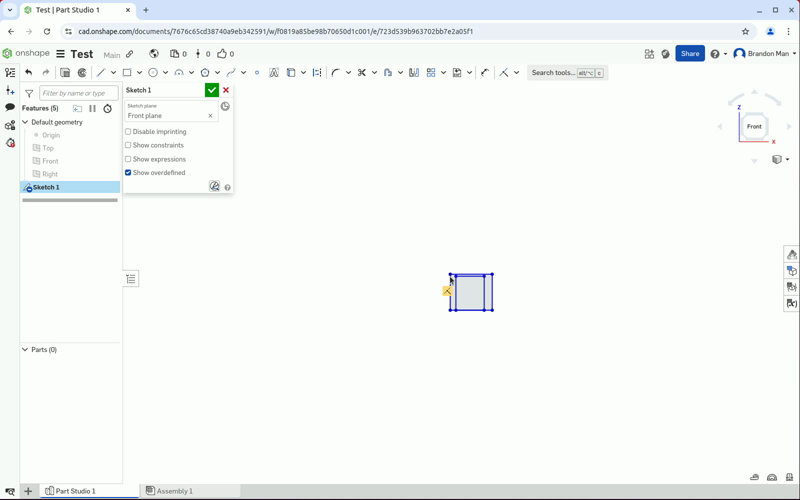
click(450, 276)
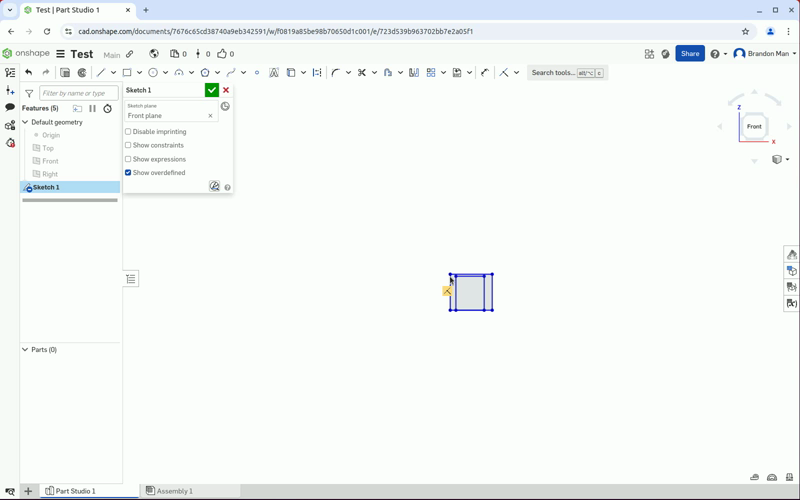
scroll(-6)
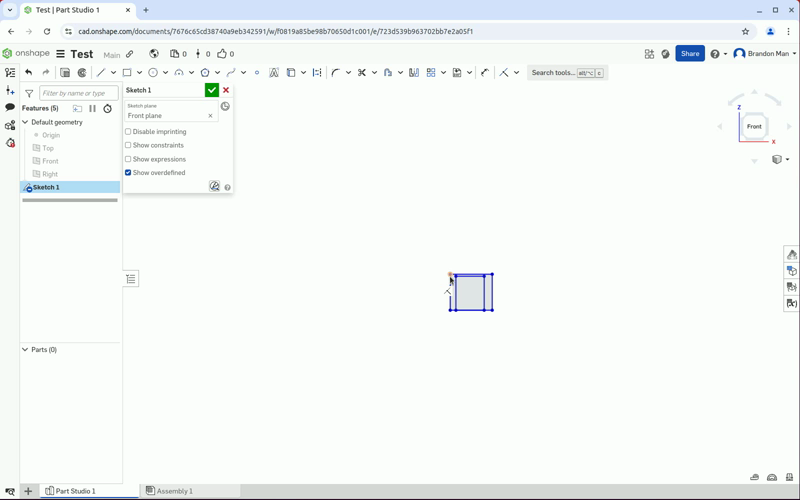
scroll(-6)
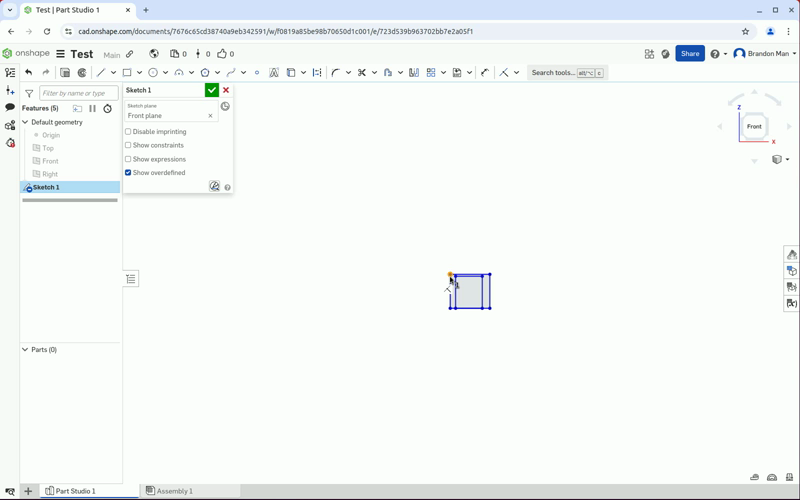
scroll(-6)
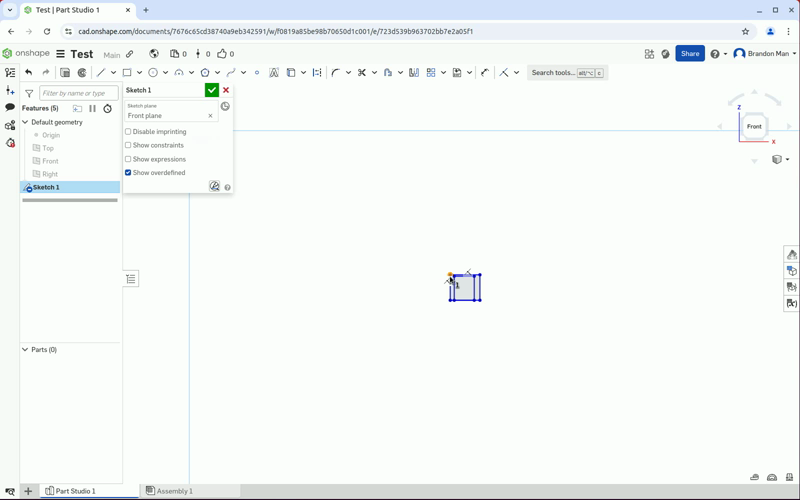
scroll(-6)
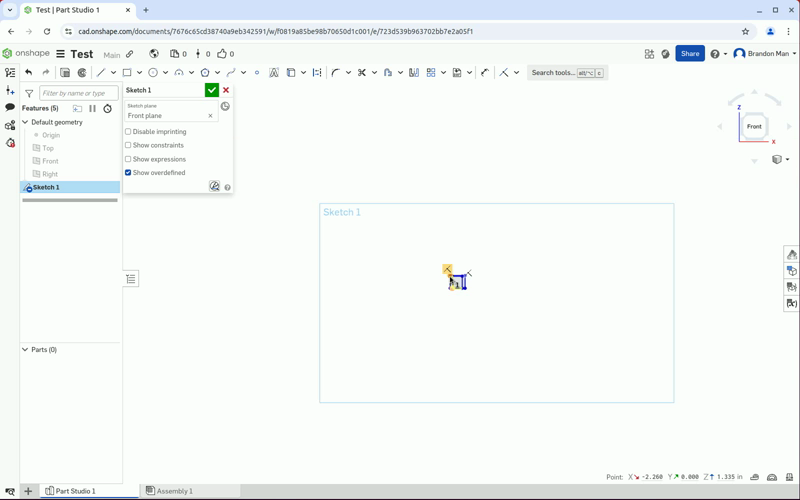
scroll(-6)
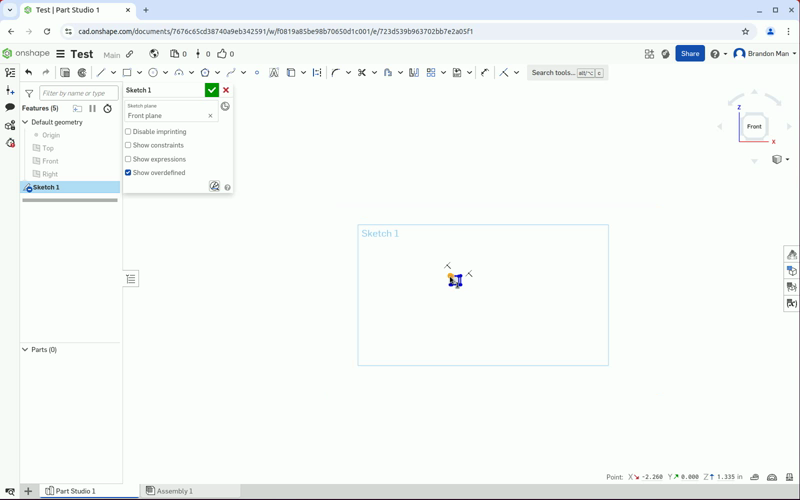
scroll(-6)
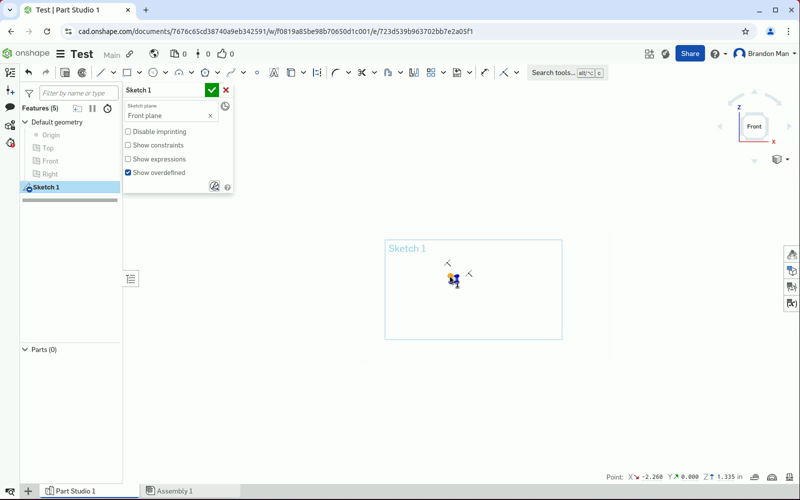
scroll(-6)
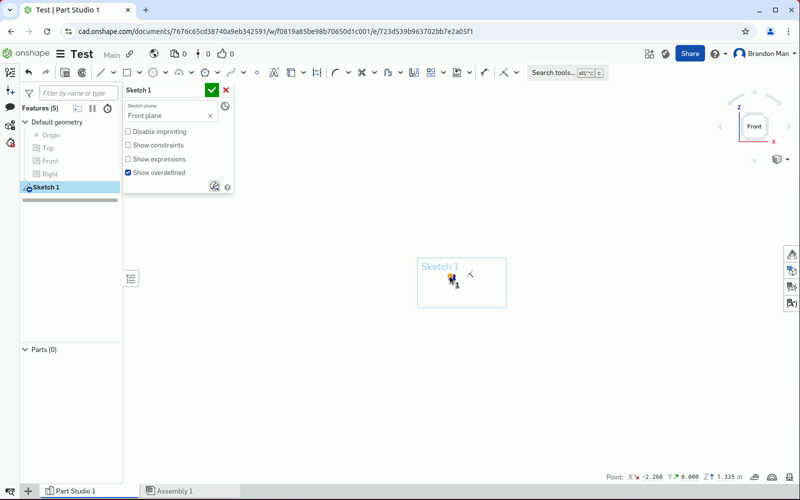
mouse_move(73, 352)
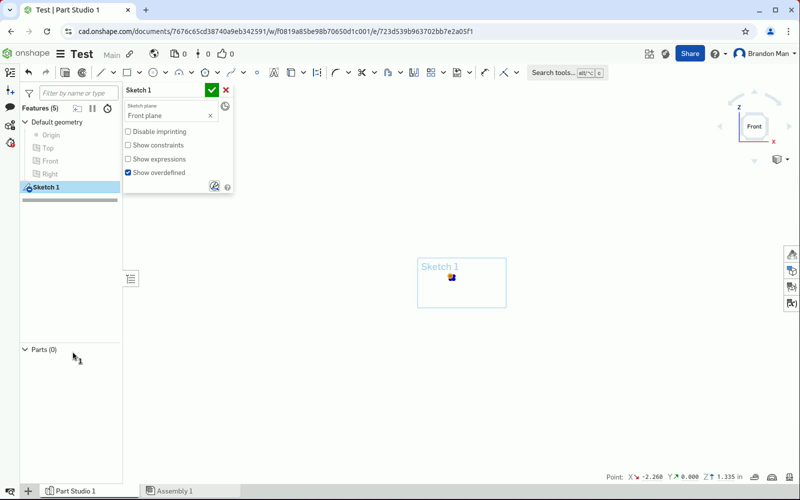
key(shift+y)
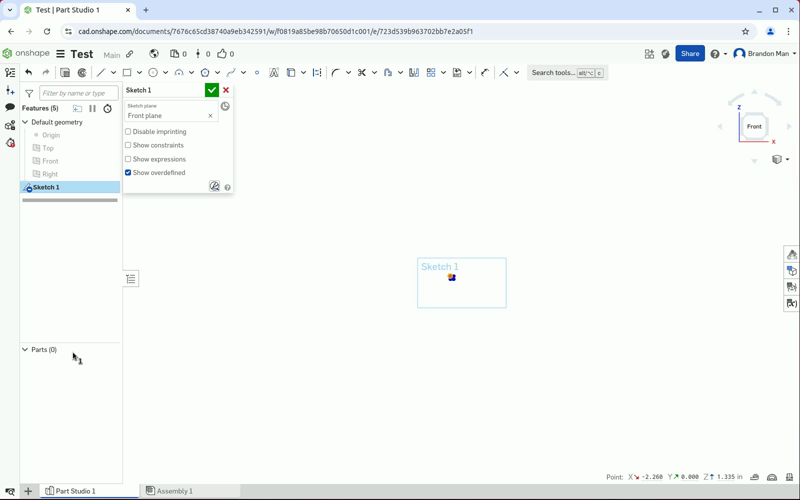
key(shift+e)
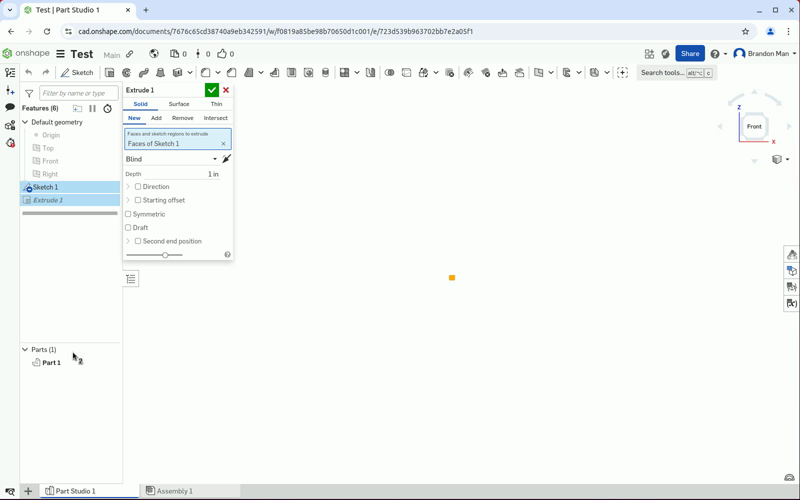
mouse_move(143, 106)
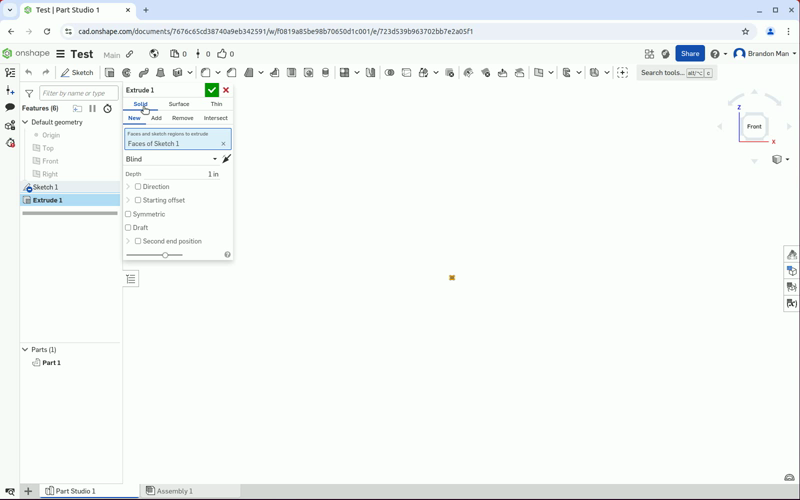
click(143, 106)
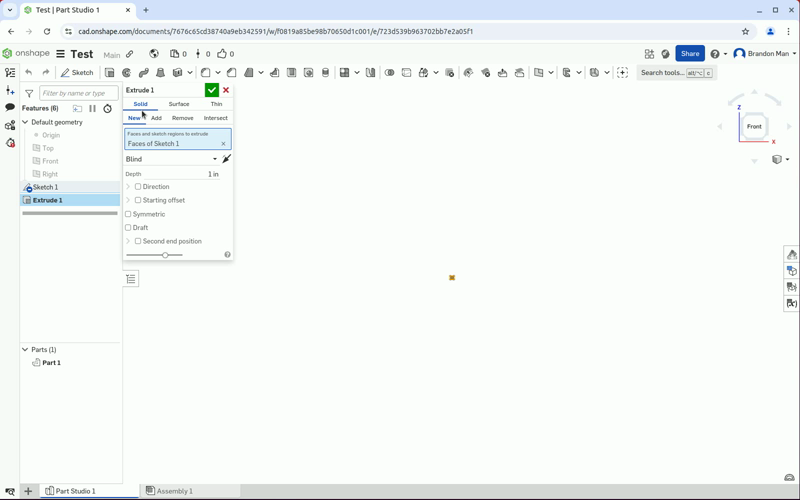
mouse_move(137, 120)
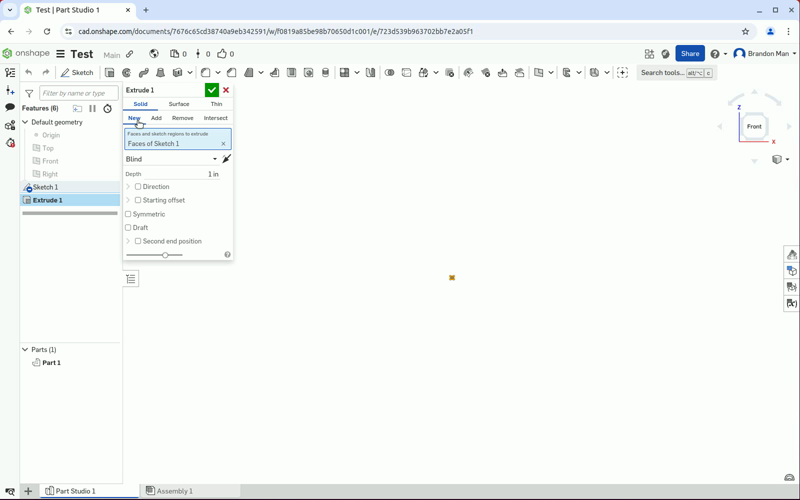
click(137, 120)
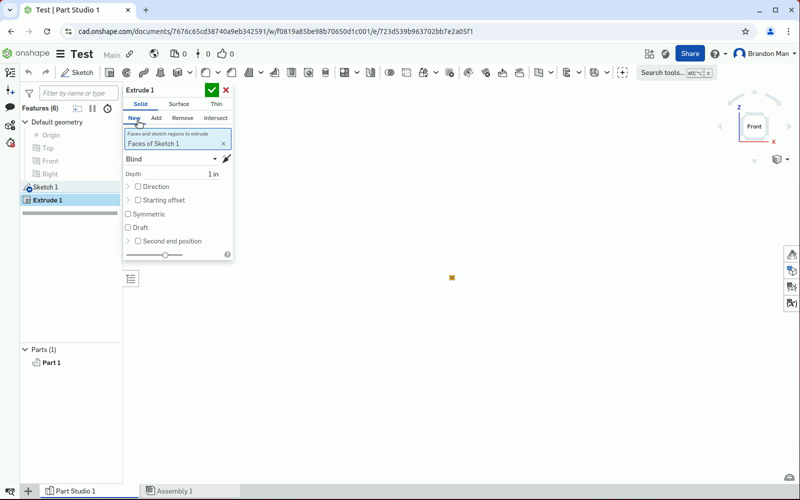
key(tab, 4)
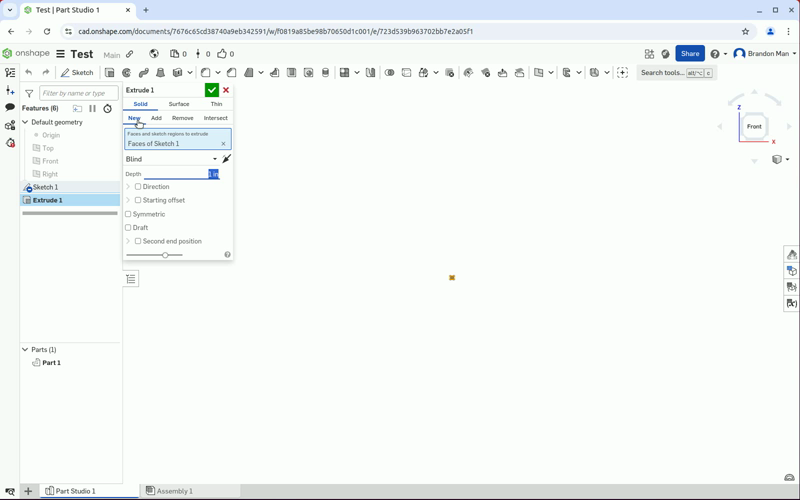
text(23.108)
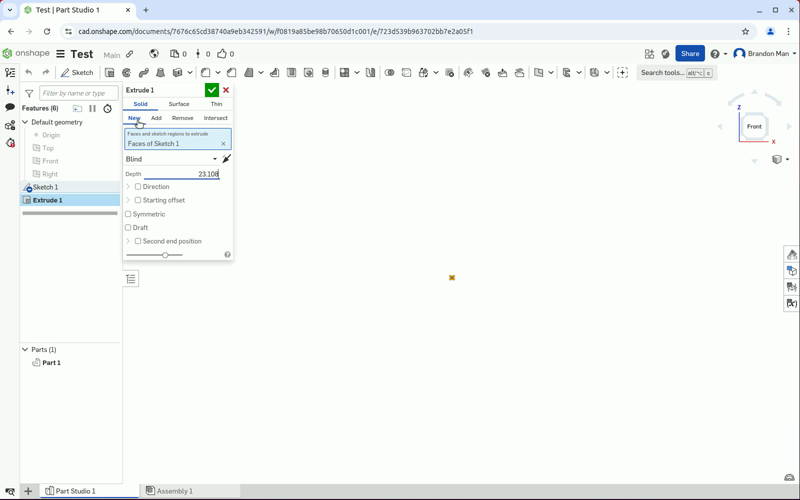
key(enter)
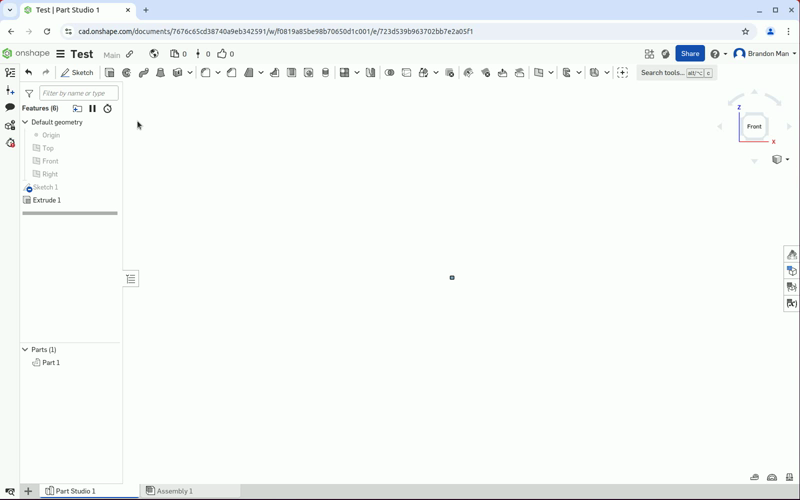
key(shift+h)
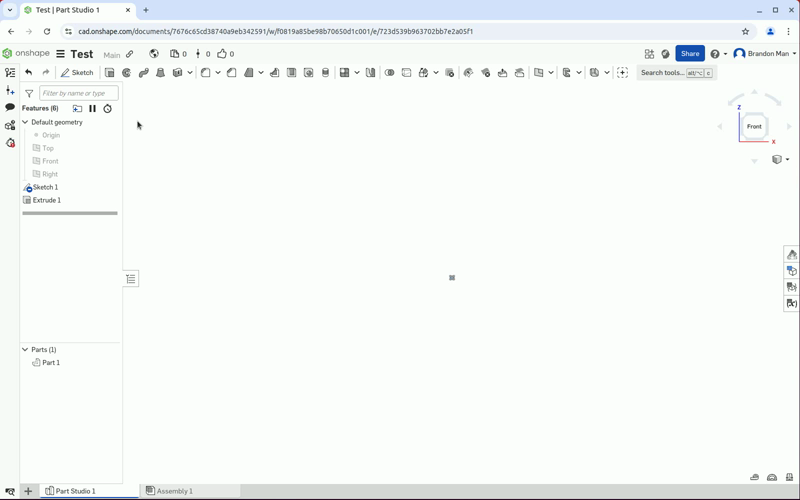
key(shift+h)
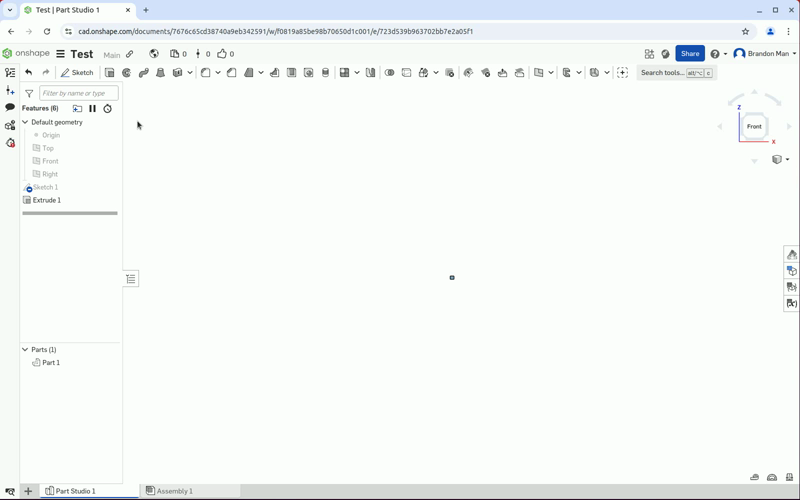
mouse_move(73, 189)
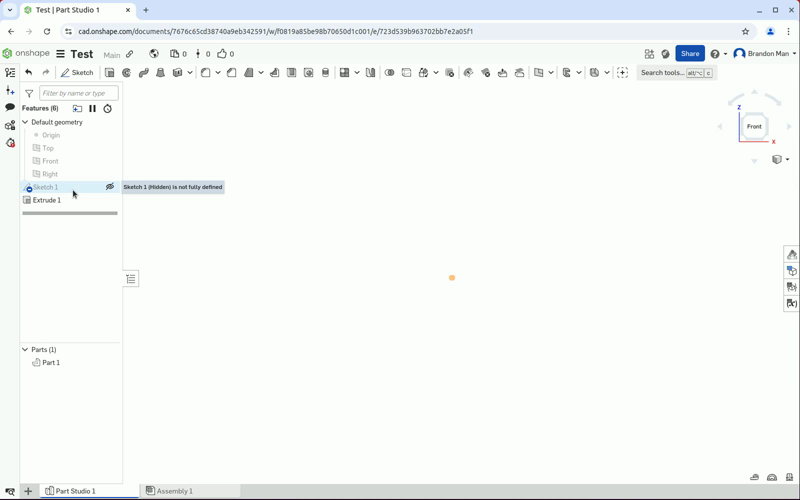
click(73, 189)
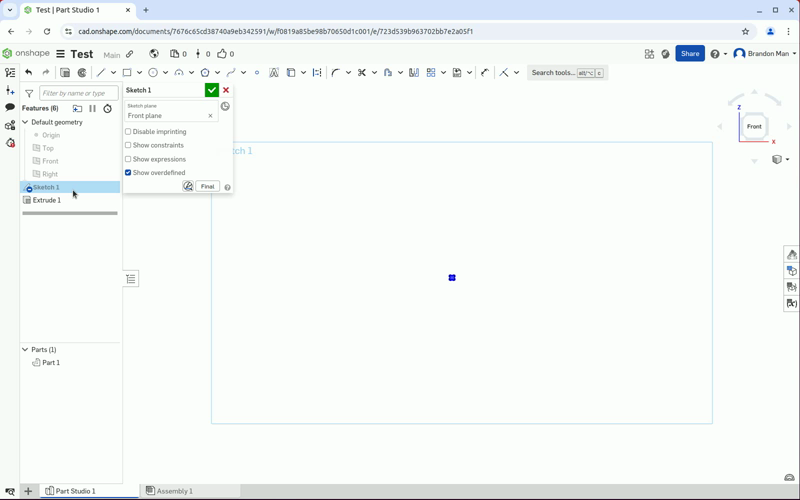
mouse_move(229, 92)
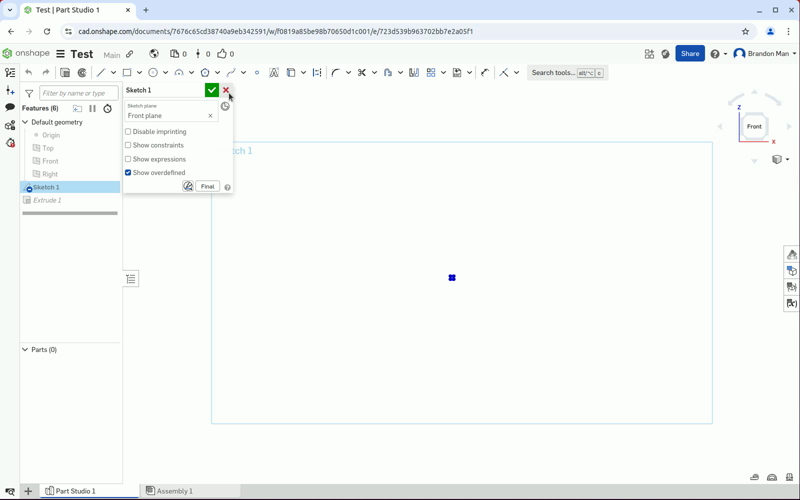
click(229, 92)
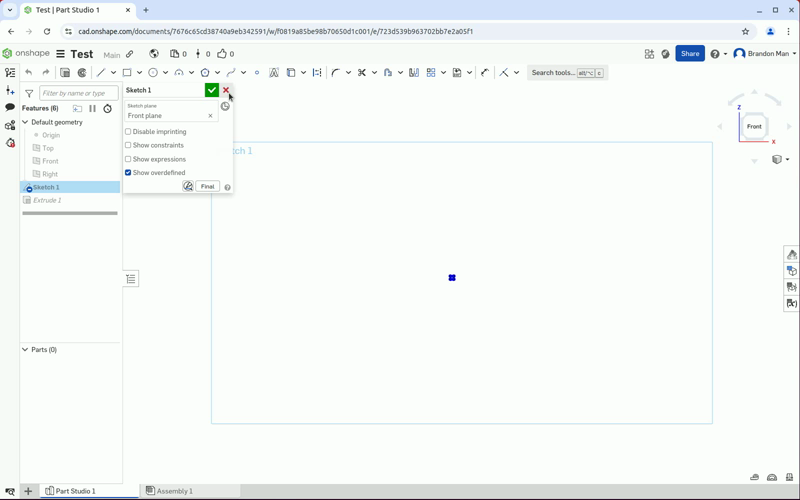
key(shift+s)
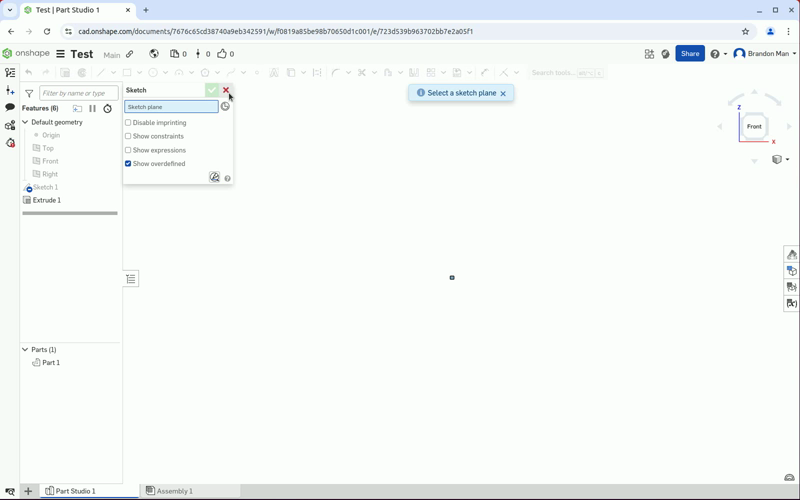
mouse_move(73, 163)
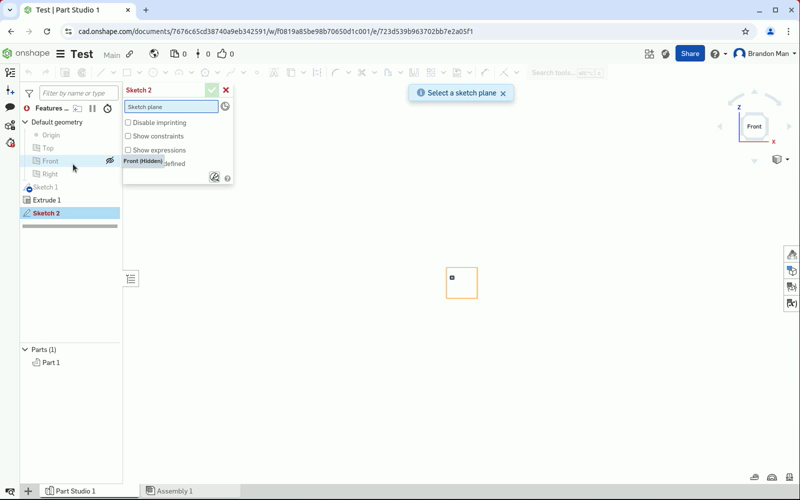
click(73, 163)
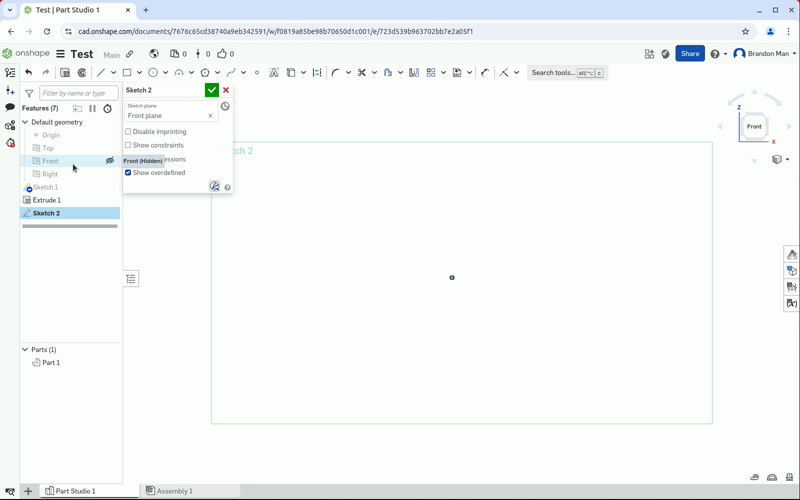
mouse_move(73, 352)
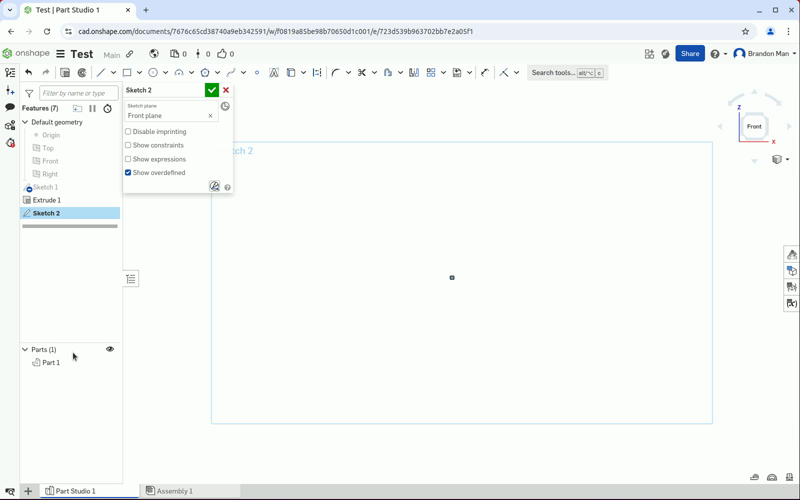
key(y)
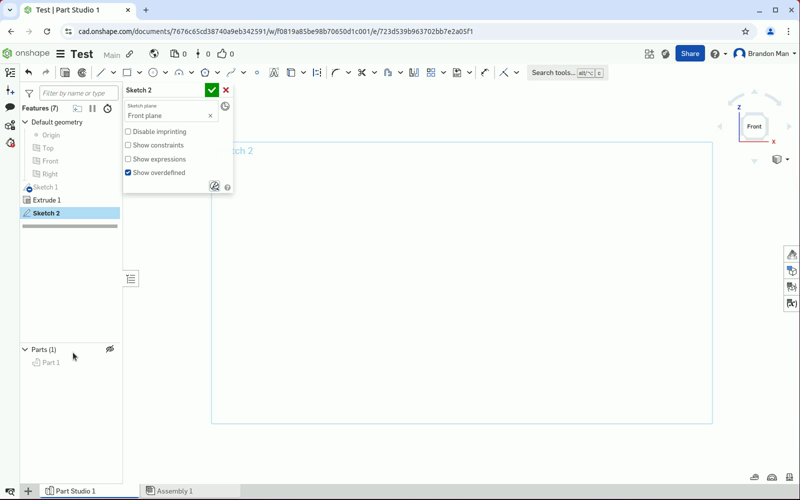
key(l)
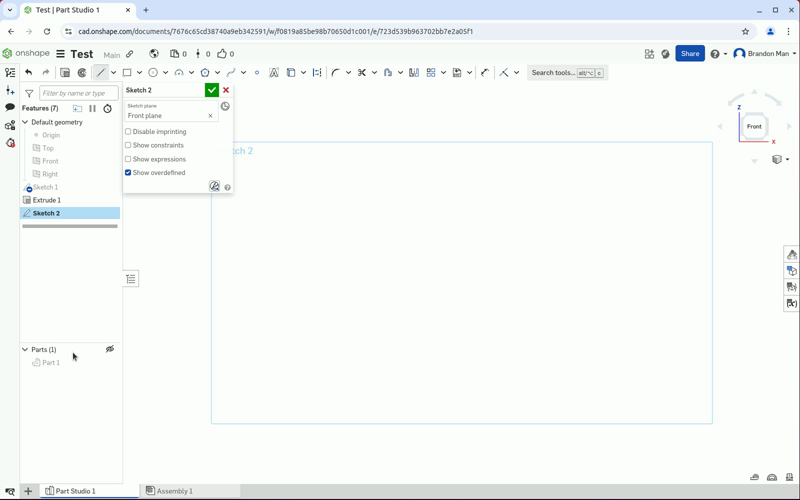
key_down(shift)
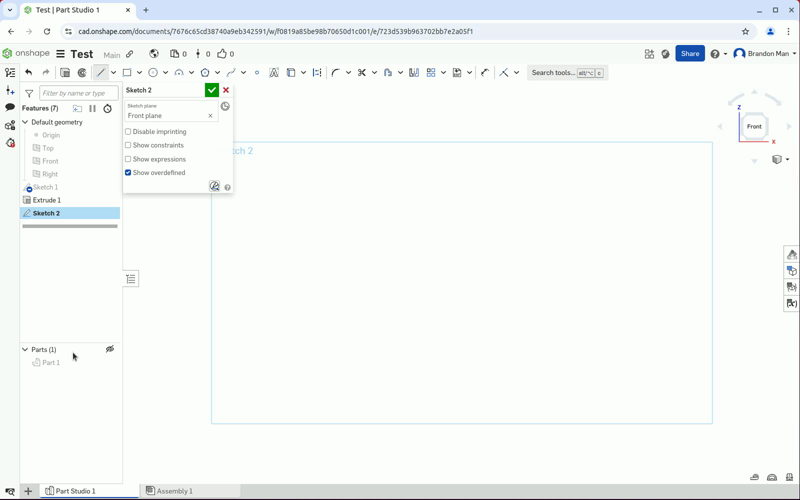
mouse_move(465, 279)
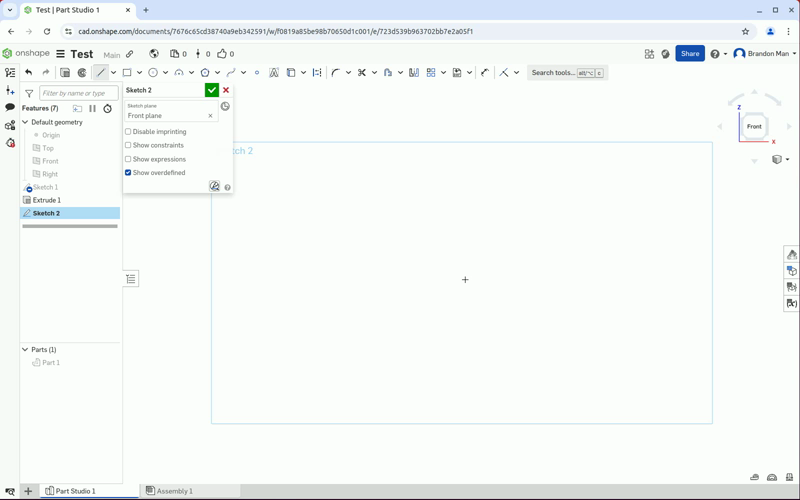
click(465, 279)
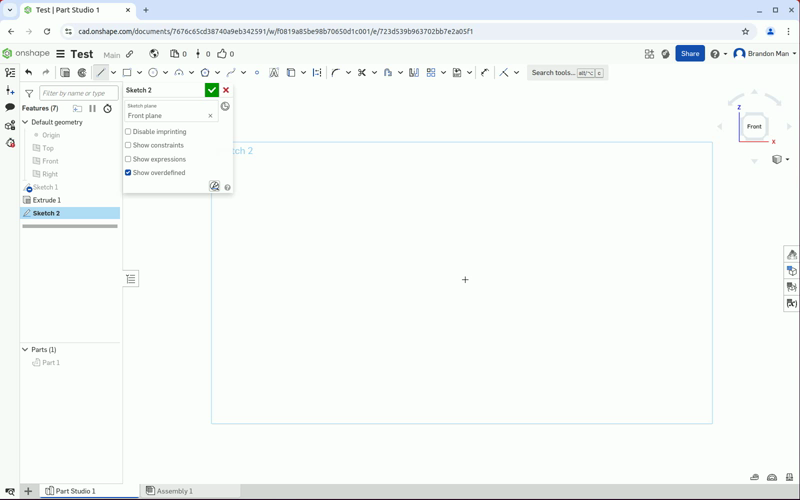
key_up(shift)
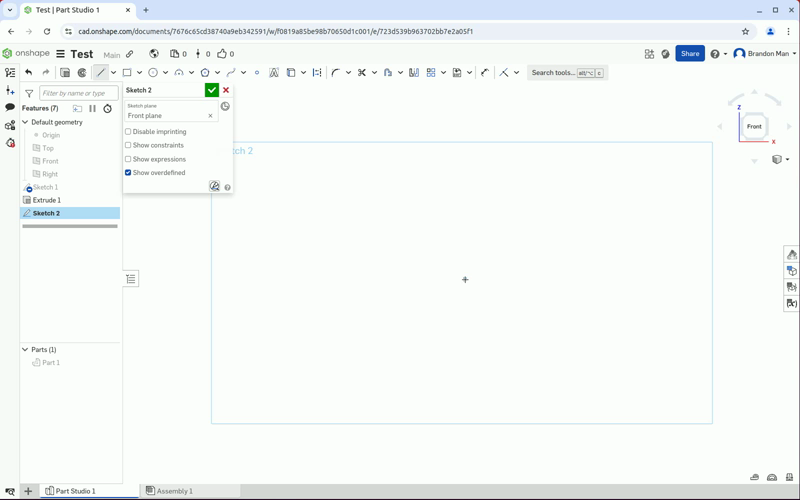
key_down(shift)
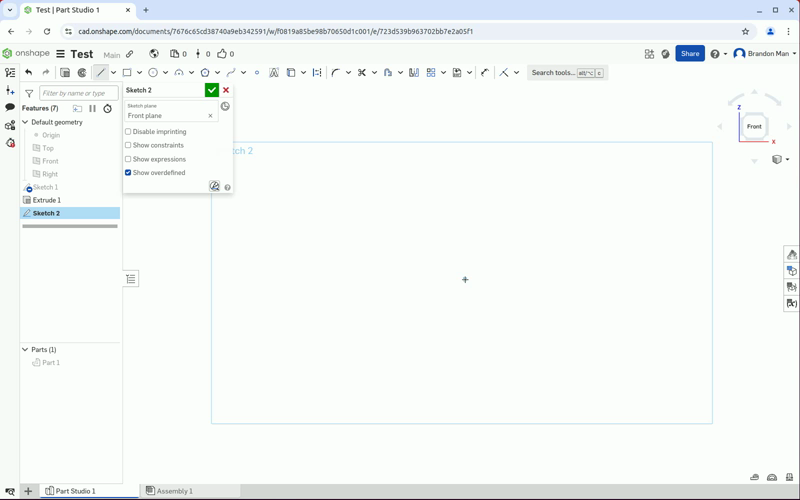
mouse_move(495, 279)
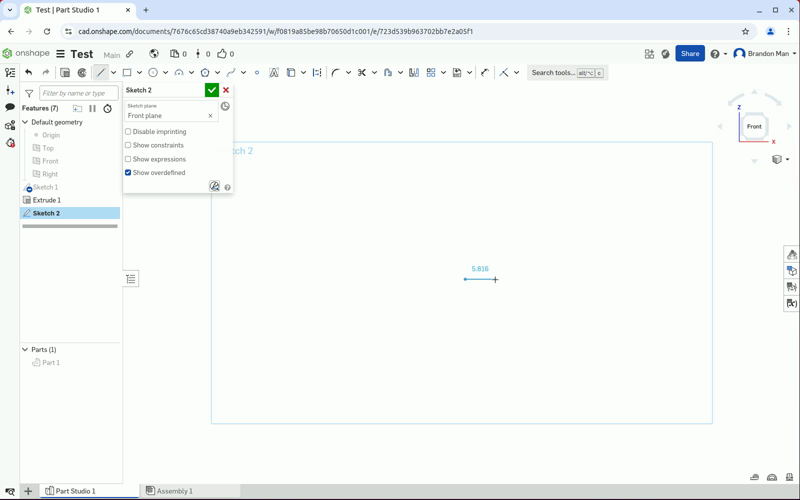
mouse_move(468, 279)
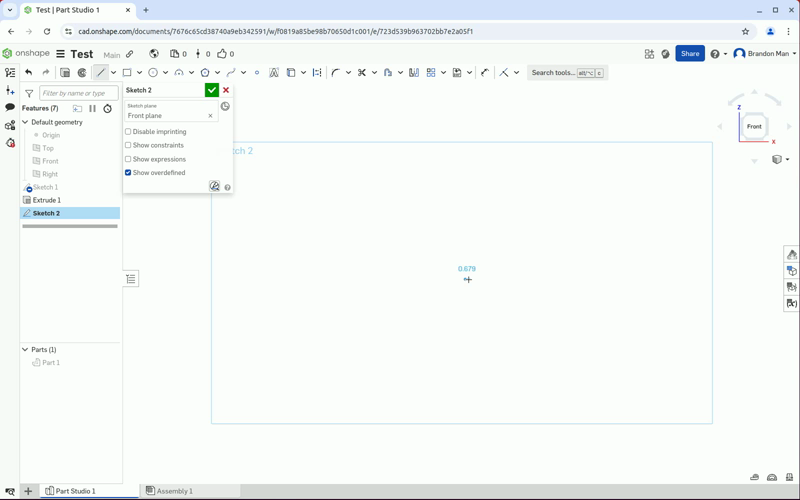
scroll(6)
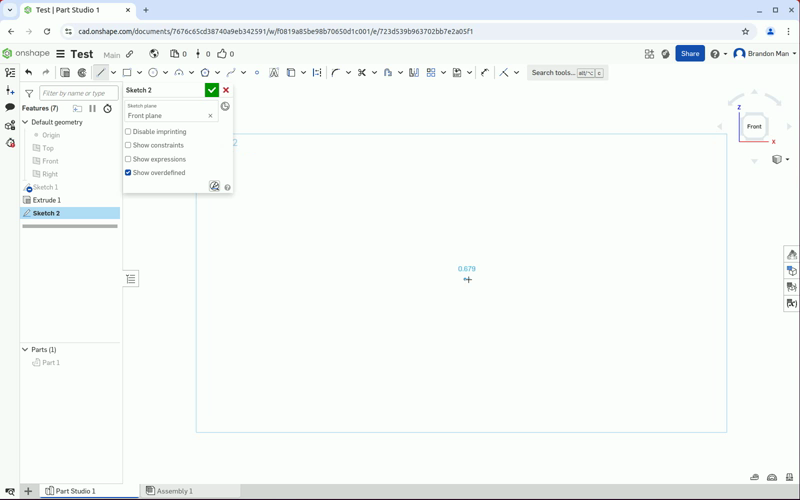
scroll(6)
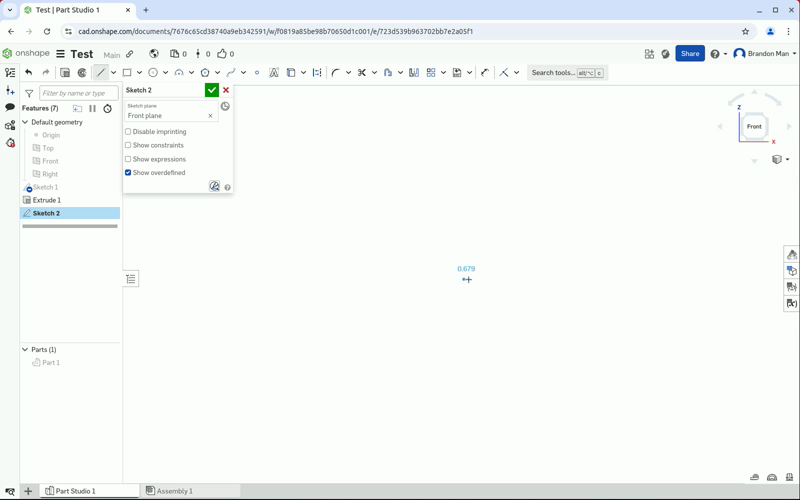
scroll(6)
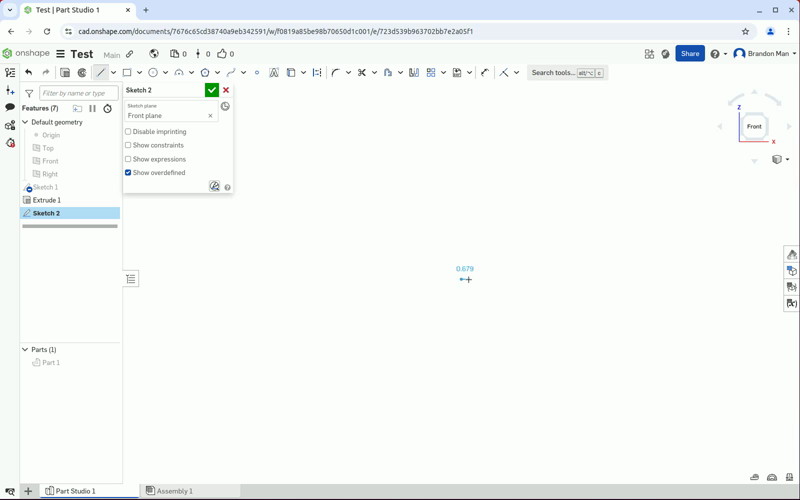
scroll(6)
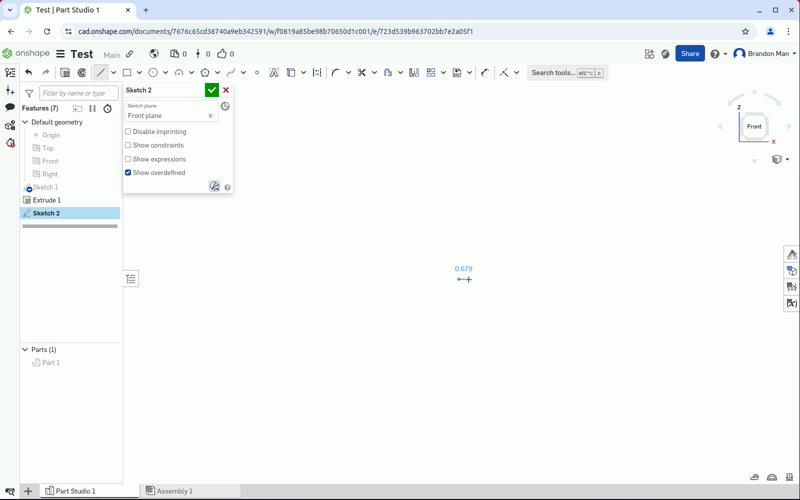
scroll(6)
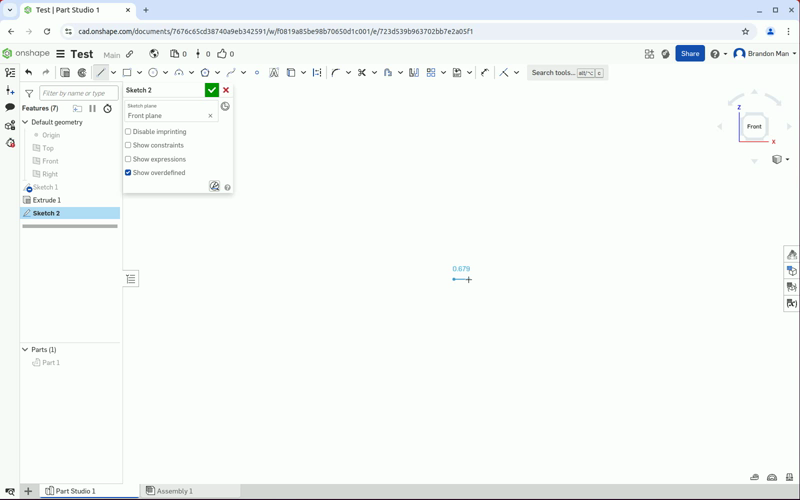
scroll(6)
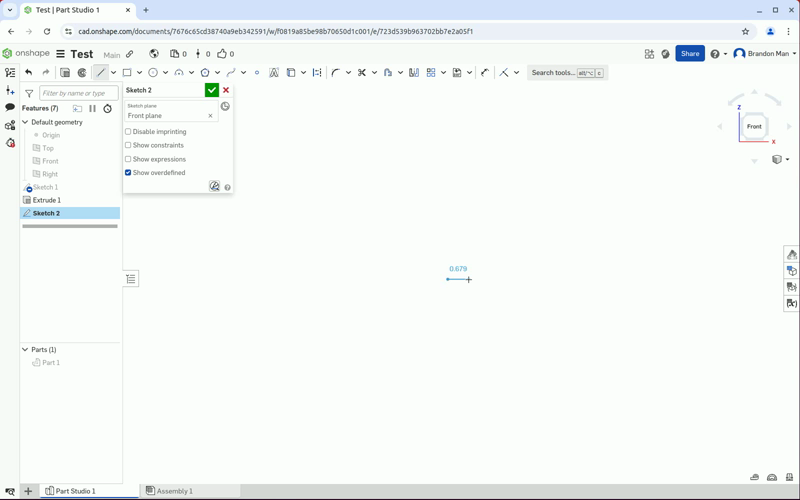
scroll(6)
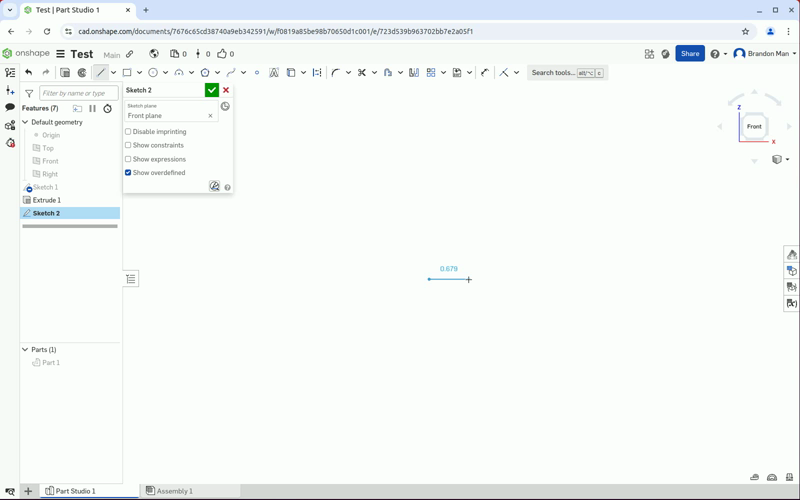
click(468, 279)
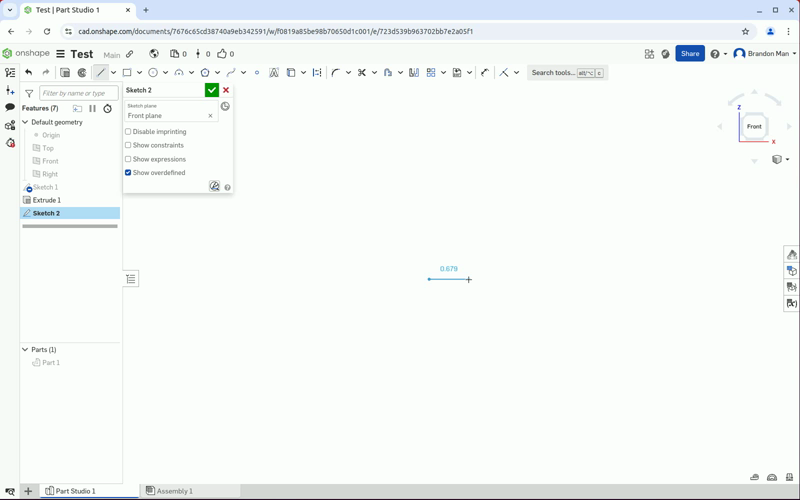
scroll(-6)
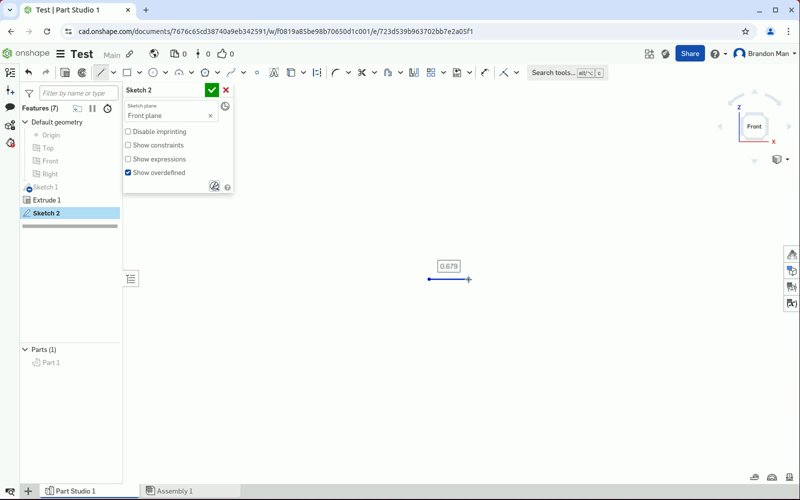
scroll(-6)
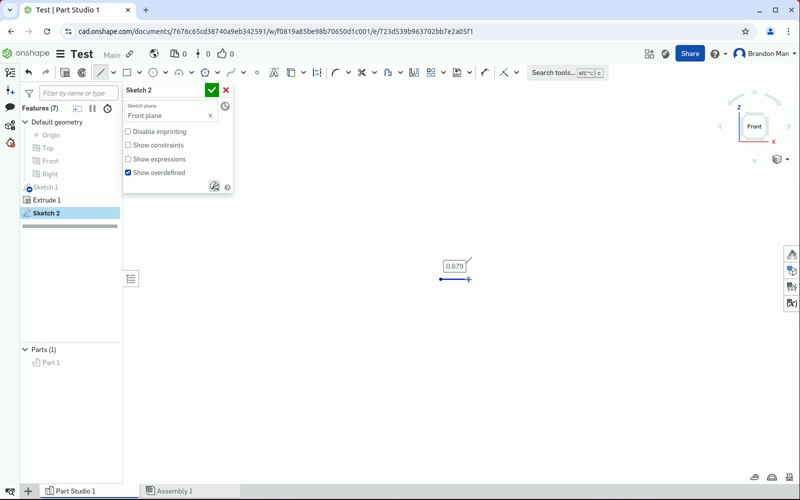
scroll(-6)
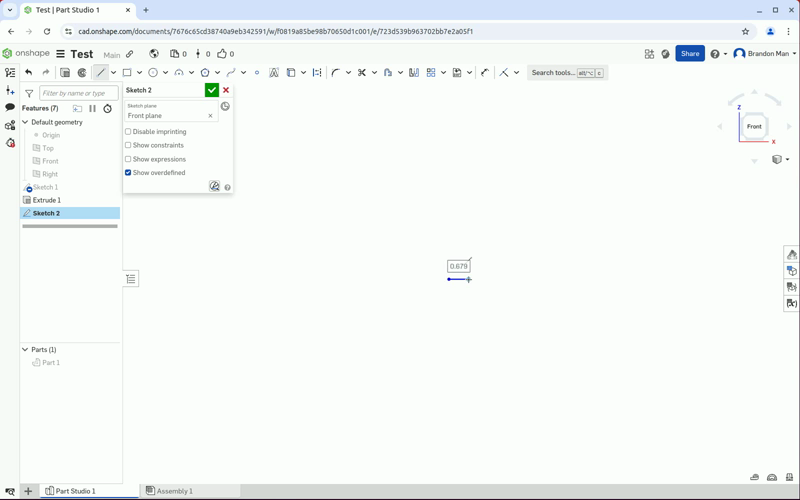
scroll(-6)
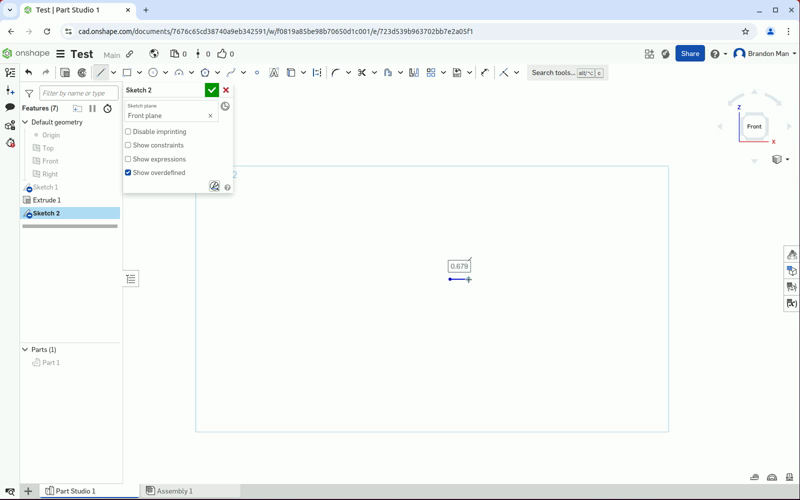
scroll(-6)
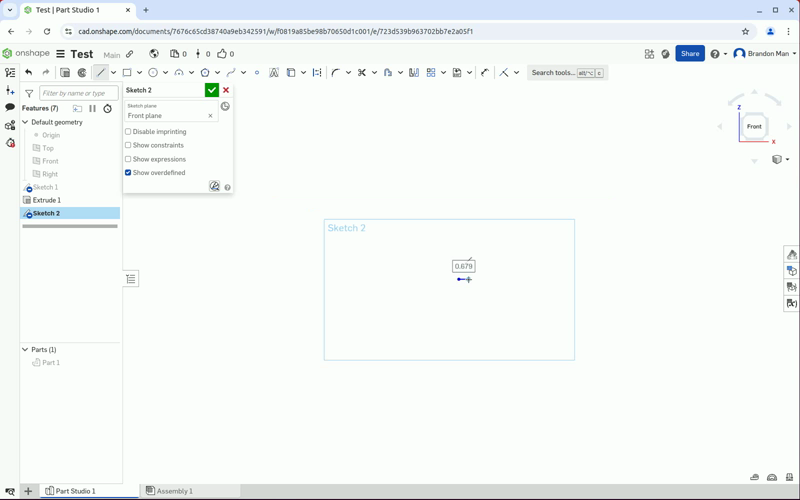
scroll(-6)
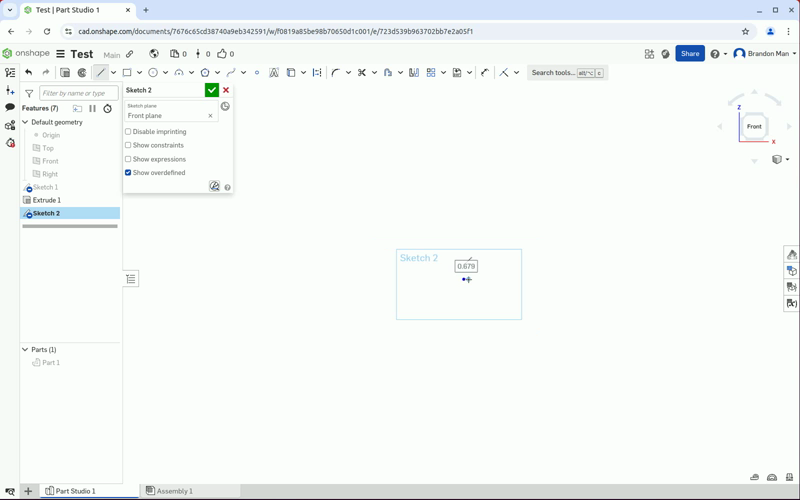
scroll(-6)
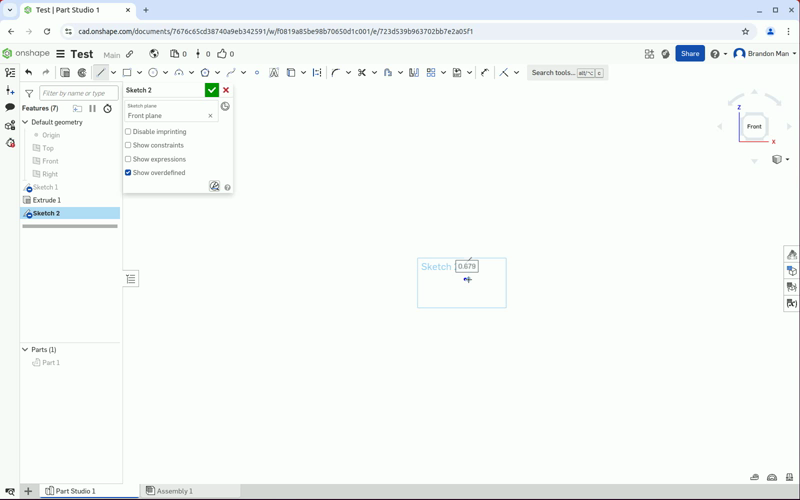
key_up(shift)
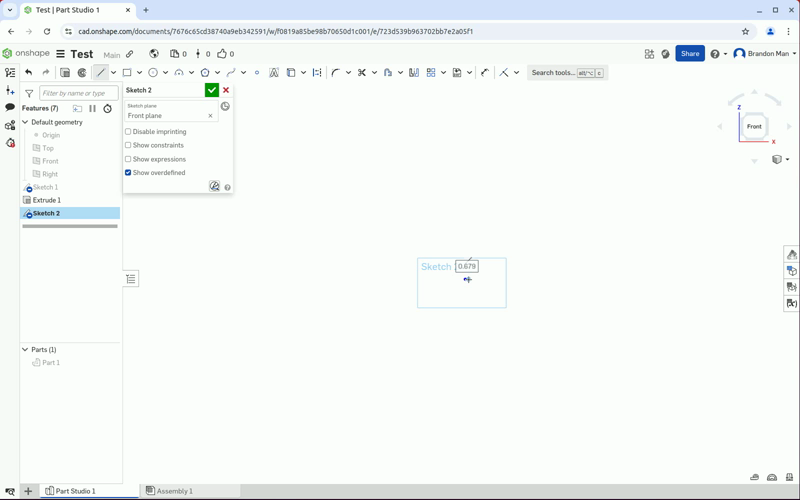
key_down(shift)
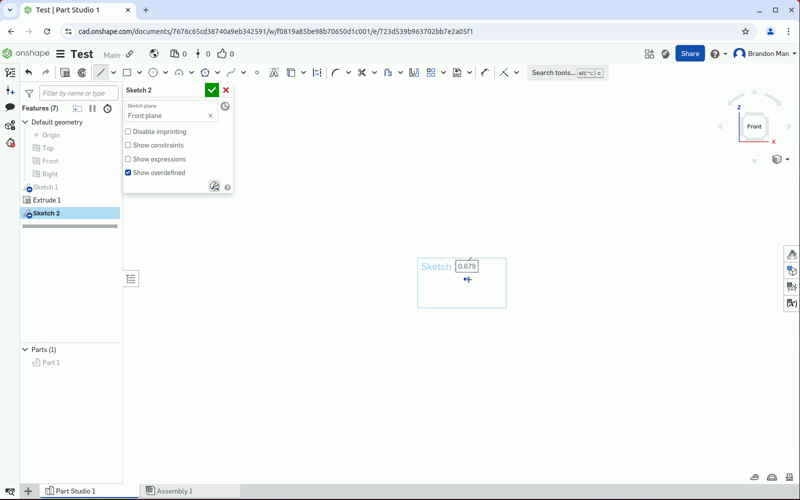
mouse_move(498, 279)
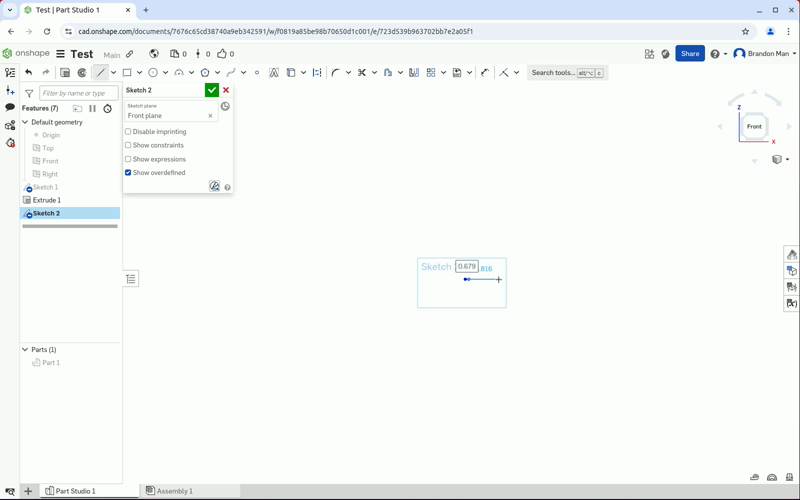
mouse_move(468, 276)
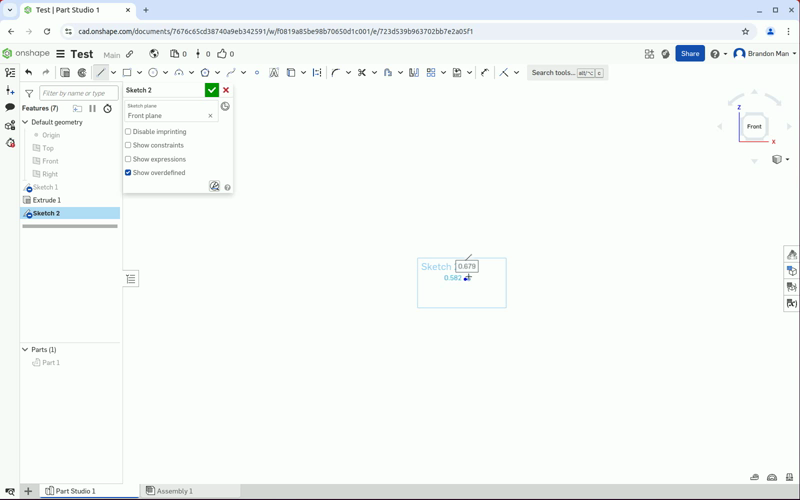
scroll(6)
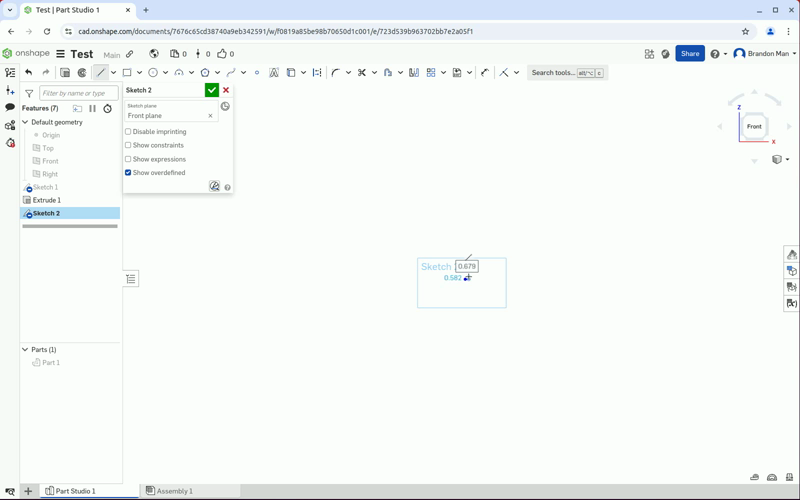
scroll(6)
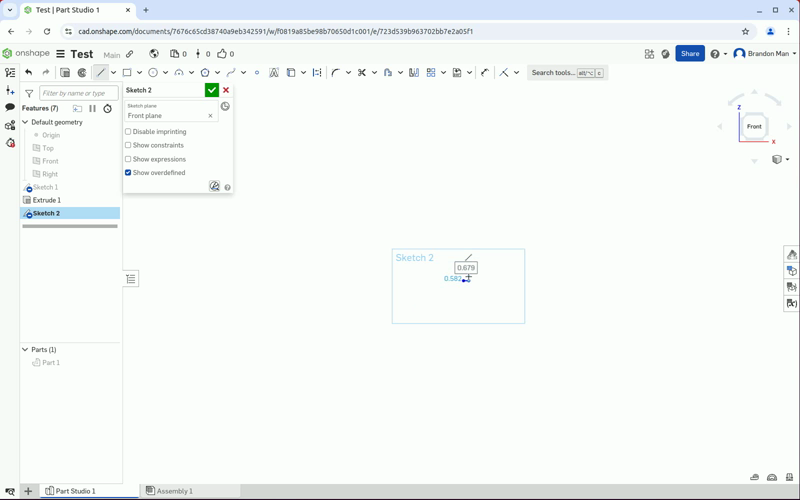
scroll(6)
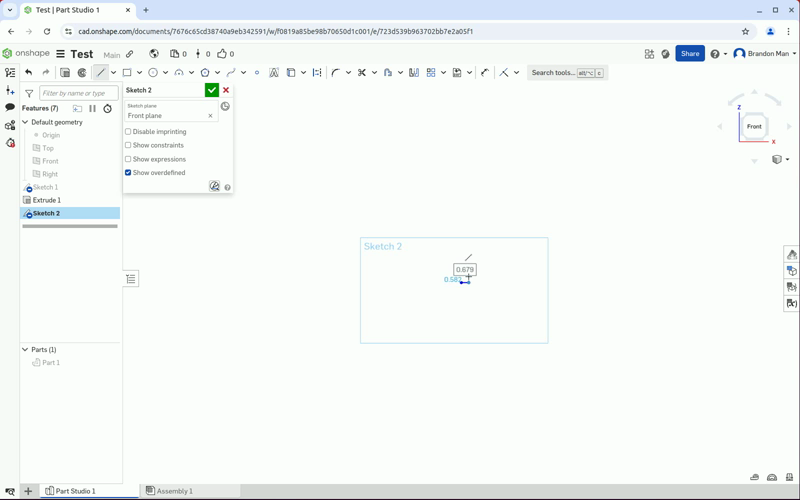
scroll(6)
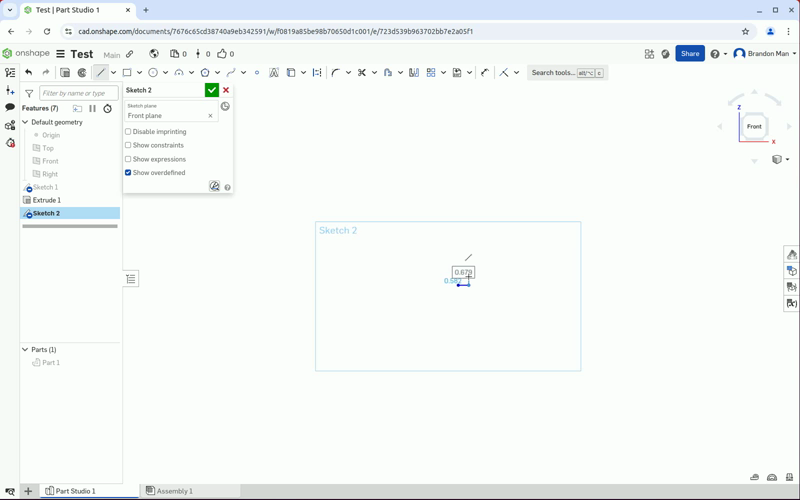
scroll(6)
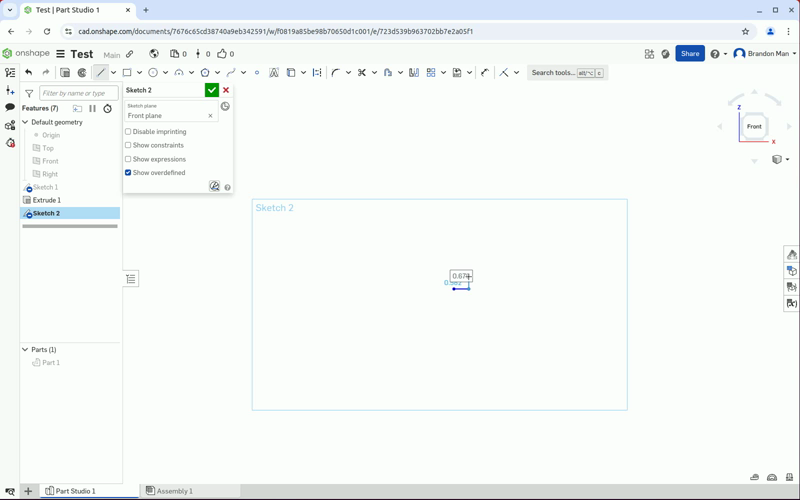
scroll(6)
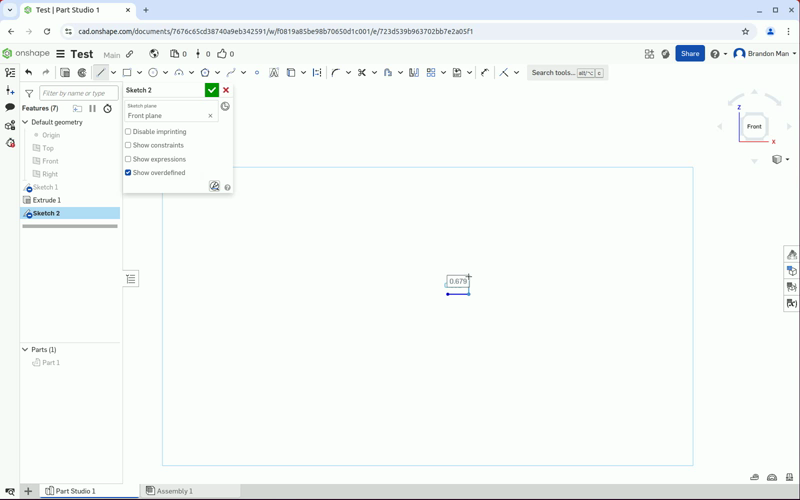
scroll(6)
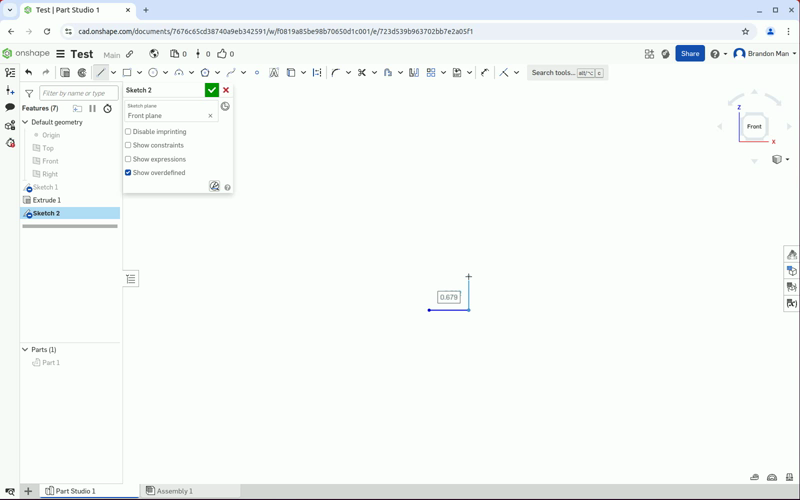
click(468, 276)
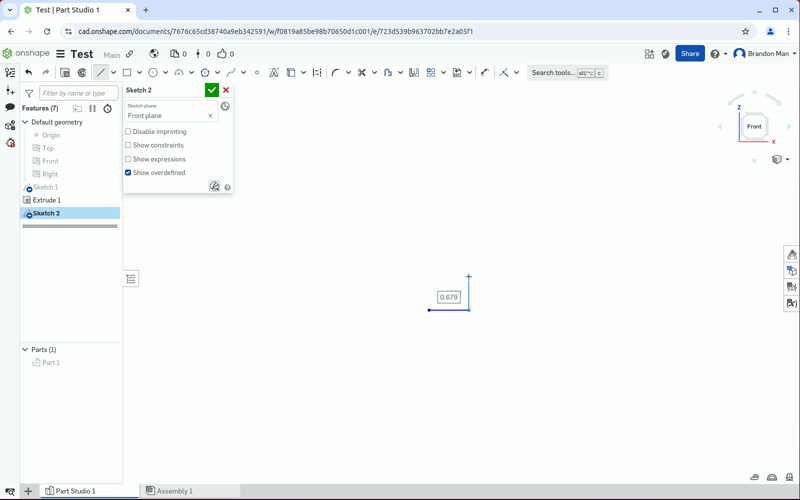
scroll(-6)
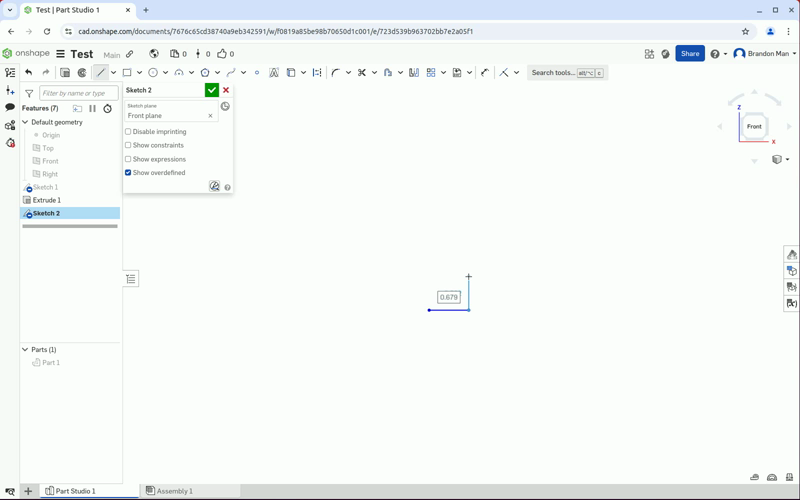
scroll(-6)
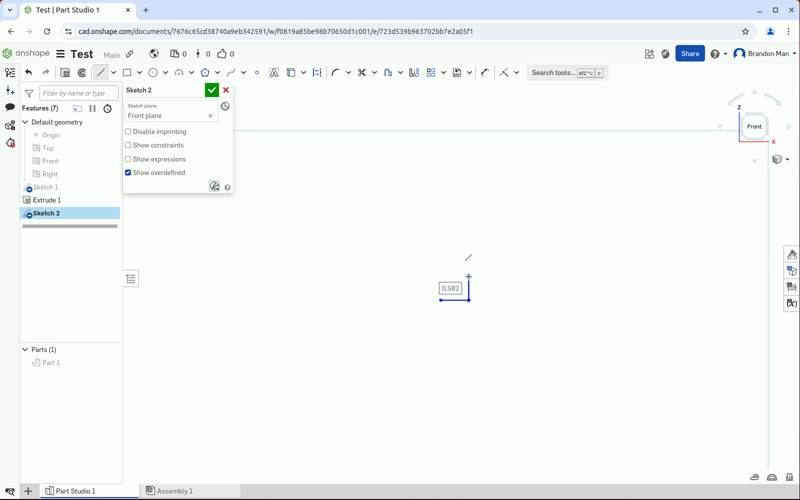
scroll(-6)
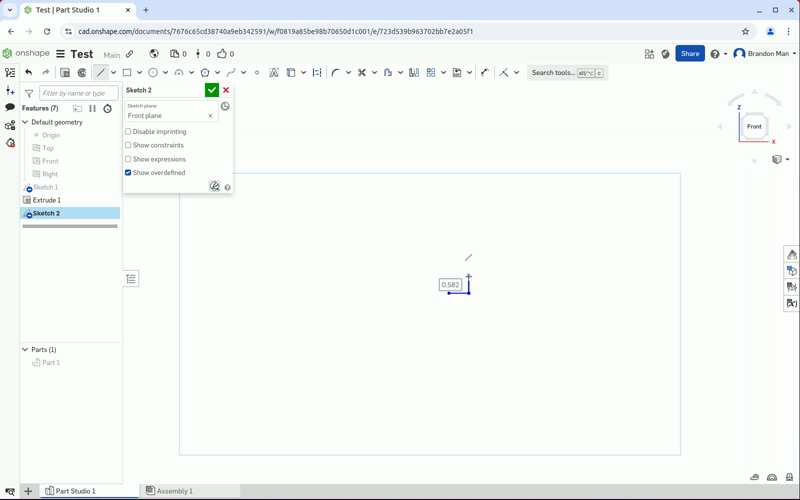
scroll(-6)
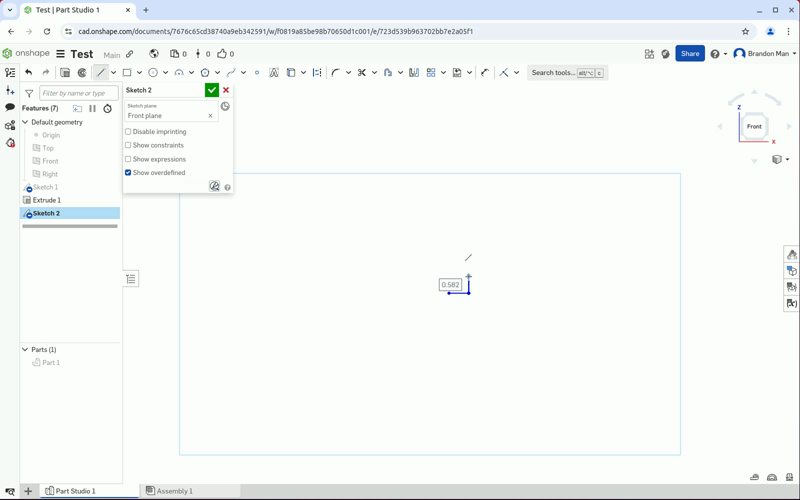
scroll(-6)
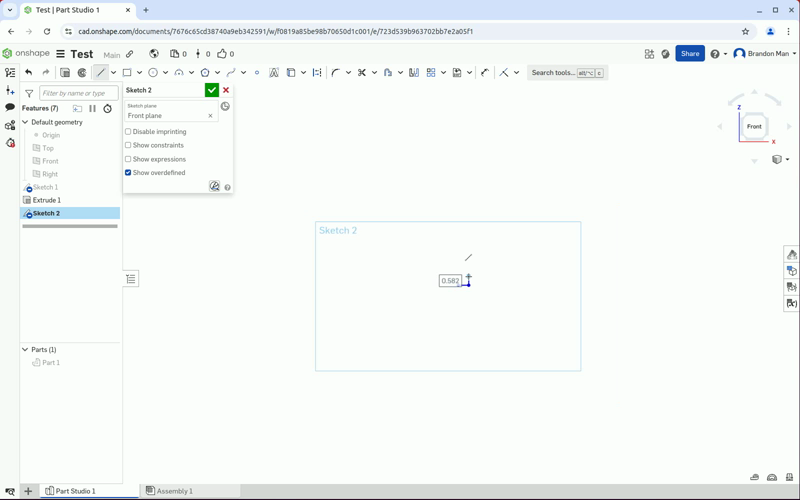
scroll(-6)
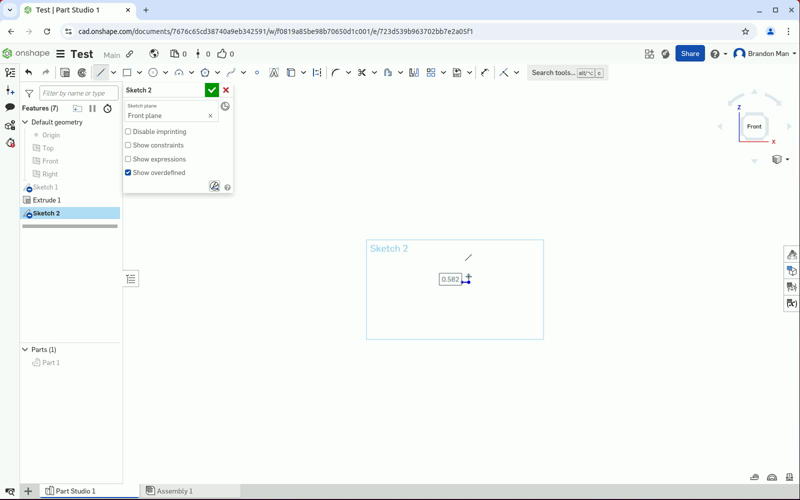
scroll(-6)
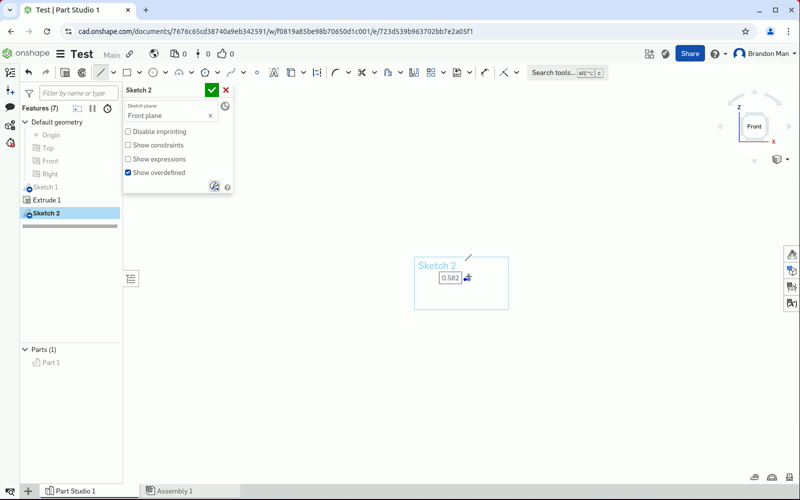
key_up(shift)
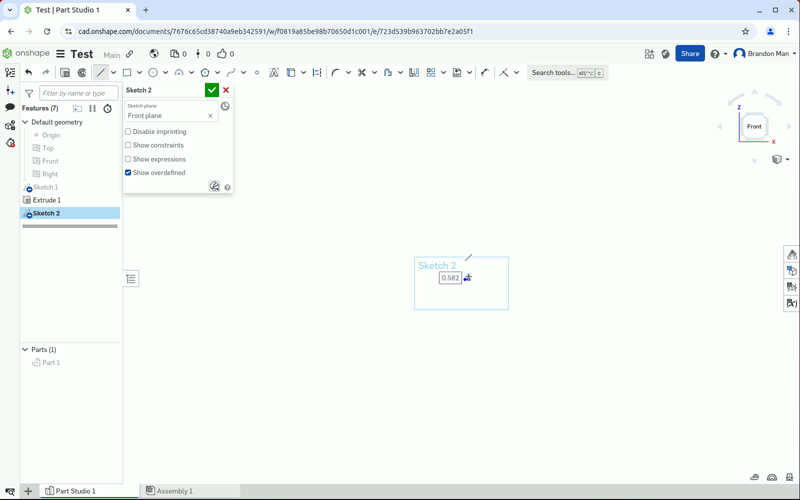
key_down(shift)
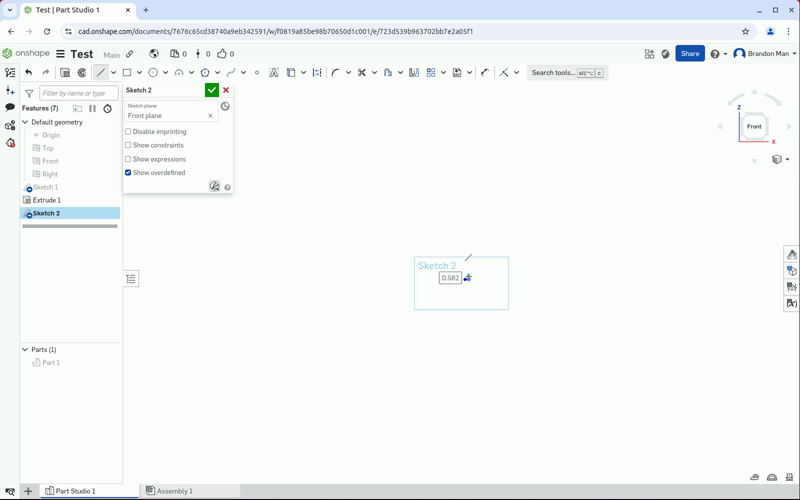
mouse_move(498, 276)
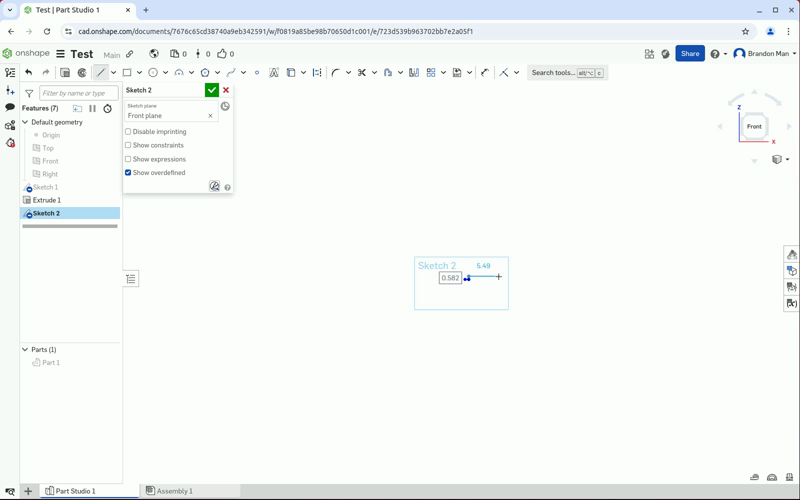
mouse_move(465, 276)
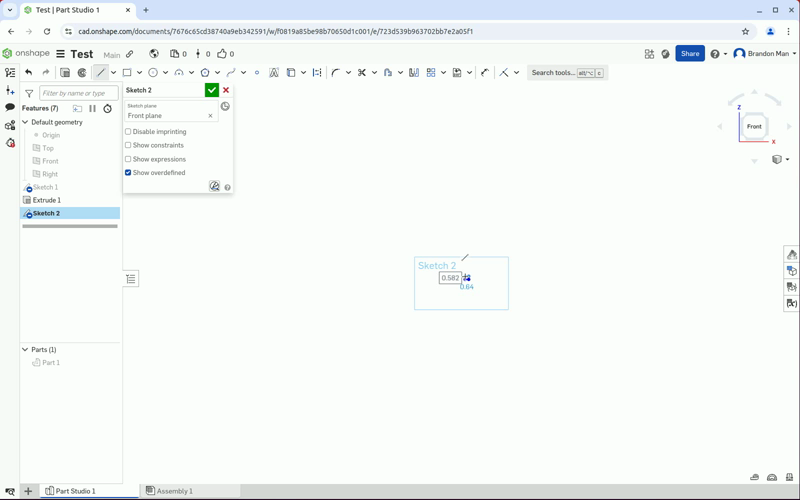
scroll(6)
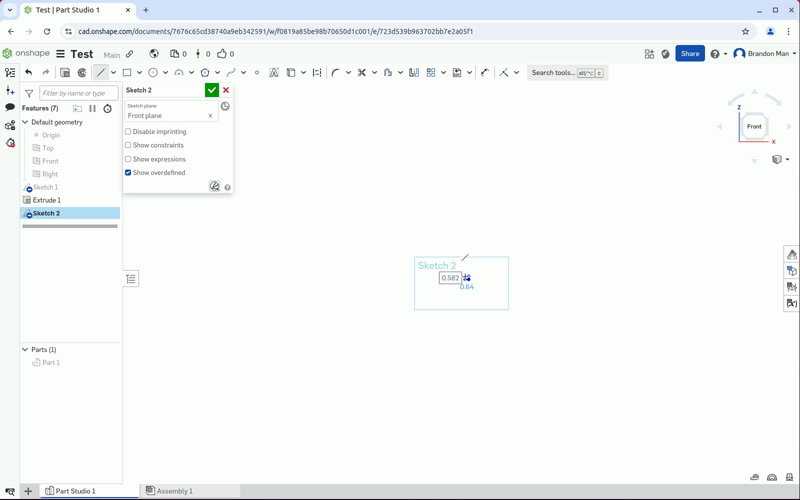
scroll(6)
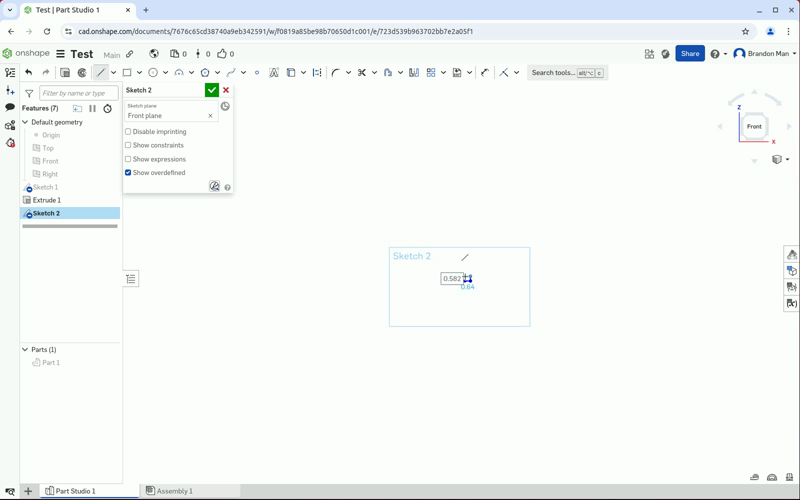
scroll(6)
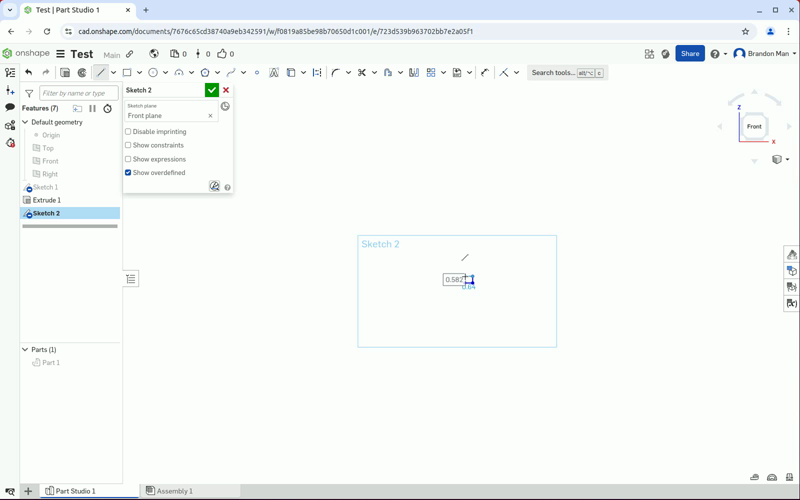
scroll(6)
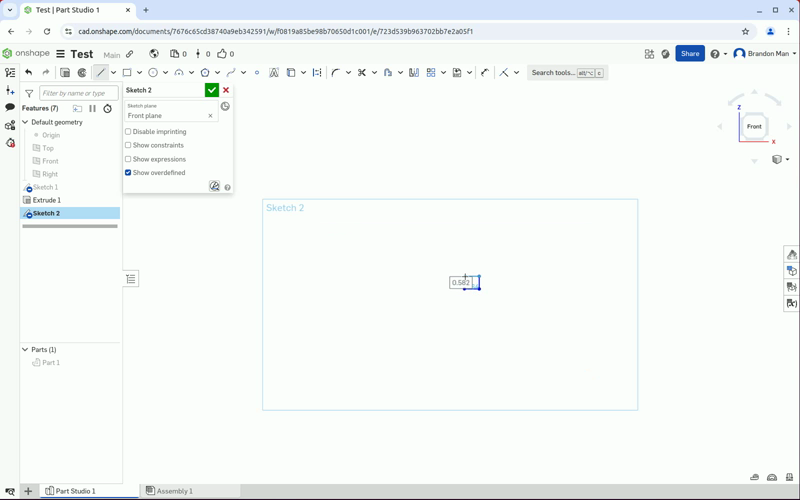
scroll(6)
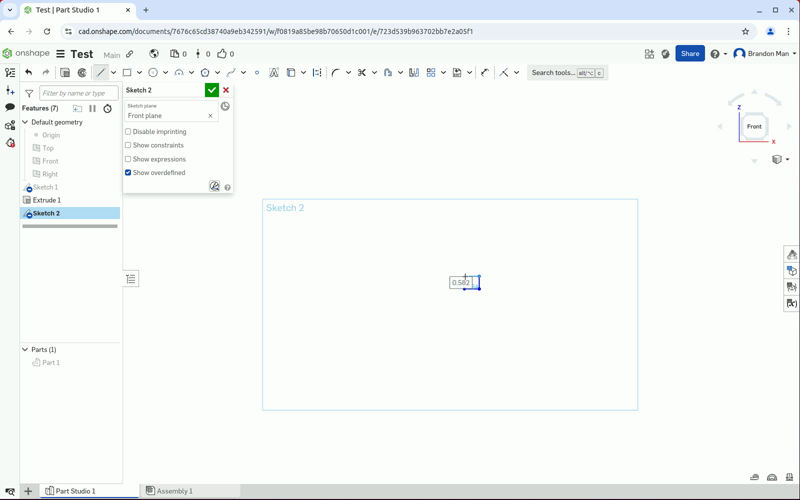
scroll(6)
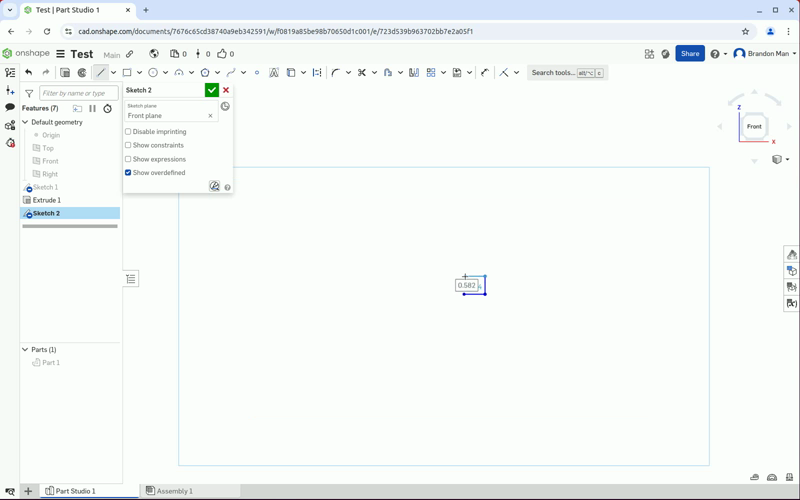
scroll(6)
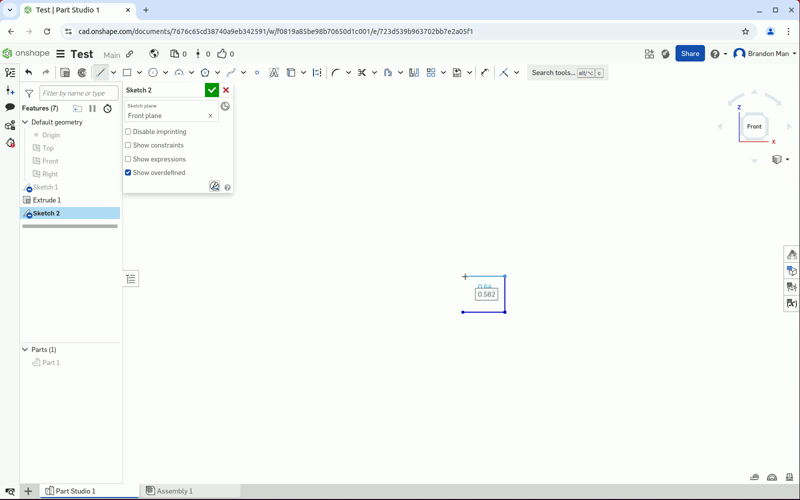
click(465, 276)
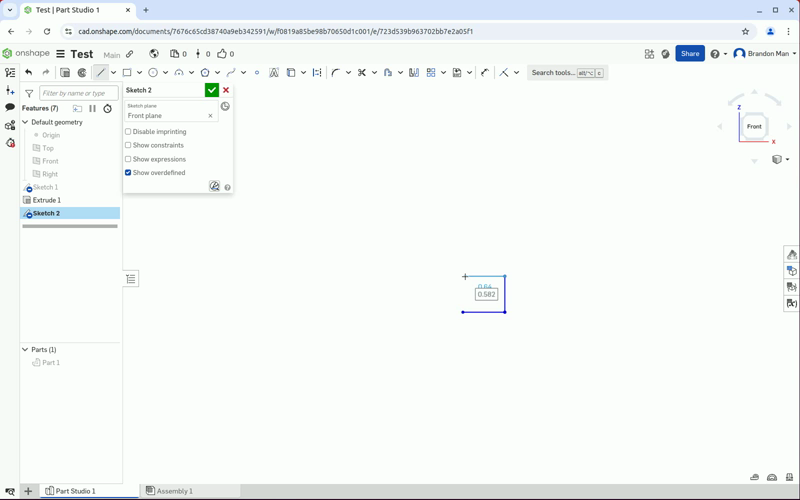
scroll(-6)
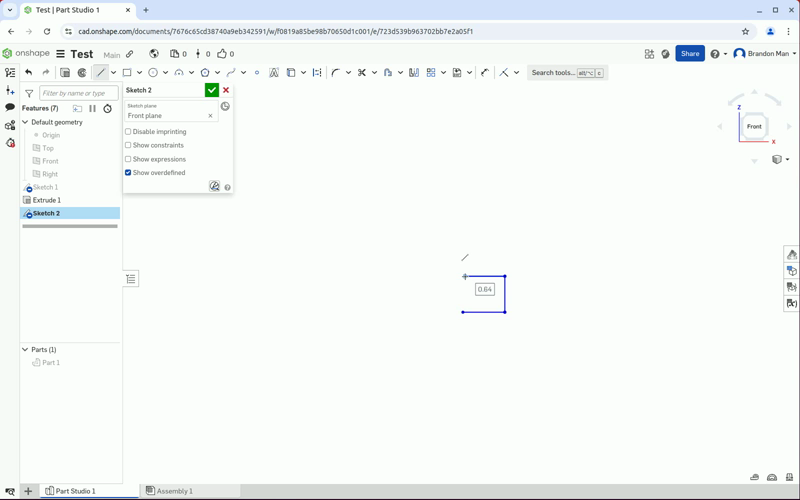
scroll(-6)
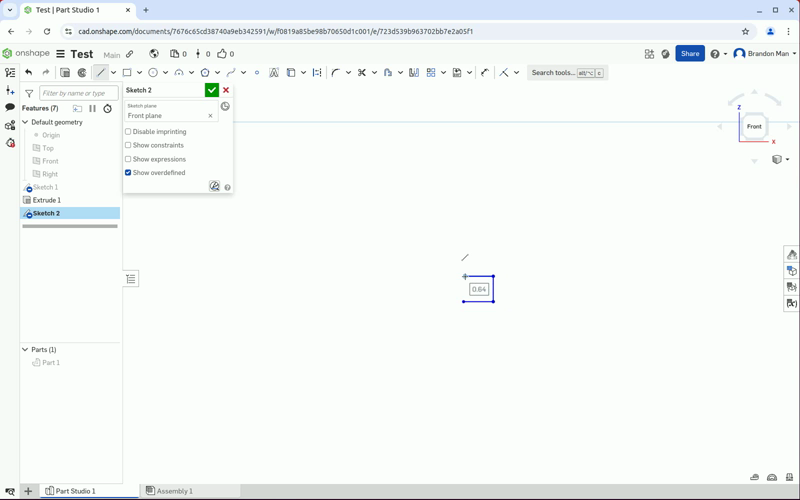
scroll(-6)
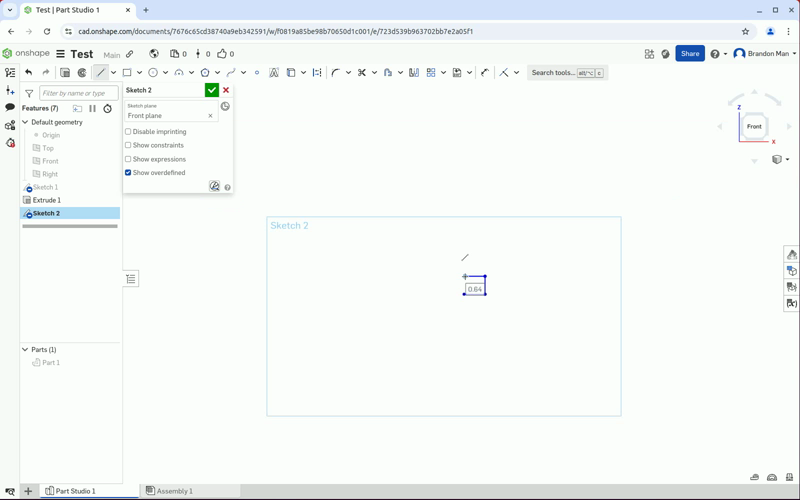
scroll(-6)
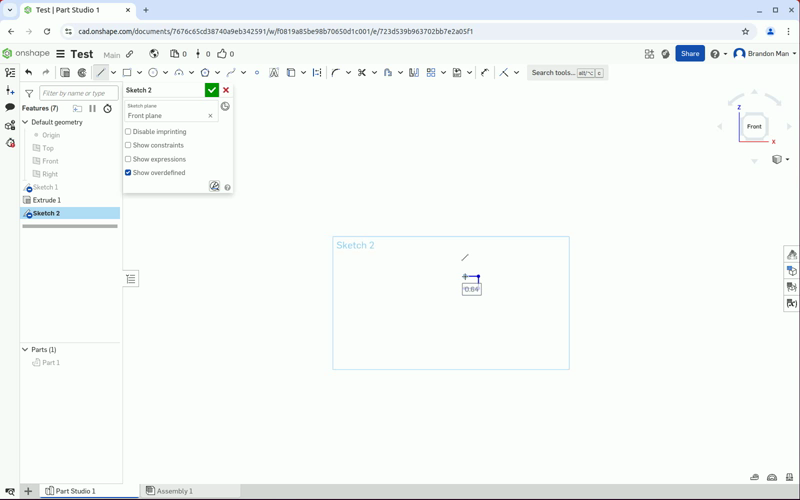
scroll(-6)
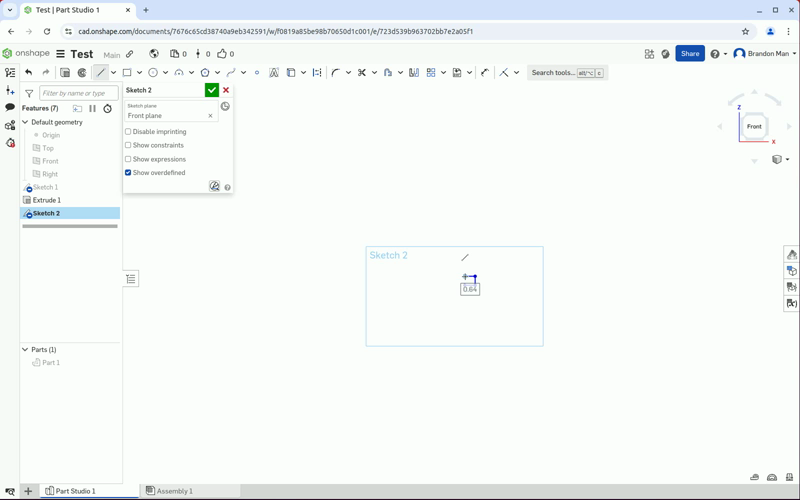
scroll(-6)
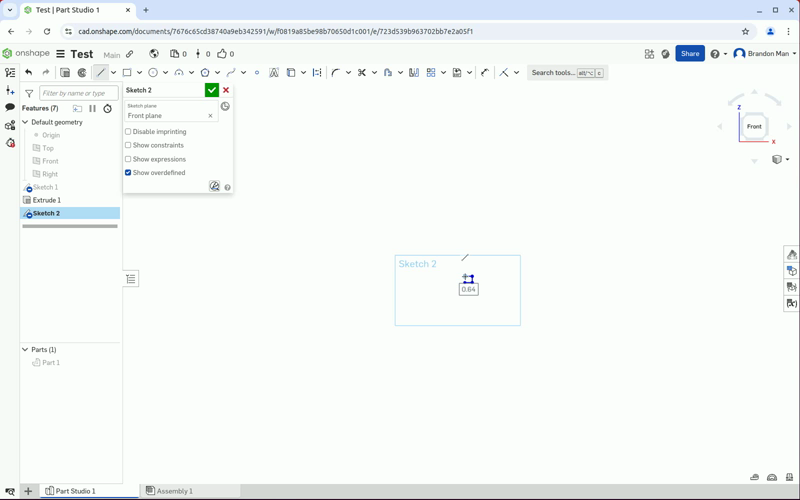
scroll(-6)
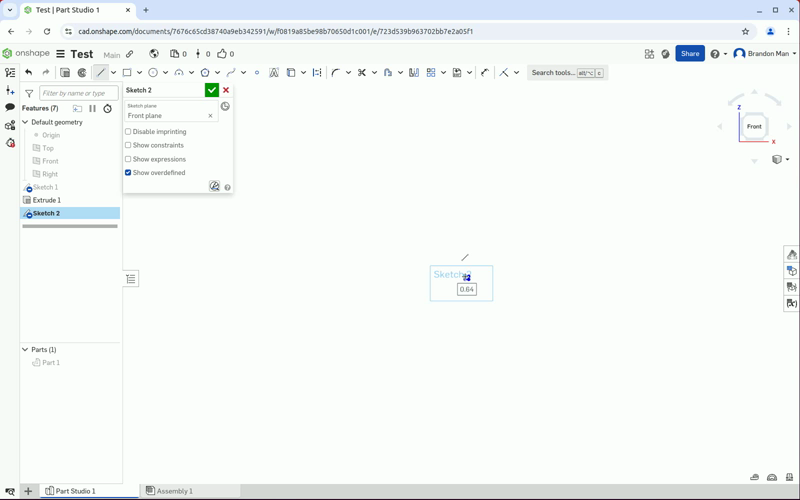
key_up(shift)
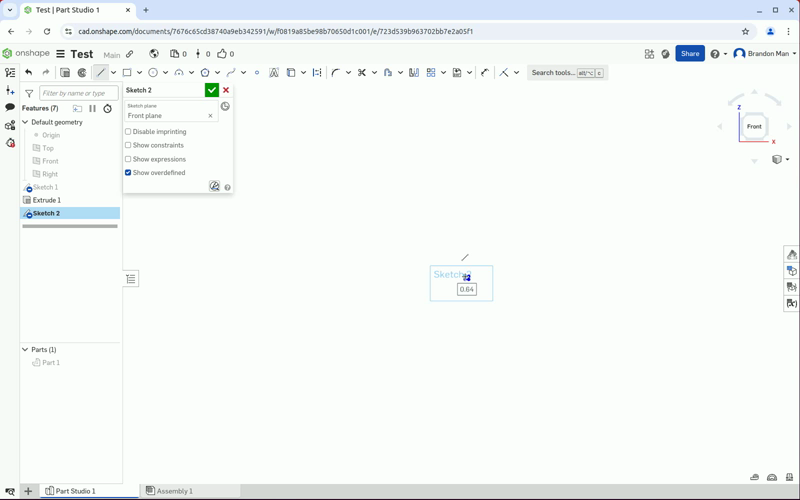
mouse_move(495, 276)
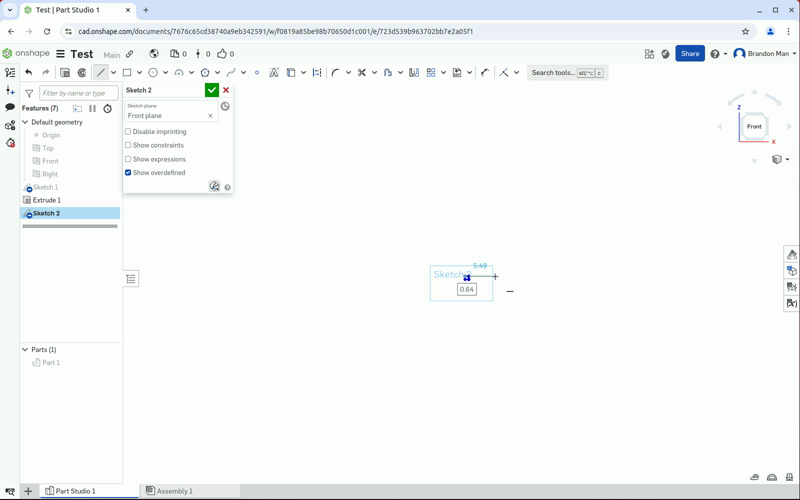
key_down(shift)
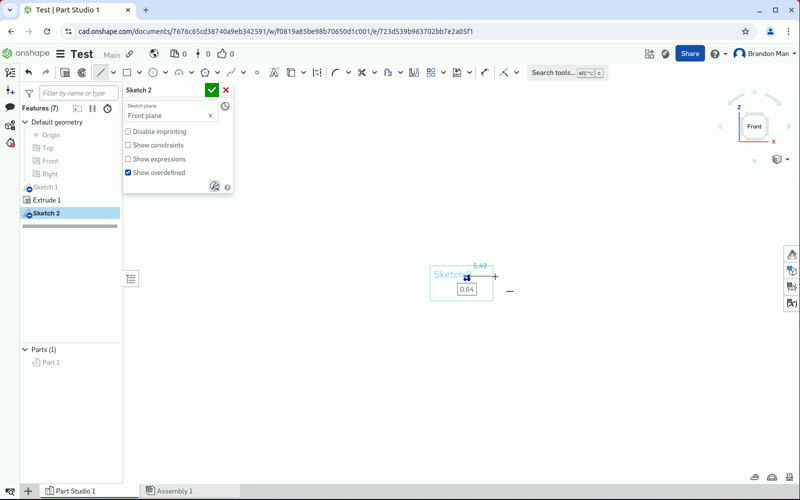
mouse_move(465, 279)
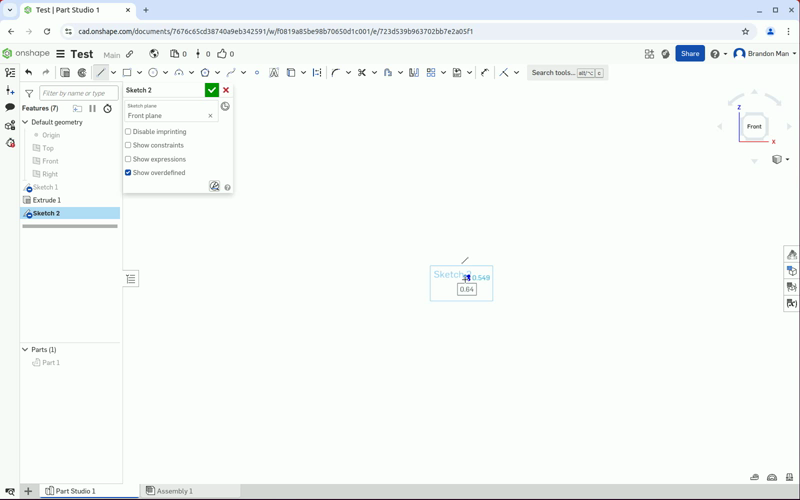
scroll(6)
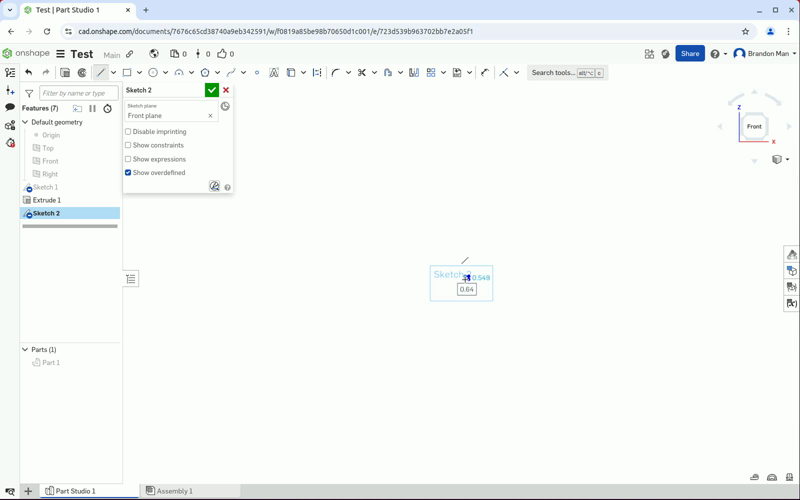
scroll(6)
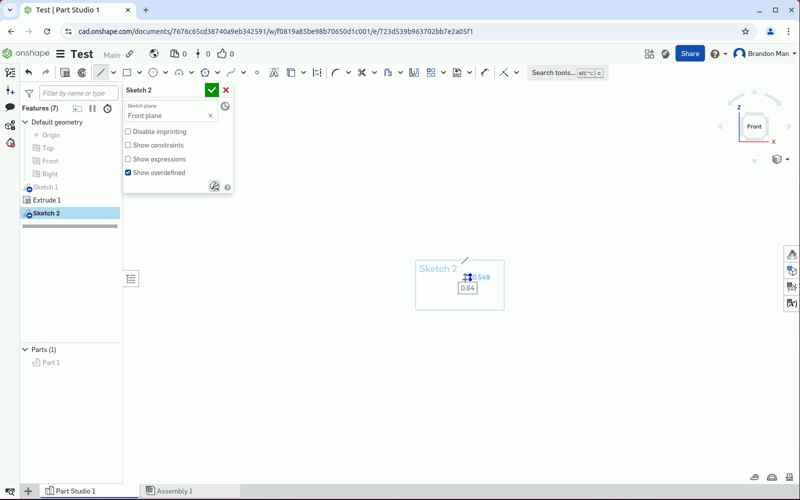
scroll(6)
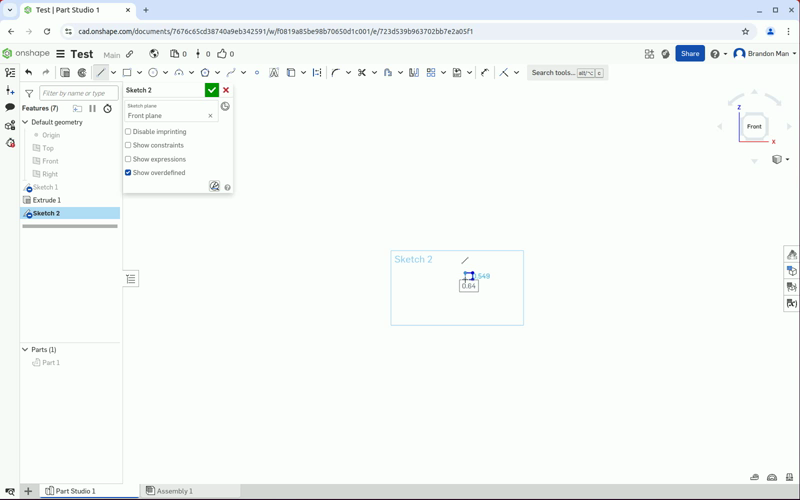
scroll(6)
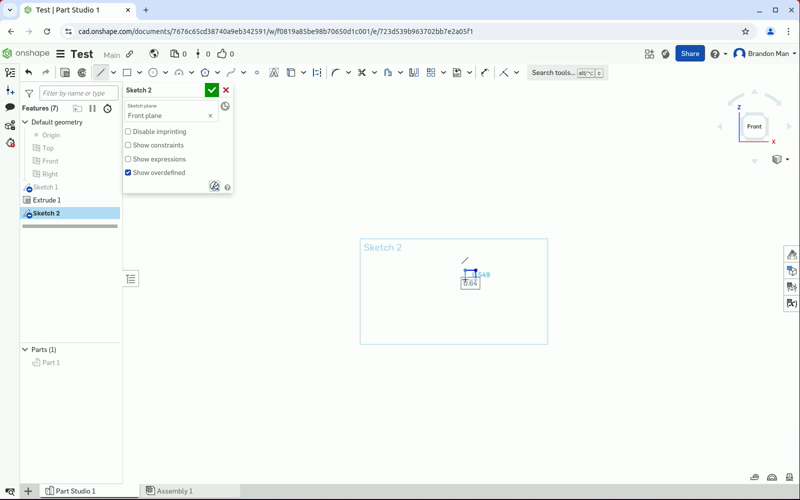
scroll(6)
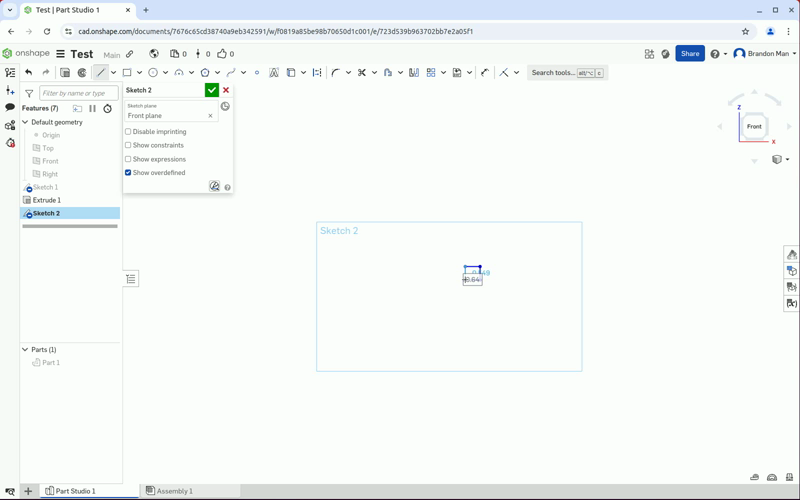
scroll(6)
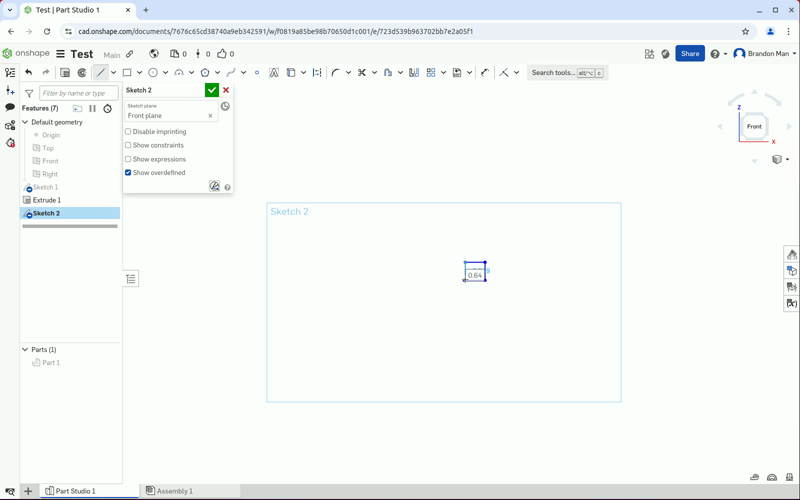
scroll(6)
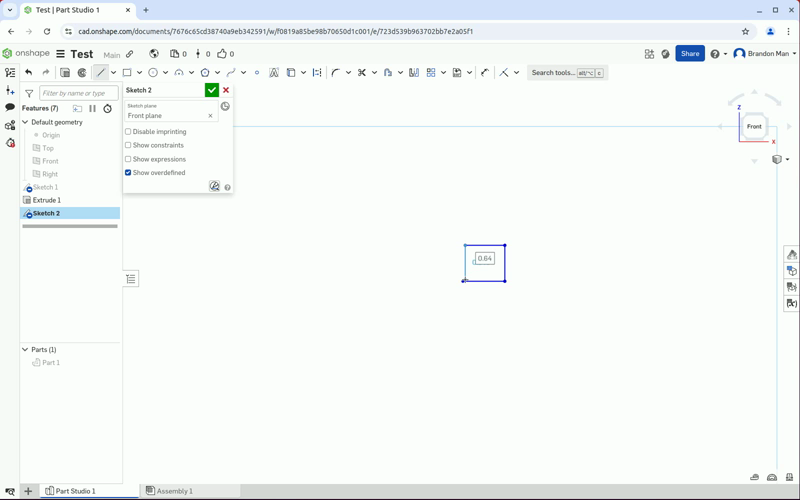
key_up(shift)
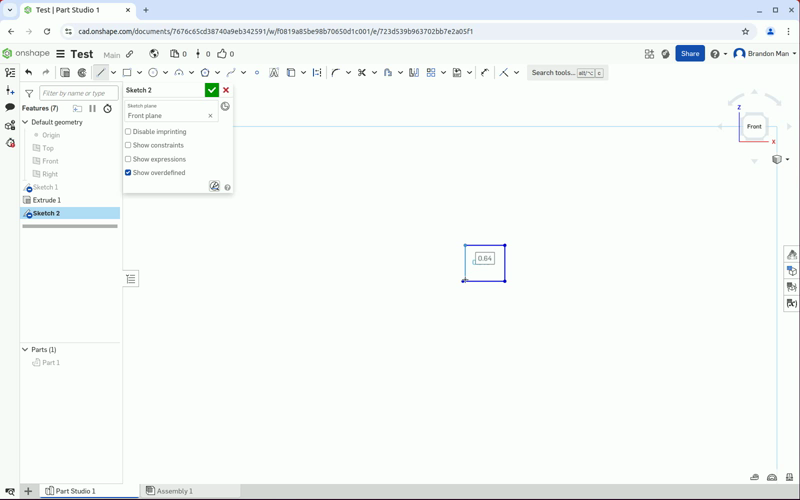
click(465, 279)
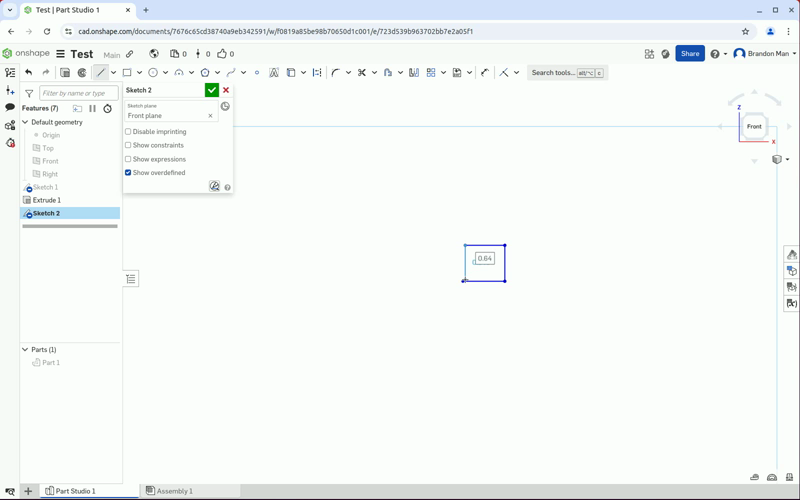
scroll(-6)
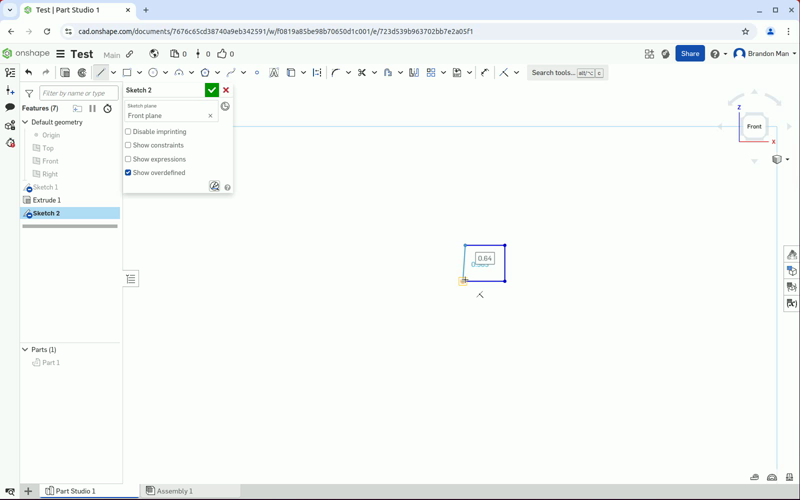
scroll(-6)
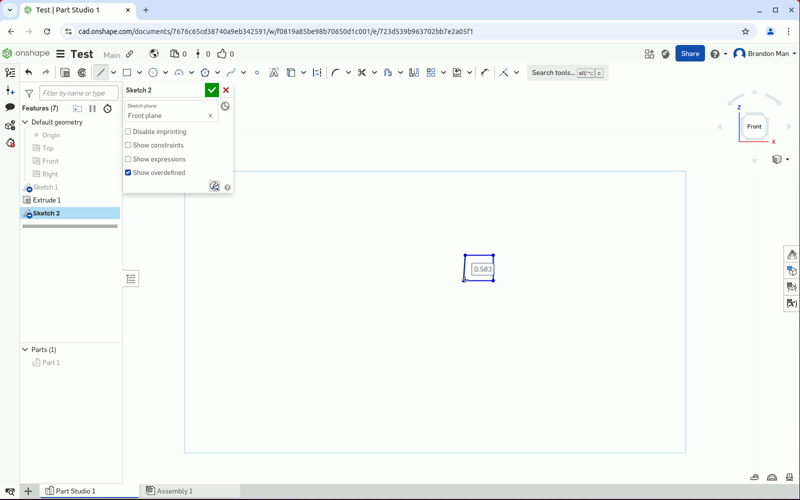
scroll(-6)
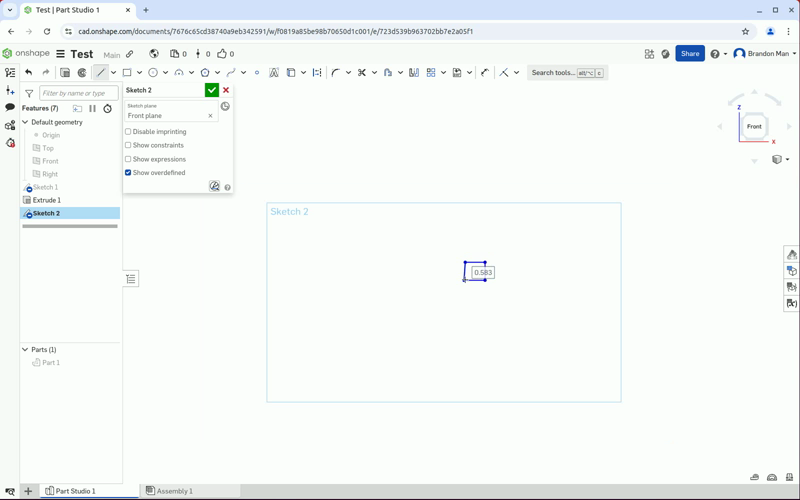
scroll(-6)
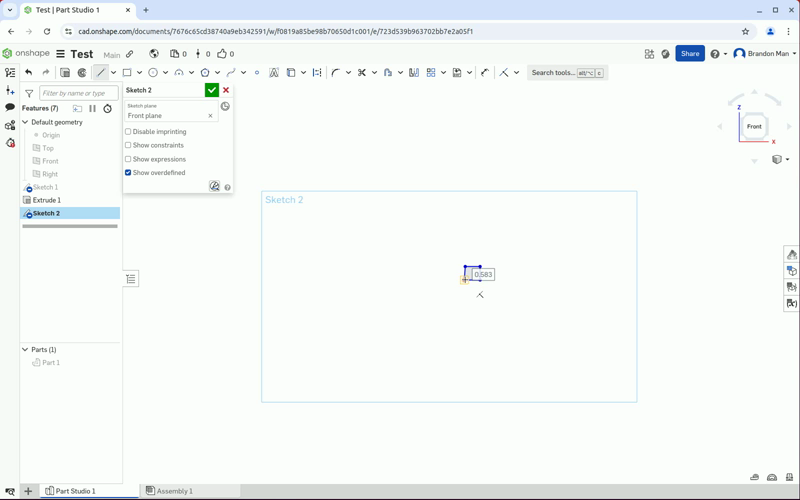
scroll(-6)
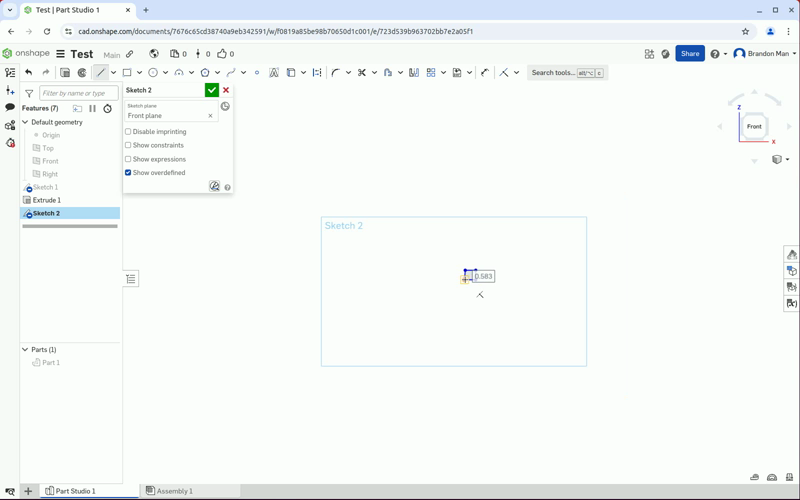
scroll(-6)
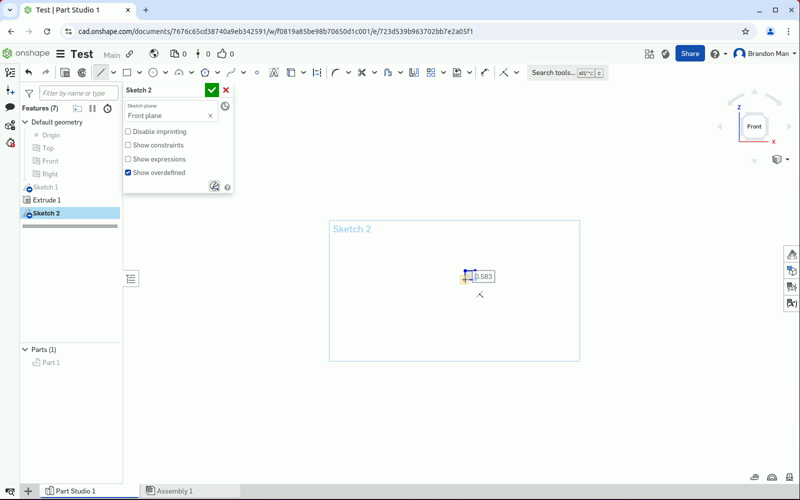
scroll(-6)
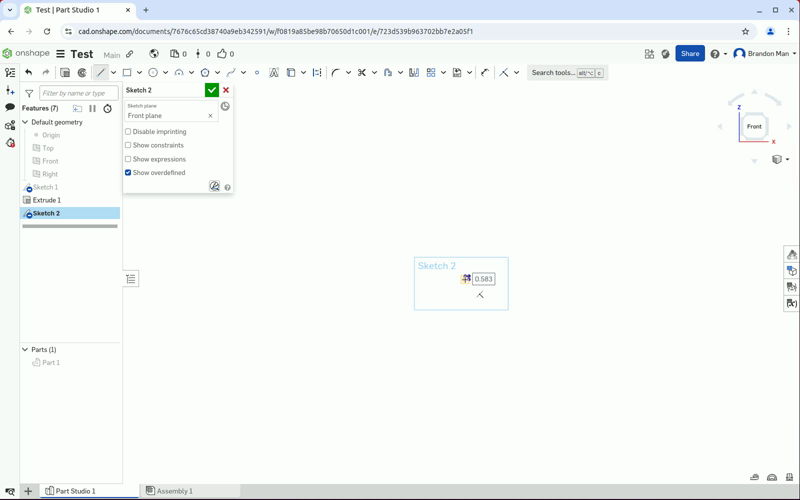
key(esc)
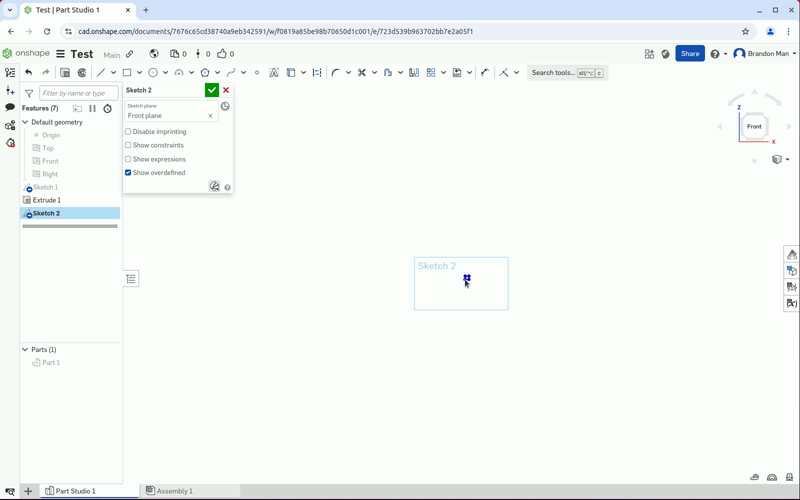
key(l)
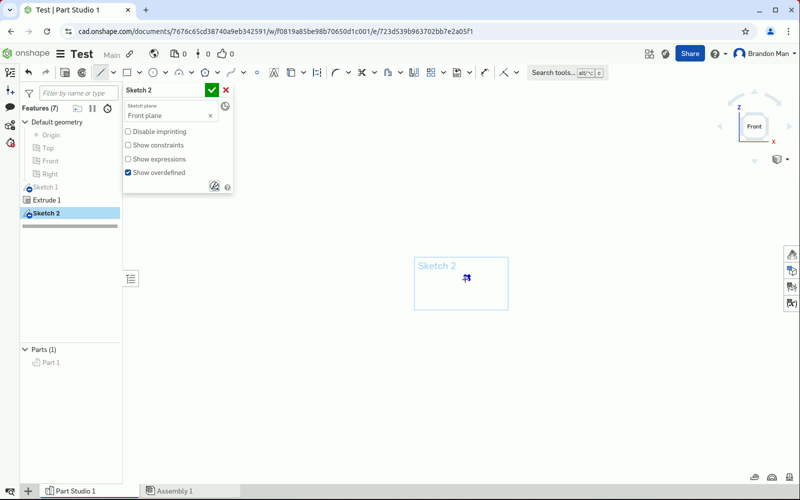
key_down(shift)
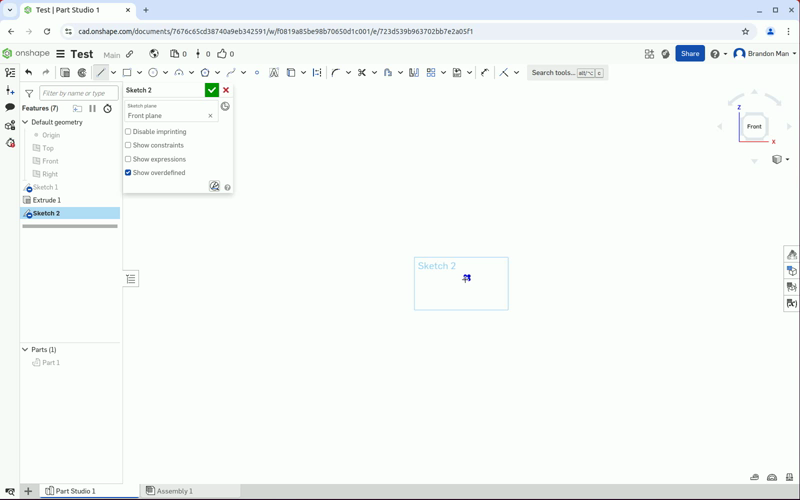
mouse_move(465, 279)
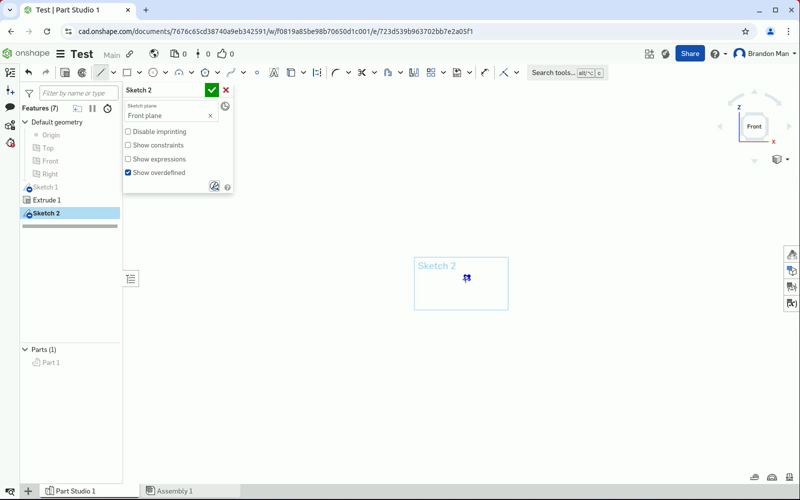
scroll(6)
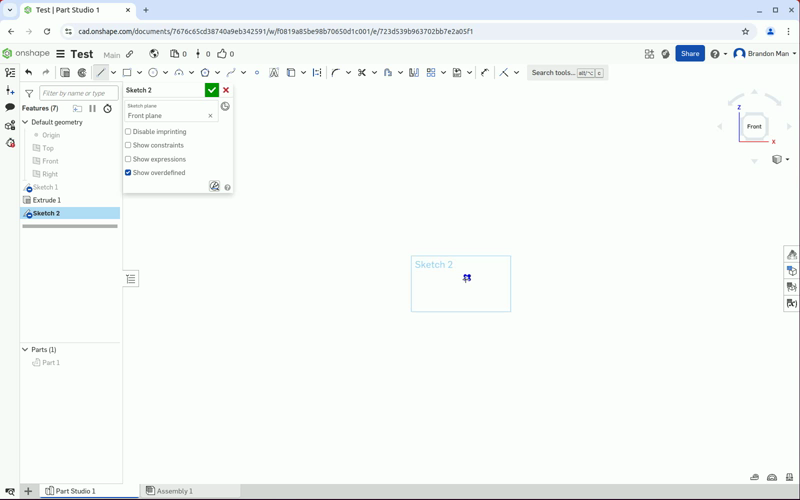
scroll(6)
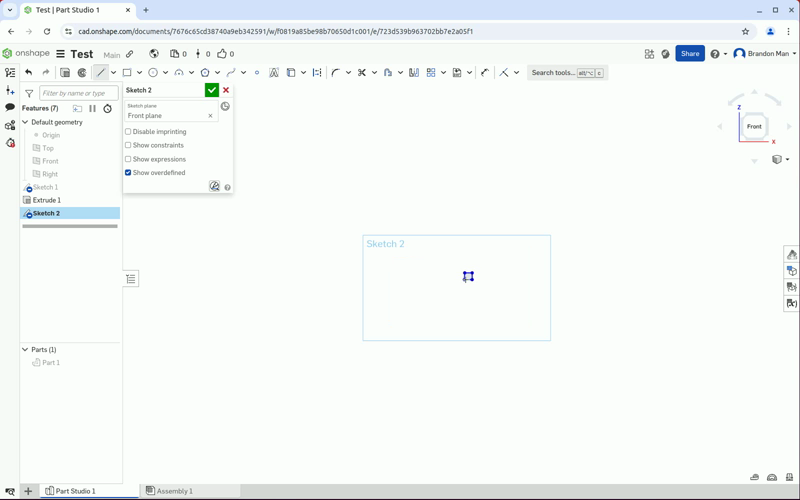
scroll(6)
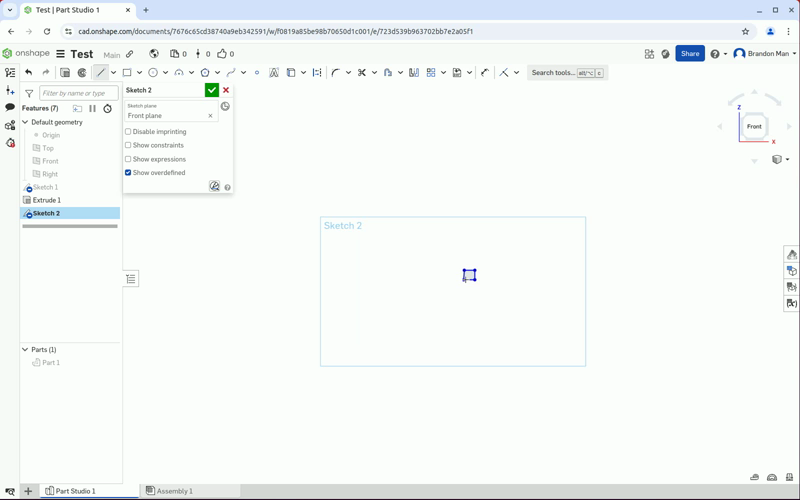
scroll(6)
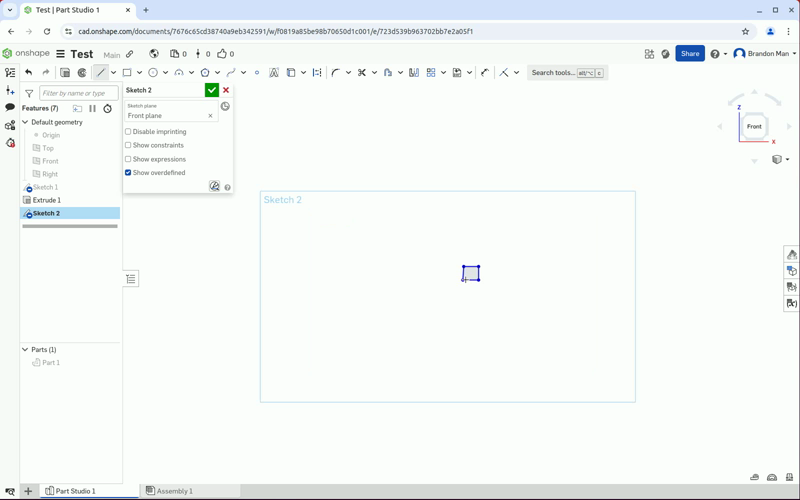
scroll(6)
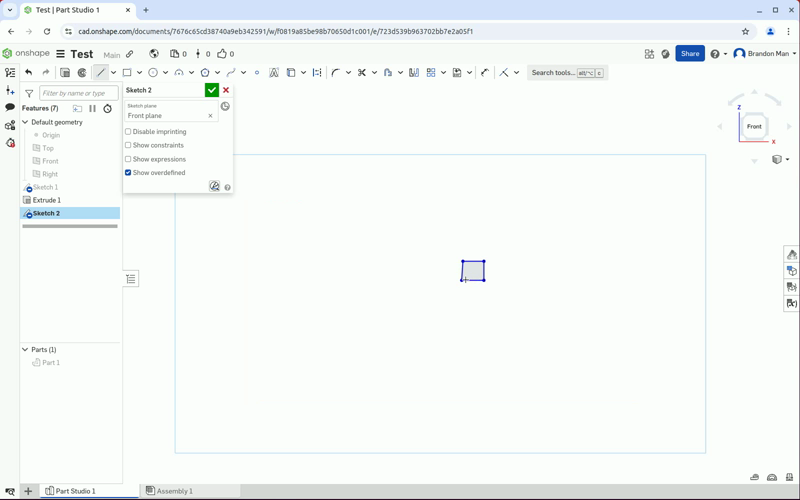
scroll(6)
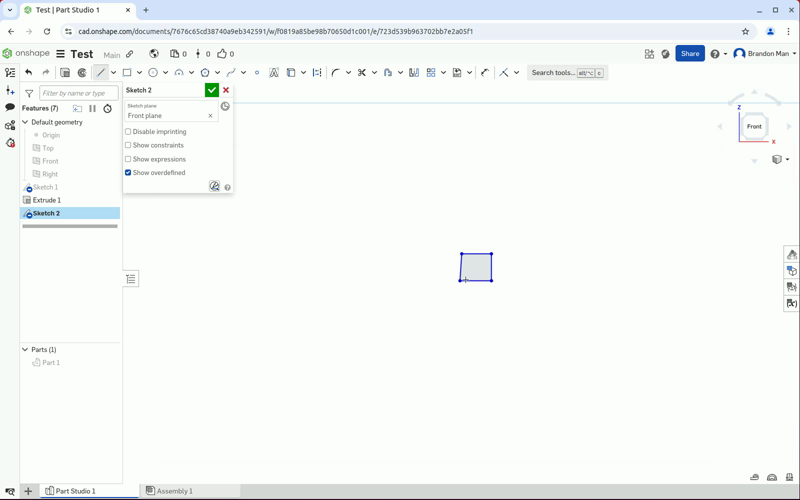
scroll(6)
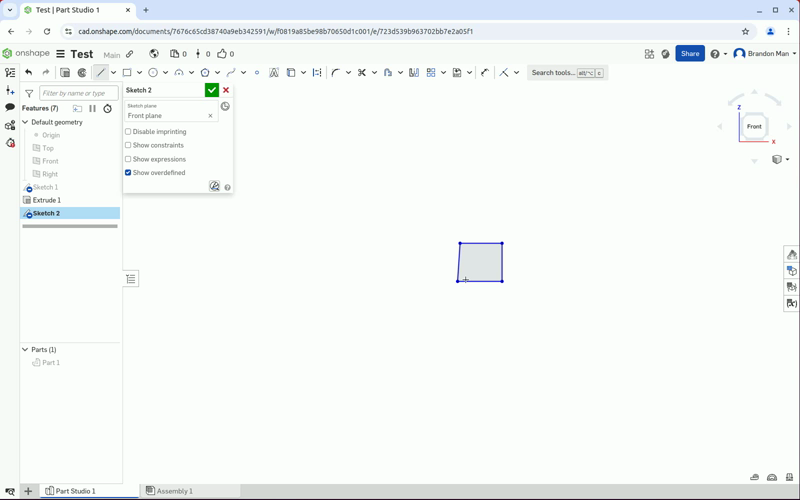
click(465, 279)
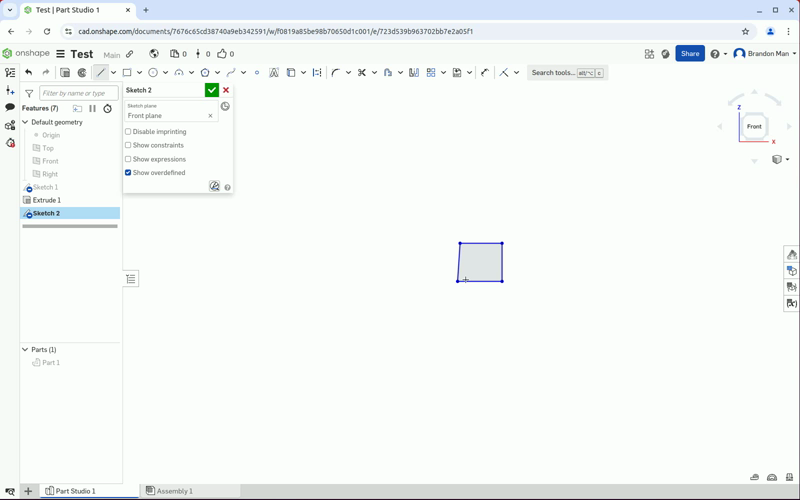
scroll(-6)
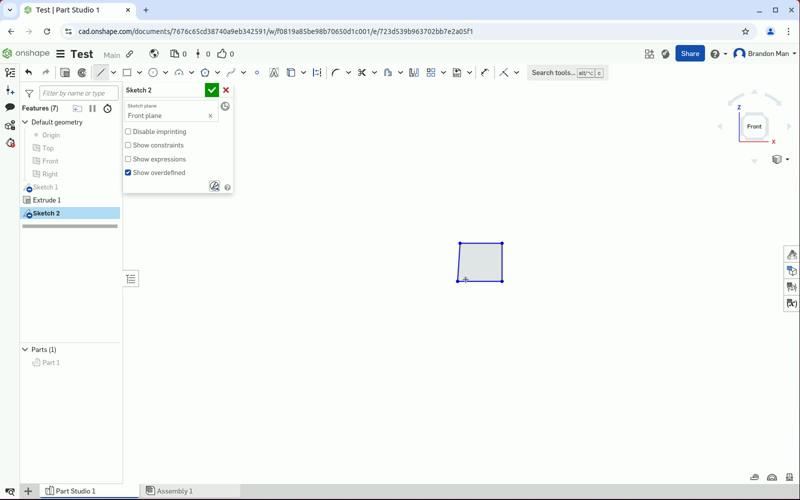
scroll(-6)
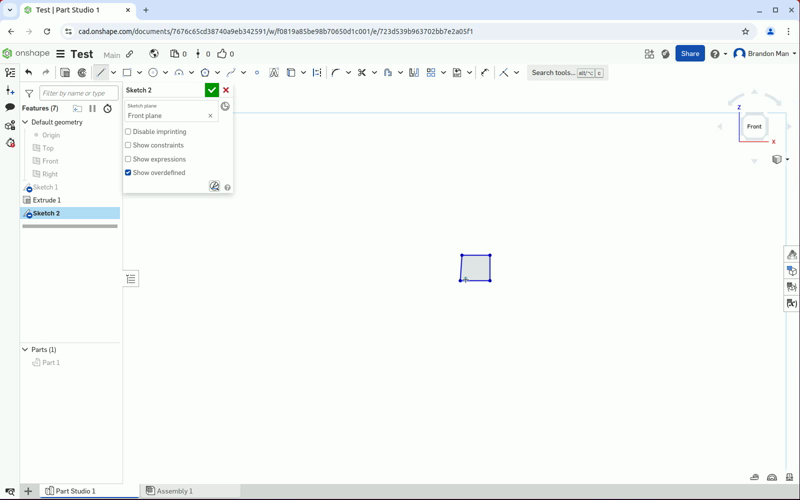
scroll(-6)
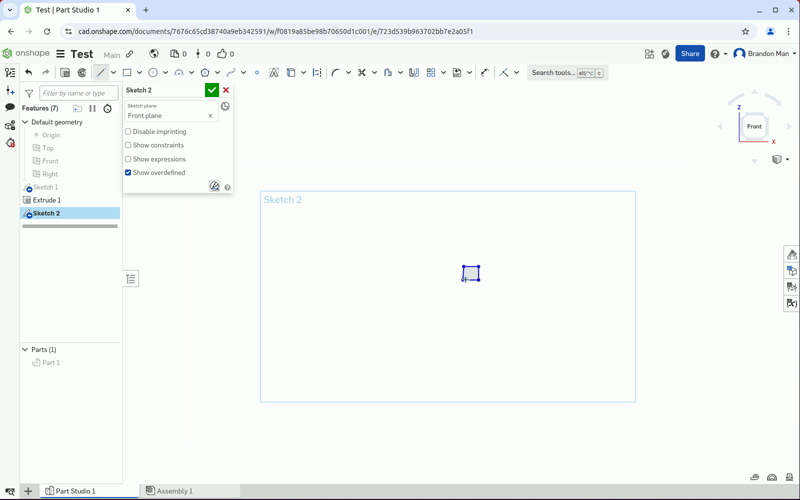
scroll(-6)
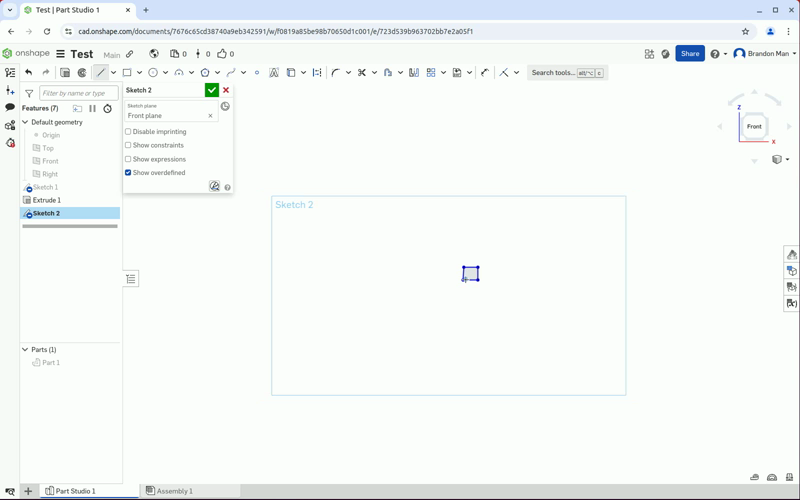
scroll(-6)
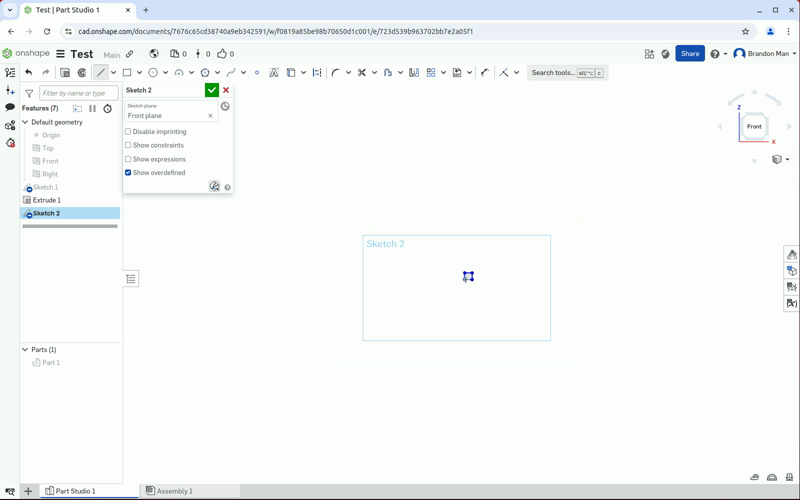
scroll(-6)
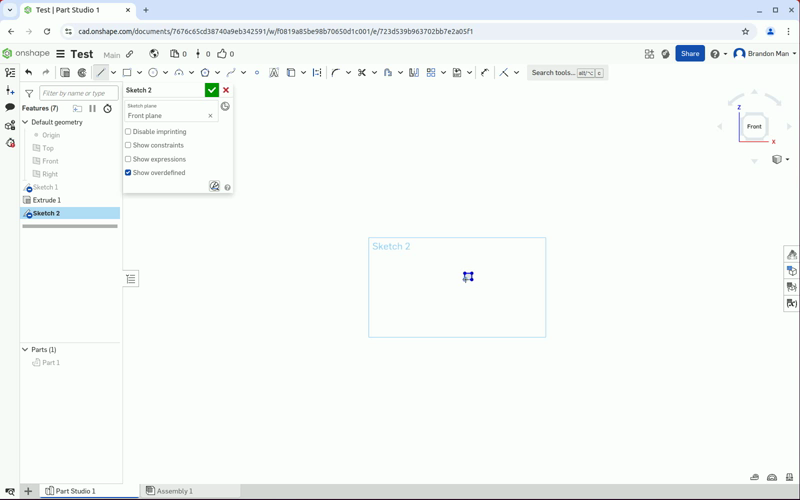
scroll(-6)
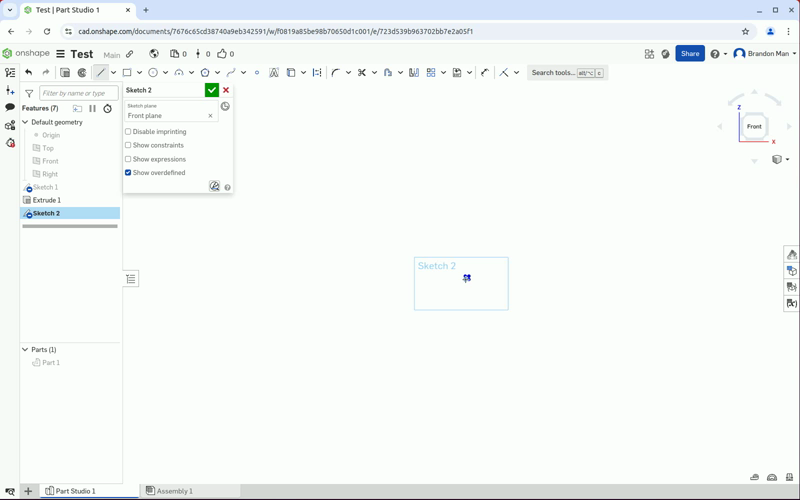
key_up(shift)
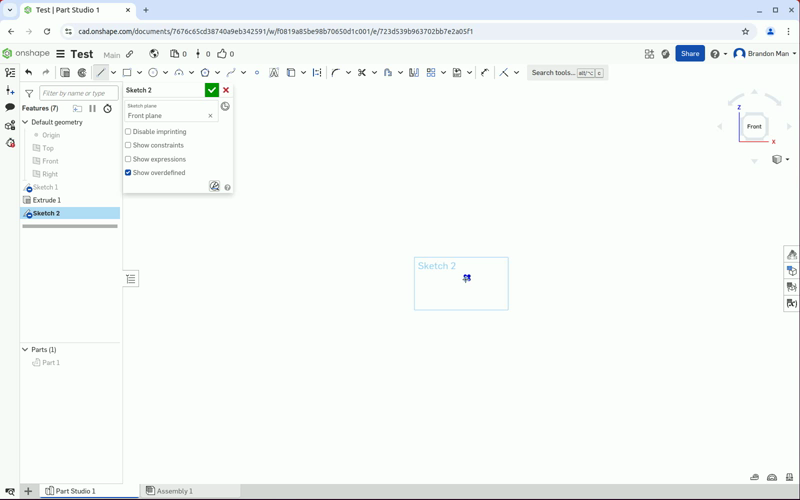
key_down(shift)
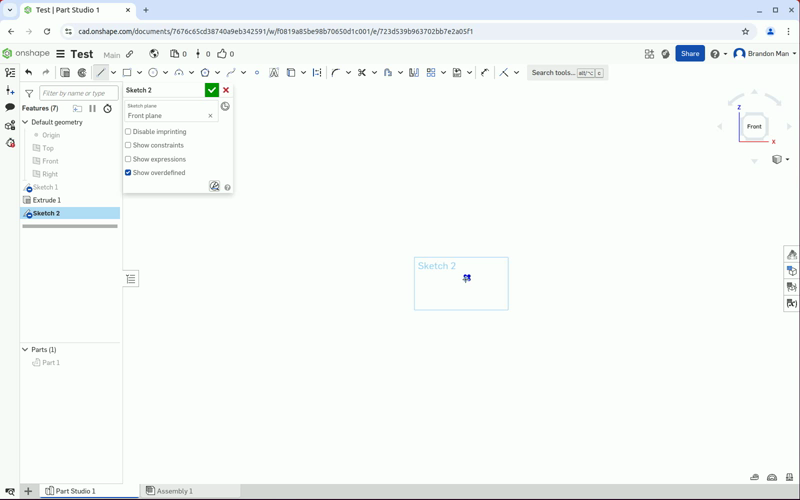
mouse_move(495, 279)
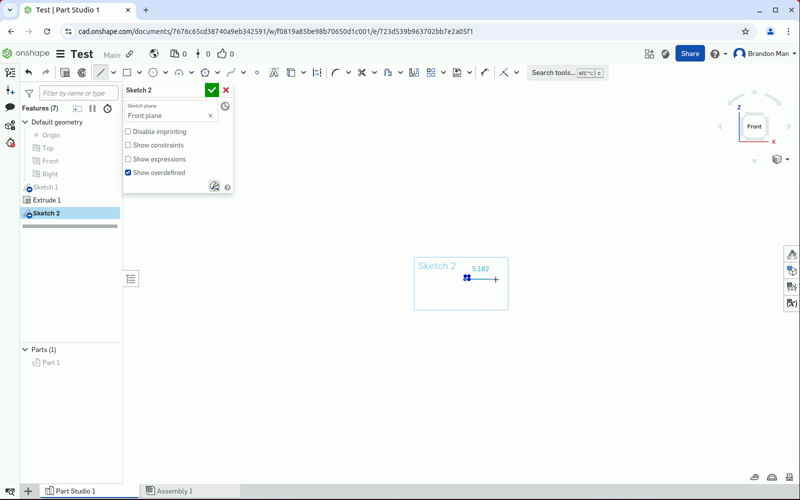
mouse_move(468, 279)
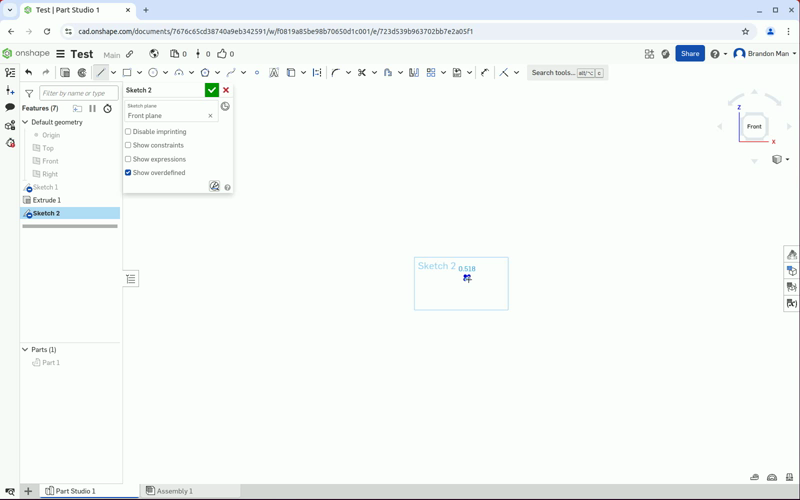
scroll(6)
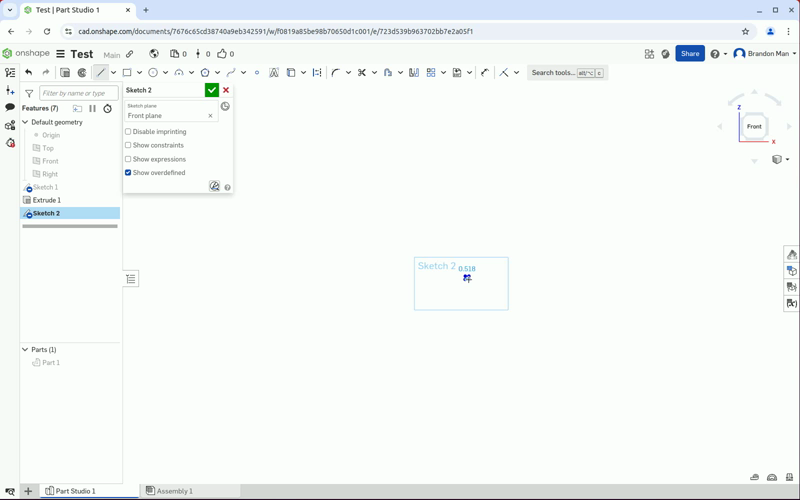
scroll(6)
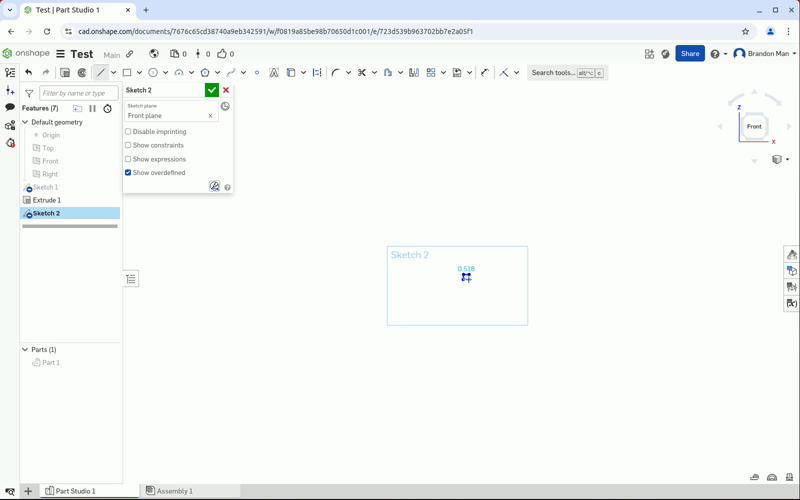
scroll(6)
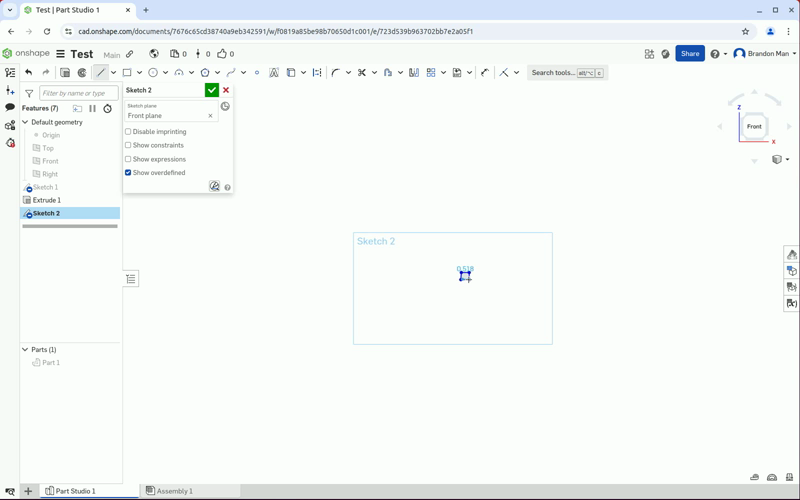
scroll(6)
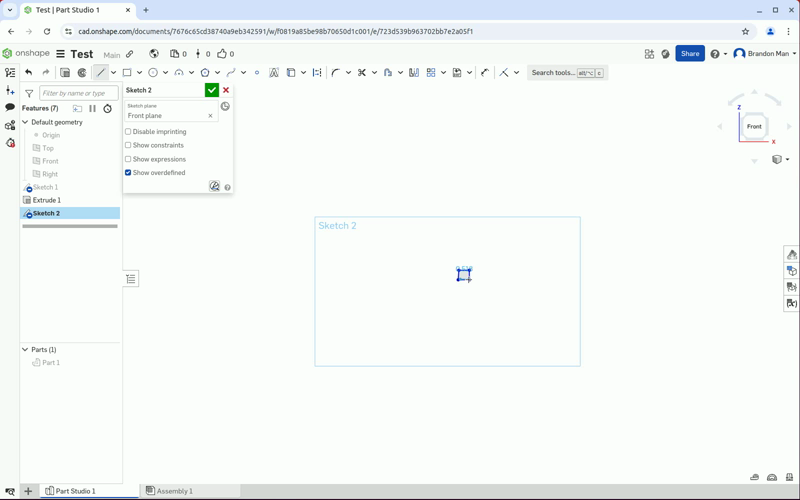
scroll(6)
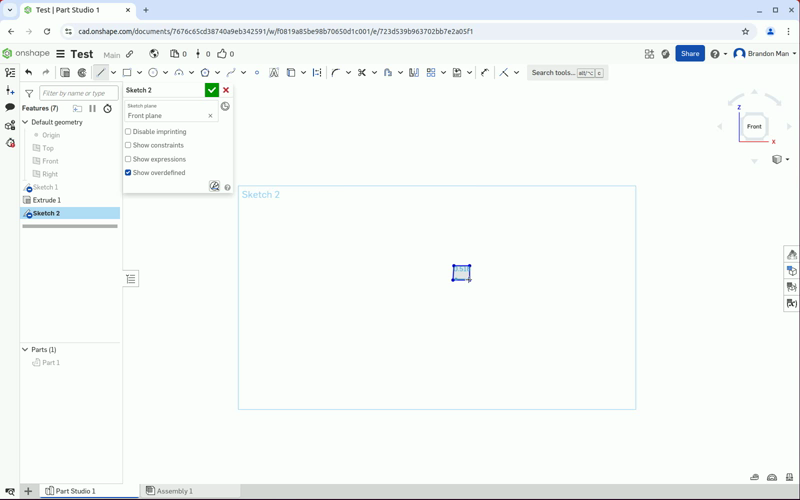
scroll(6)
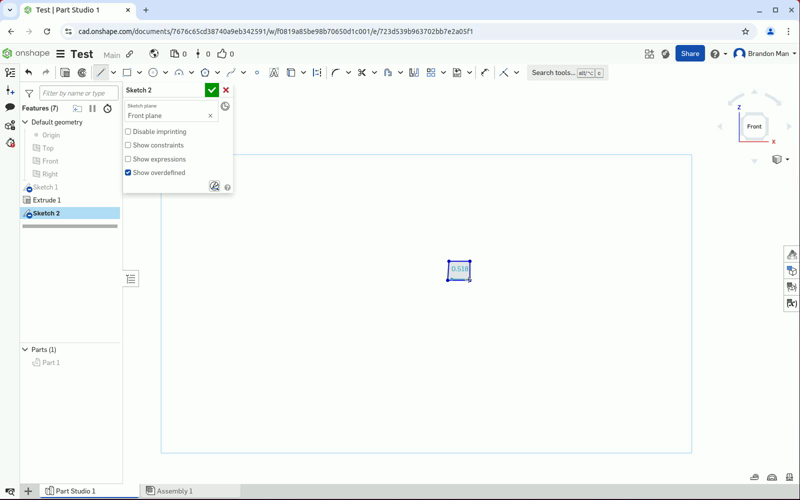
scroll(6)
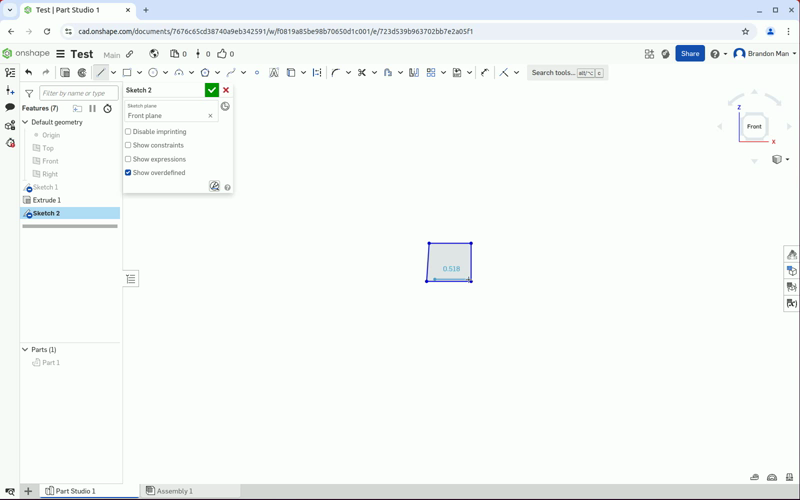
click(468, 279)
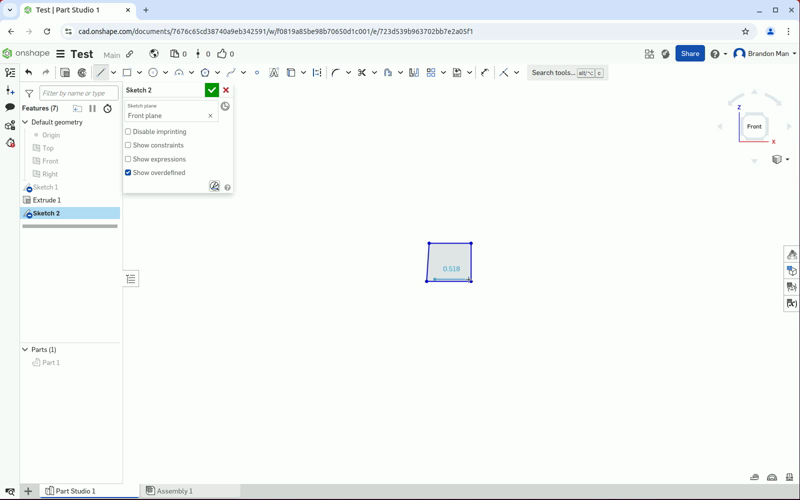
scroll(-6)
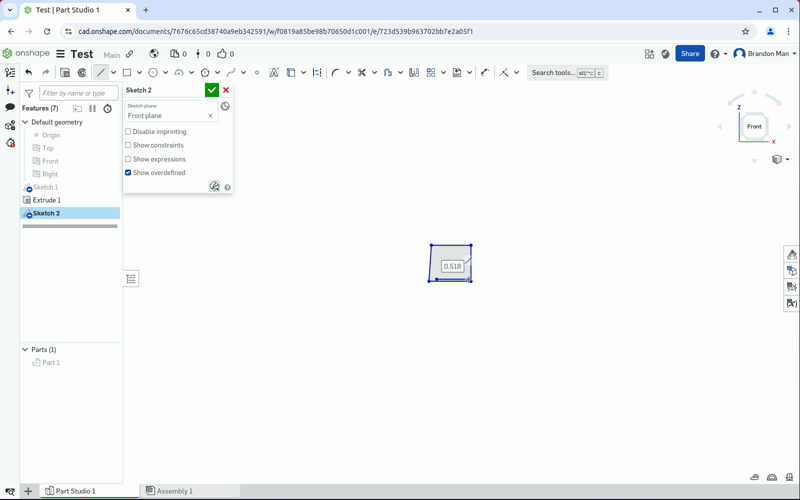
scroll(-6)
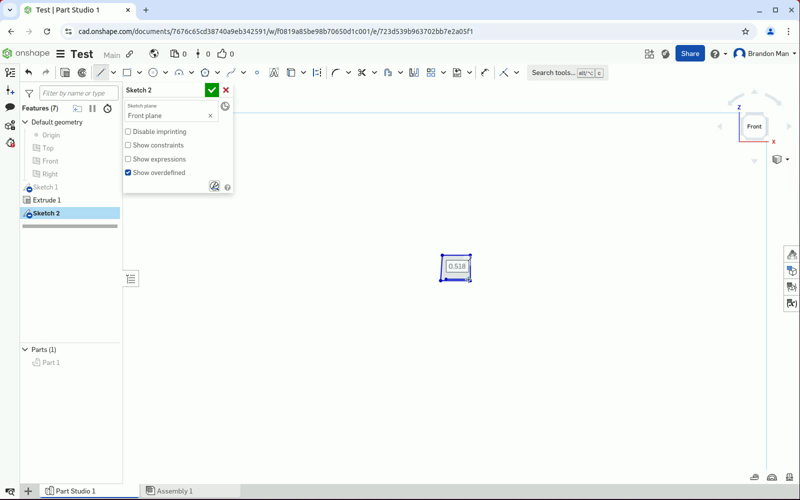
scroll(-6)
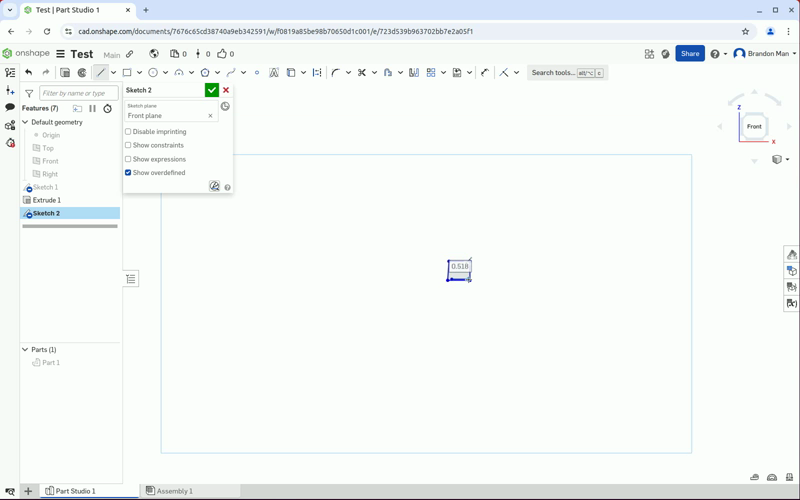
scroll(-6)
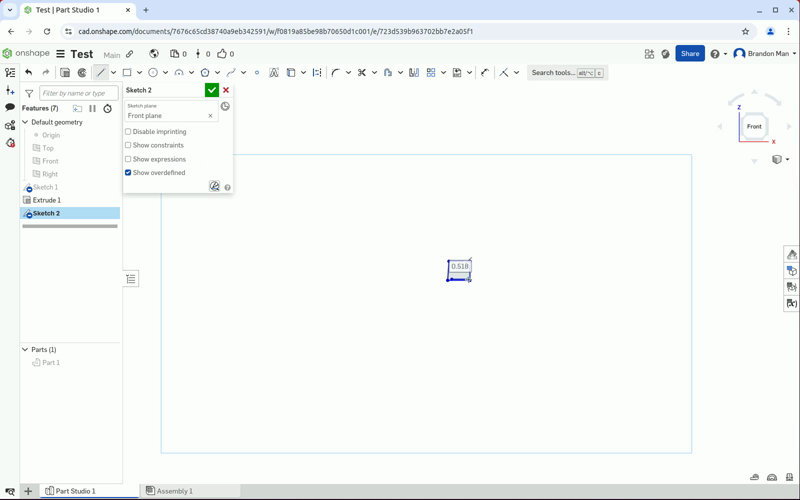
scroll(-6)
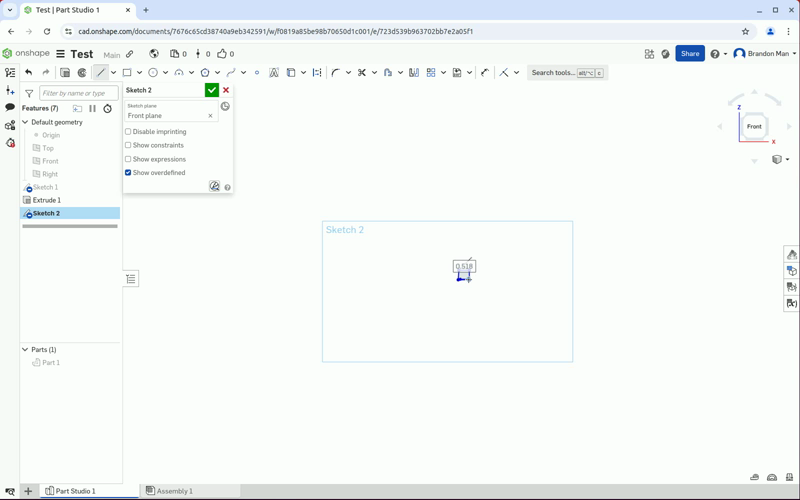
scroll(-6)
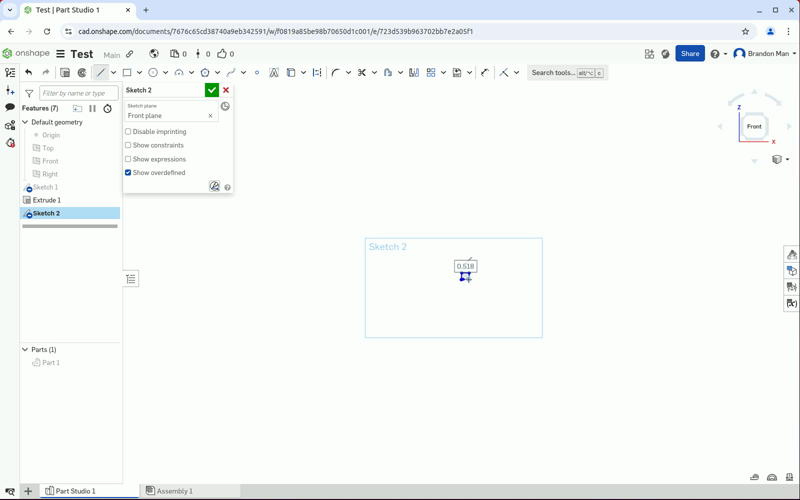
scroll(-6)
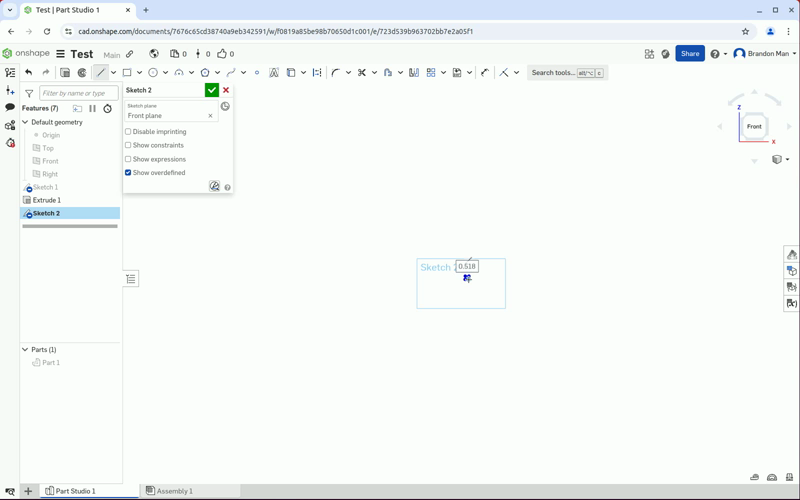
key_up(shift)
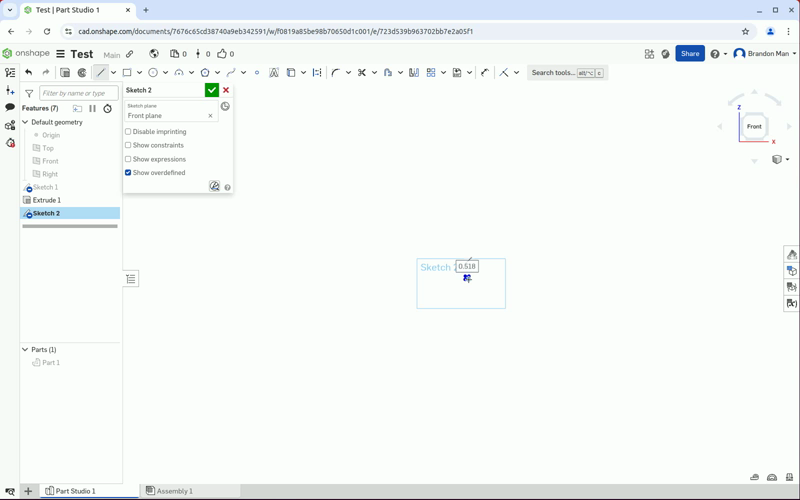
key_down(shift)
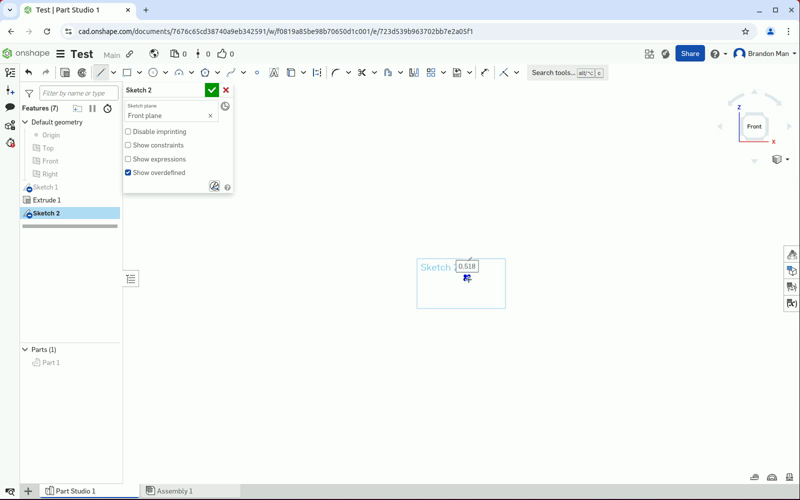
mouse_move(498, 279)
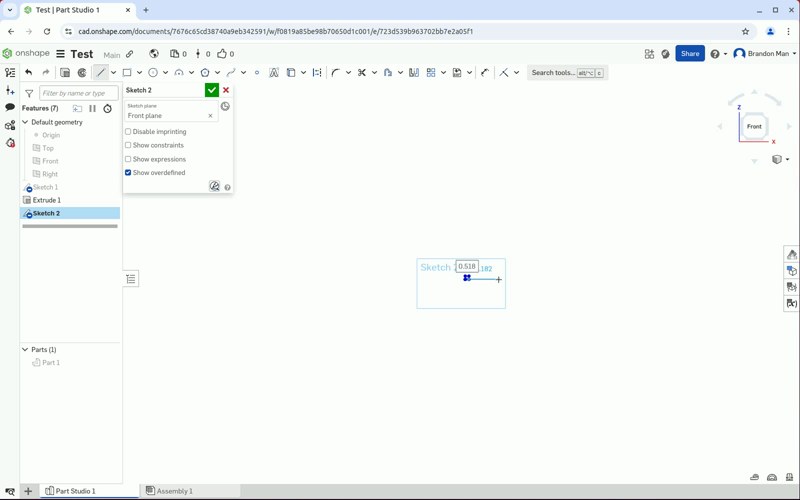
mouse_move(468, 276)
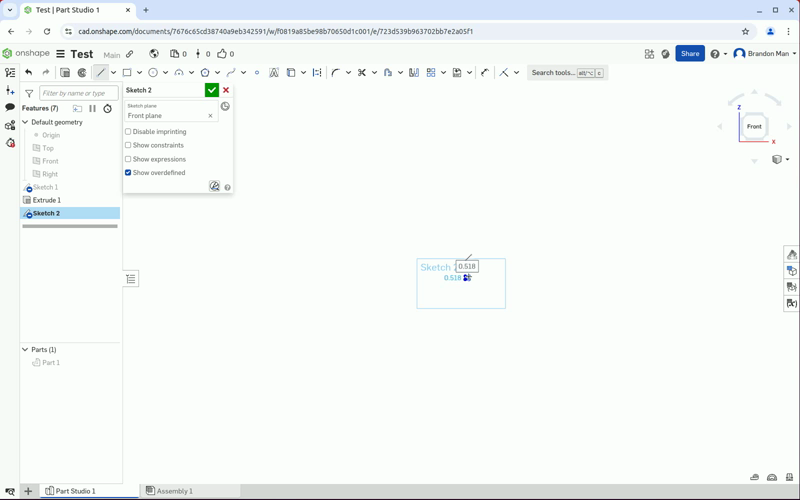
scroll(6)
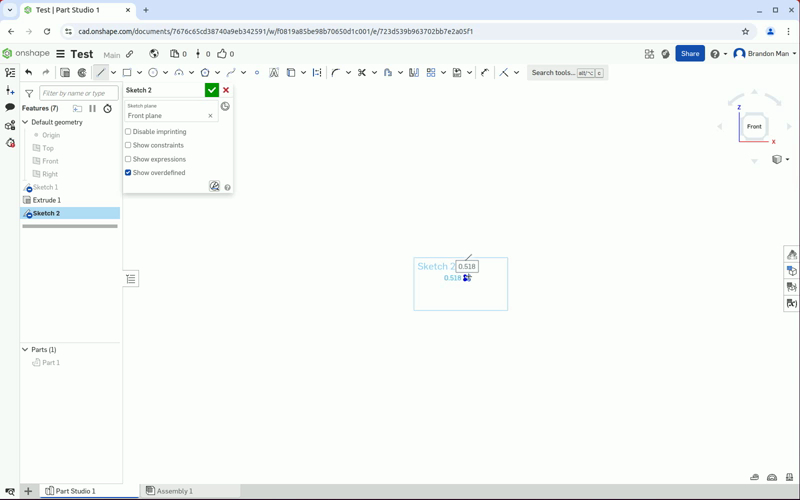
scroll(6)
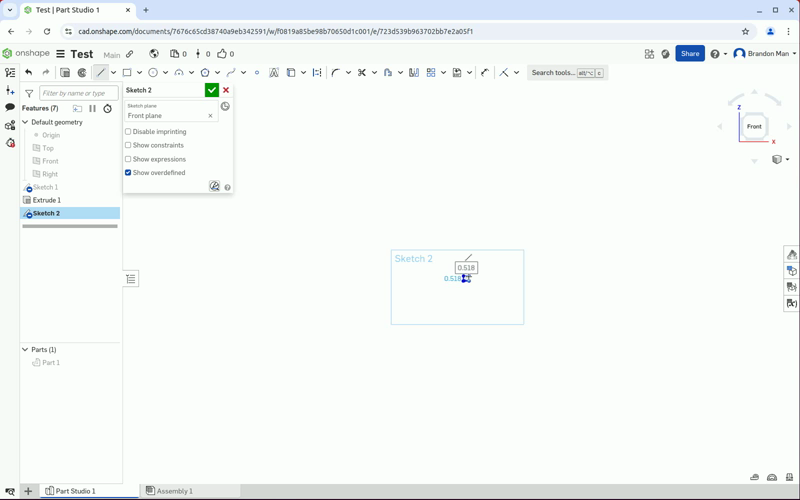
scroll(6)
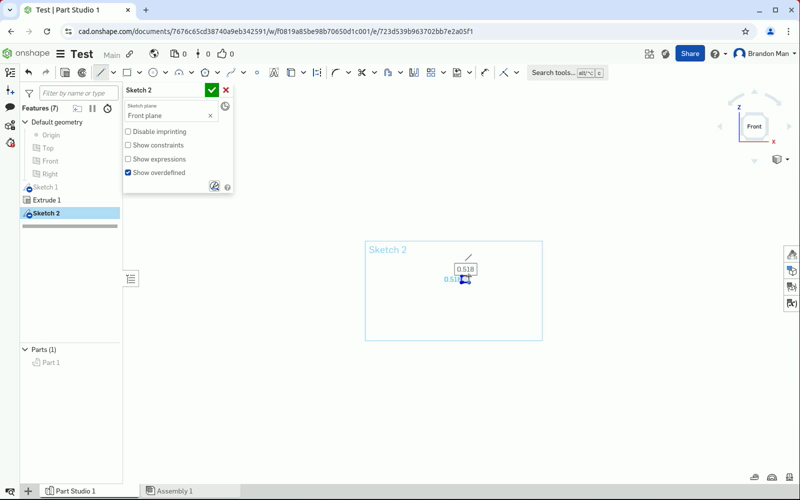
scroll(6)
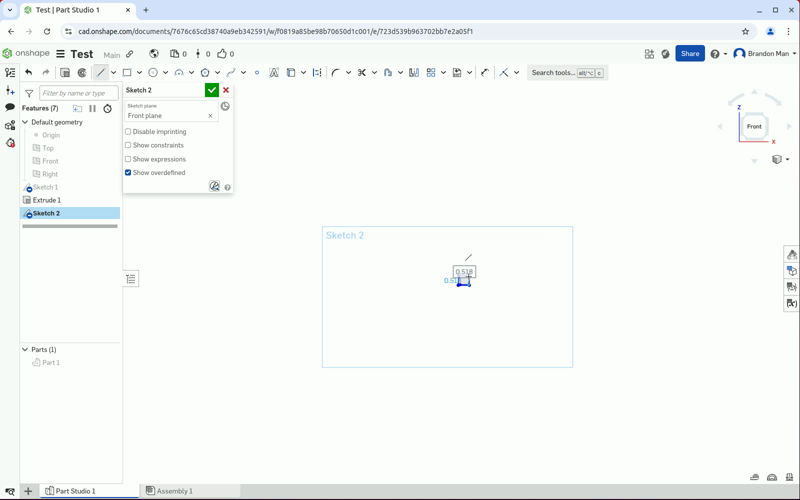
scroll(6)
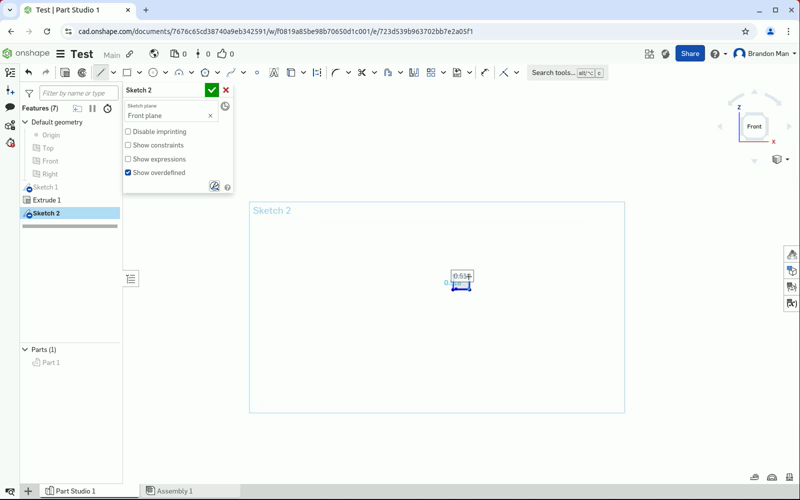
scroll(6)
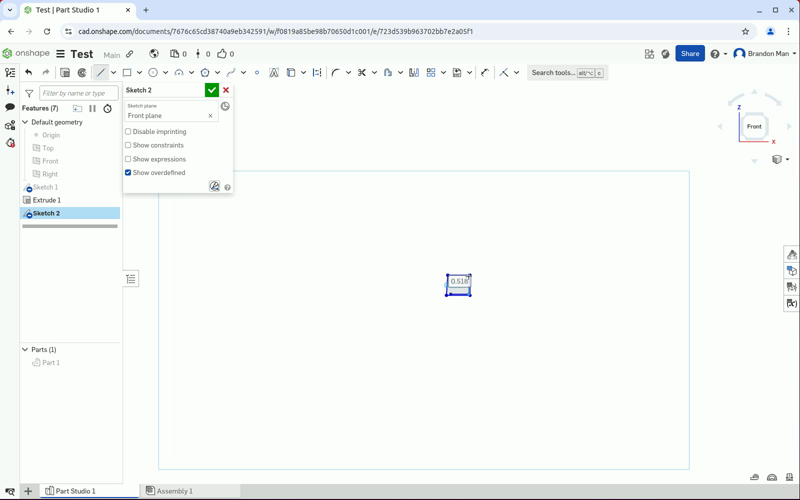
scroll(6)
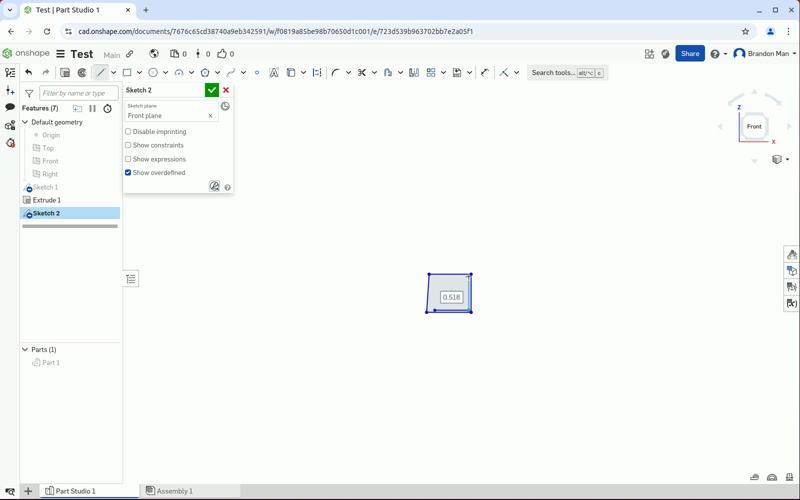
click(468, 276)
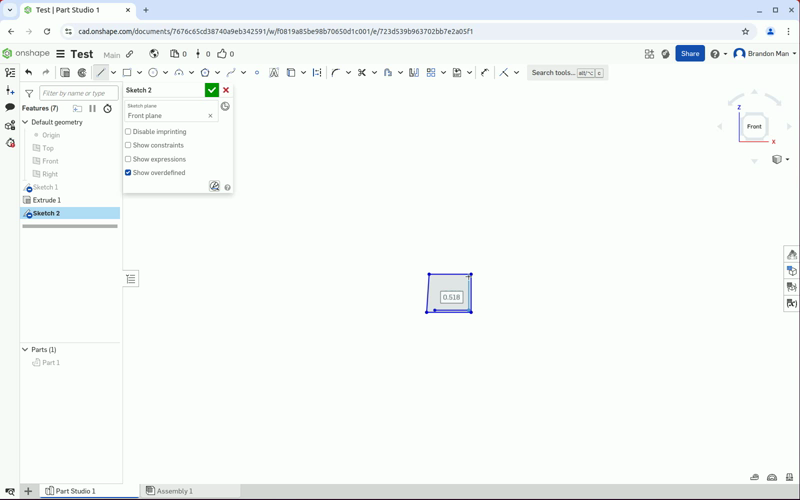
scroll(-6)
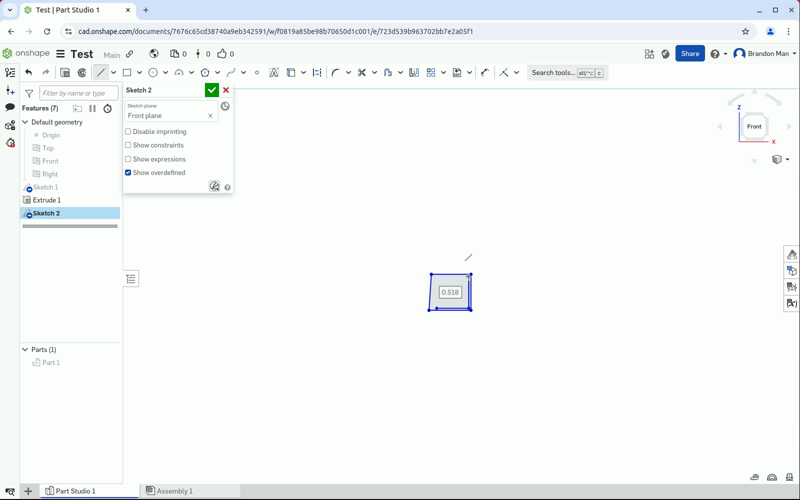
scroll(-6)
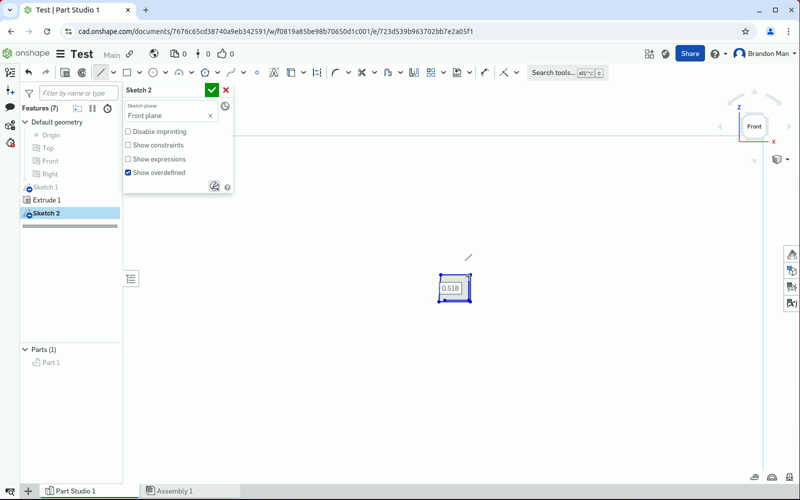
scroll(-6)
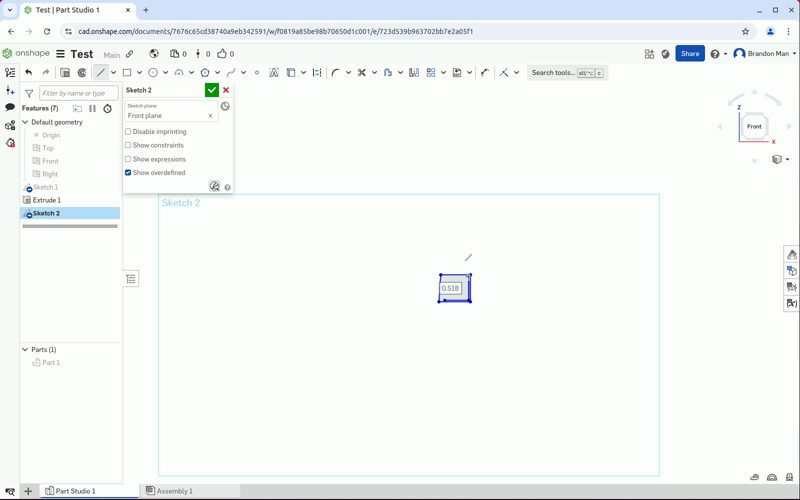
scroll(-6)
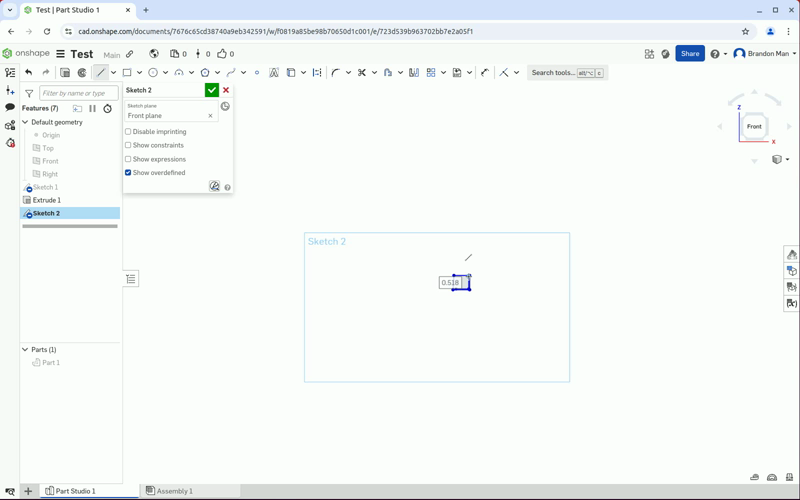
scroll(-6)
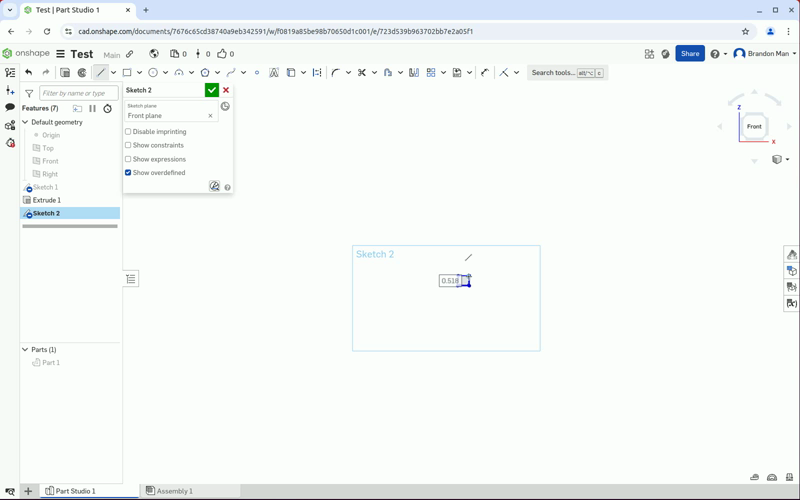
scroll(-6)
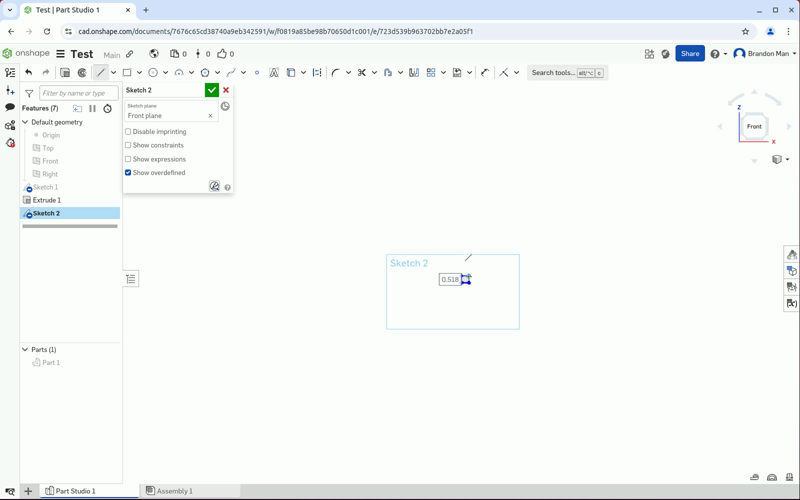
scroll(-6)
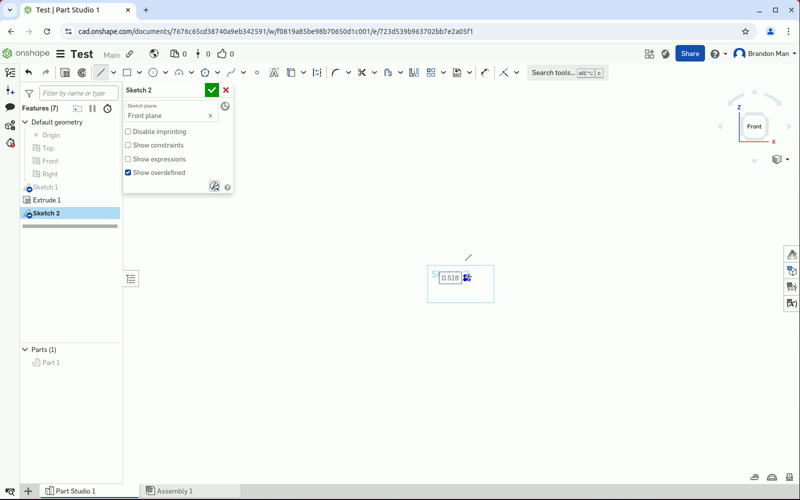
key_up(shift)
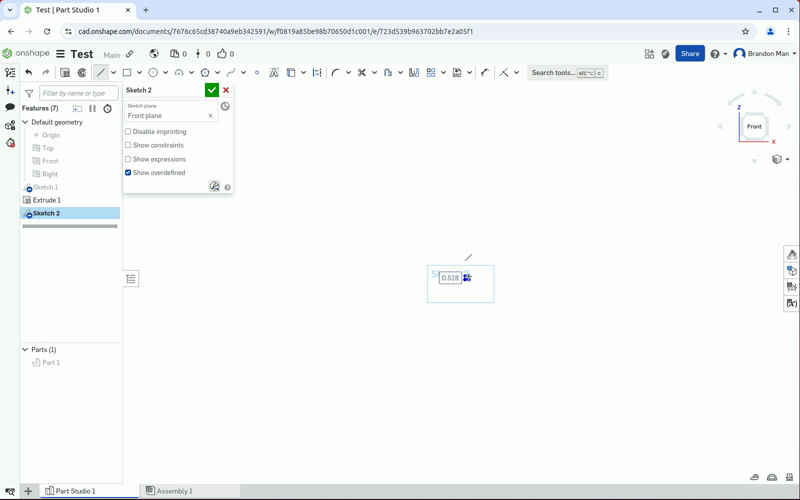
key_down(shift)
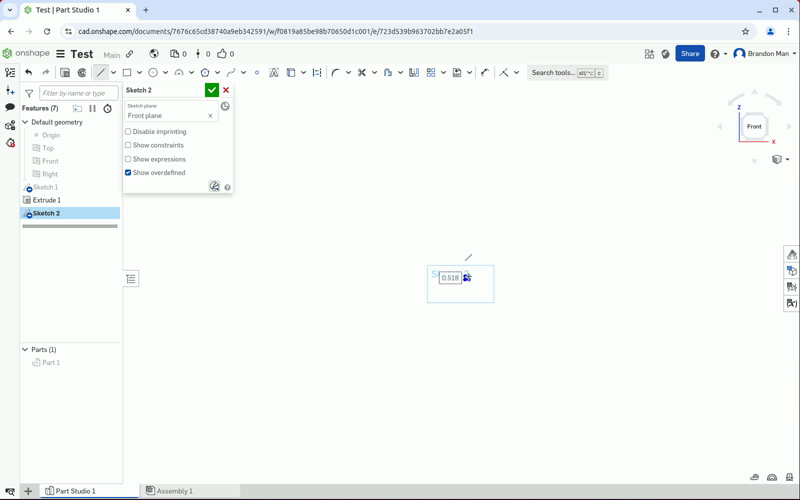
mouse_move(498, 276)
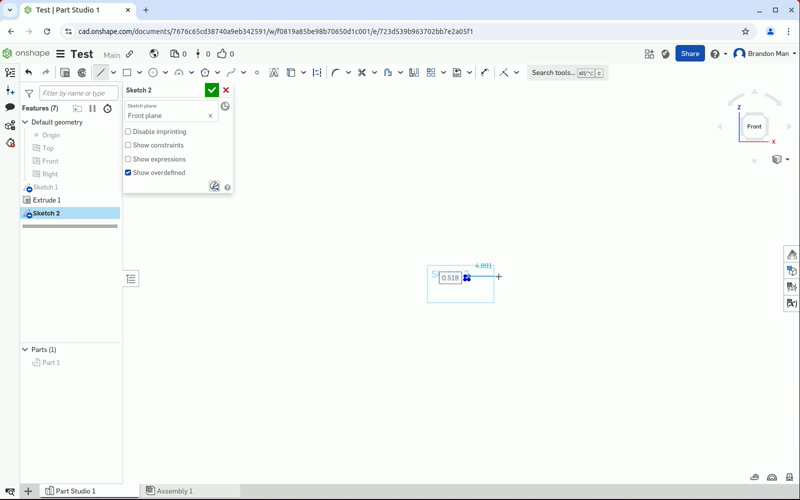
mouse_move(465, 276)
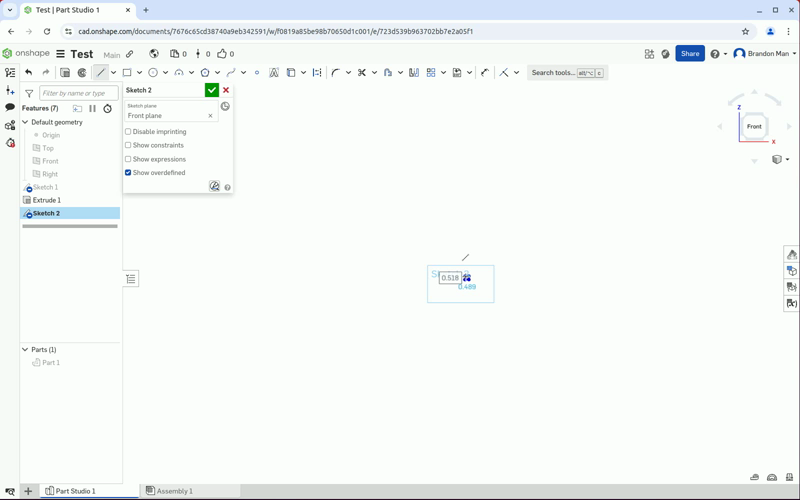
scroll(6)
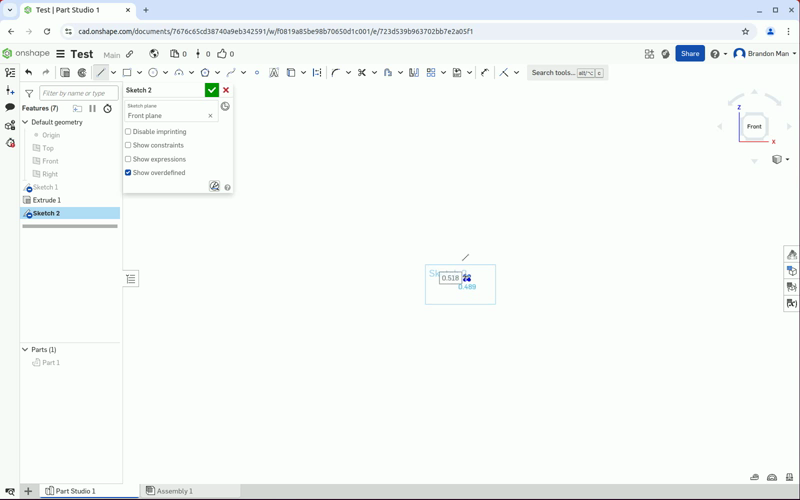
scroll(6)
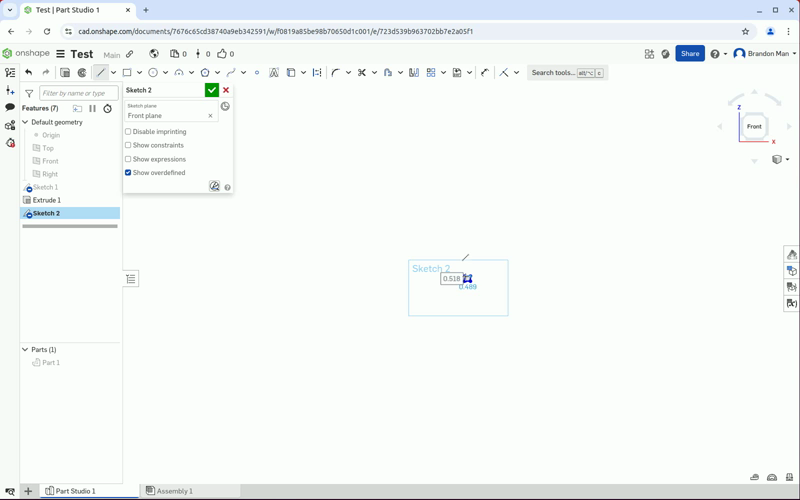
scroll(6)
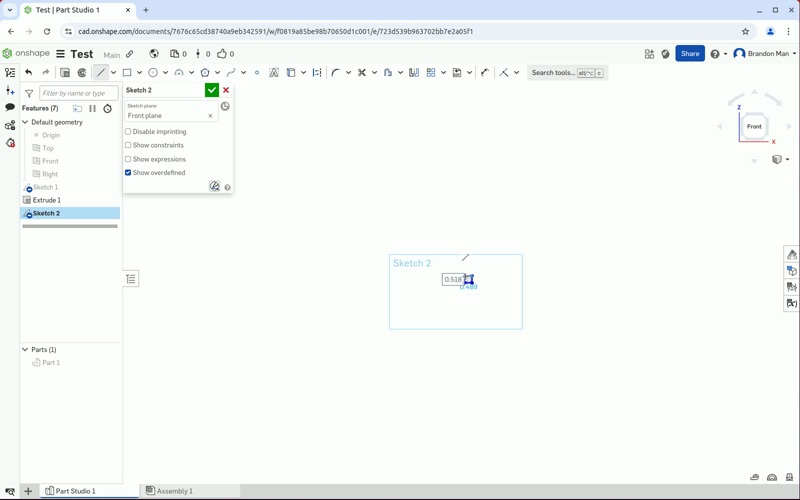
scroll(6)
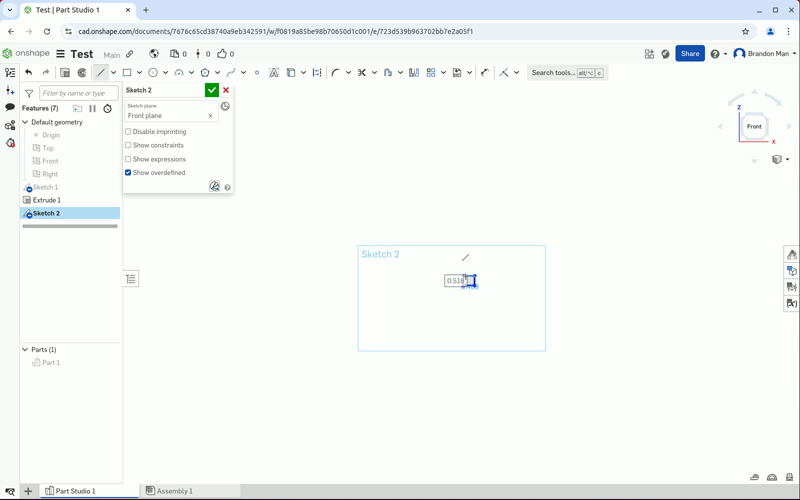
scroll(6)
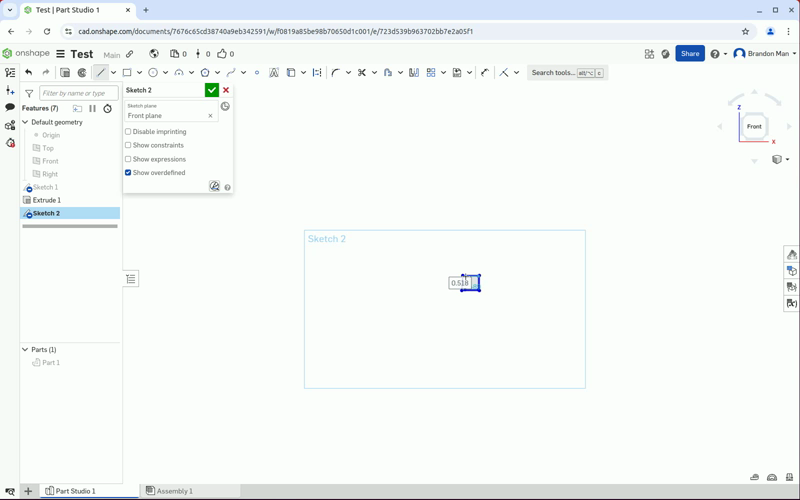
scroll(6)
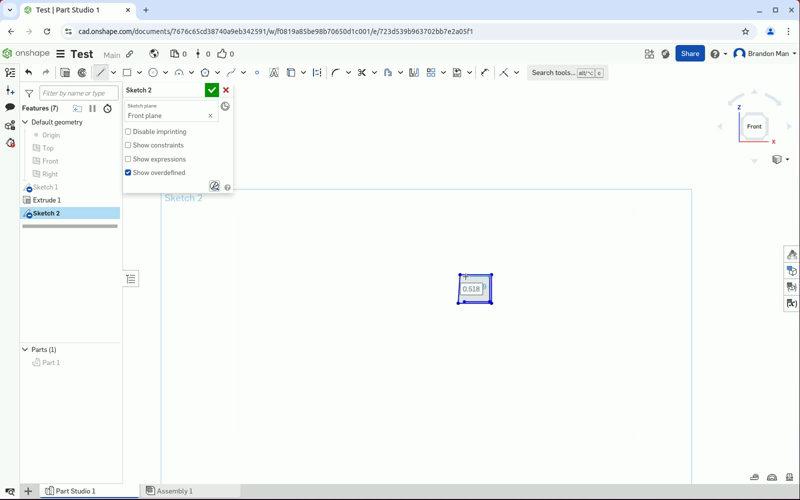
scroll(6)
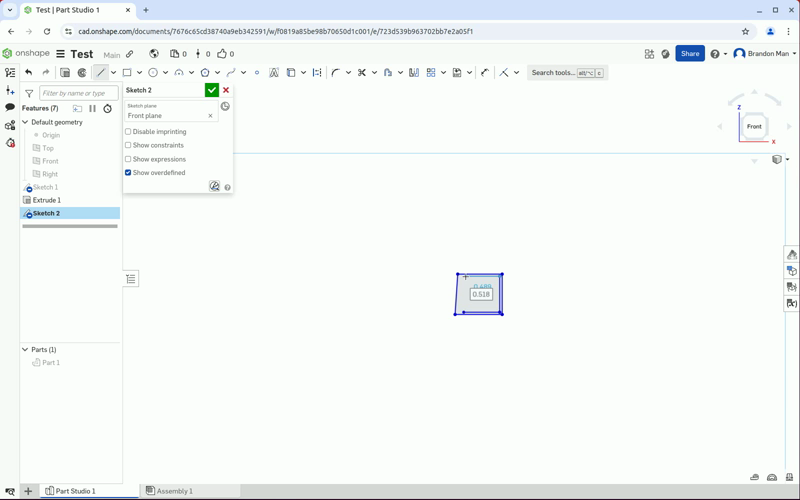
click(465, 276)
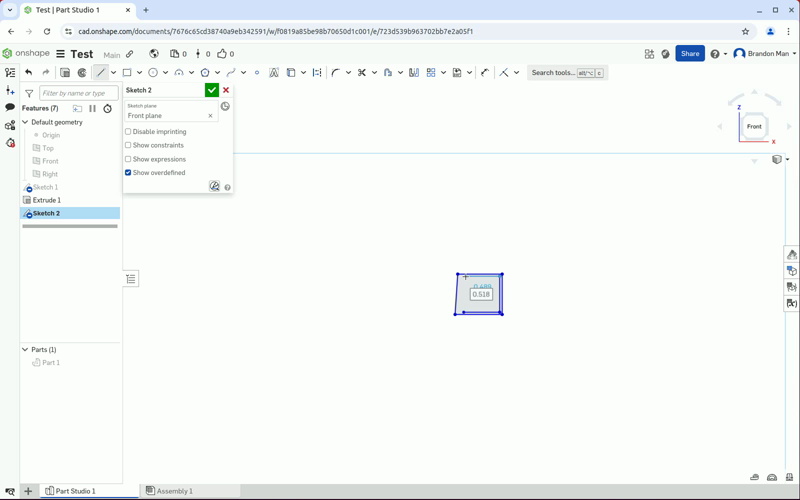
scroll(-6)
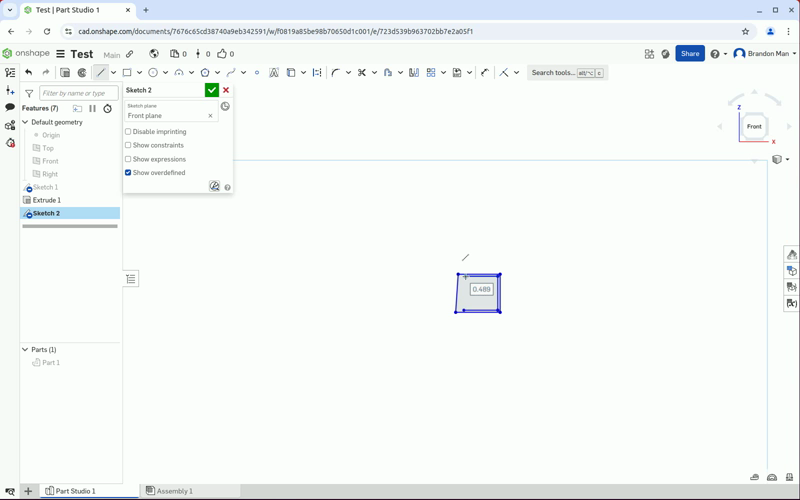
scroll(-6)
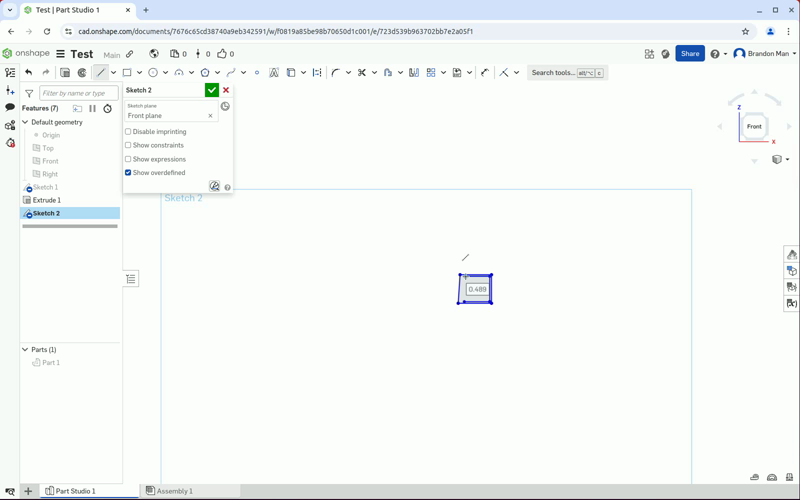
scroll(-6)
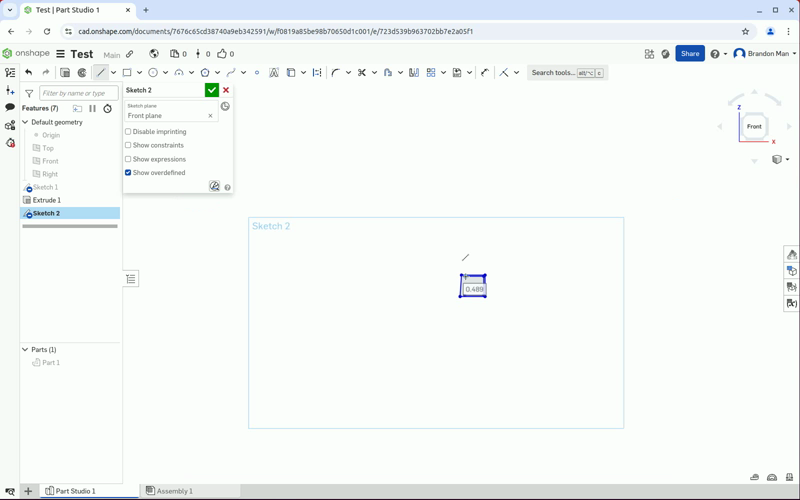
scroll(-6)
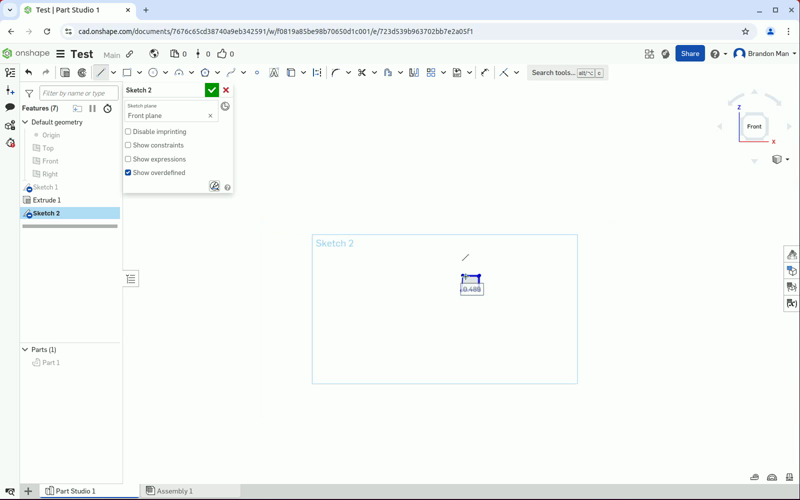
scroll(-6)
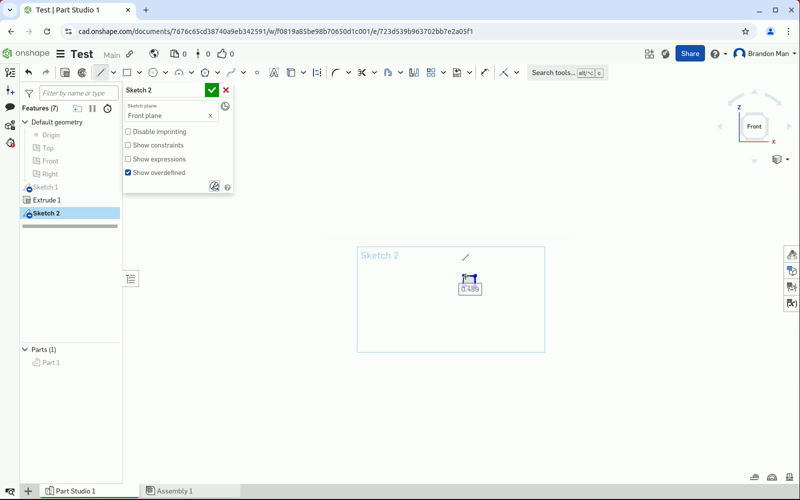
scroll(-6)
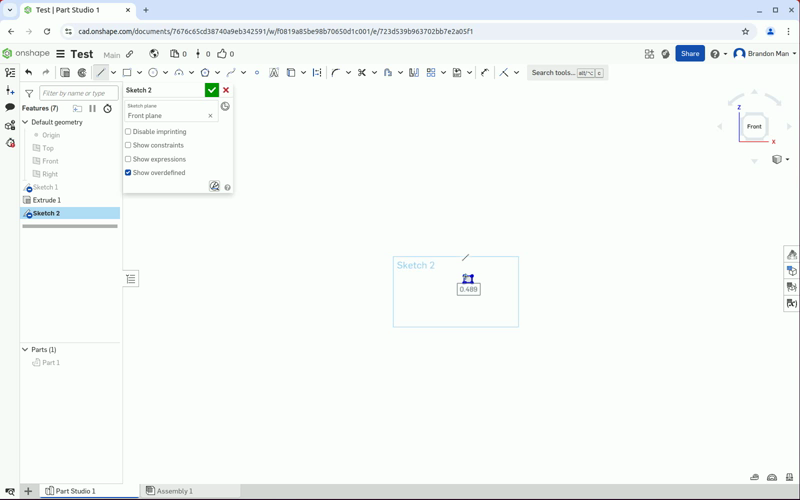
scroll(-6)
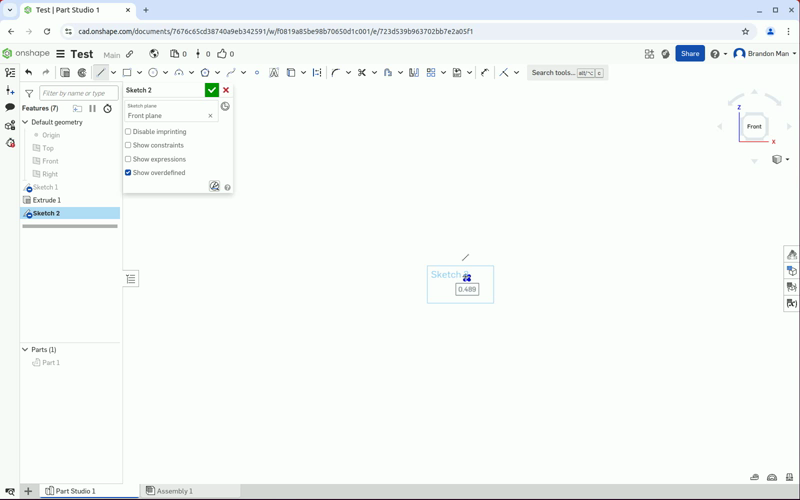
key_up(shift)
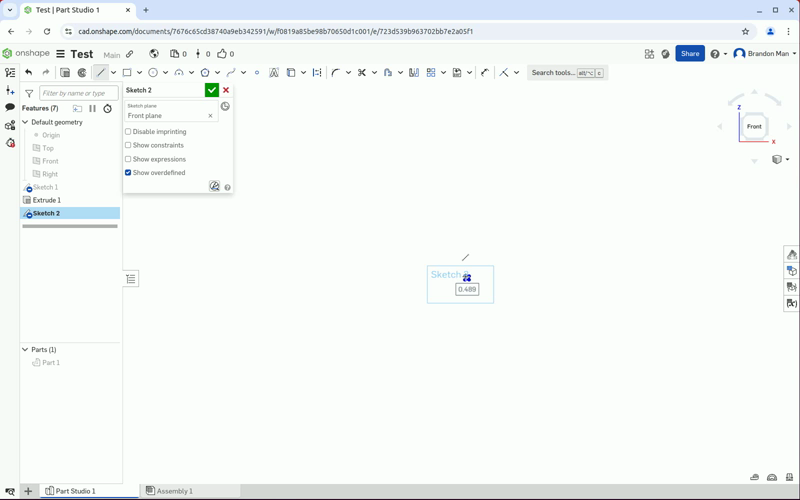
mouse_move(495, 276)
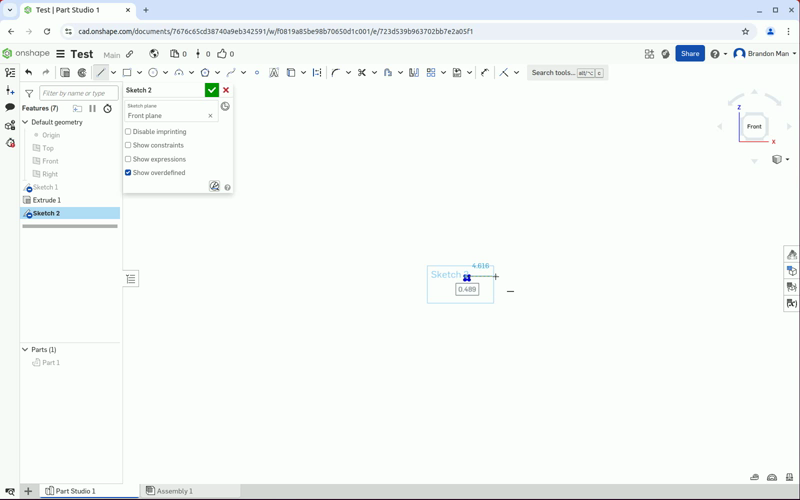
key_down(shift)
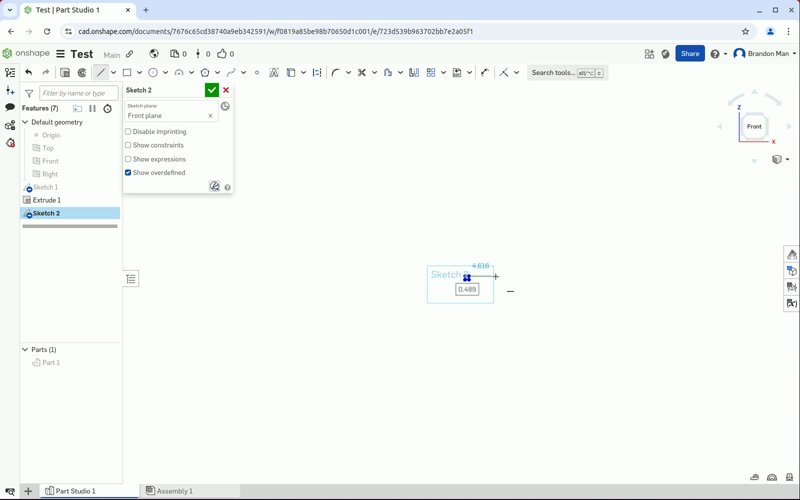
mouse_move(465, 279)
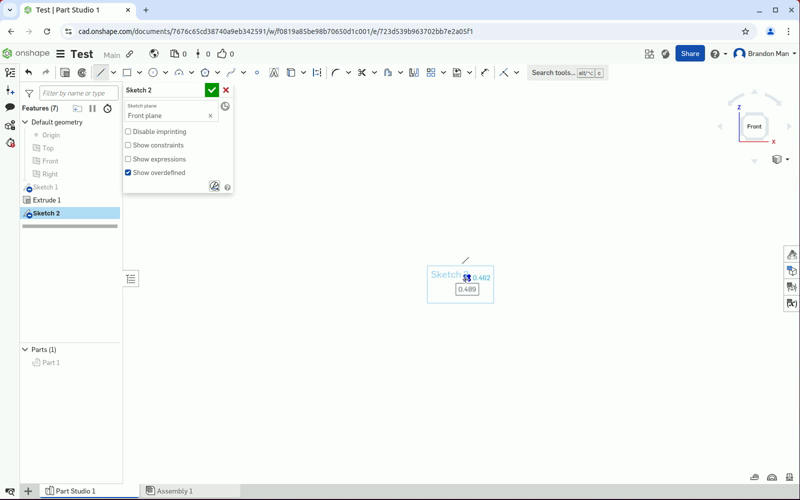
scroll(6)
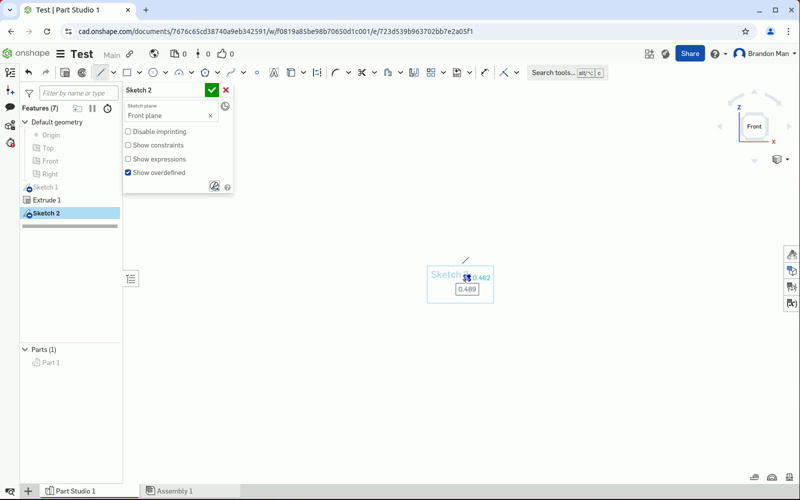
scroll(6)
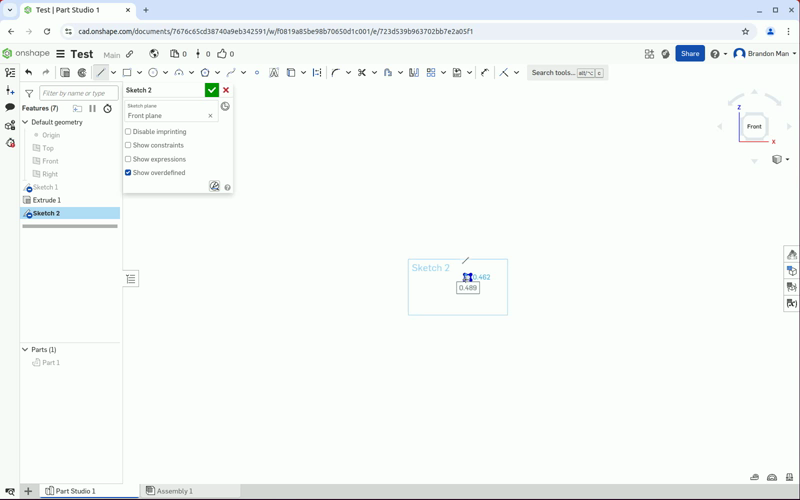
scroll(6)
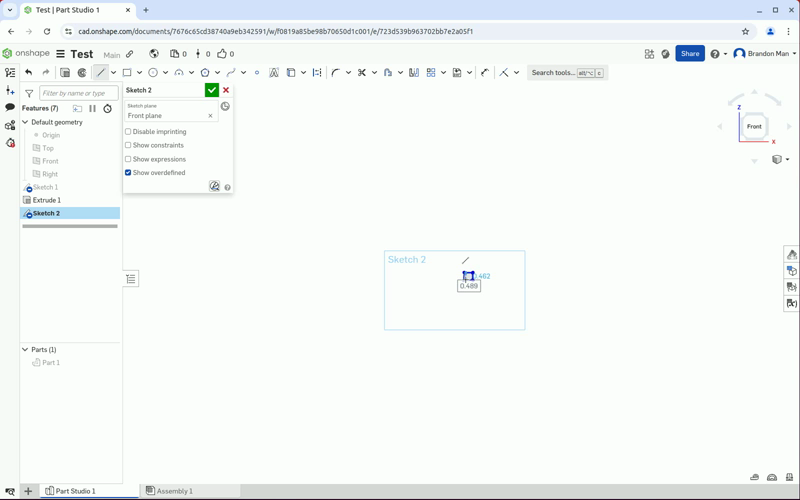
scroll(6)
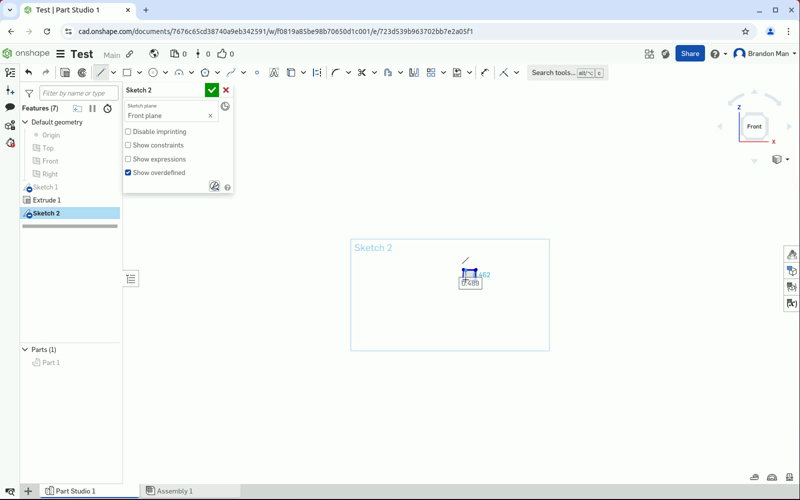
scroll(6)
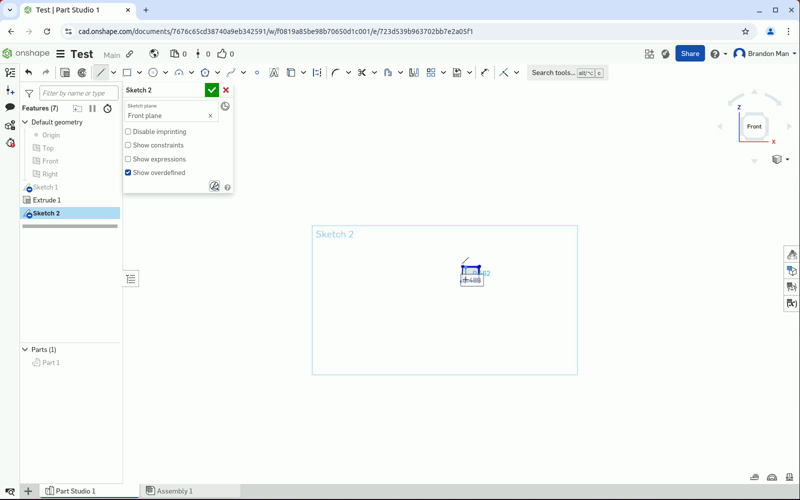
scroll(6)
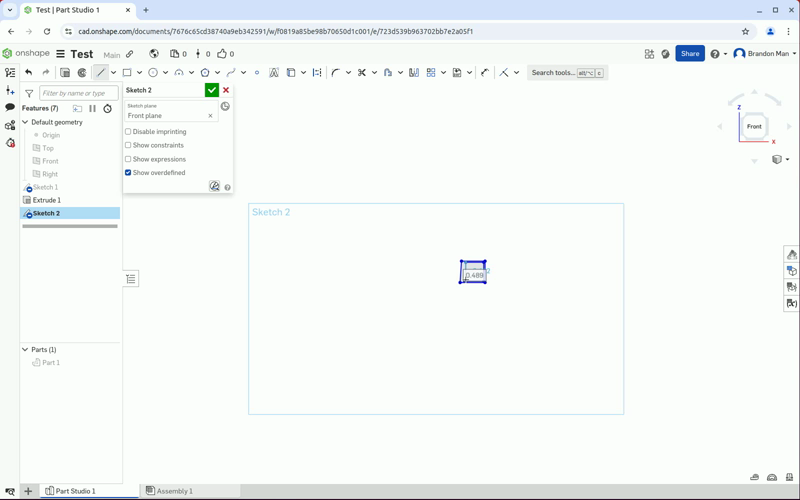
scroll(6)
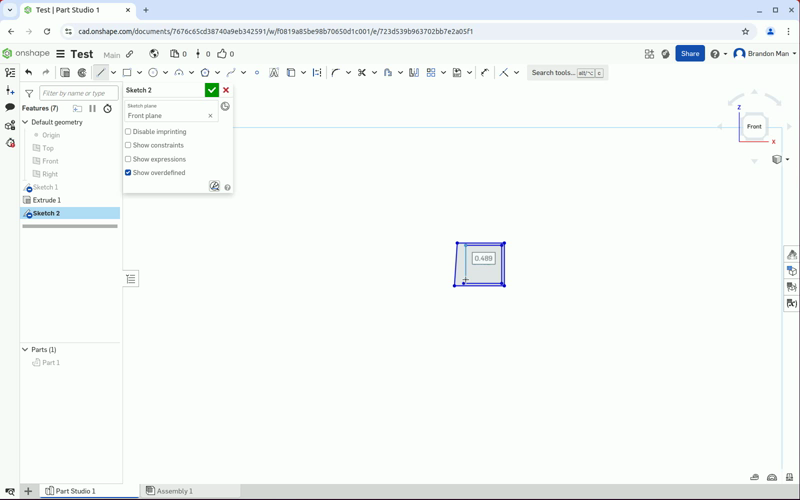
key_up(shift)
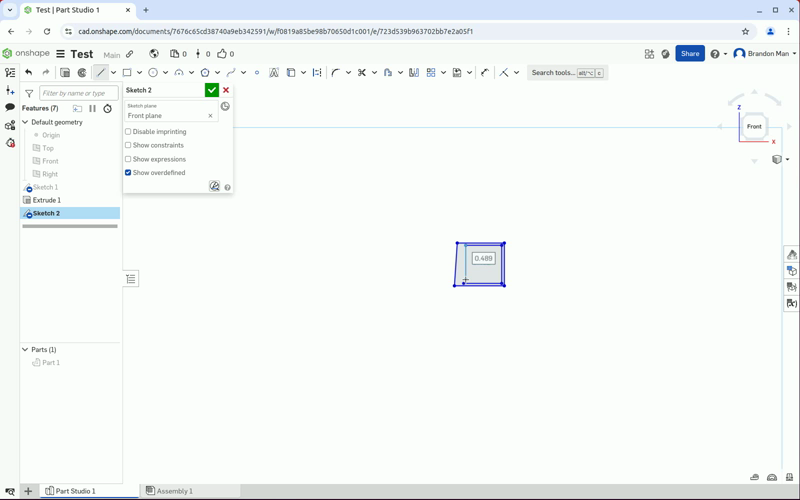
click(465, 279)
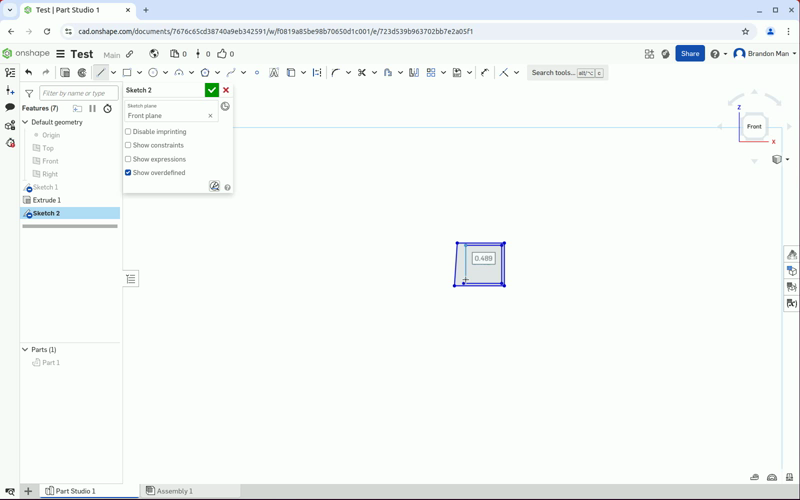
scroll(-6)
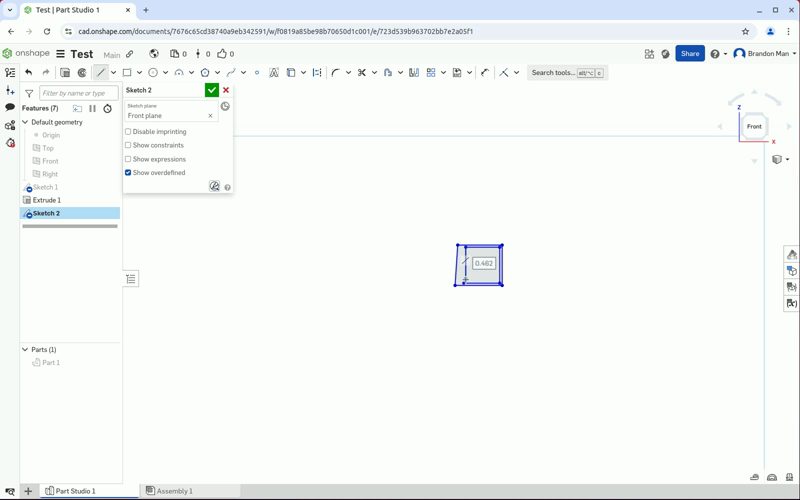
scroll(-6)
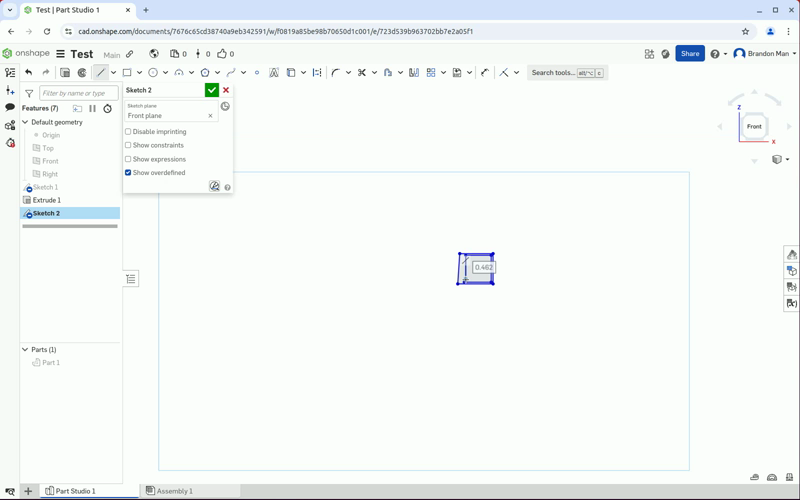
scroll(-6)
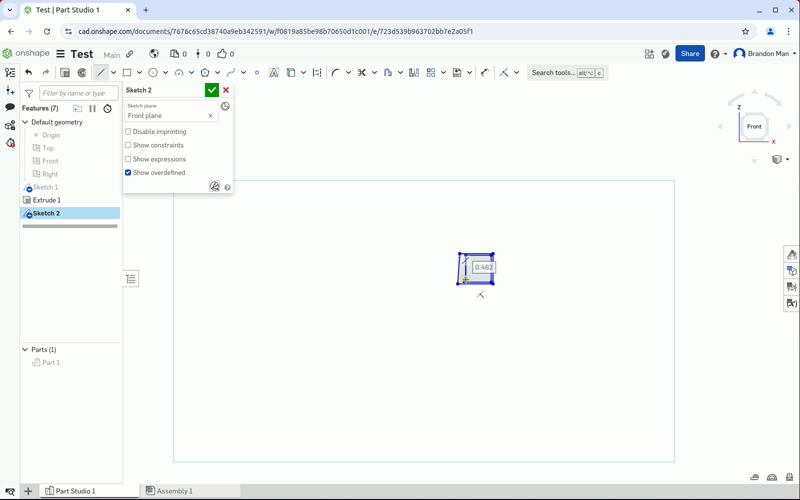
scroll(-6)
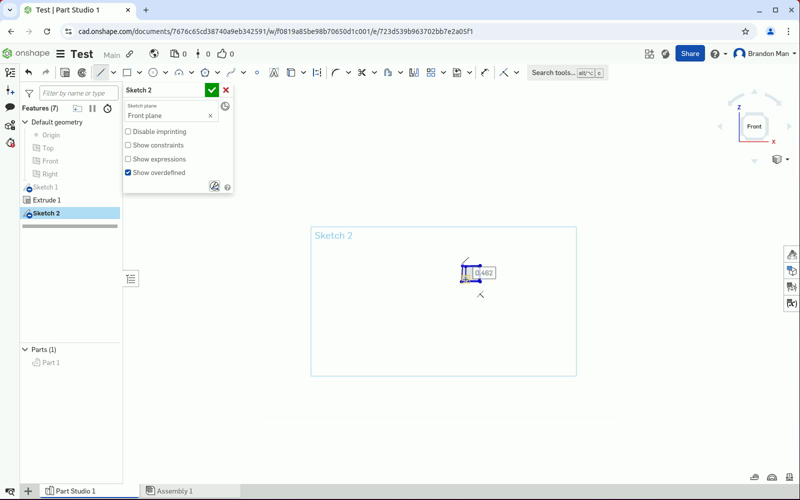
scroll(-6)
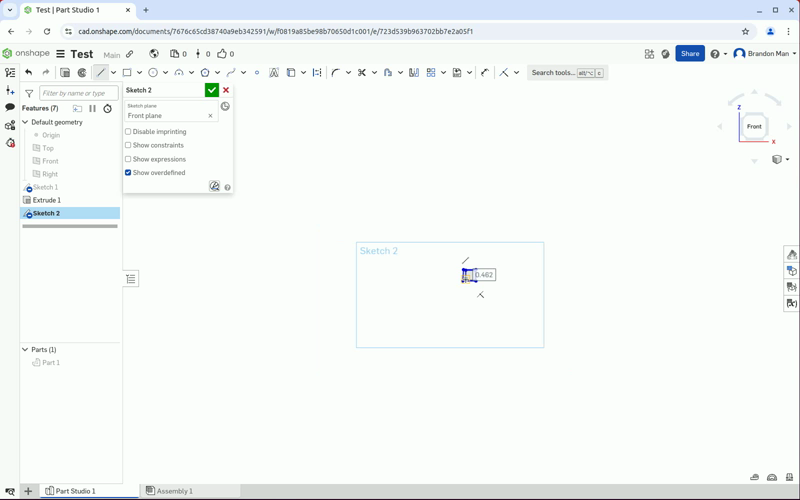
scroll(-6)
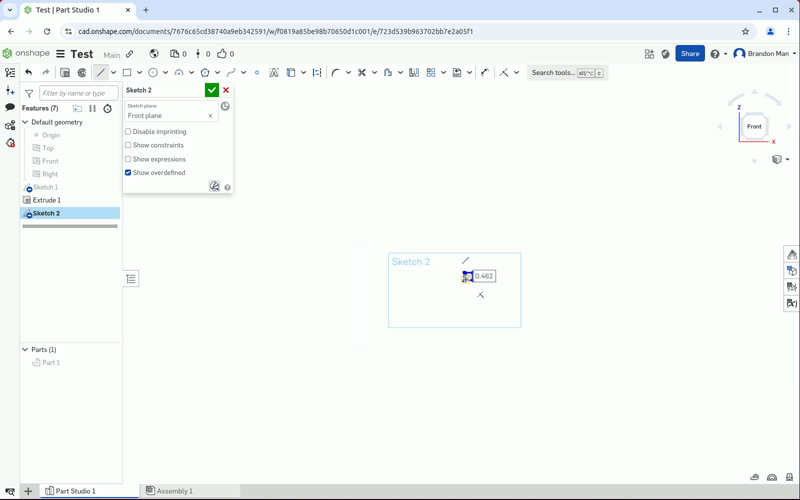
scroll(-6)
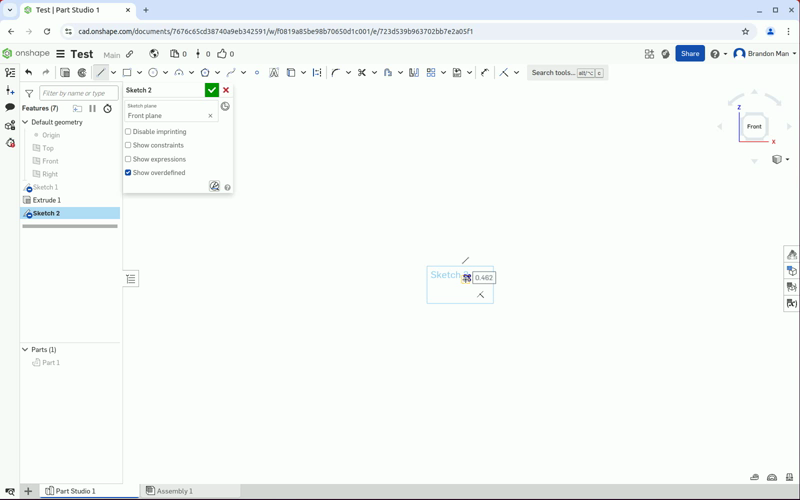
key(esc)
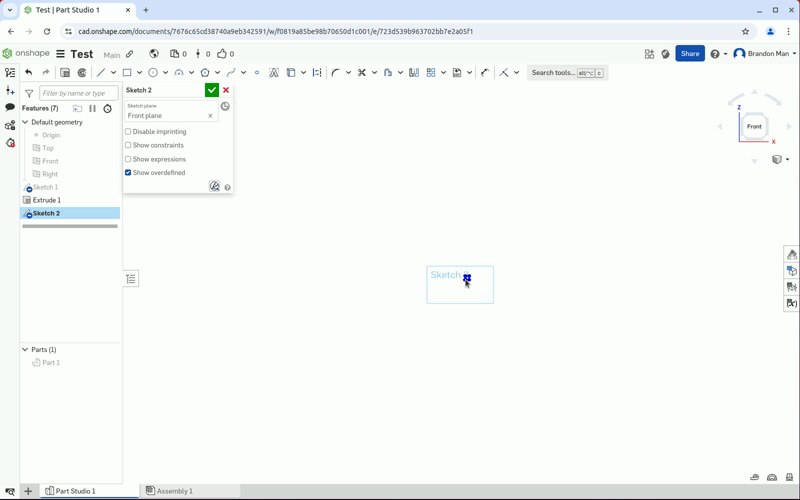
mouse_move(465, 277)
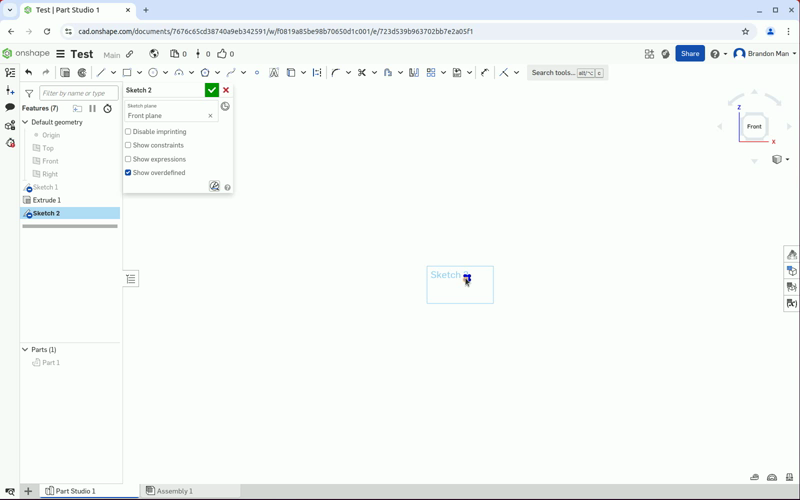
scroll(6)
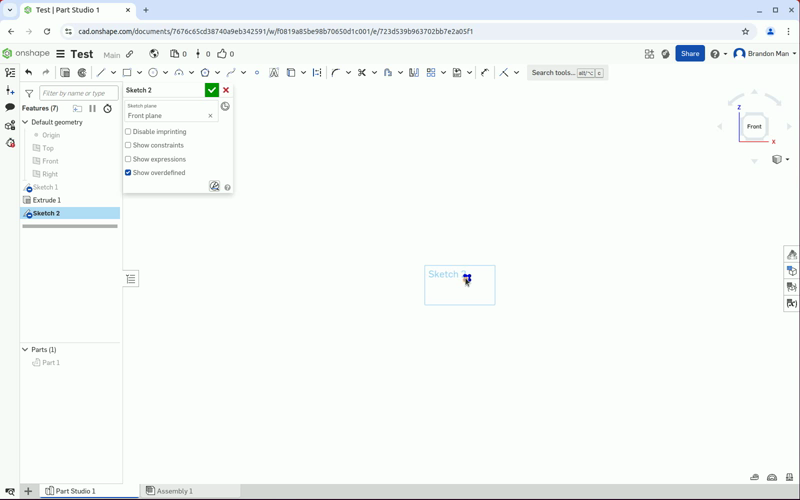
scroll(6)
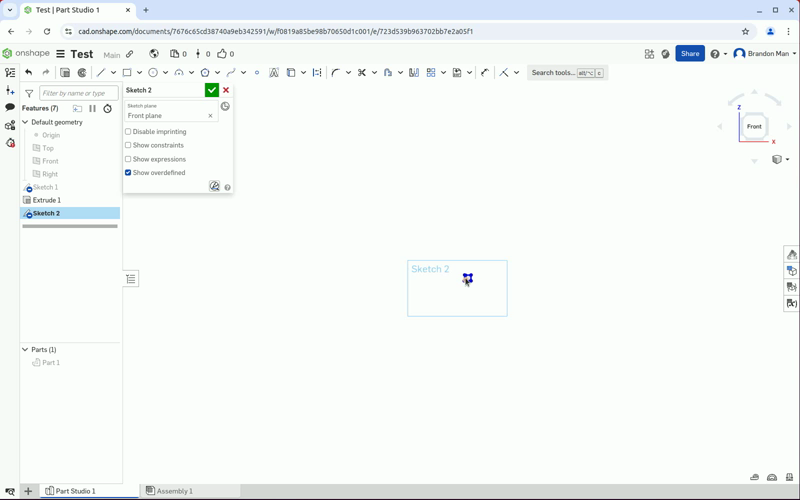
scroll(6)
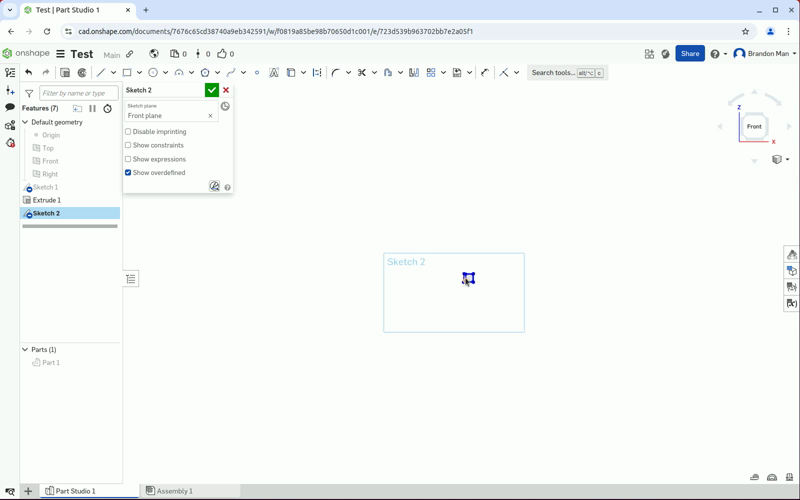
scroll(6)
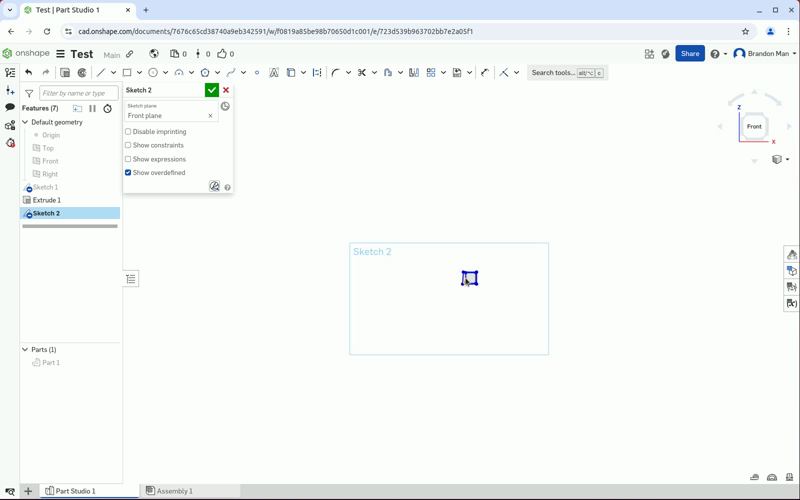
scroll(6)
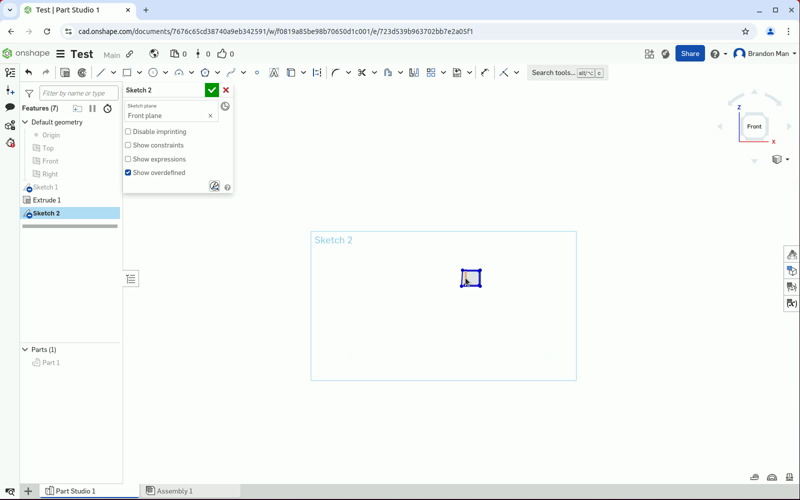
scroll(6)
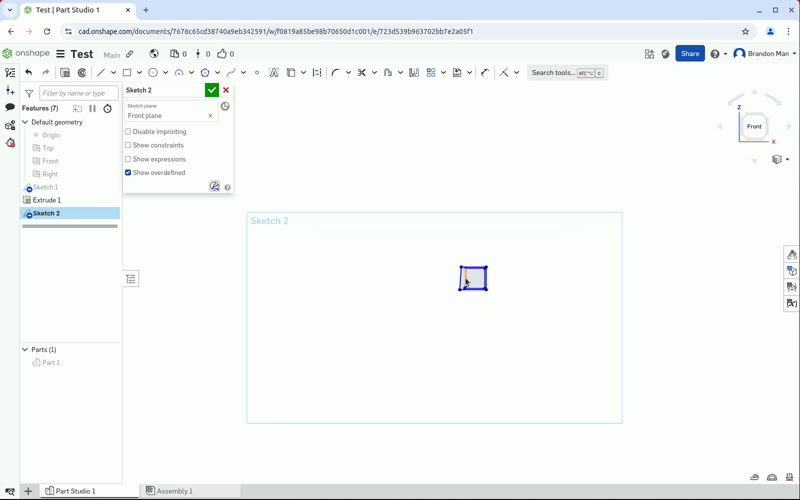
scroll(6)
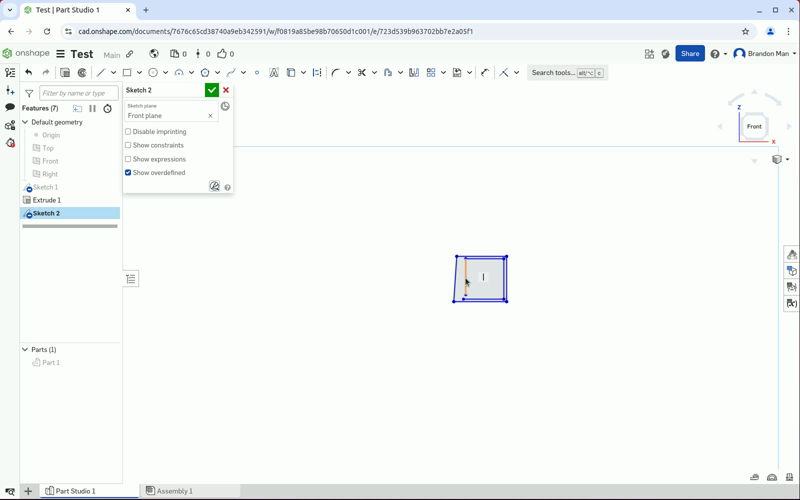
click(465, 277)
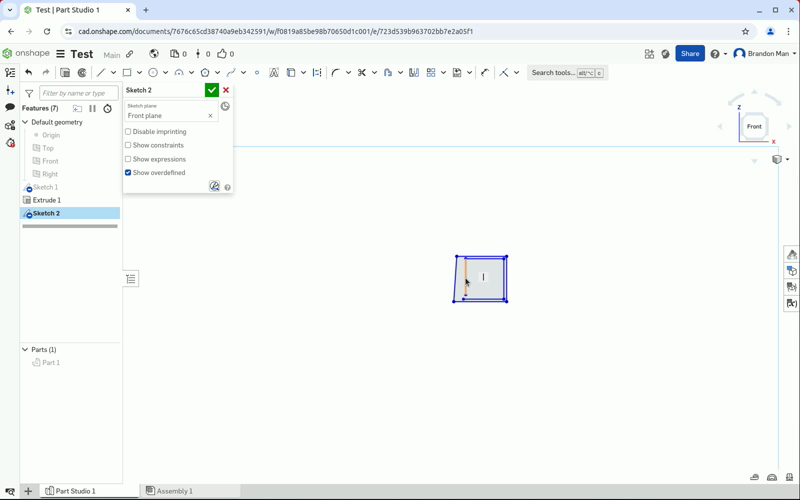
scroll(-6)
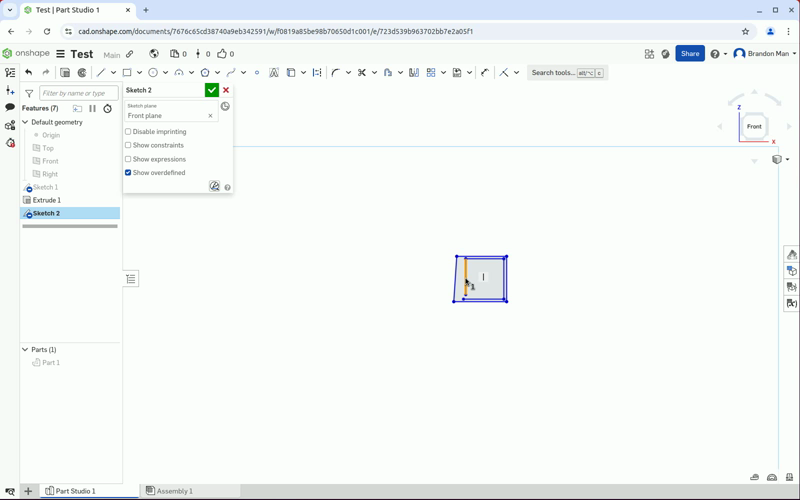
scroll(-6)
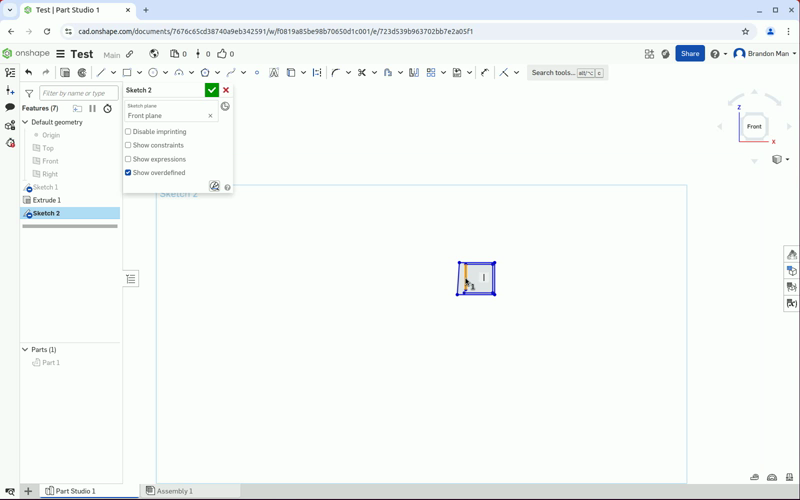
scroll(-6)
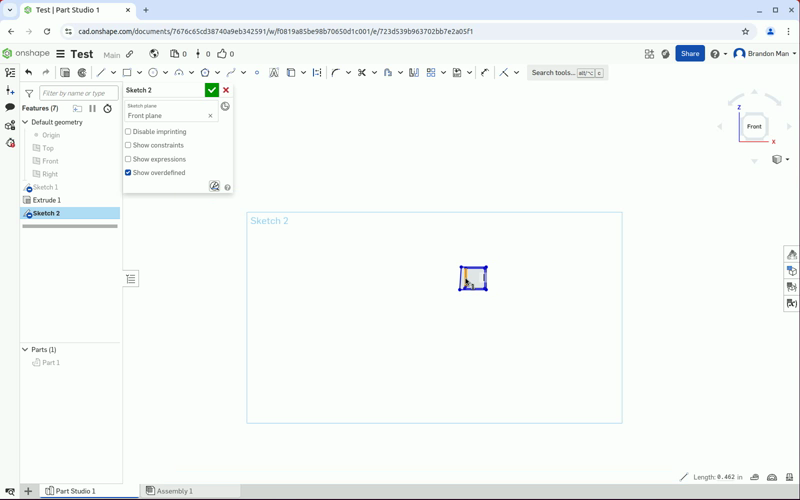
scroll(-6)
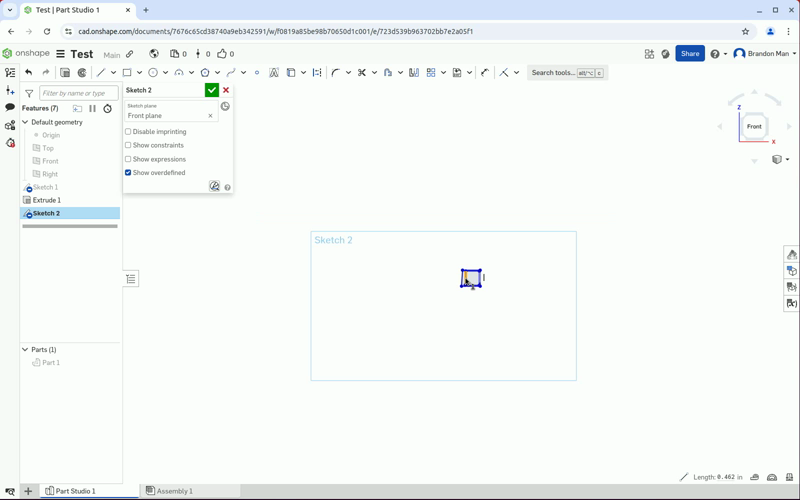
scroll(-6)
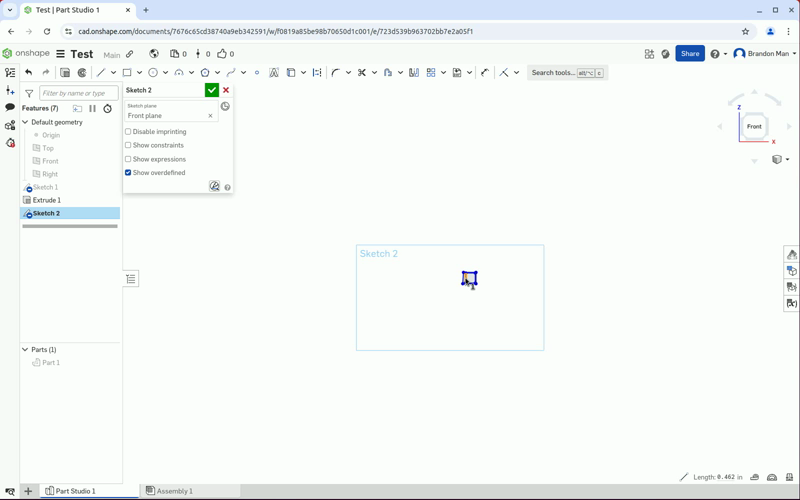
scroll(-6)
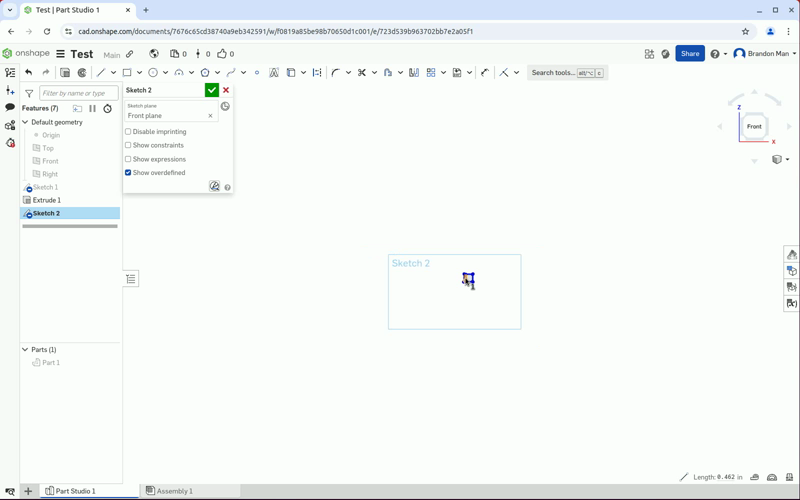
scroll(-6)
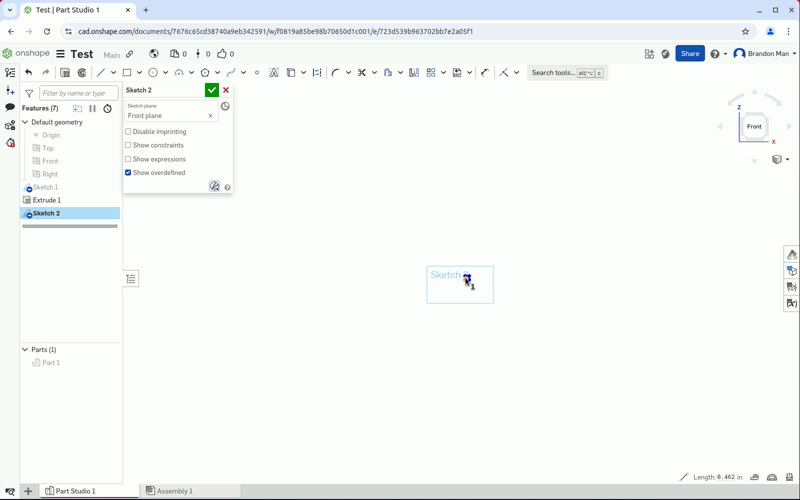
mouse_move(73, 352)
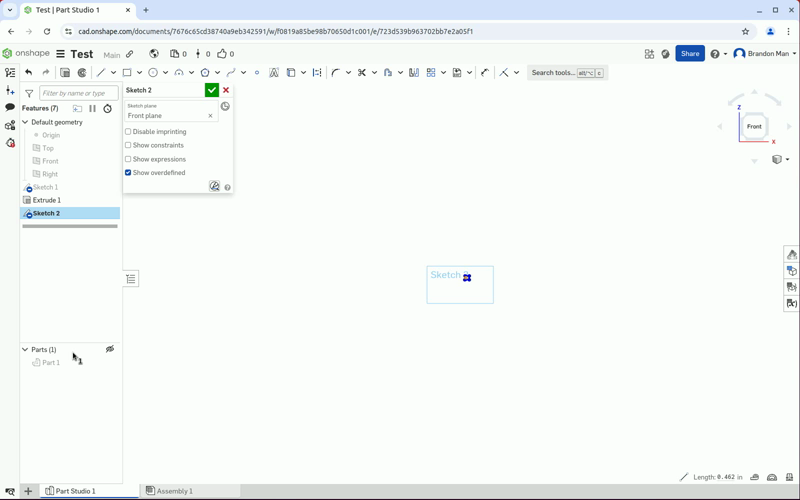
key(shift+y)
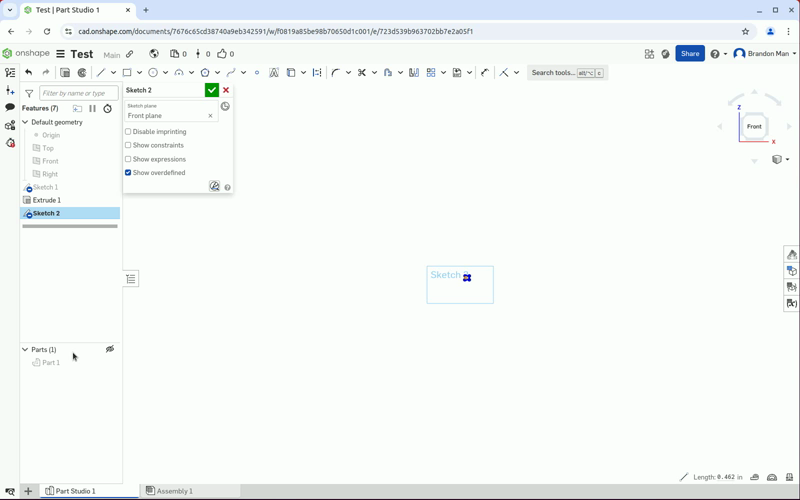
key(shift+e)
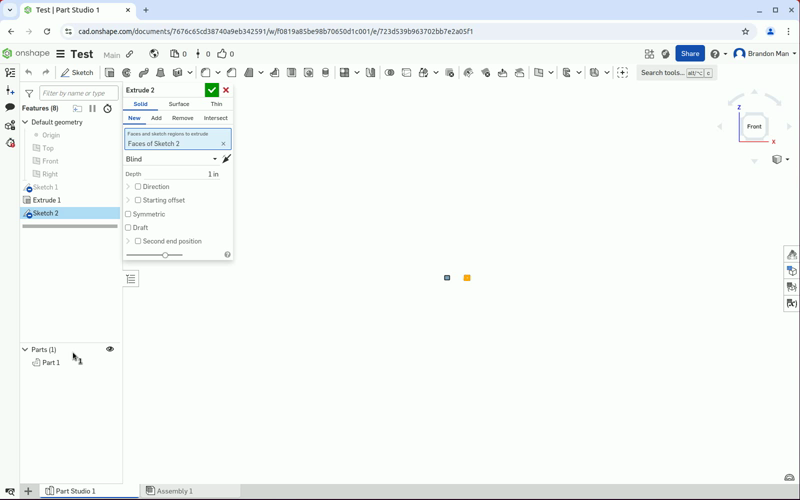
mouse_move(143, 106)
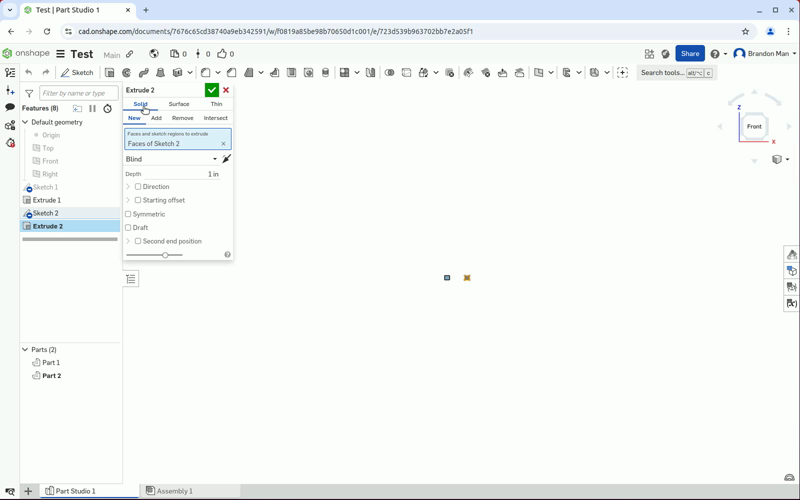
click(143, 106)
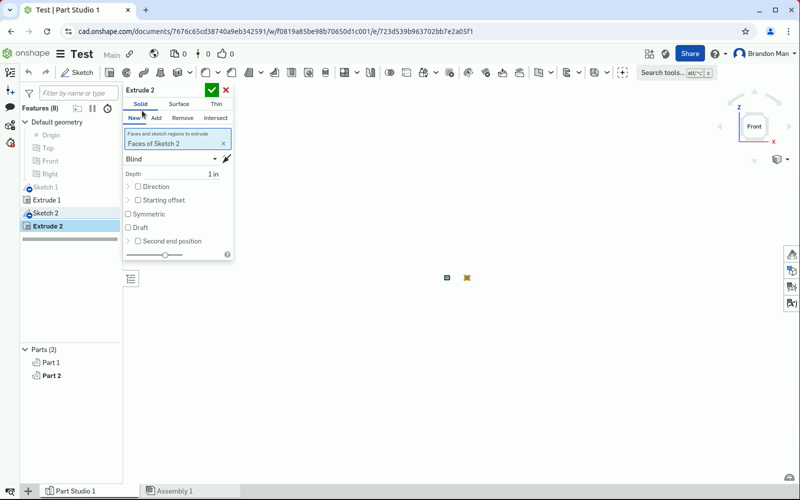
mouse_move(137, 120)
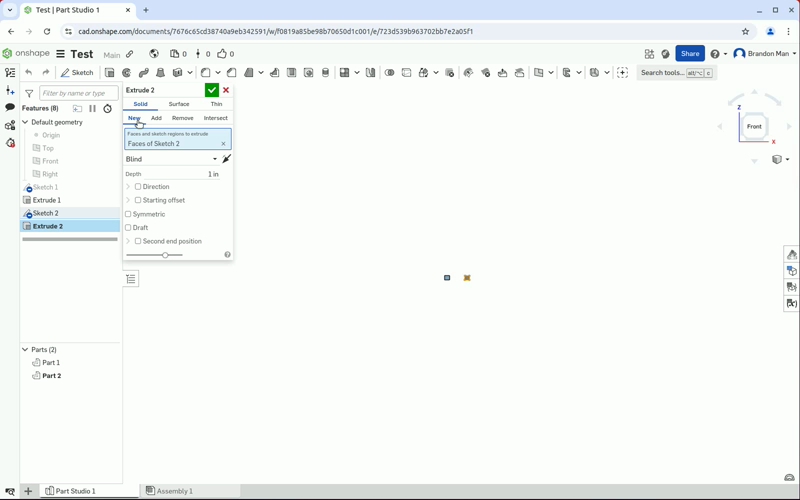
click(137, 120)
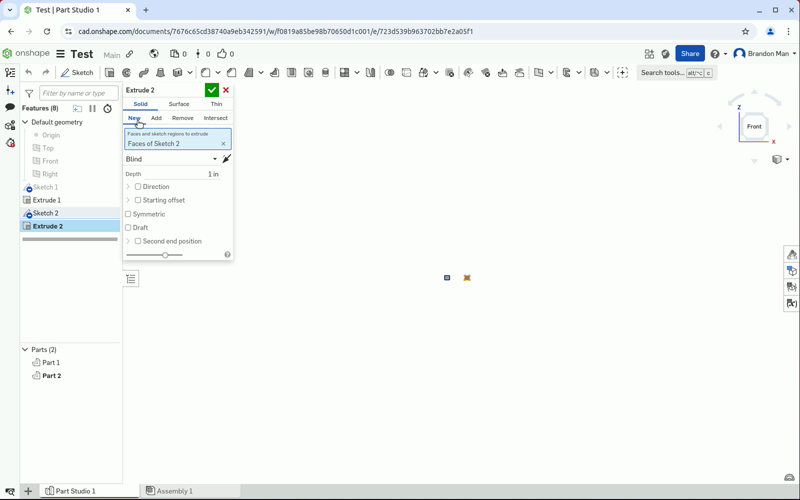
key(tab, 4)
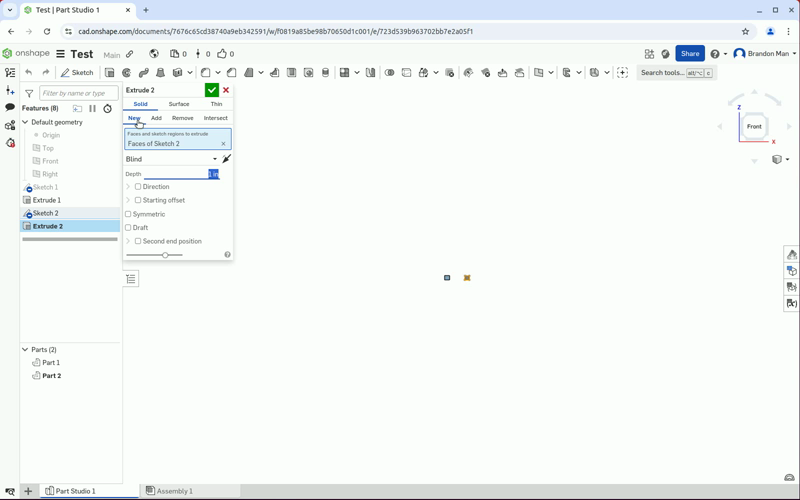
text(15.887)
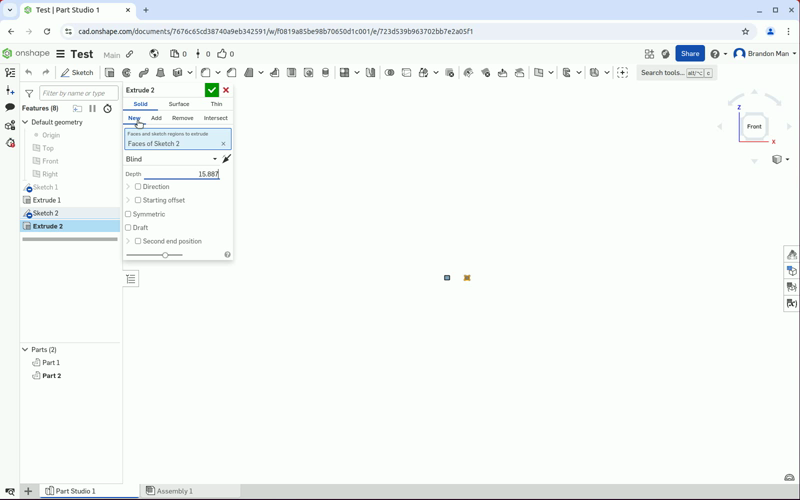
key(enter)
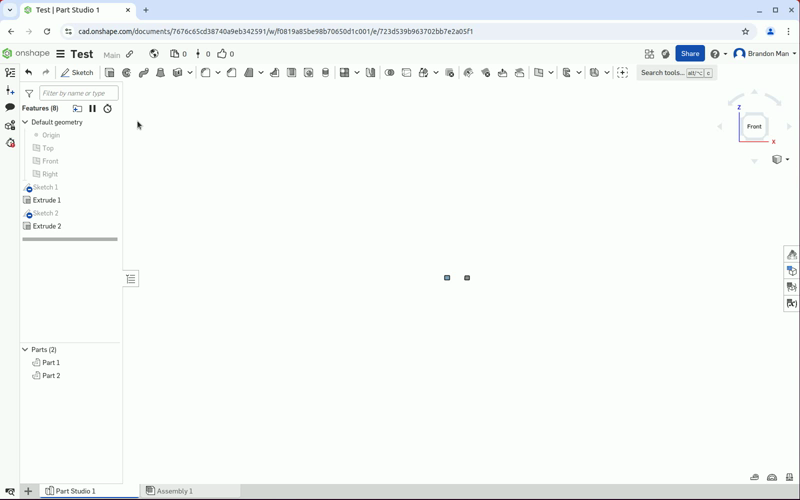
key(shift+h)
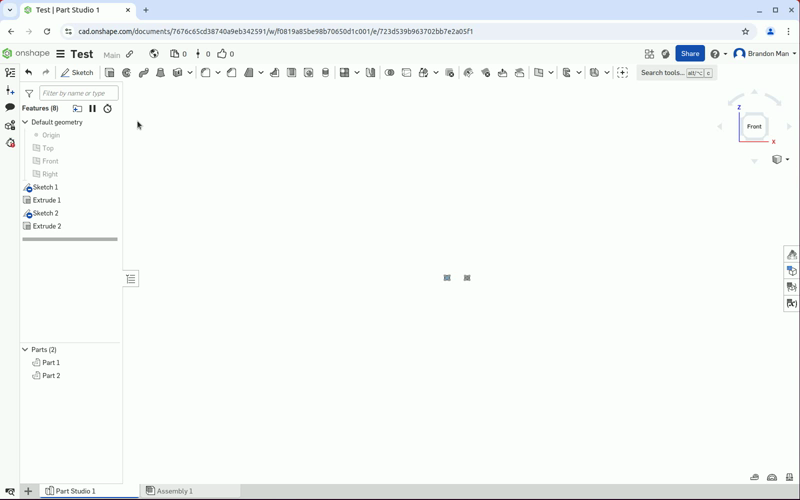
key(shift+h)
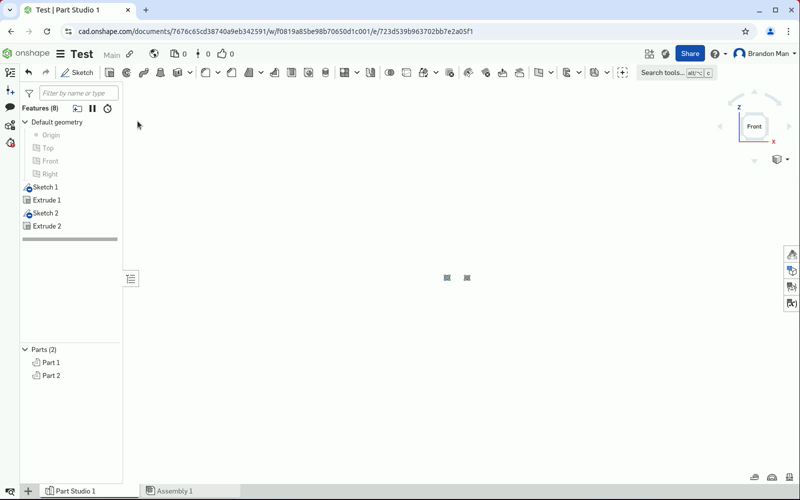
key(shift+7)
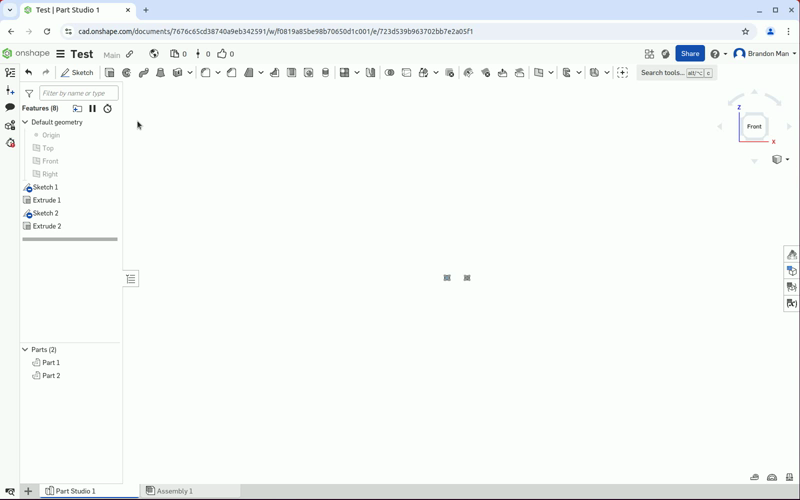
key(left, 2)
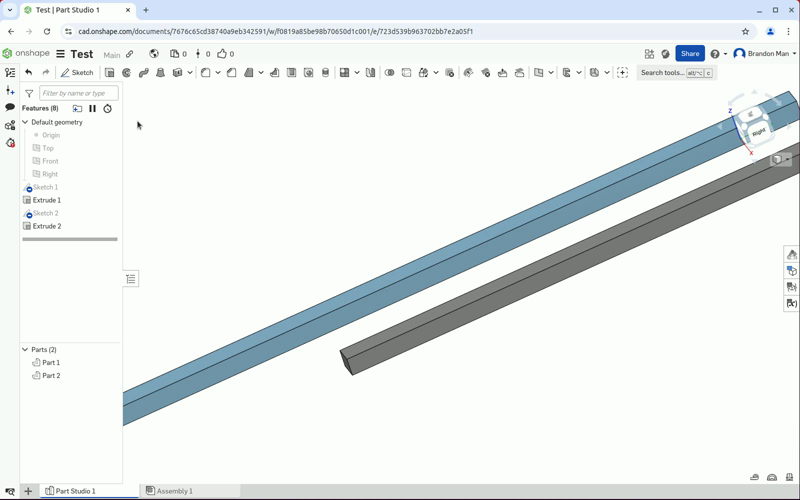
key(down, 2)
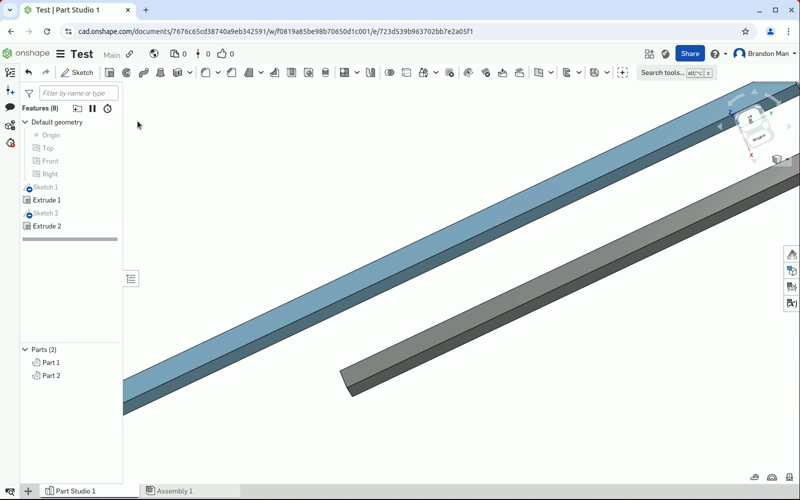
key(up, 2)
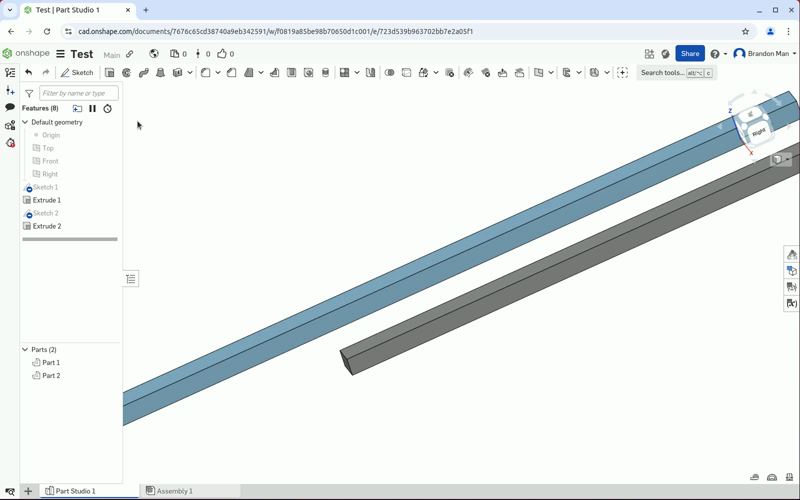
key(right, 2)
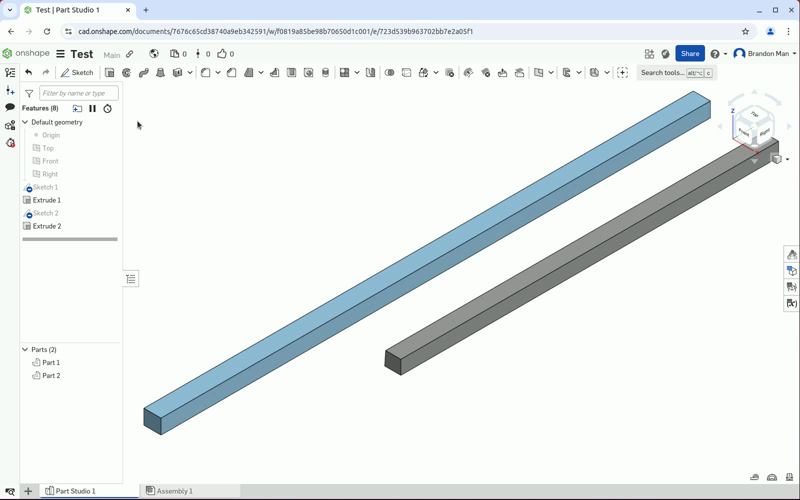
mouse_move(73, 189)
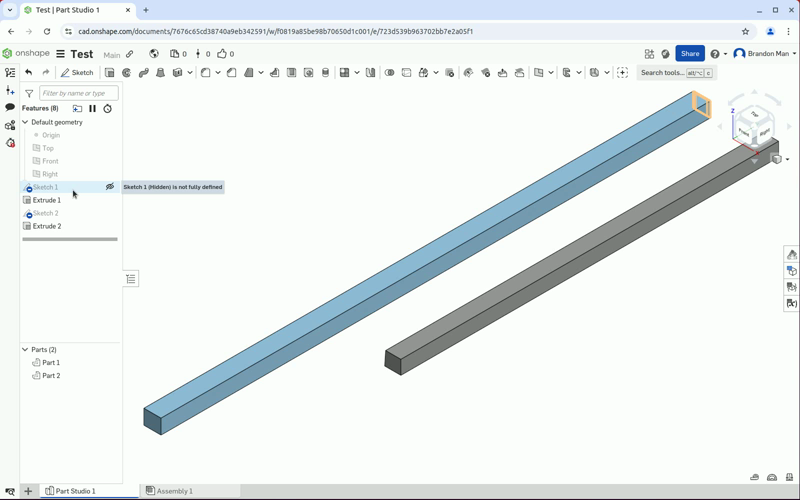
click(73, 189)